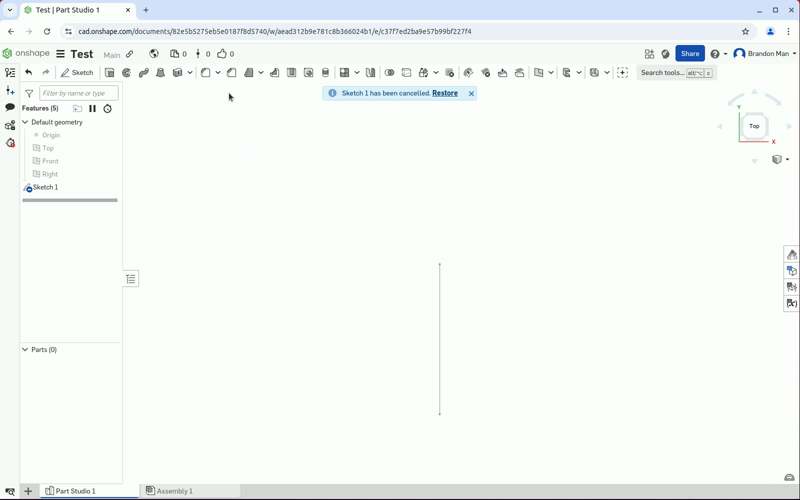
key(shift+h)
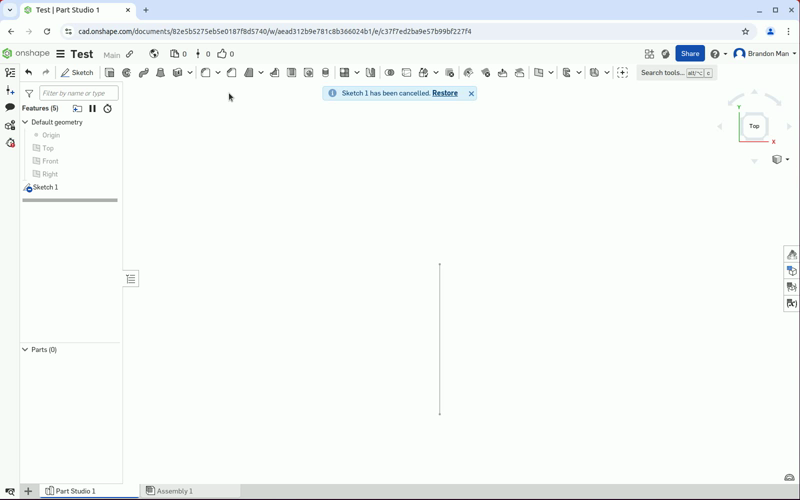
key(shift+s)
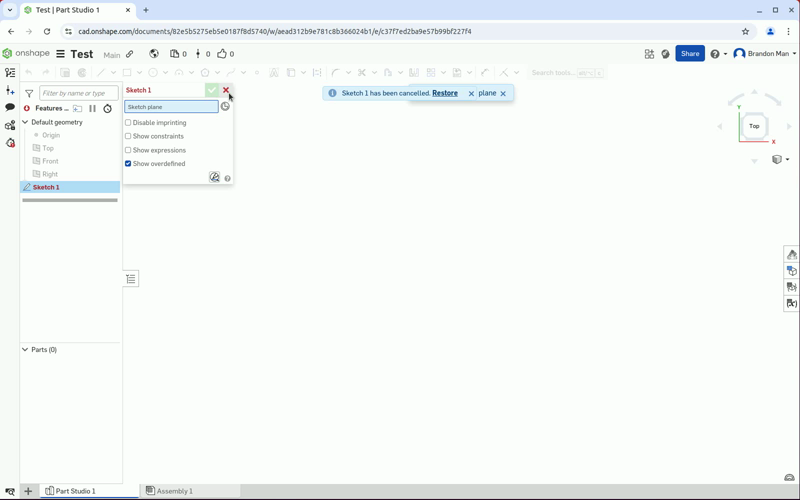
mouse_move(73, 150)
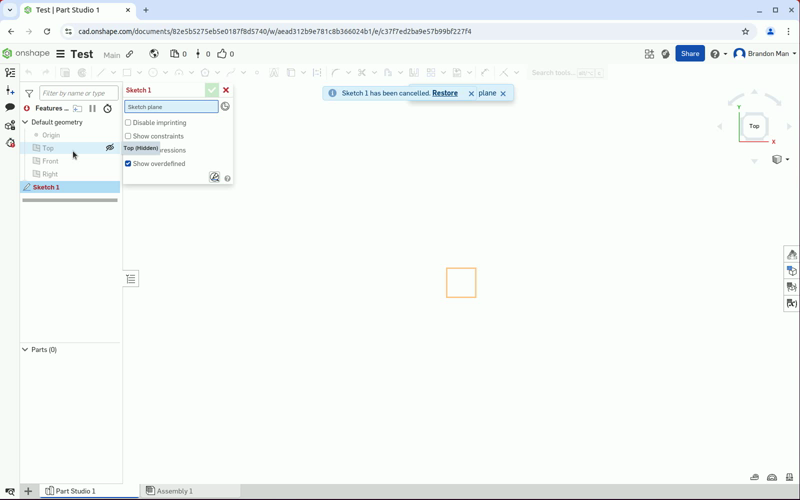
click(73, 150)
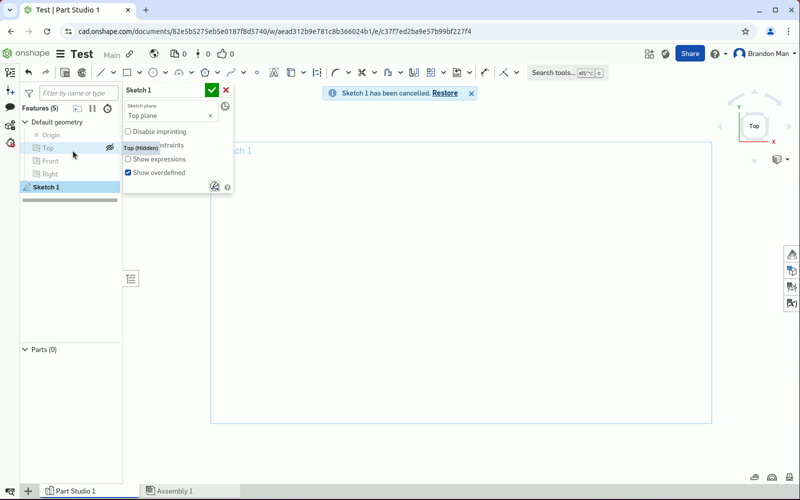
mouse_move(73, 352)
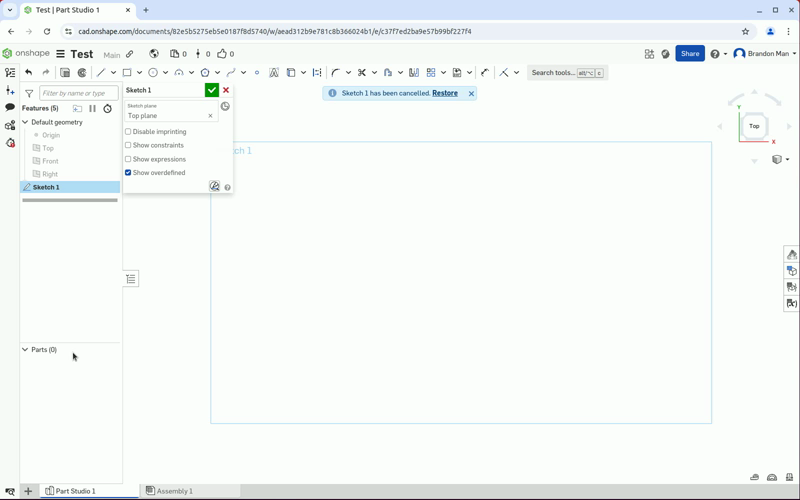
key(y)
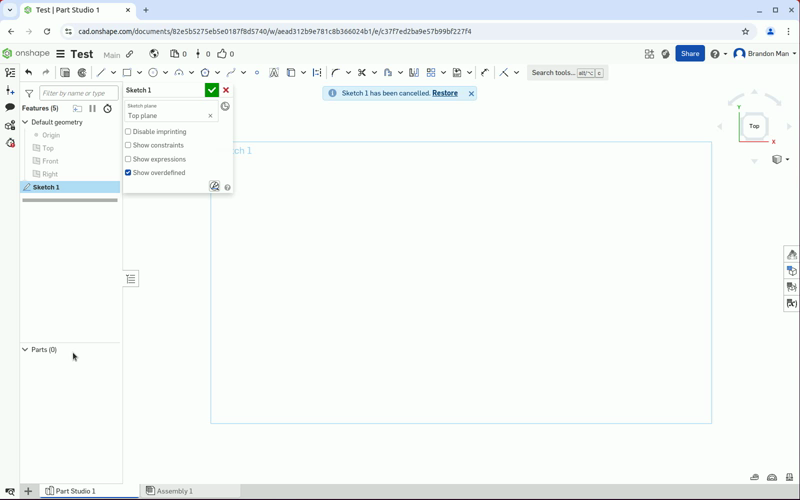
key(l)
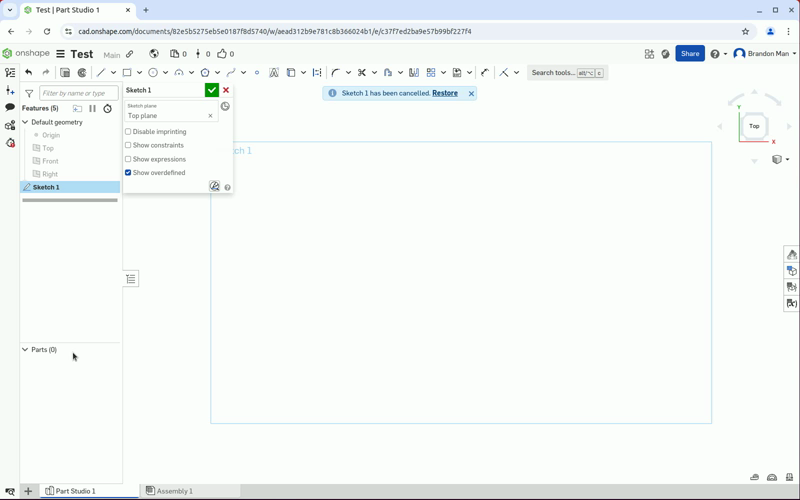
key_down(shift)
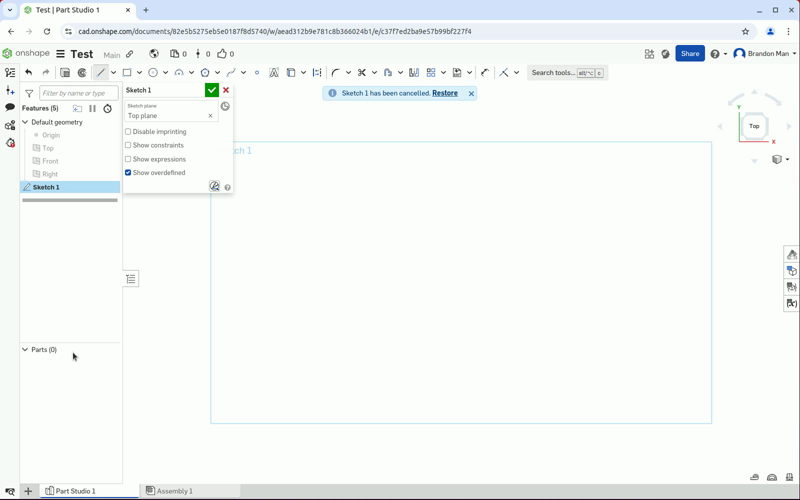
mouse_move(351, 335)
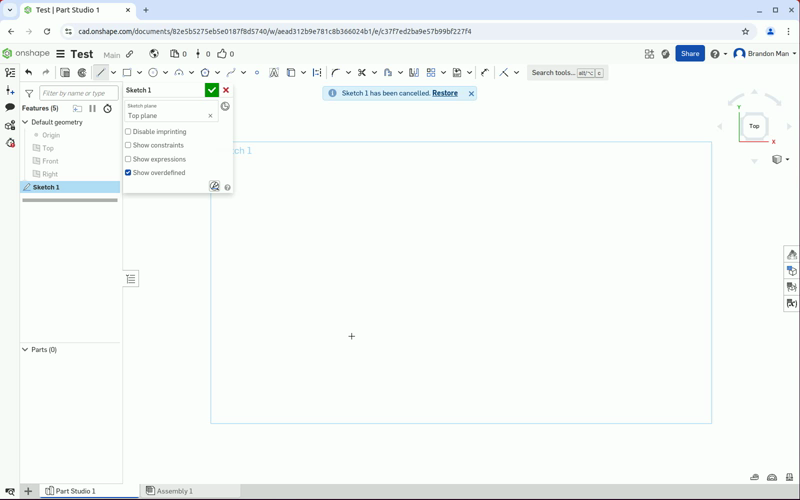
click(351, 335)
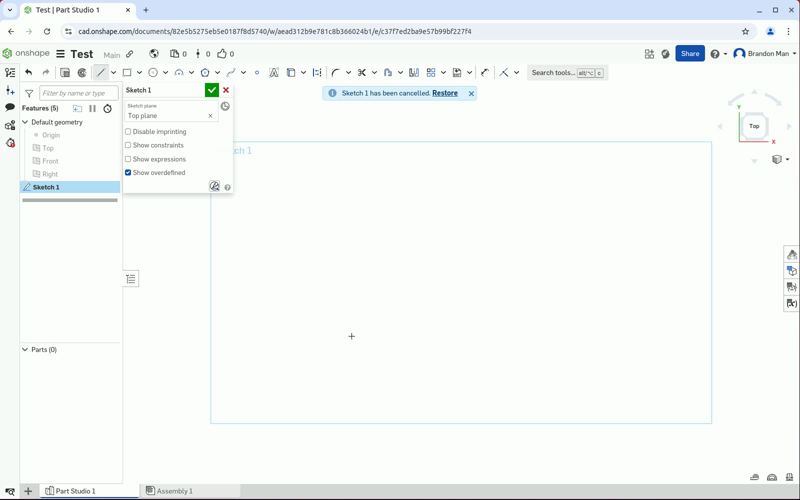
key_up(shift)
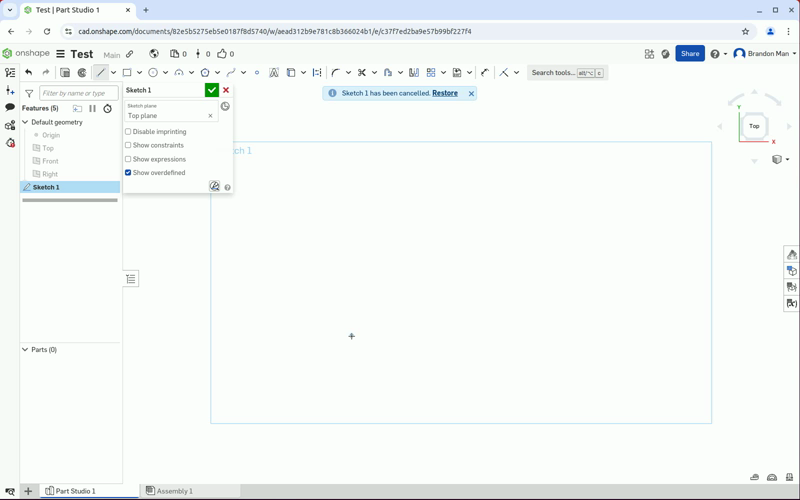
key_down(shift)
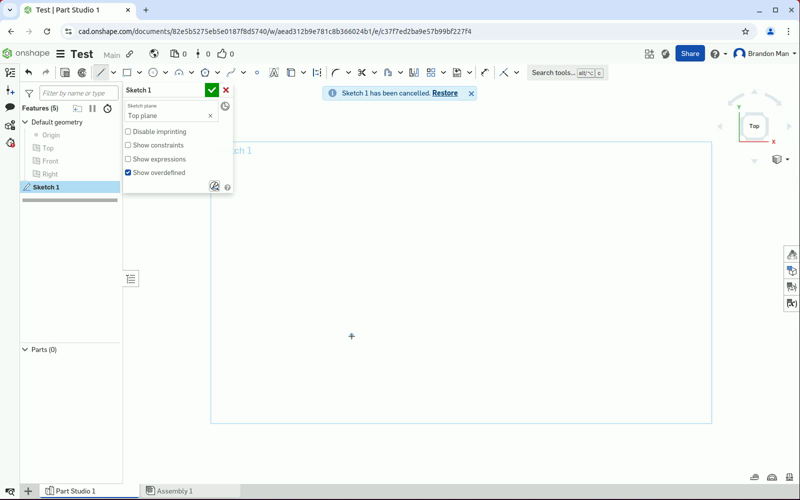
mouse_move(569, 335)
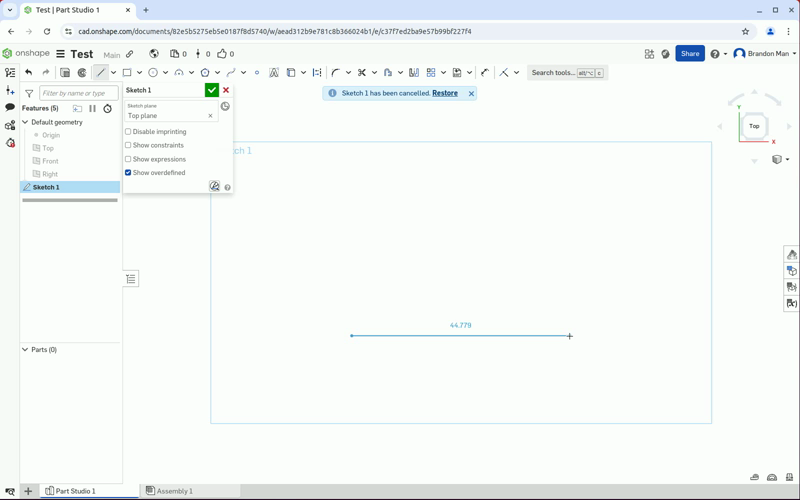
click(569, 335)
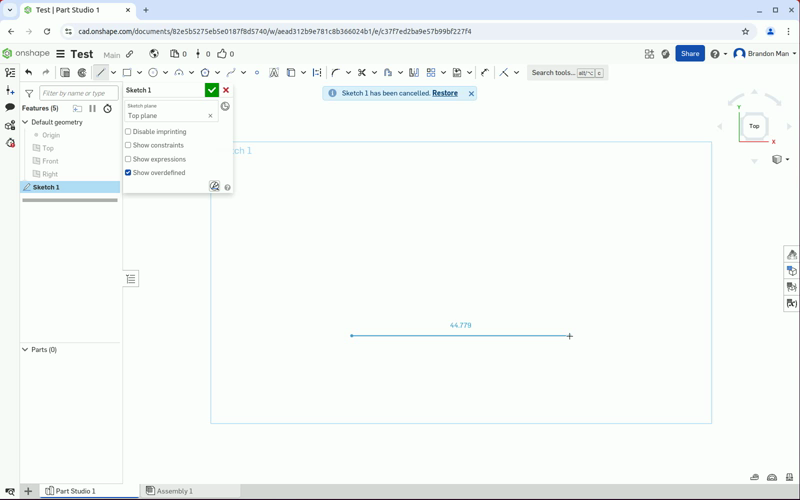
key_up(shift)
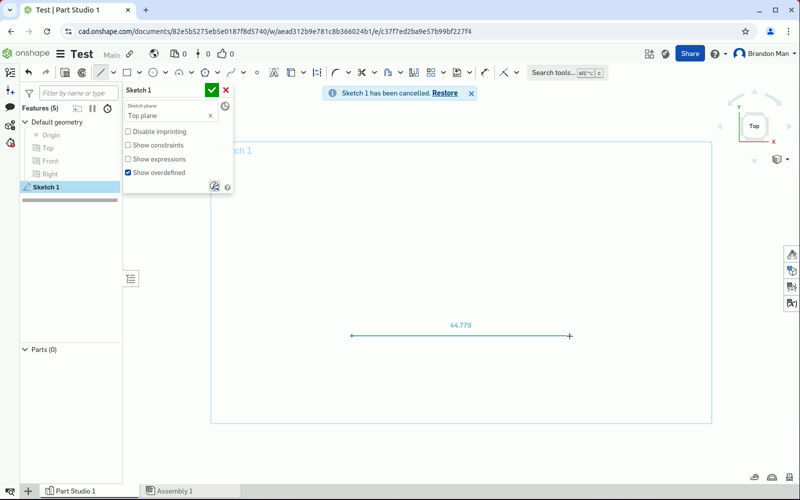
key_down(shift)
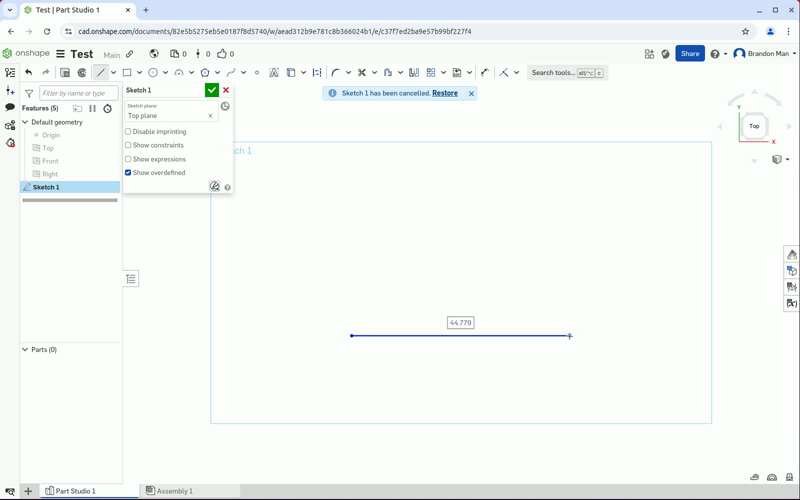
mouse_move(569, 230)
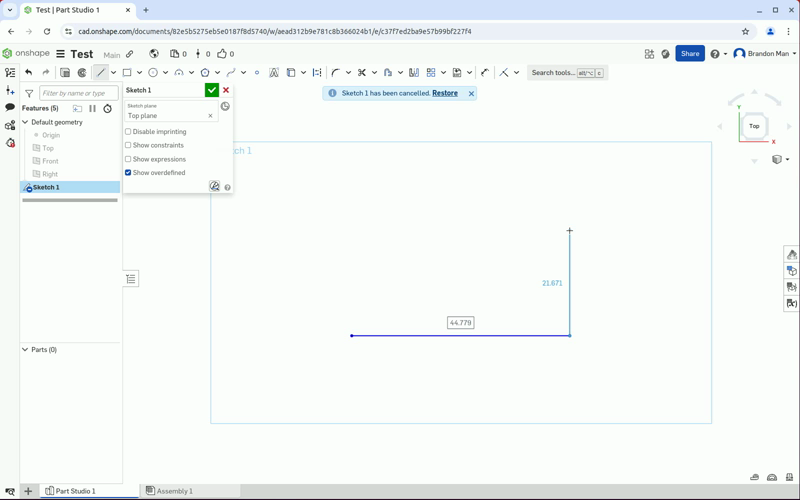
click(569, 230)
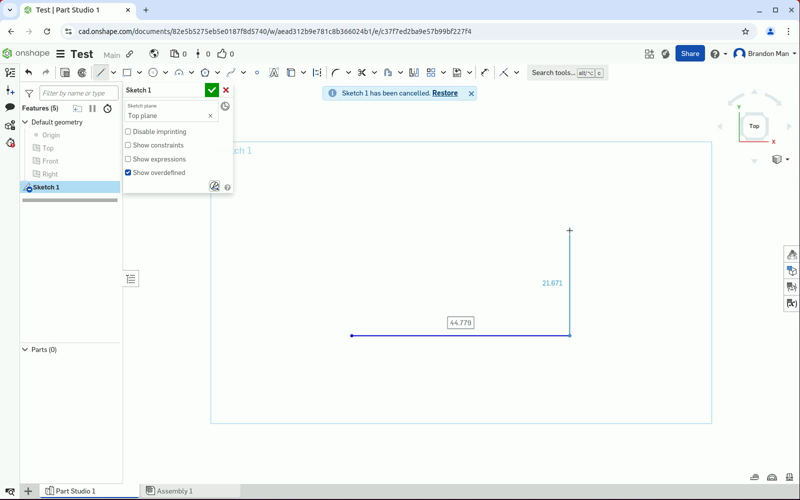
key_up(shift)
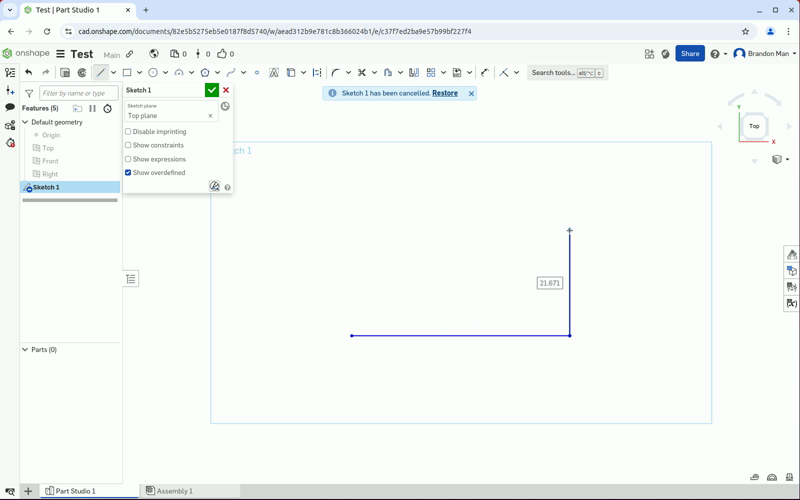
key_down(shift)
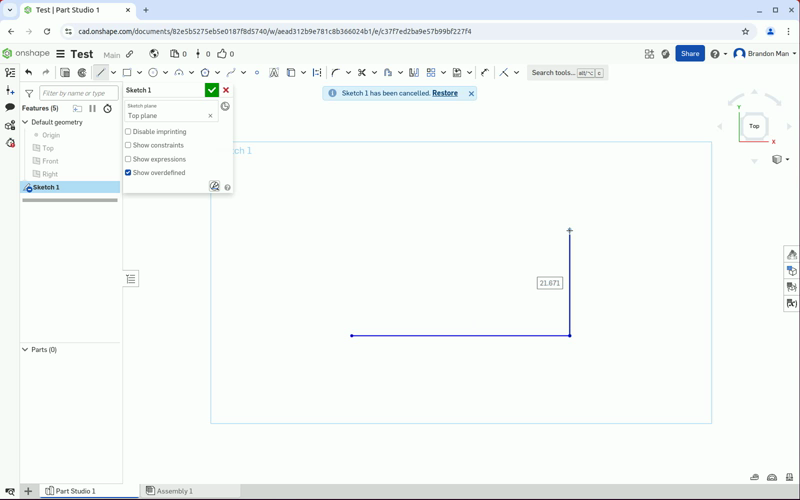
mouse_move(351, 230)
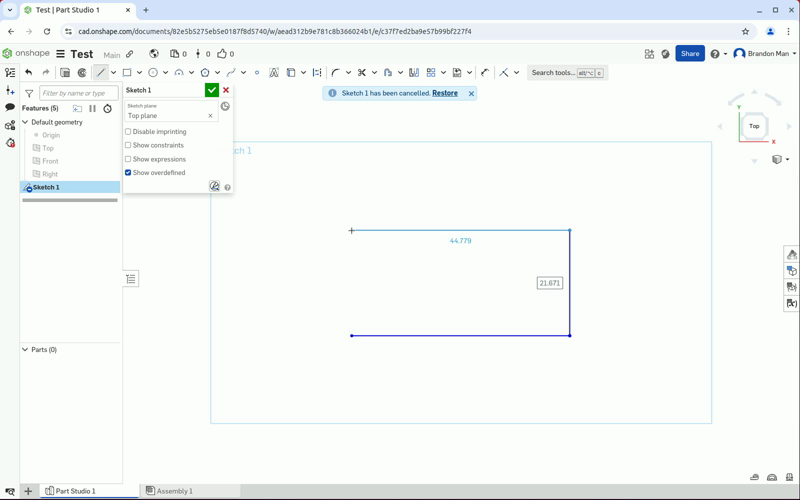
click(351, 230)
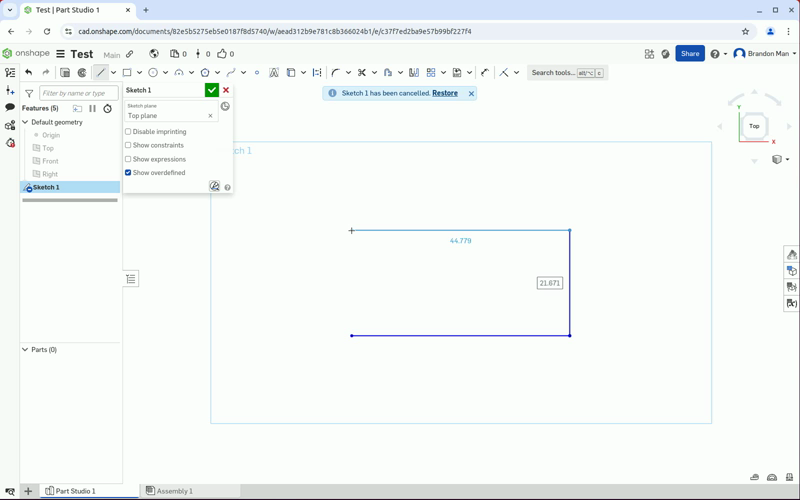
key_up(shift)
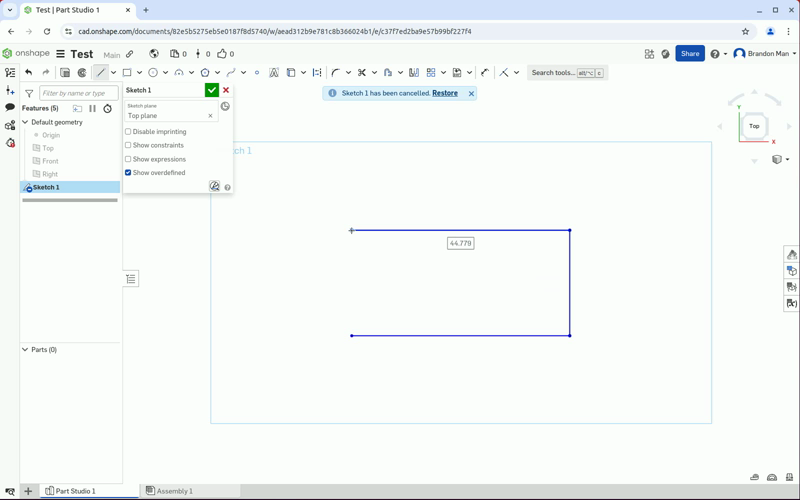
key_down(shift)
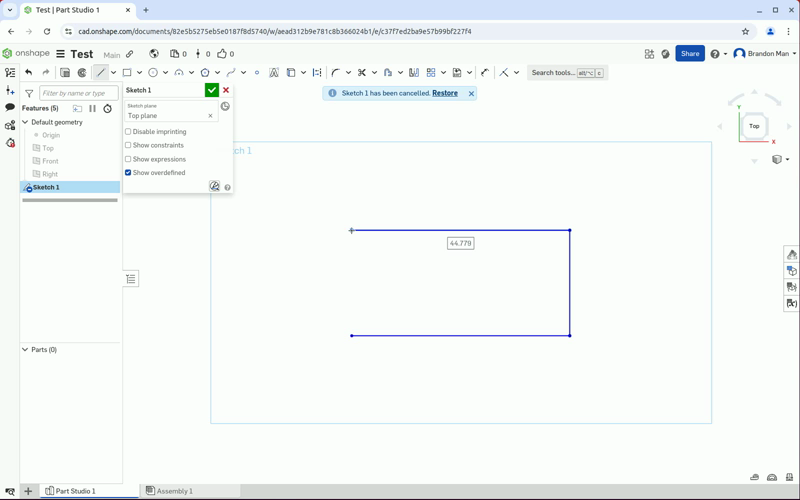
mouse_move(351, 335)
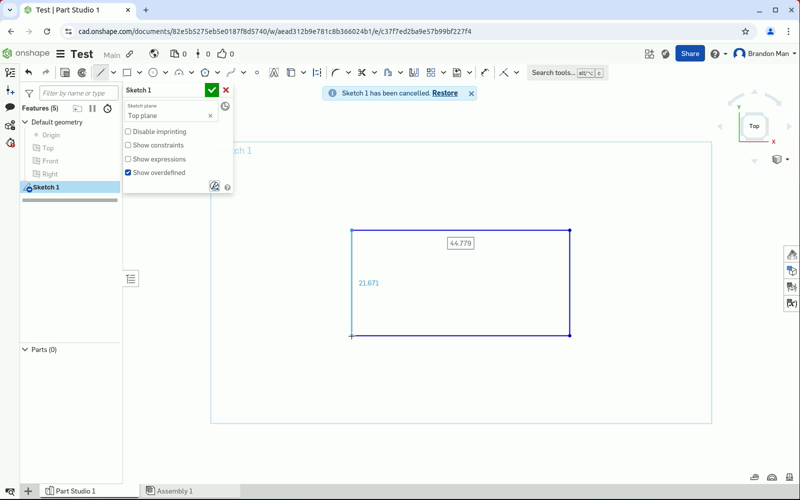
key_up(shift)
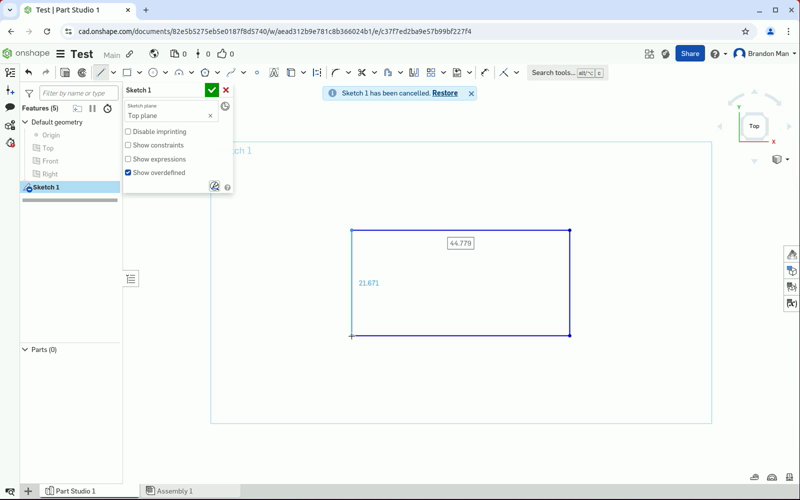
click(351, 335)
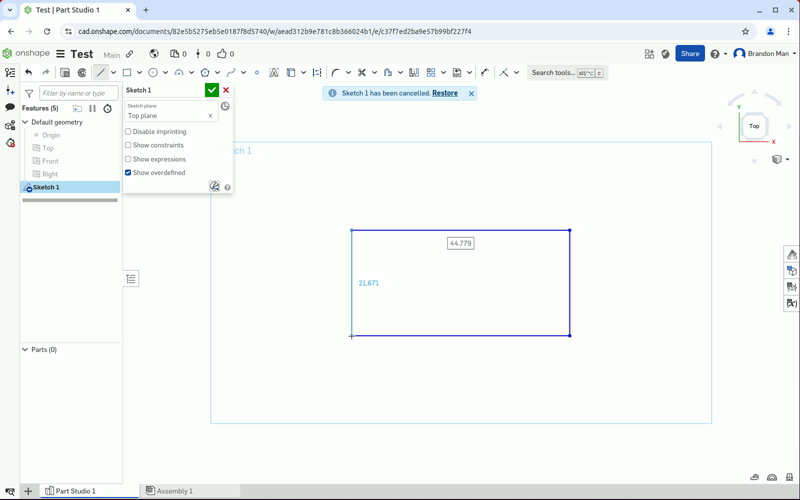
key(esc)
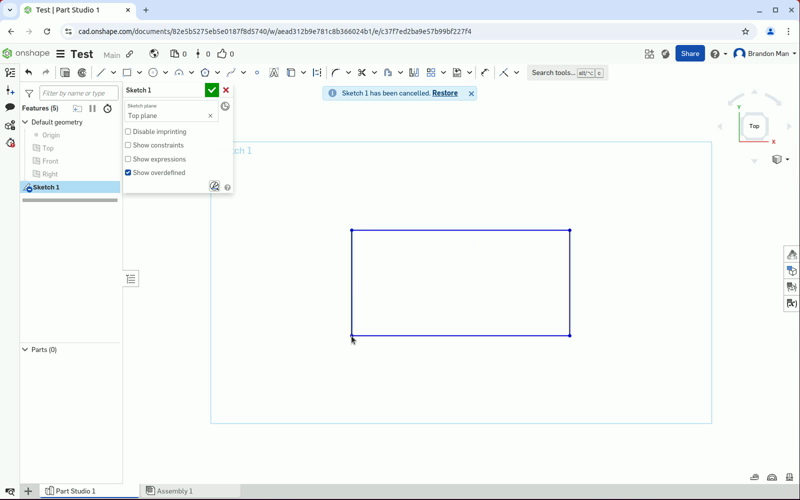
mouse_move(471, 281)
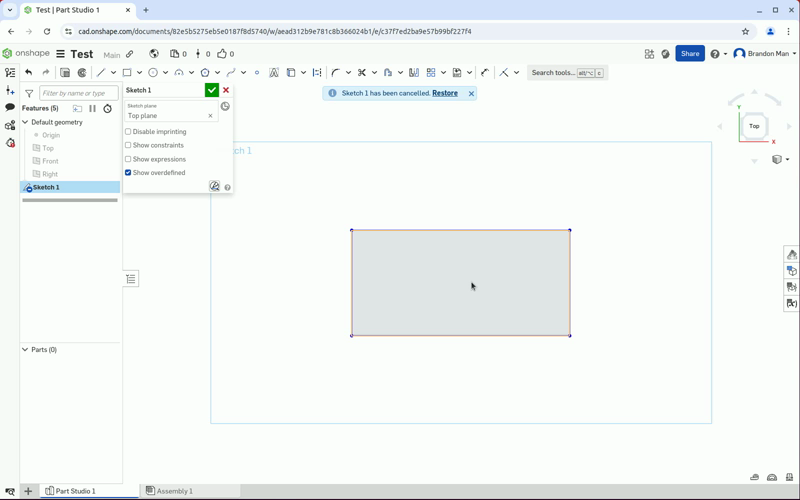
click(471, 281)
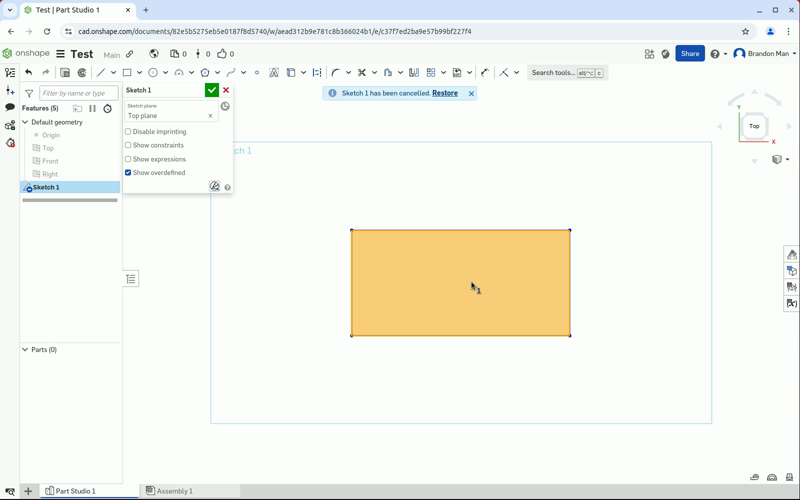
mouse_move(73, 352)
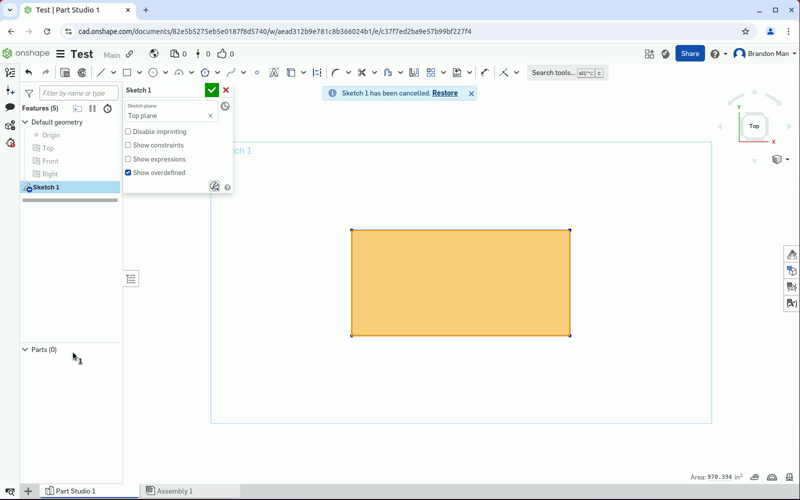
key(shift+y)
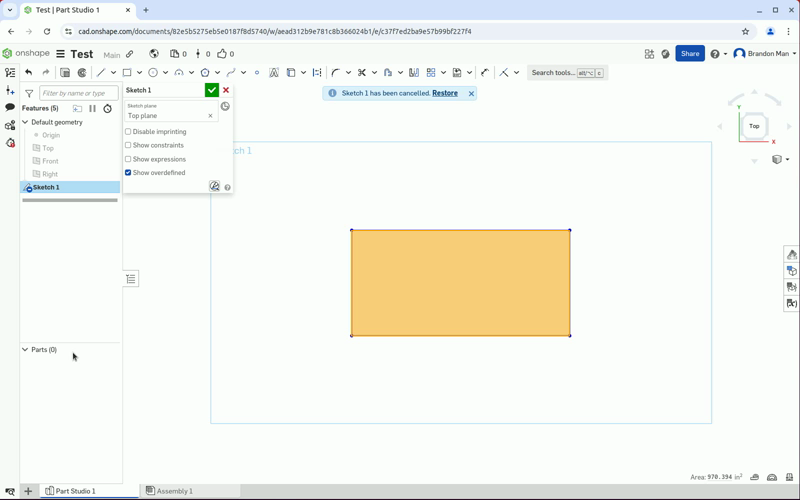
key(shift+e)
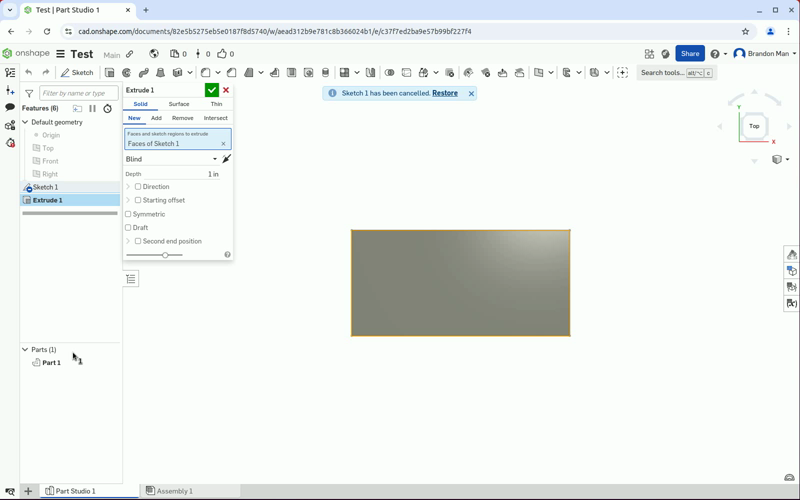
mouse_move(143, 106)
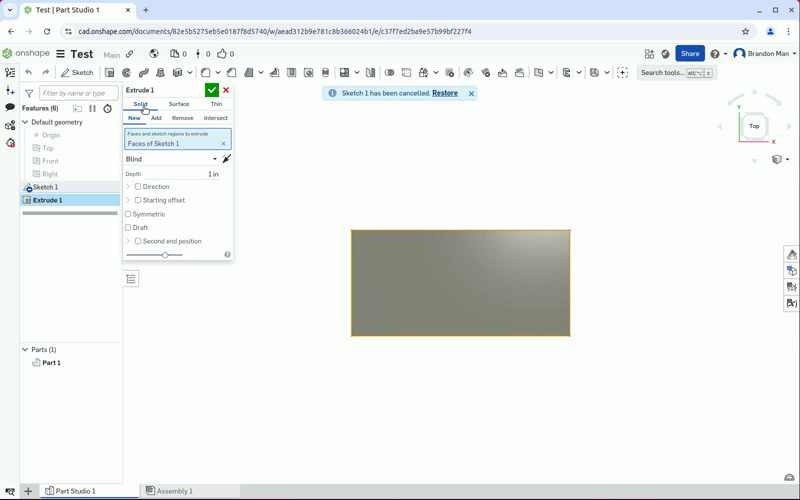
click(143, 106)
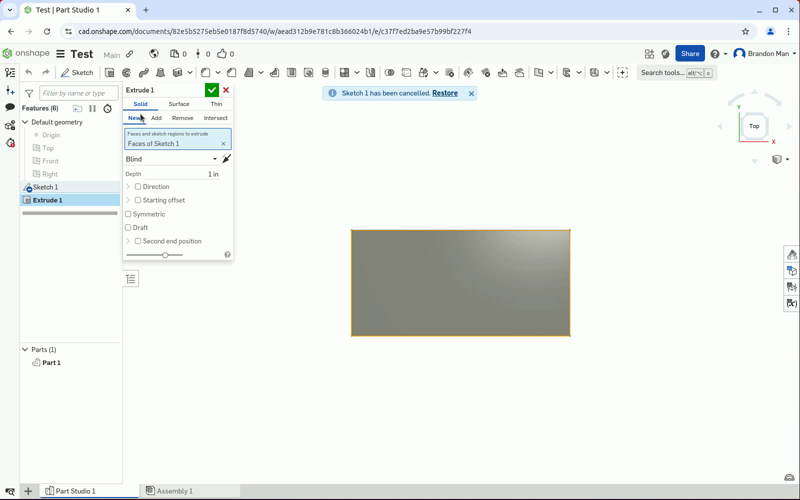
mouse_move(137, 120)
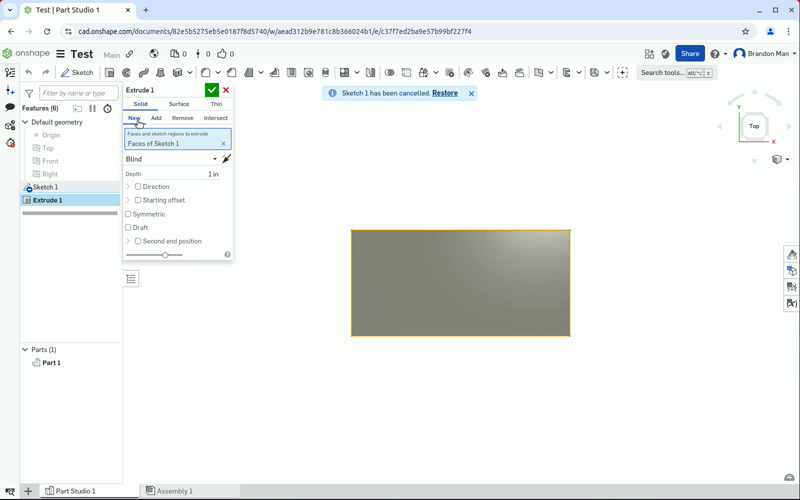
click(137, 120)
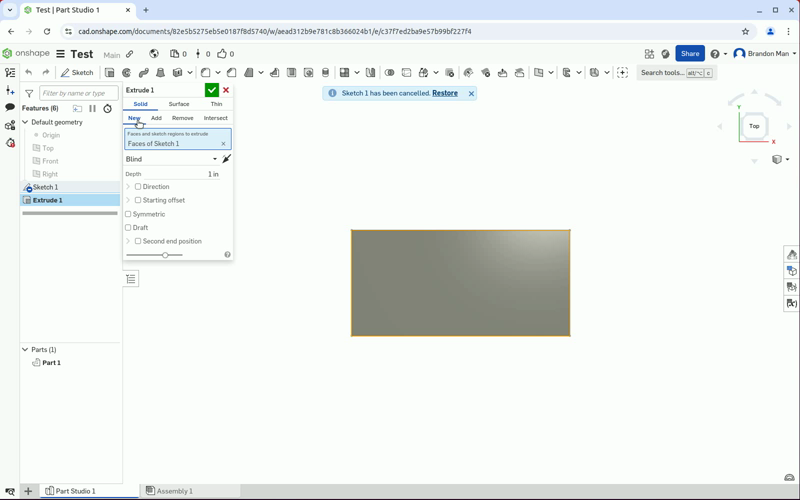
key(tab, 4)
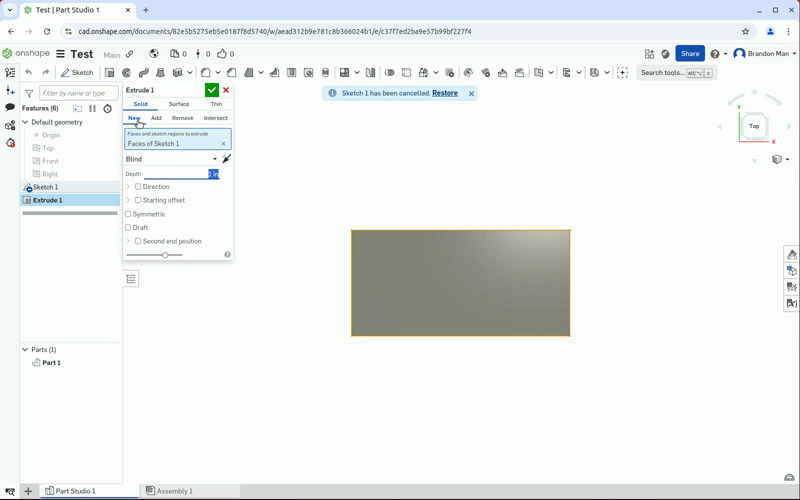
text(4.574)
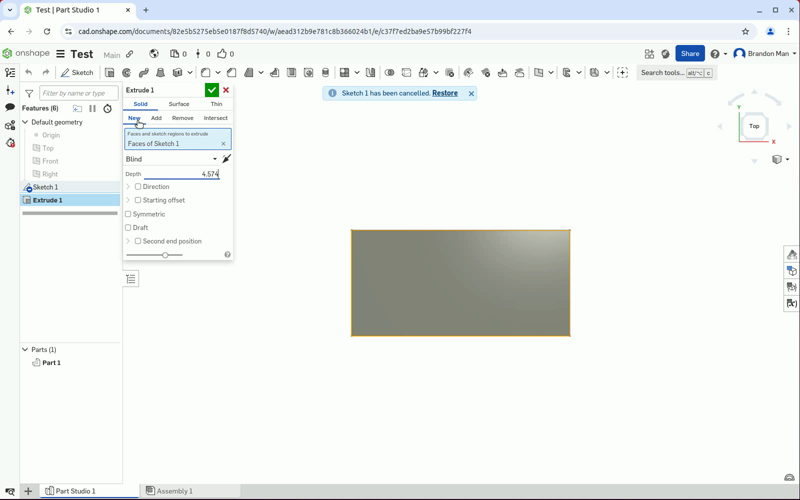
key(enter)
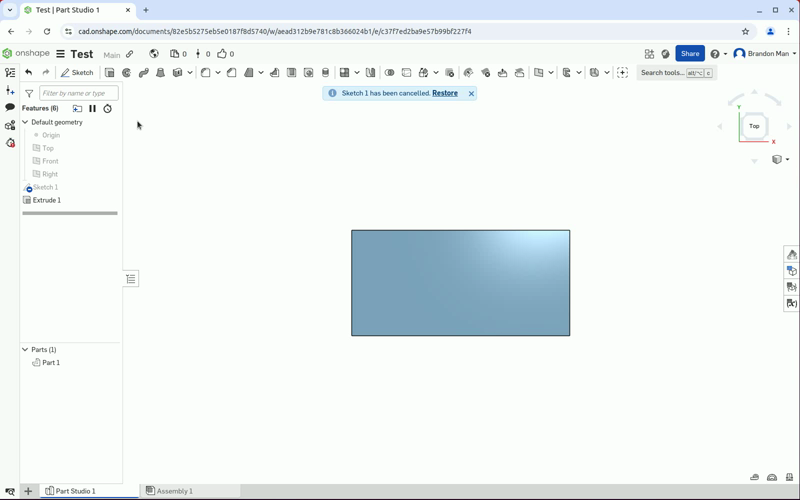
key(shift+h)
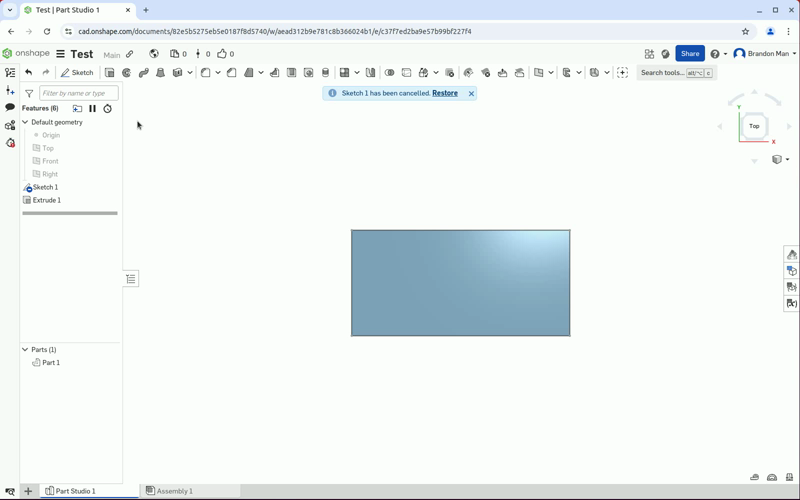
key(shift+h)
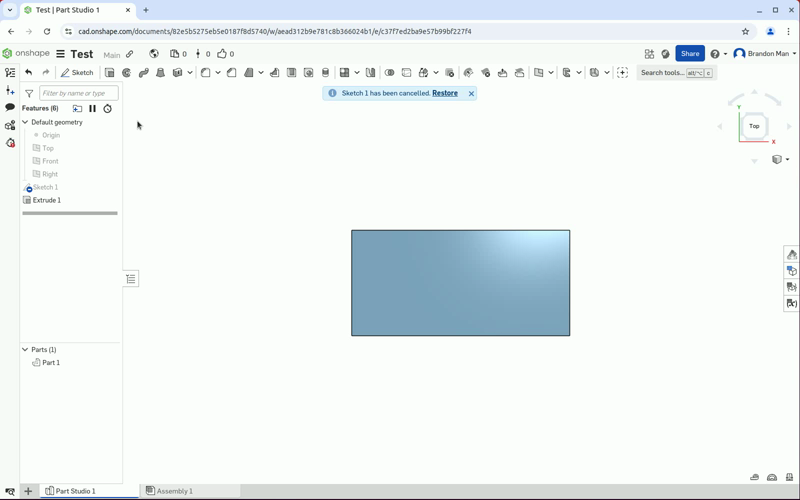
mouse_move(73, 189)
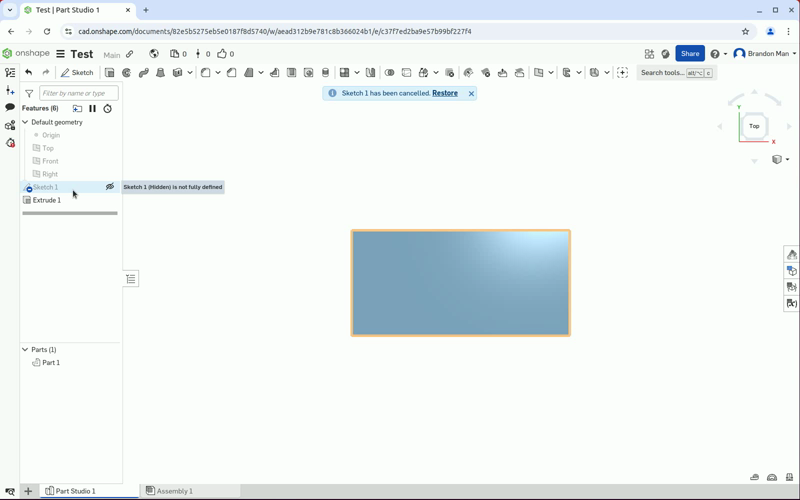
click(73, 189)
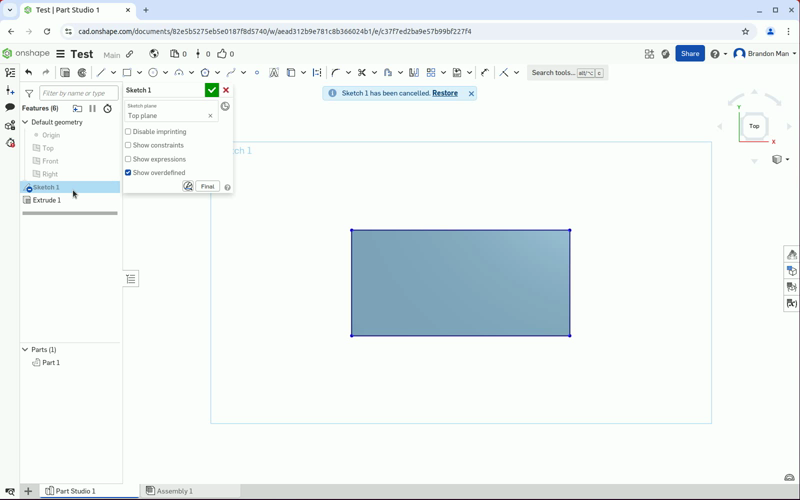
mouse_move(229, 92)
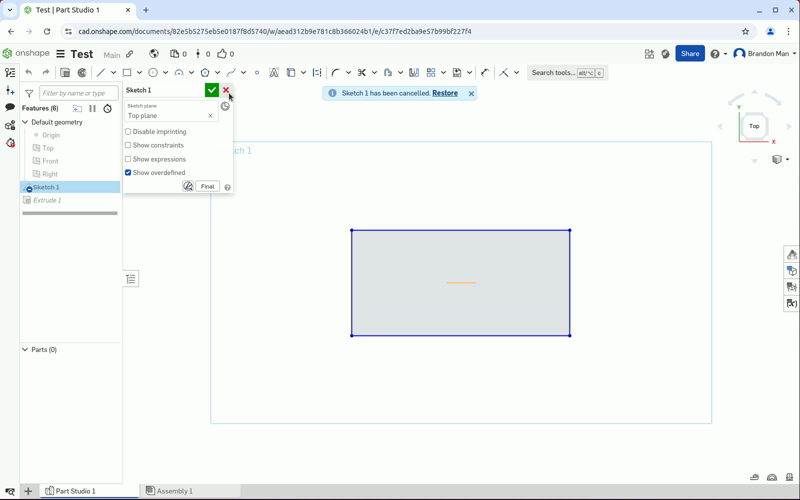
click(229, 92)
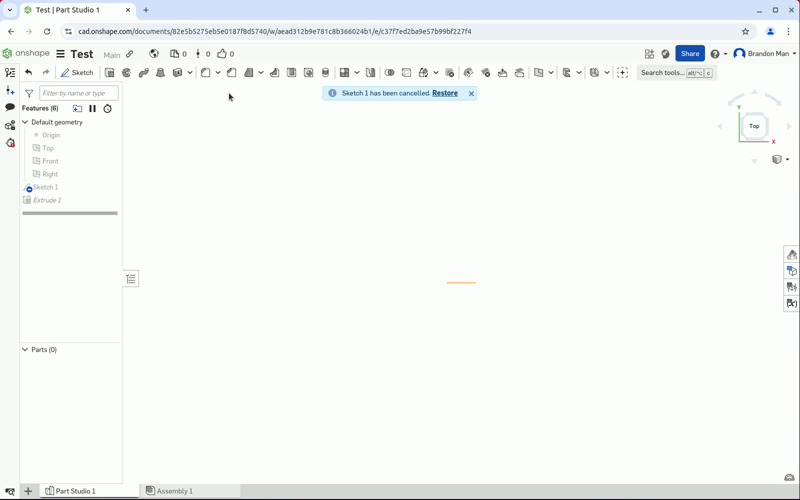
mouse_move(73, 352)
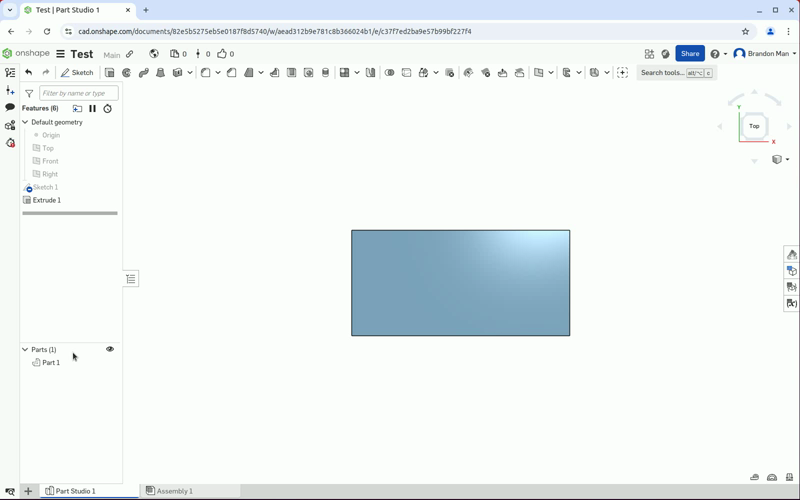
key(y)
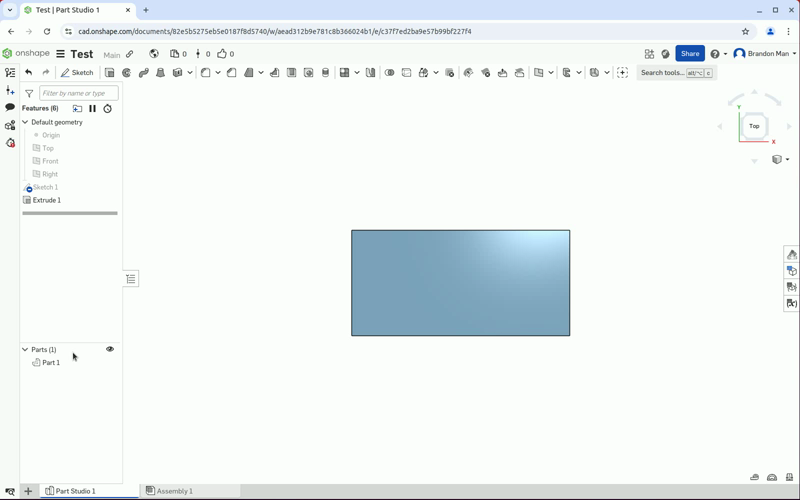
key(shift+p)
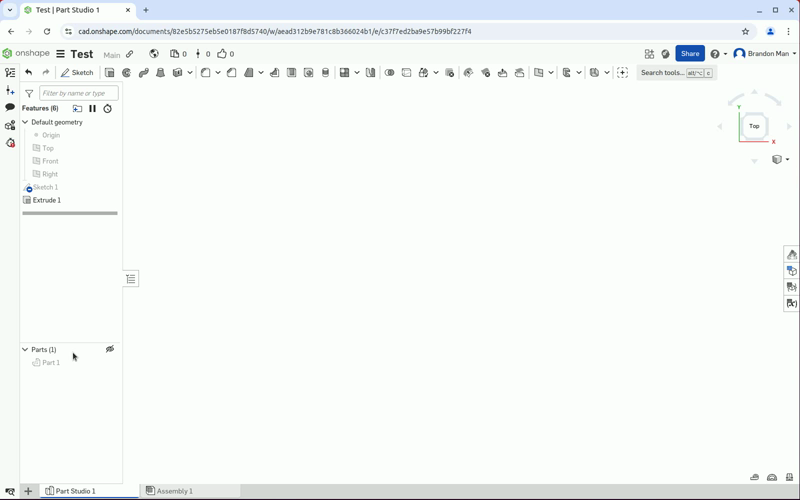
key(space)
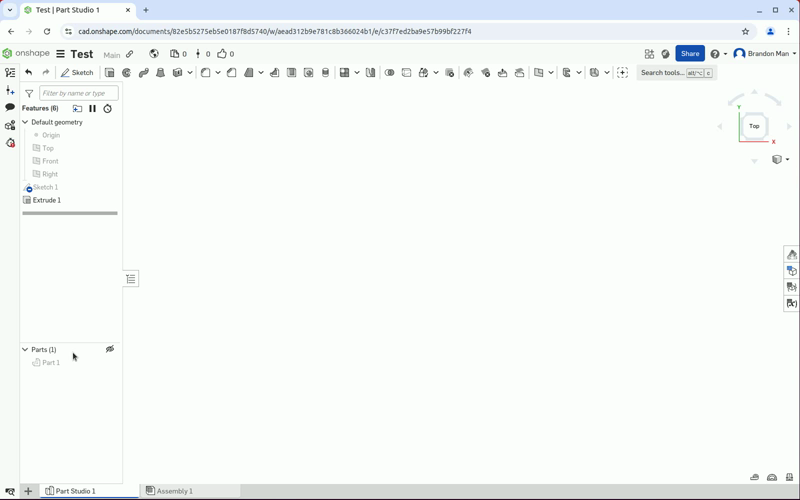
key_down(shift)
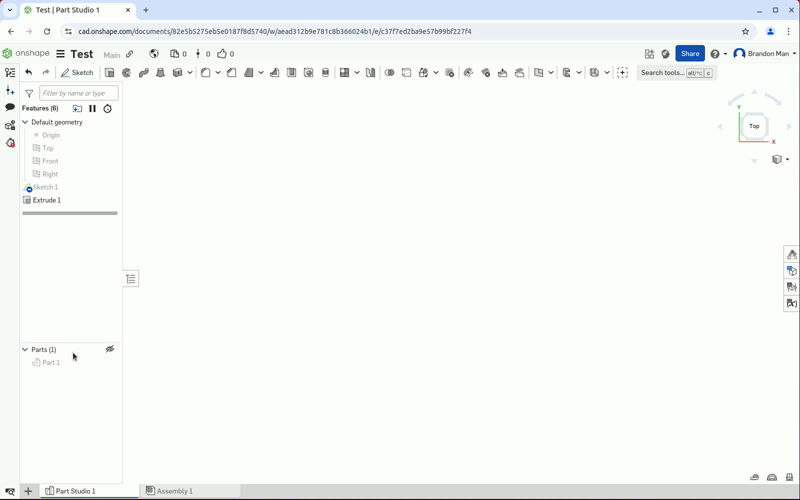
key(up)
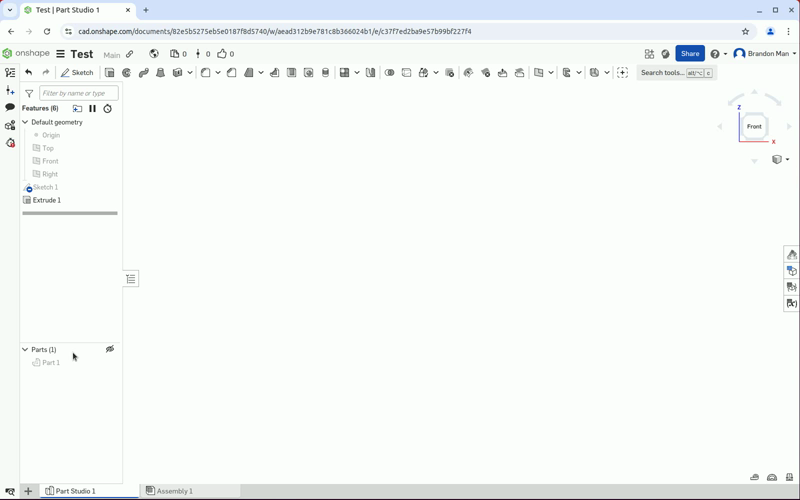
key_up(shift)
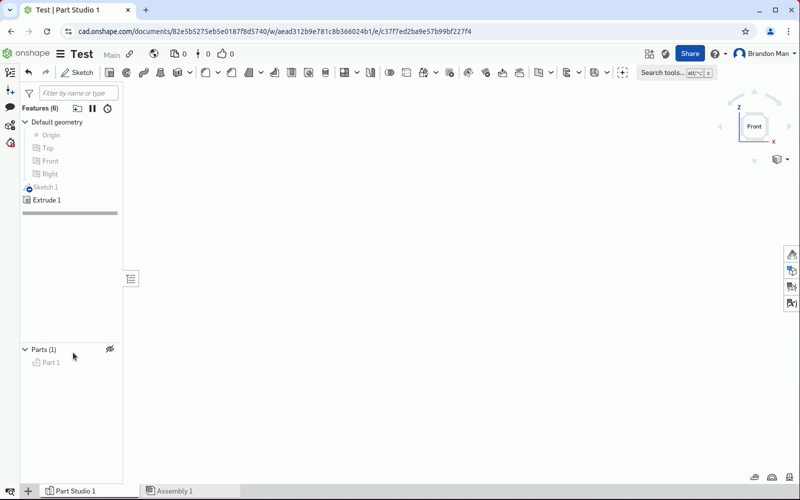
key(space)
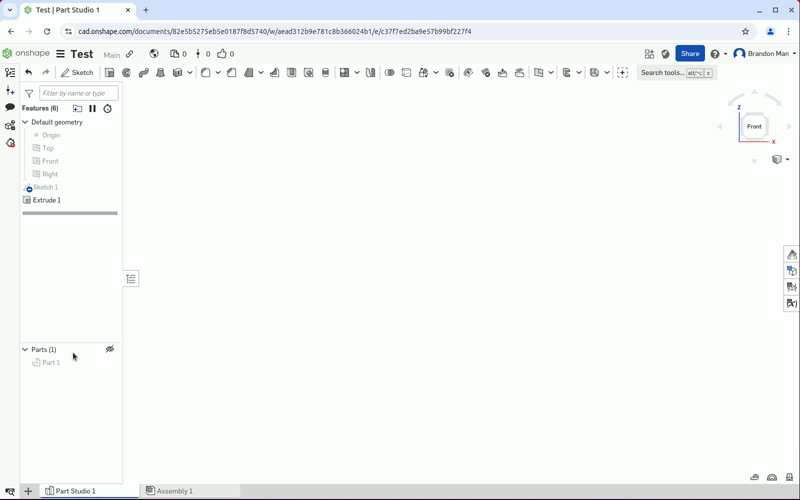
key_down(shift)
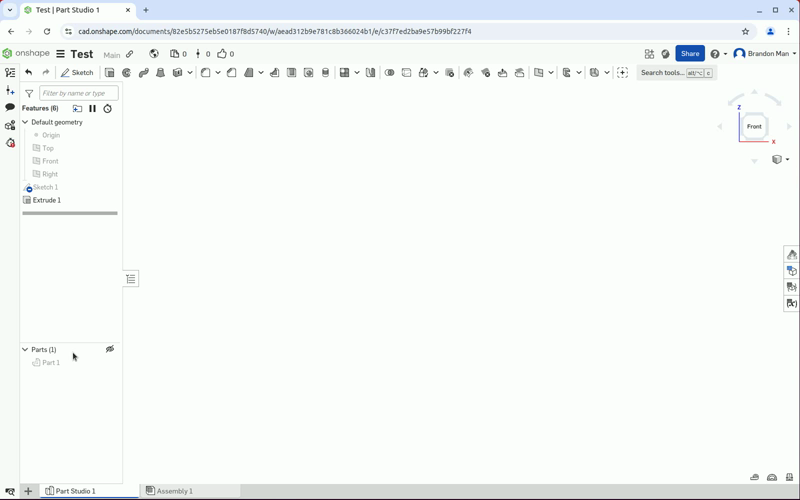
key(left)
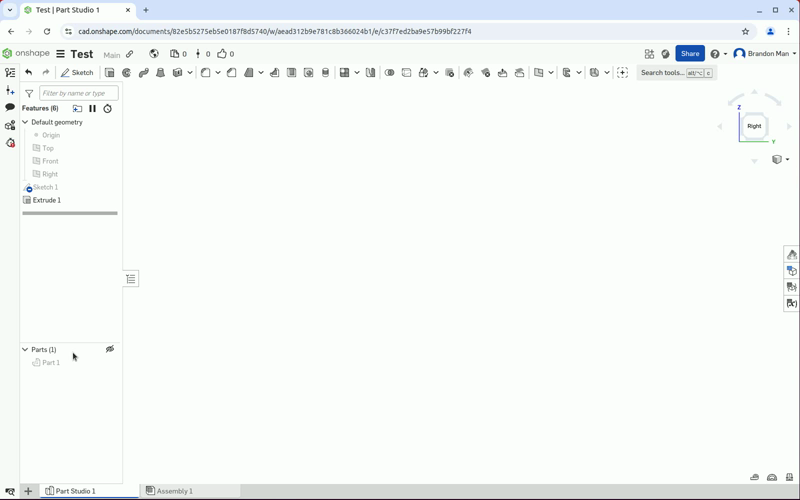
key_up(shift)
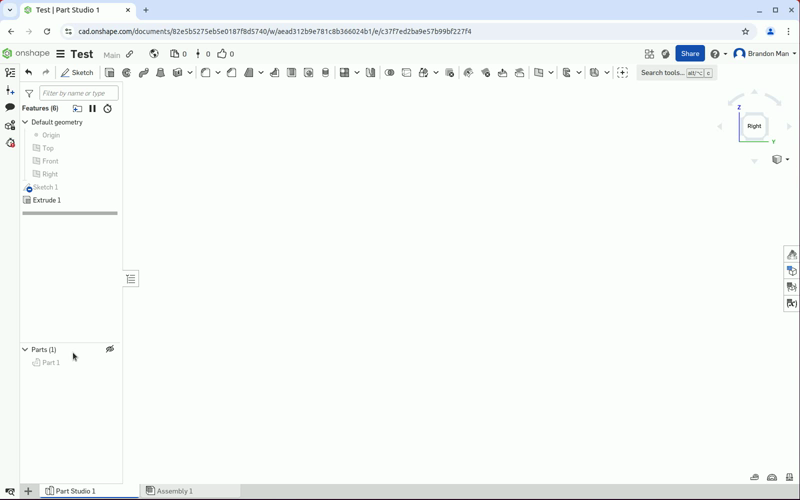
mouse_move(73, 352)
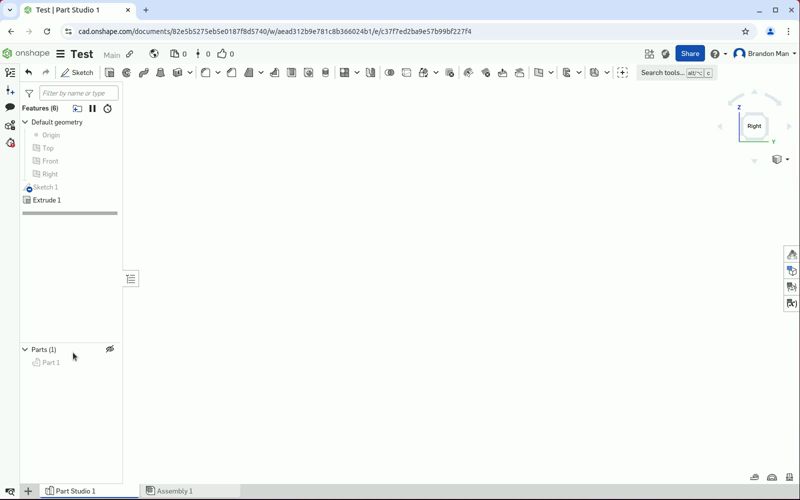
key(shift+y)
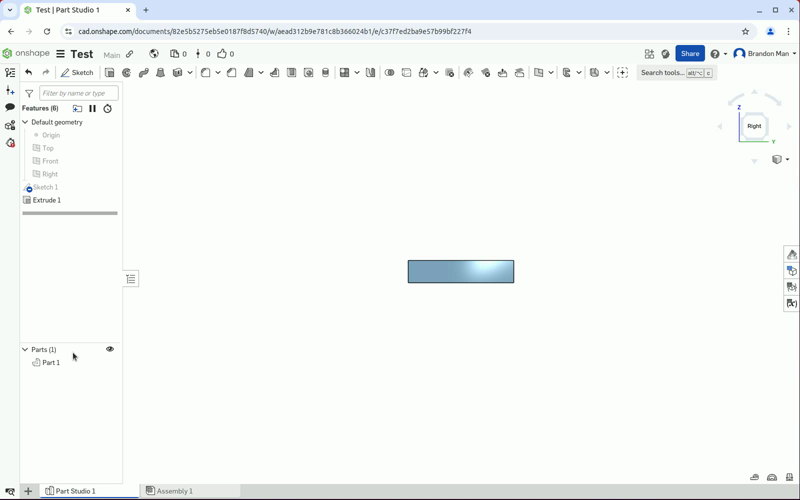
mouse_move(541, 75)
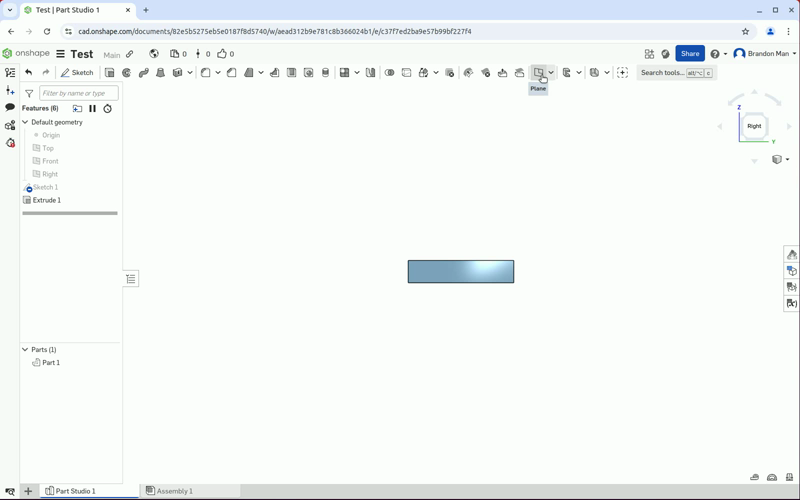
click(541, 75)
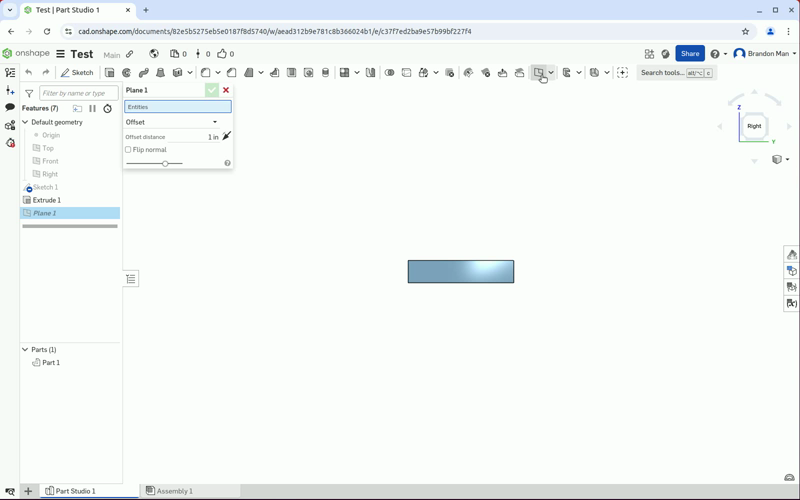
mouse_move(73, 176)
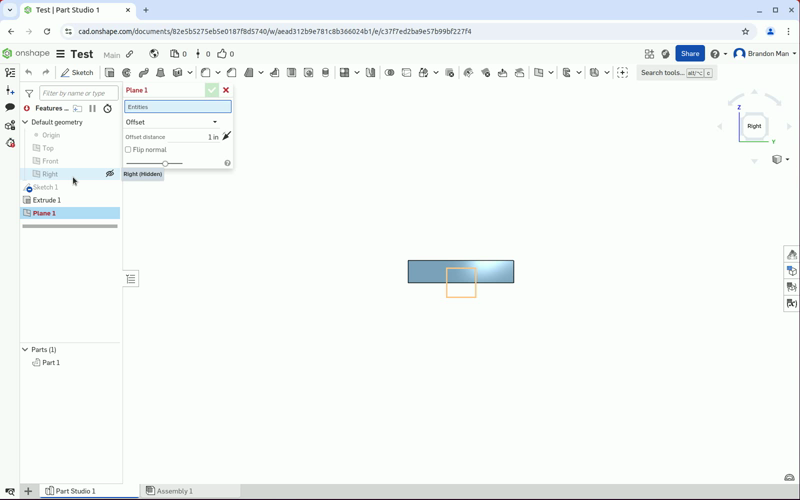
click(73, 176)
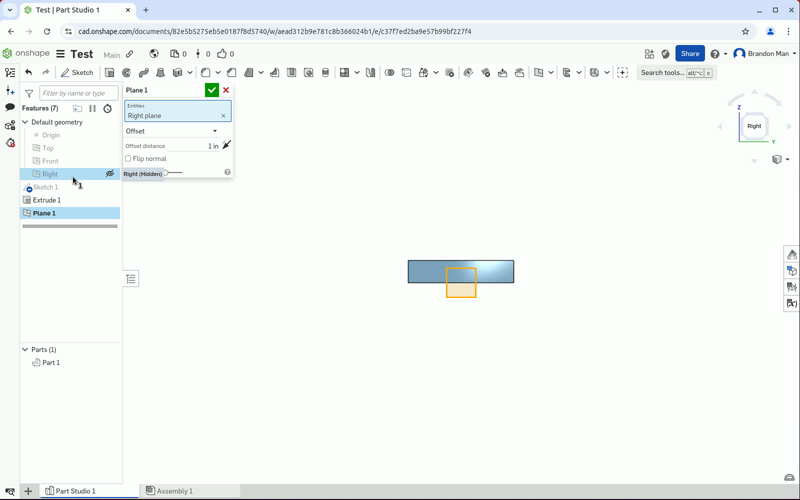
key(tab, 2)
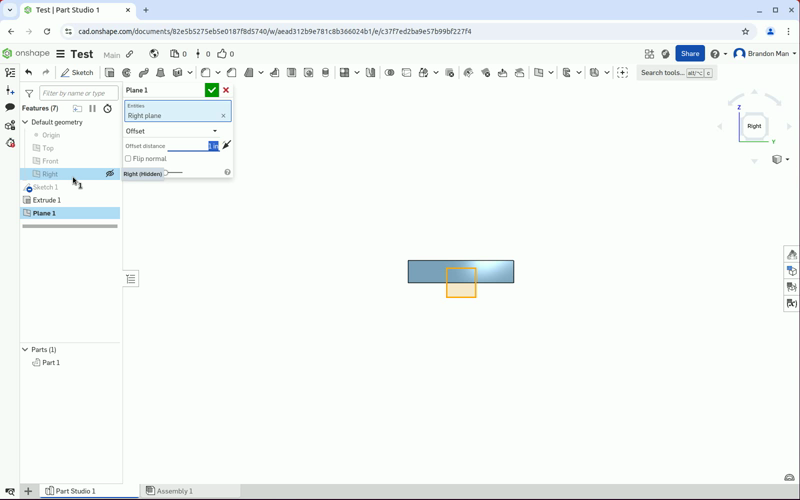
text(22.4)
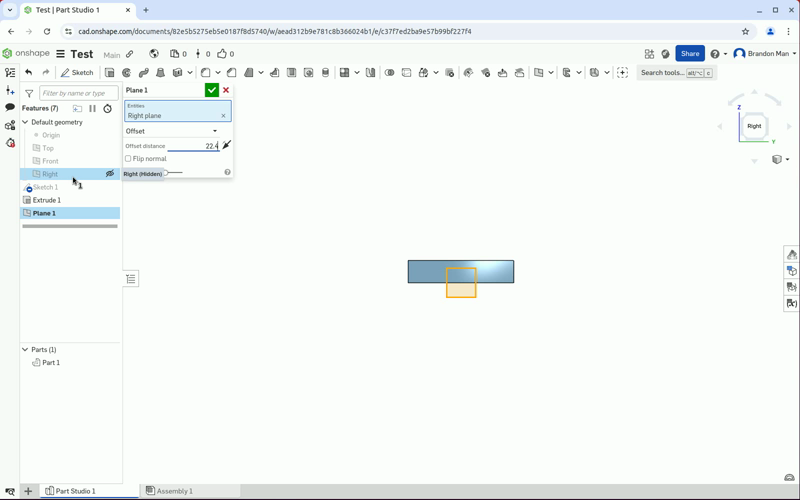
key(enter, 2)
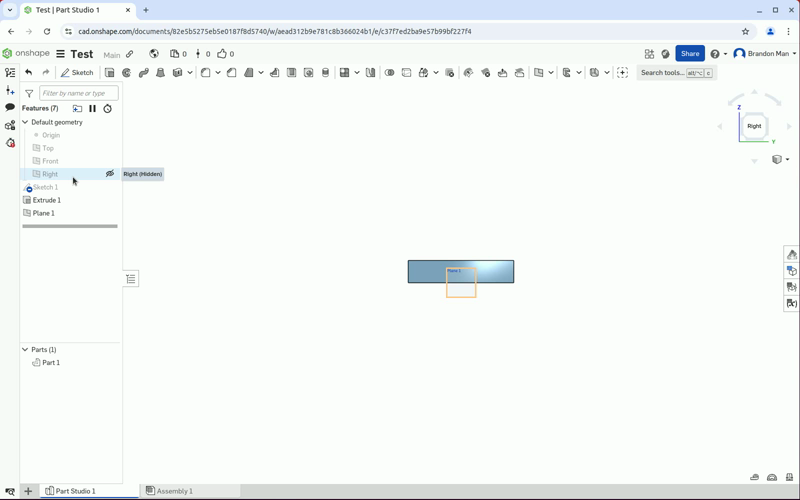
key(shift+s)
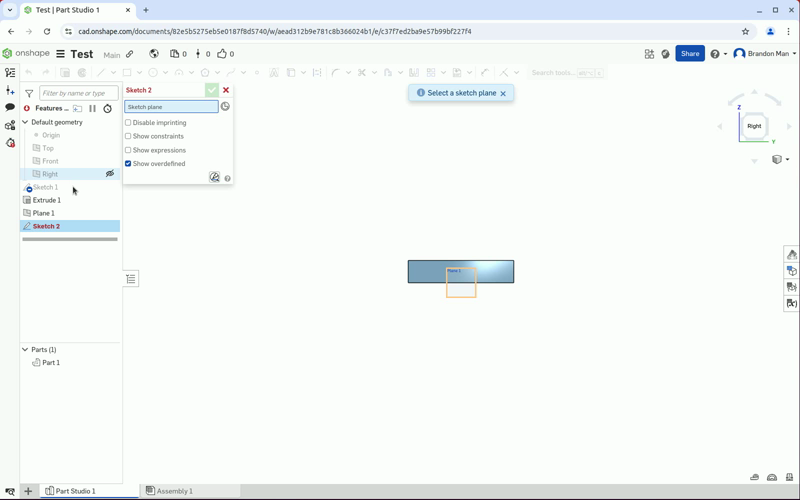
mouse_move(73, 215)
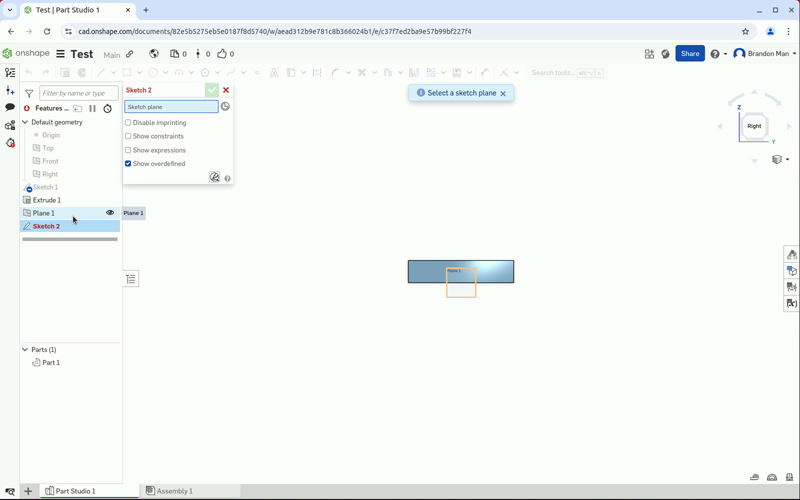
click(73, 215)
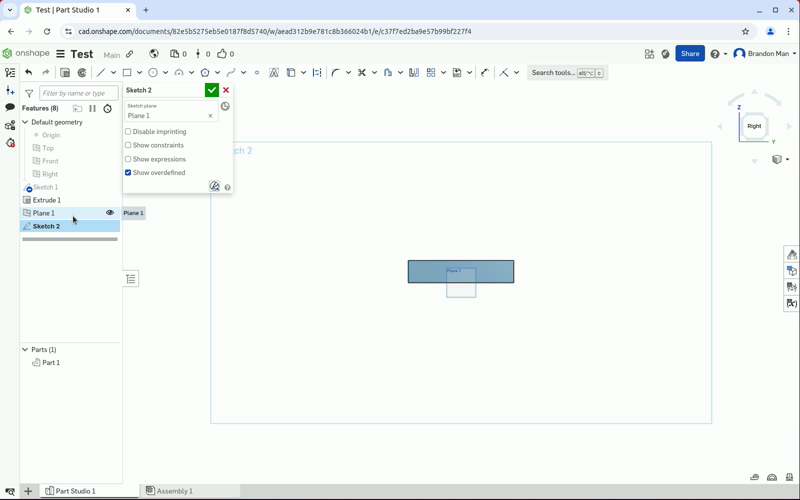
mouse_move(73, 352)
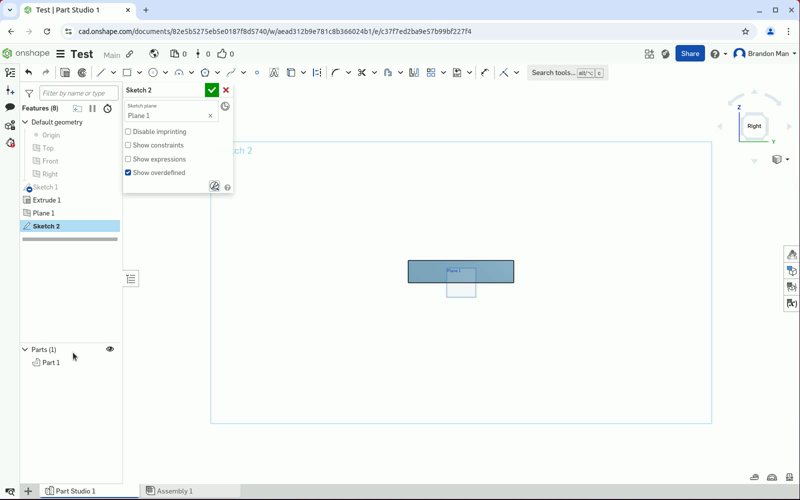
key(y)
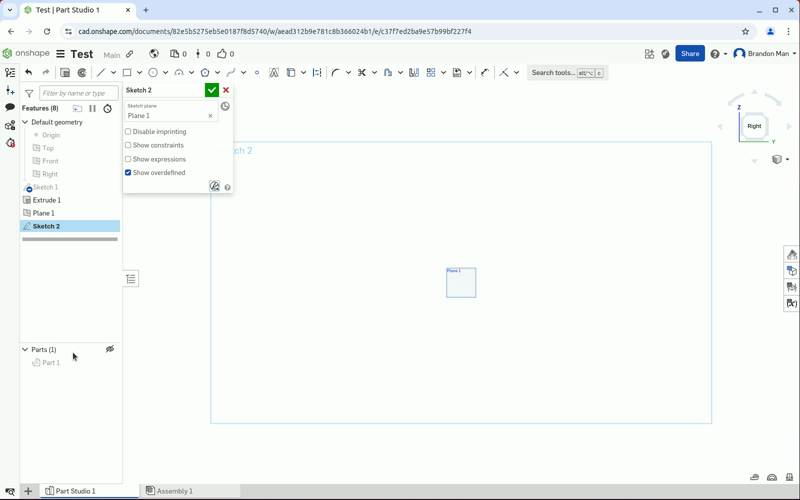
key(l)
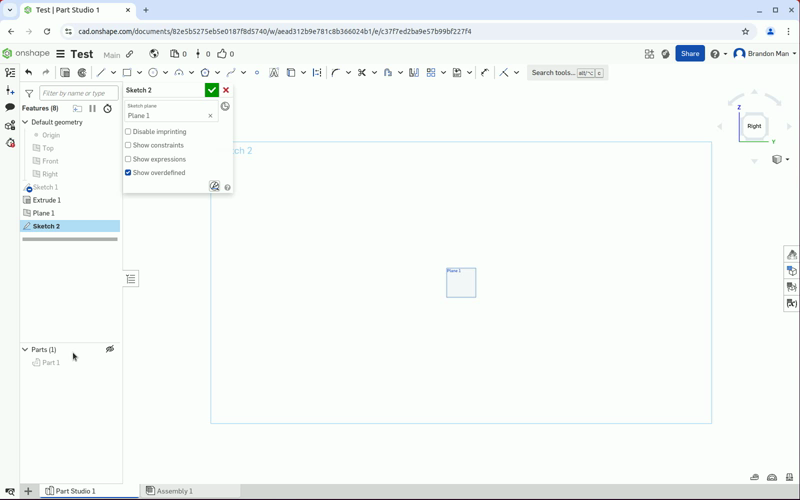
key_down(shift)
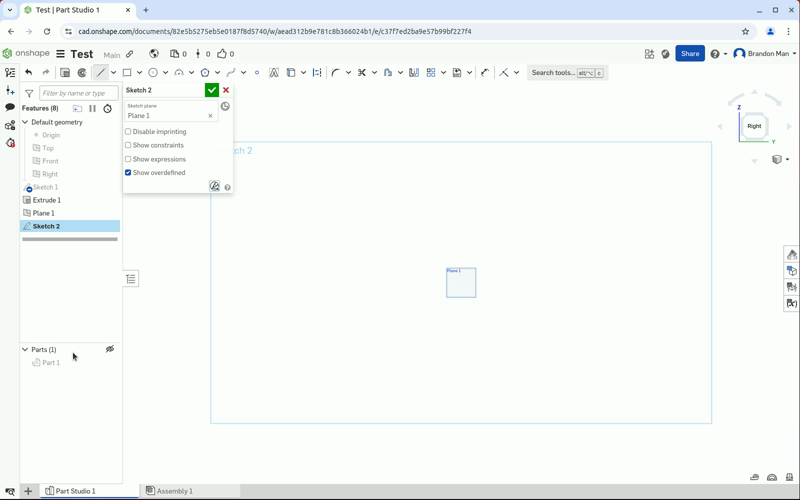
mouse_move(407, 282)
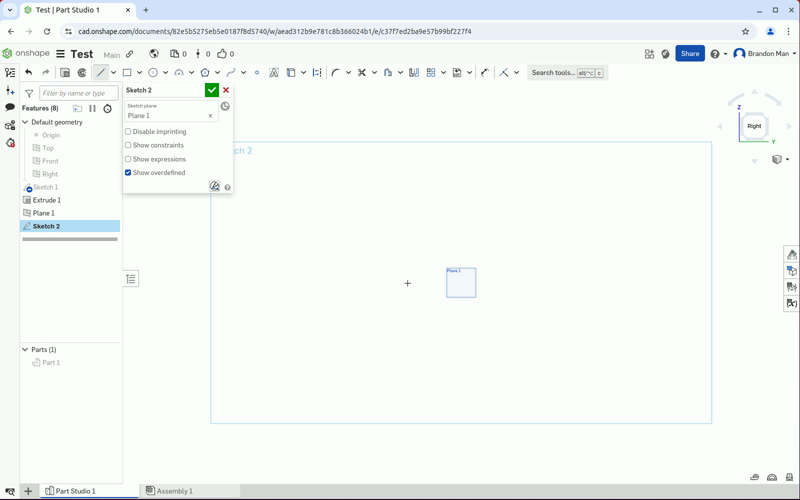
click(407, 282)
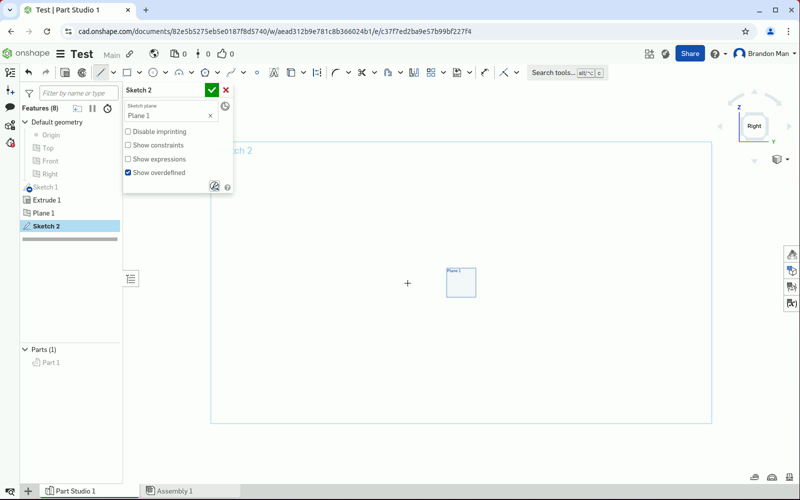
key_up(shift)
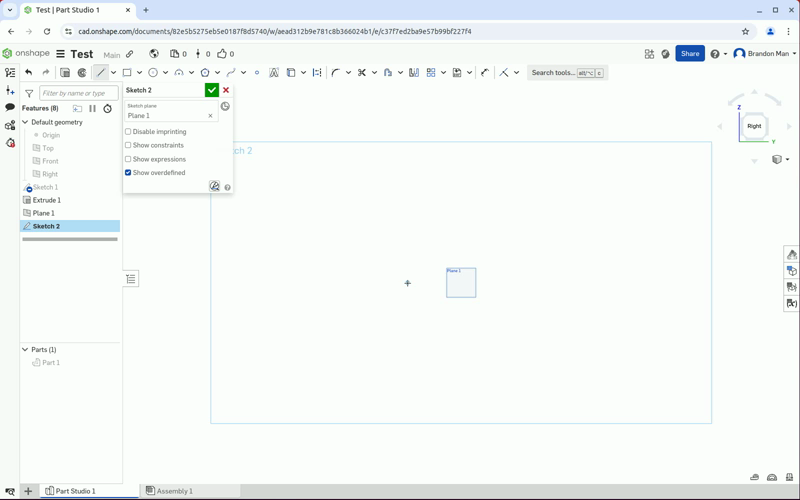
key_down(shift)
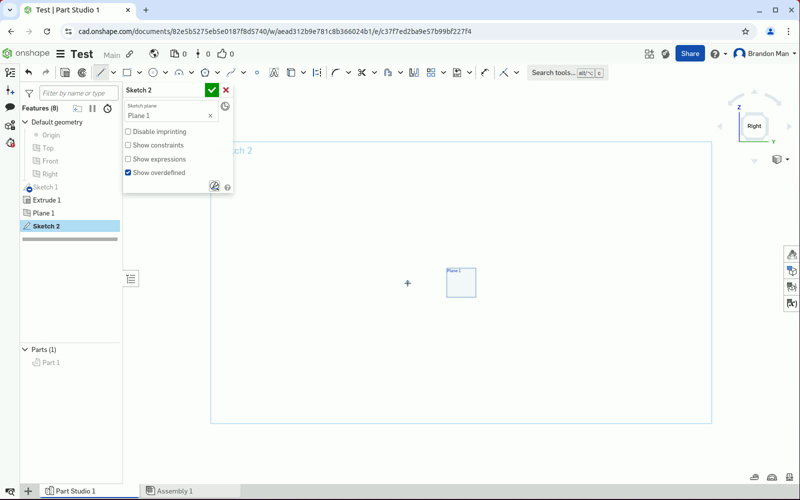
mouse_move(513, 282)
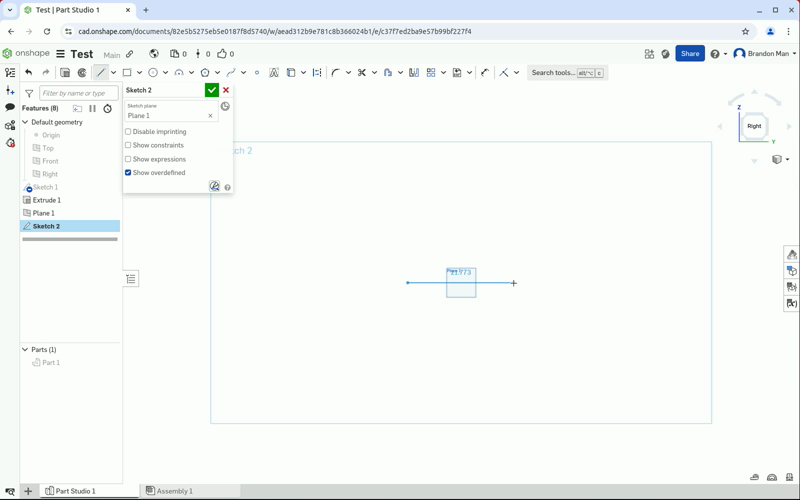
click(513, 282)
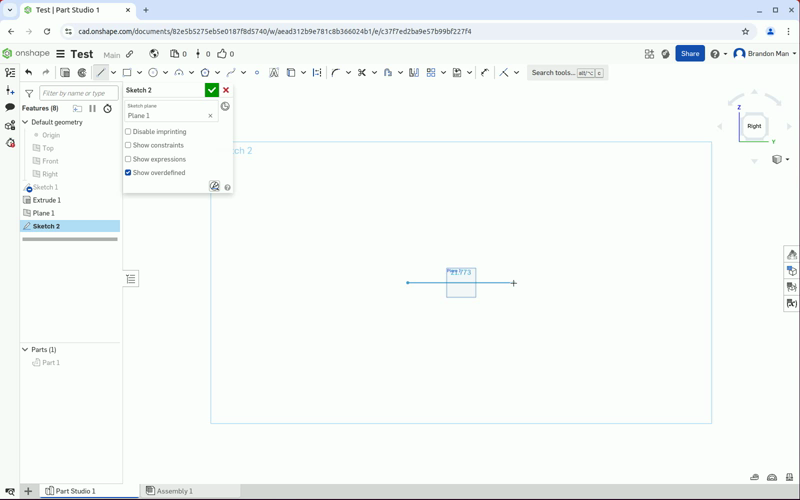
key_up(shift)
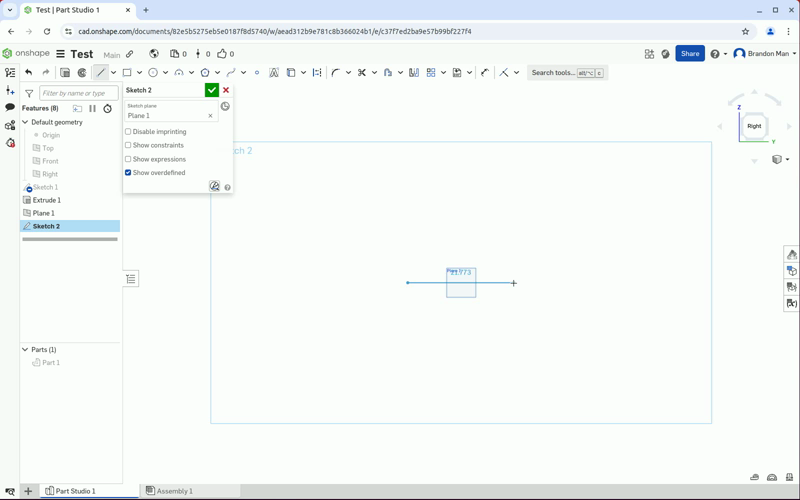
key_down(shift)
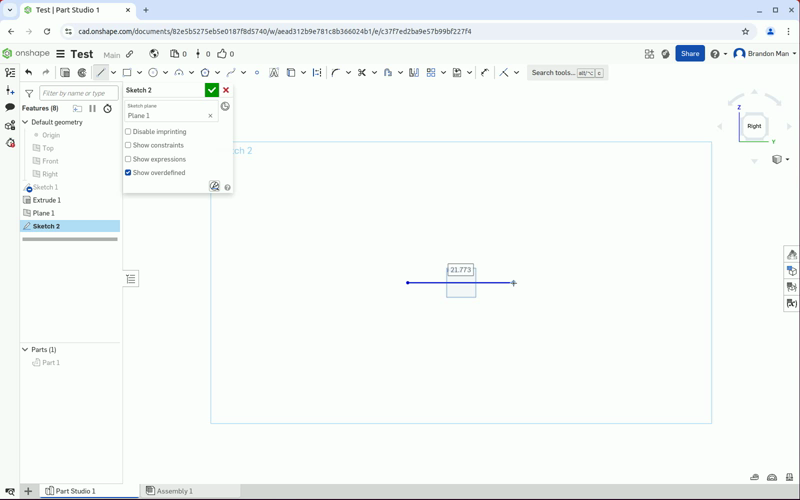
mouse_move(543, 282)
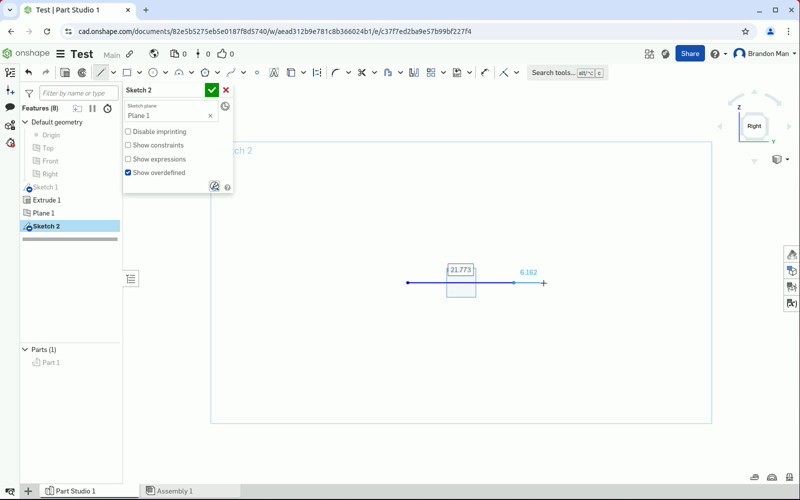
mouse_move(513, 260)
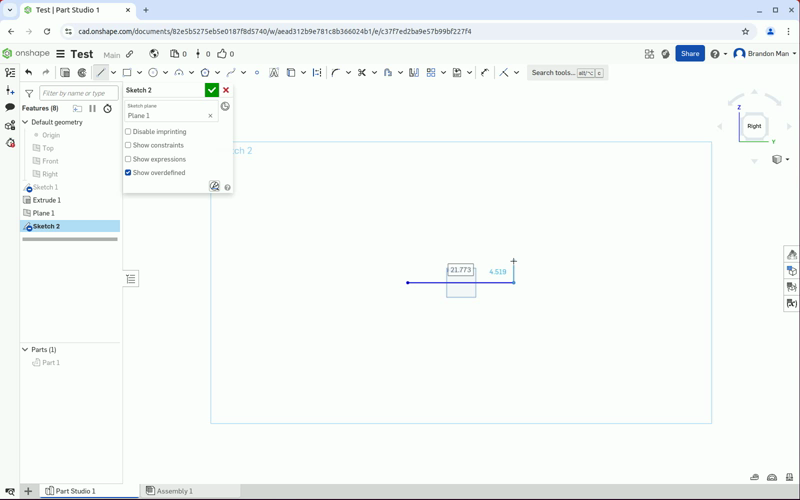
click(513, 260)
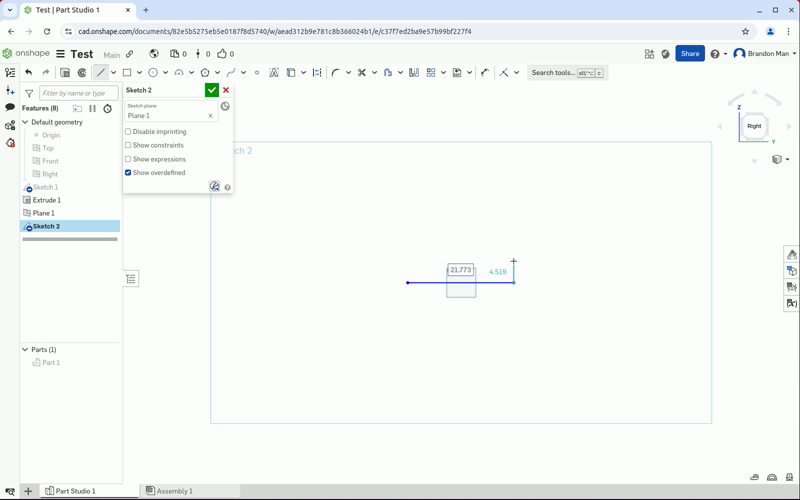
key_up(shift)
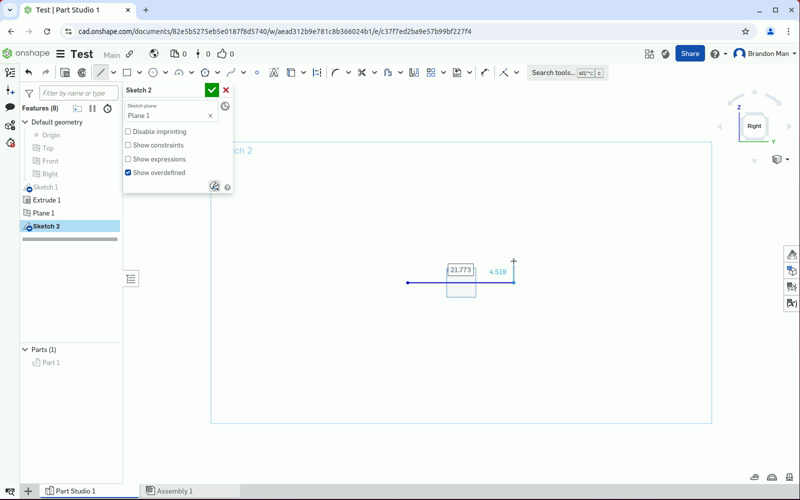
key_down(shift)
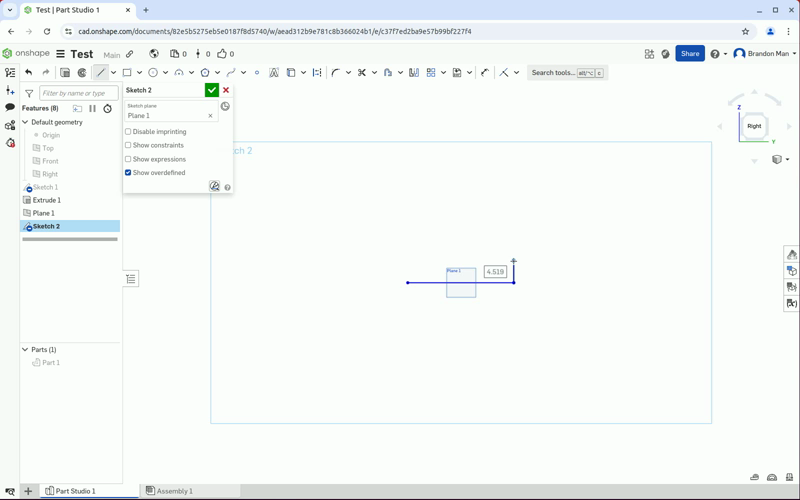
mouse_move(407, 260)
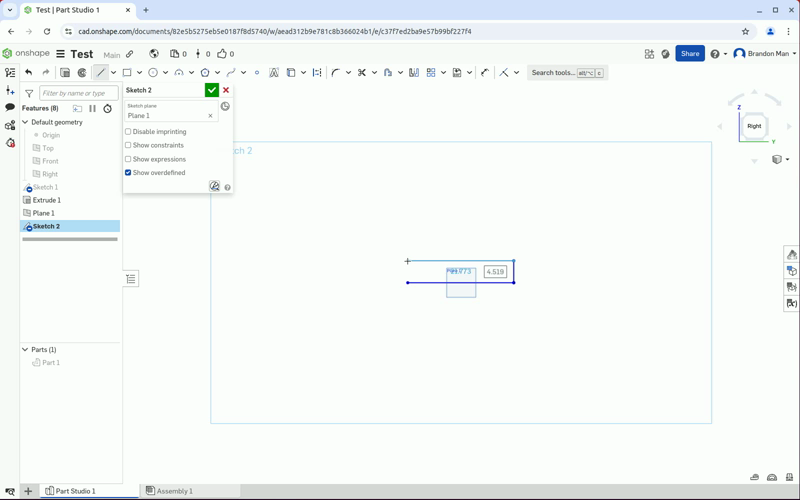
click(407, 260)
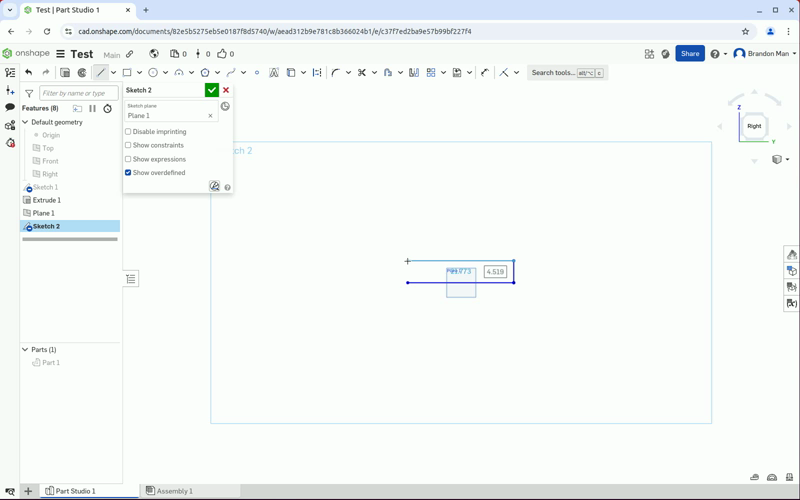
key_up(shift)
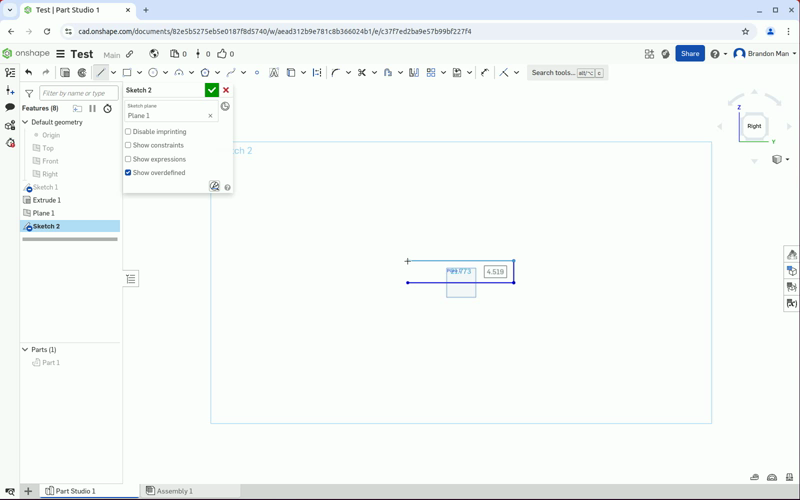
mouse_move(437, 260)
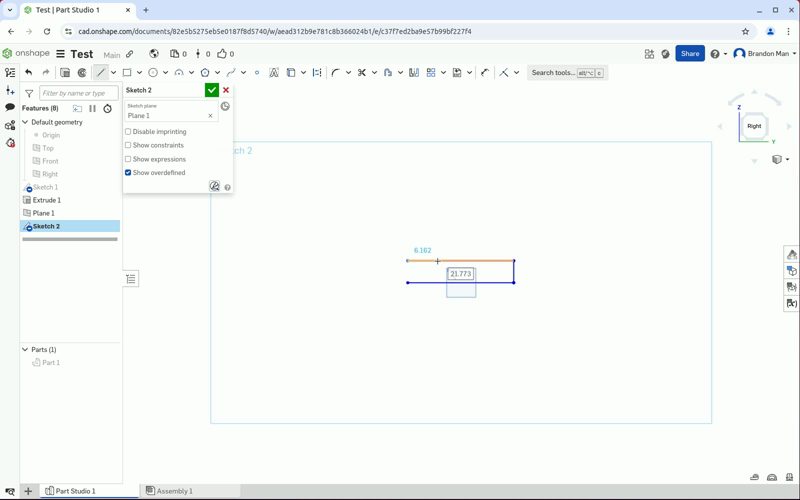
key_down(shift)
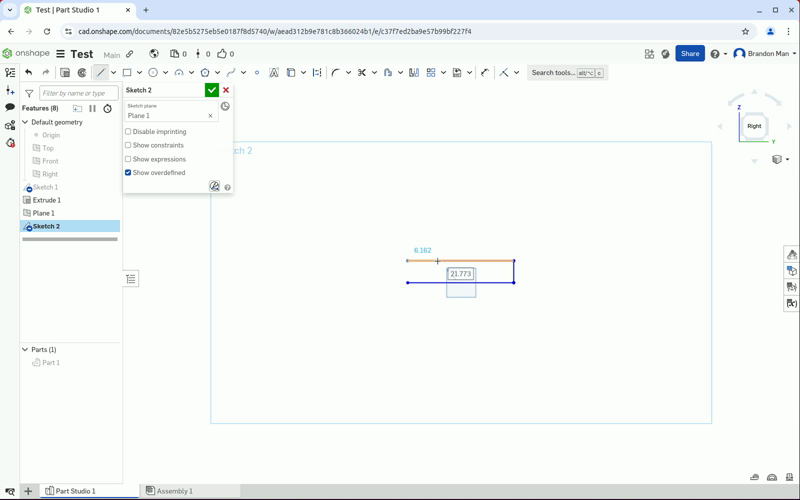
mouse_move(407, 282)
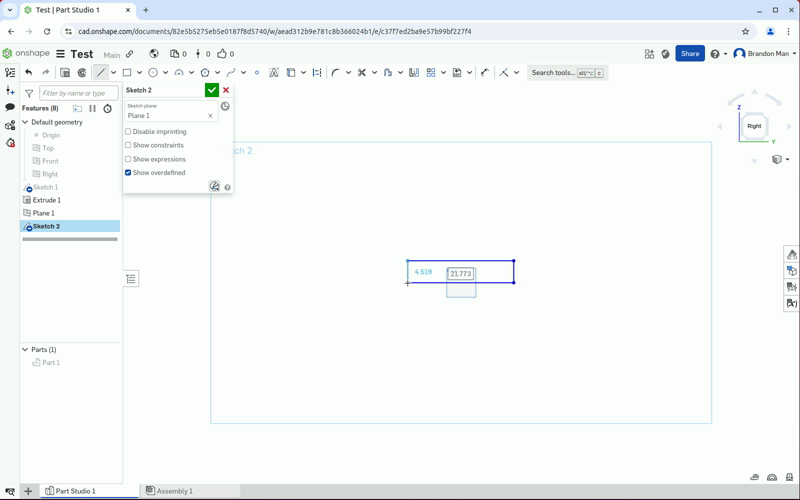
key_up(shift)
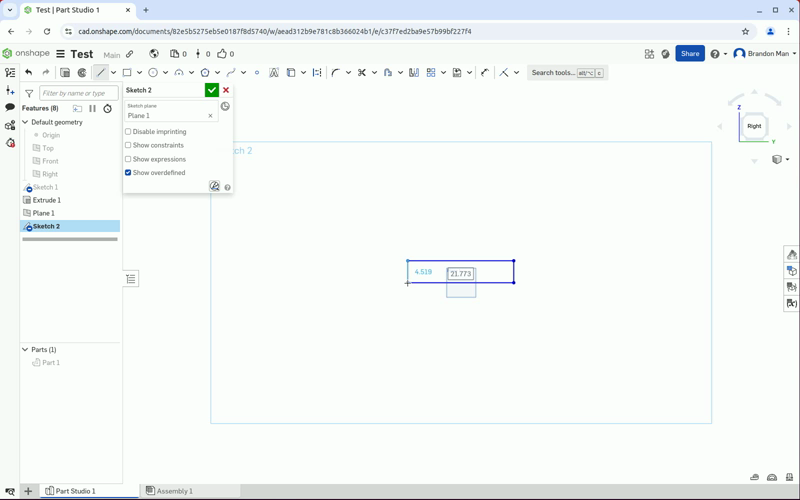
click(407, 282)
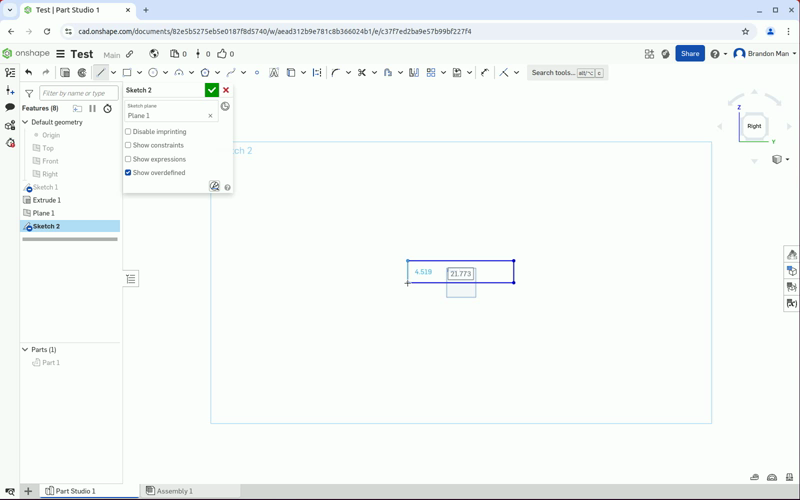
key(esc)
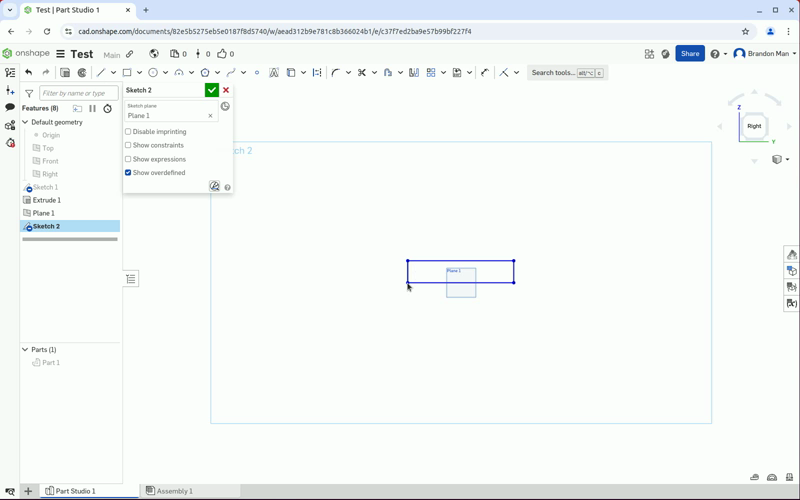
mouse_move(438, 274)
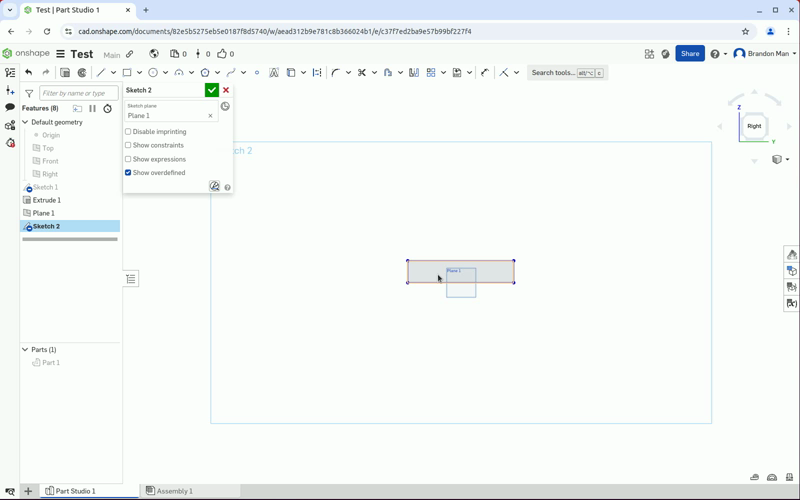
click(438, 274)
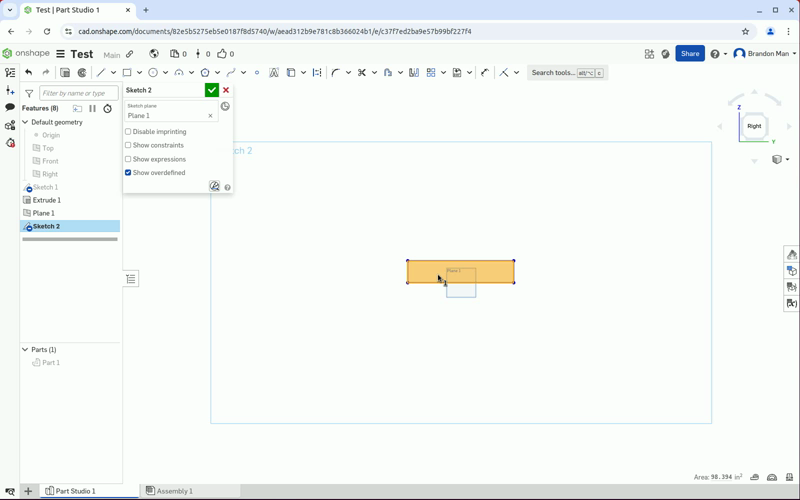
mouse_move(73, 352)
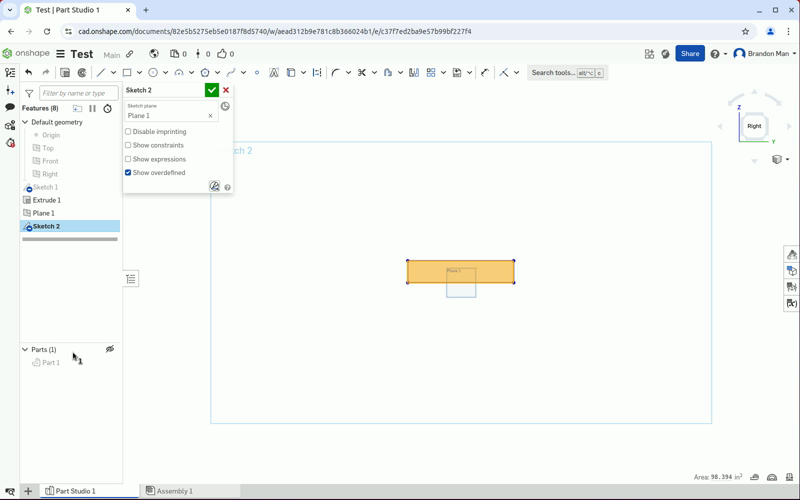
key(shift+y)
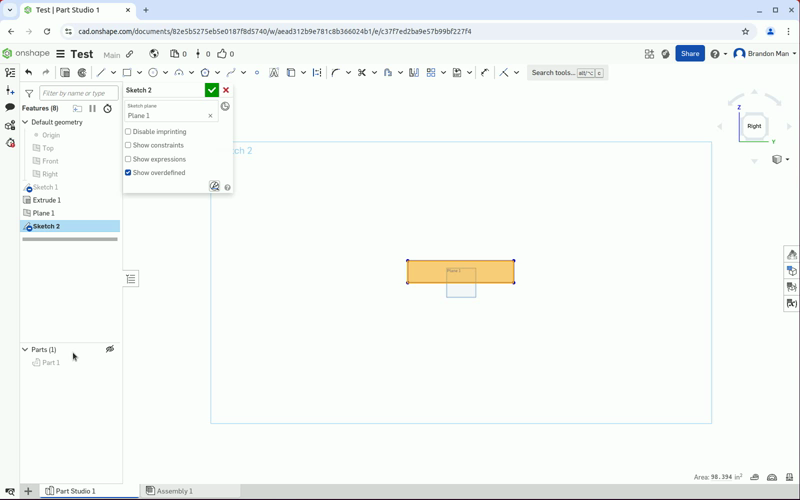
key(shift+e)
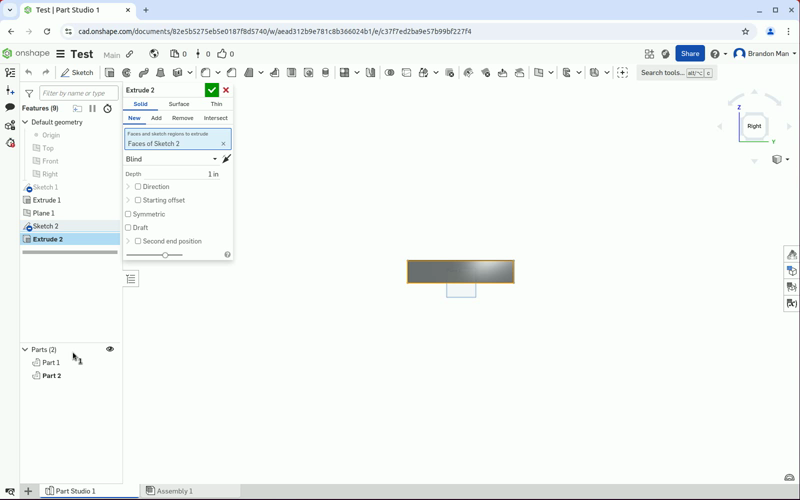
mouse_move(143, 106)
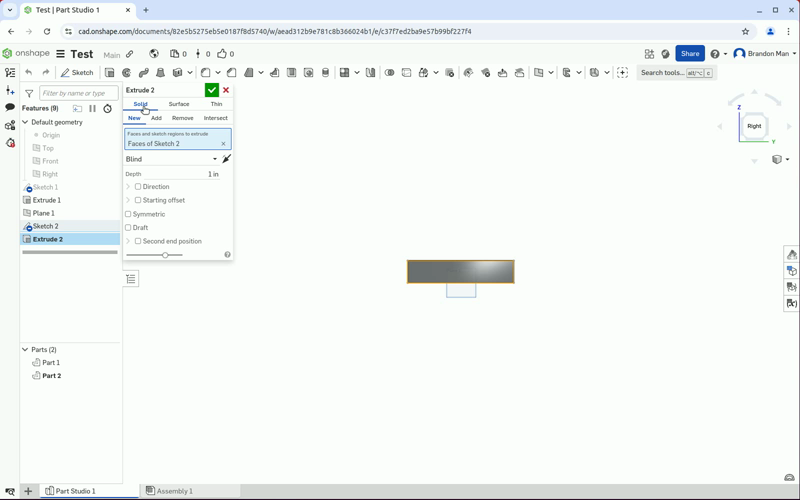
click(143, 106)
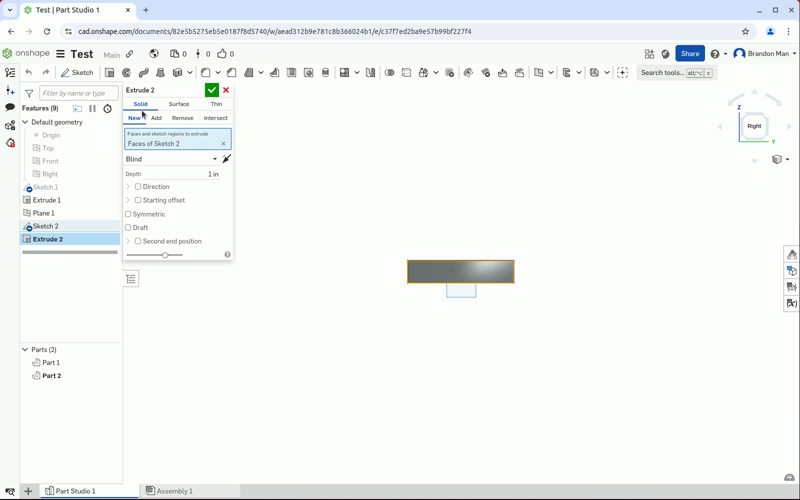
mouse_move(137, 120)
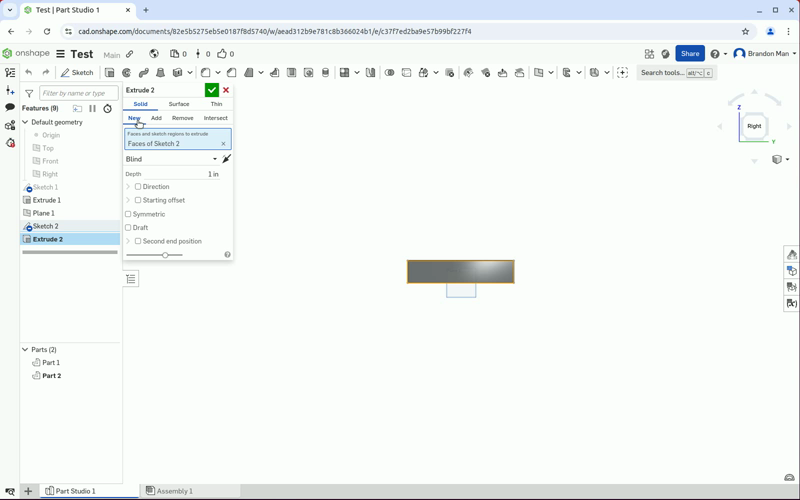
click(137, 120)
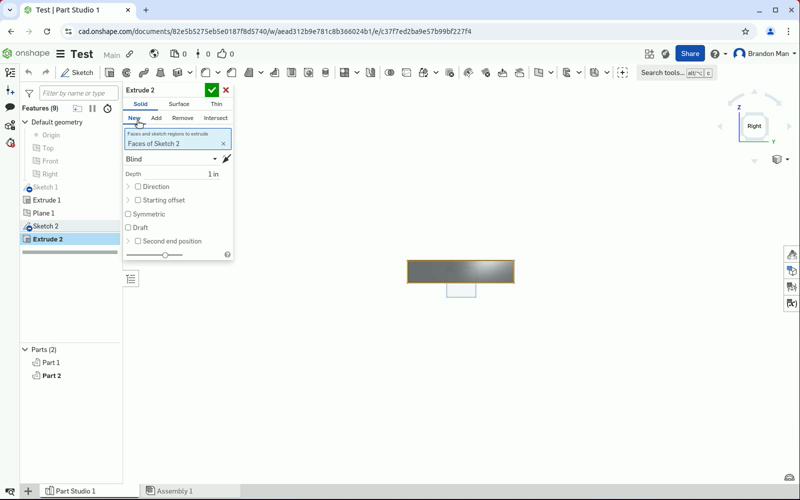
key(tab, 4)
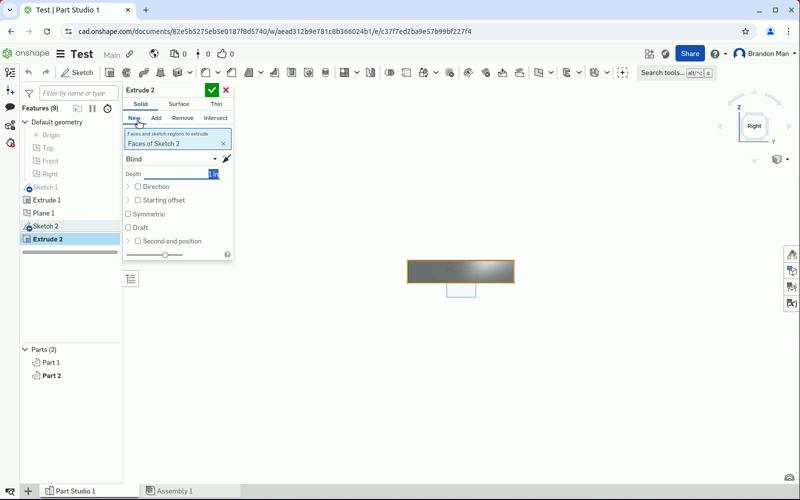
text(0.722)
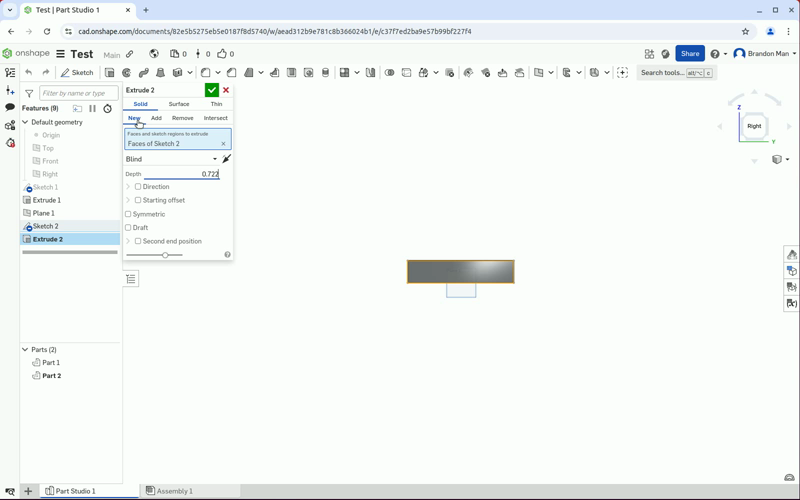
key(enter)
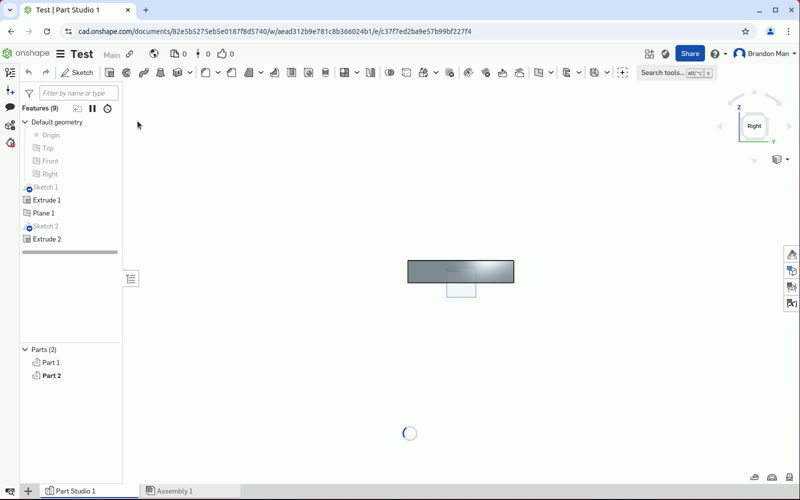
key(shift+h)
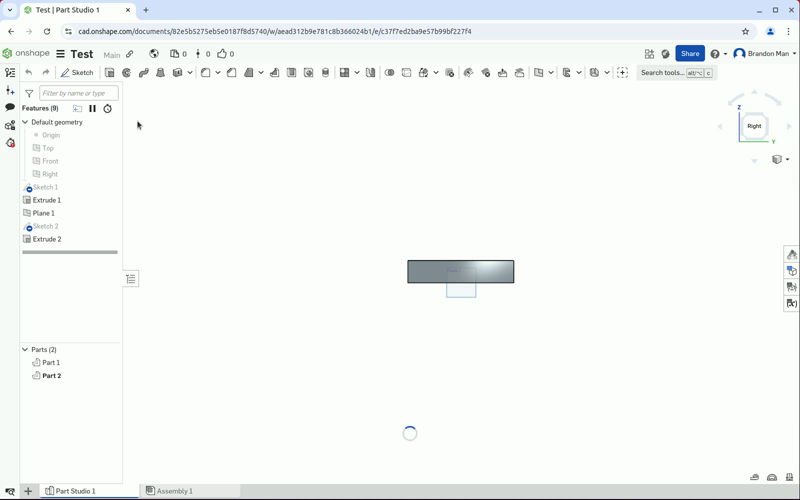
key(shift+h)
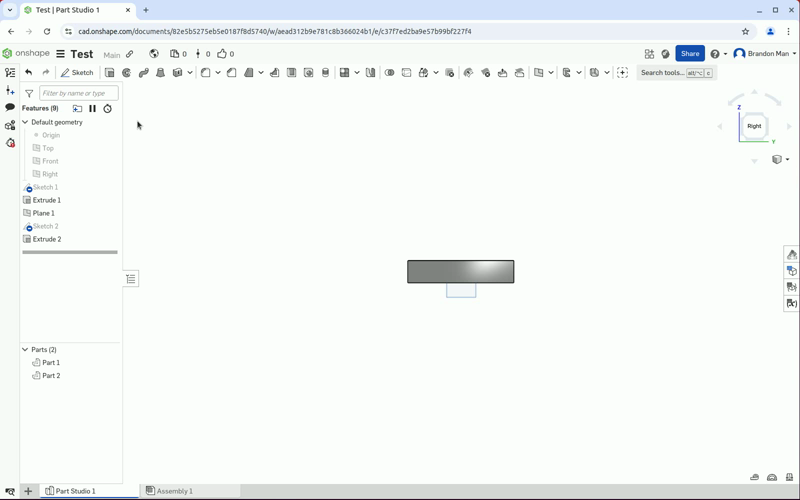
mouse_move(73, 189)
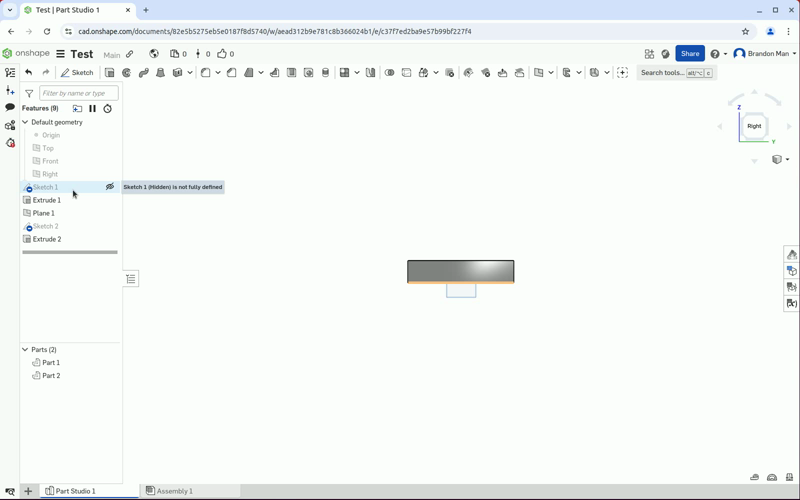
click(73, 189)
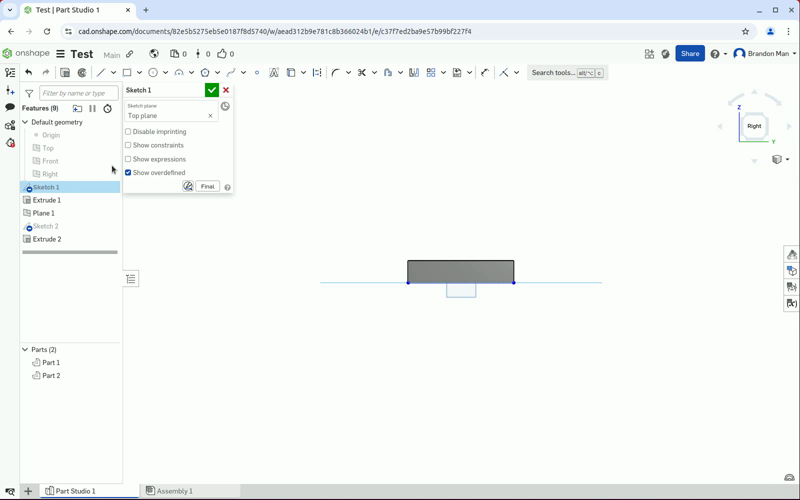
mouse_move(229, 92)
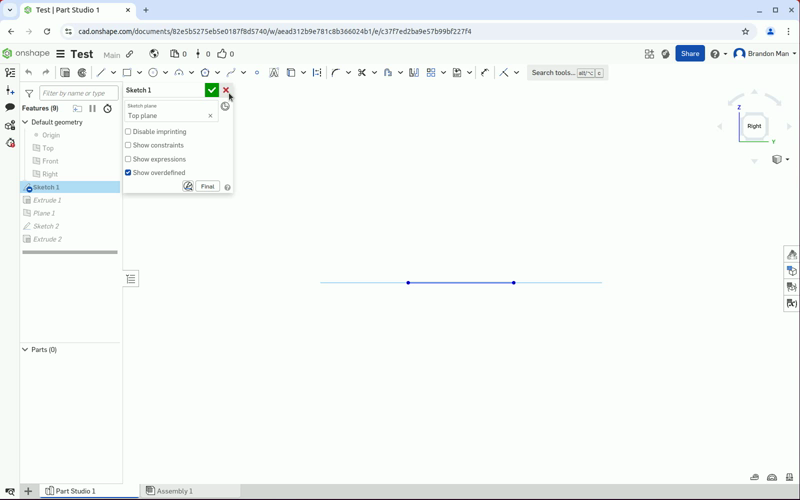
click(229, 92)
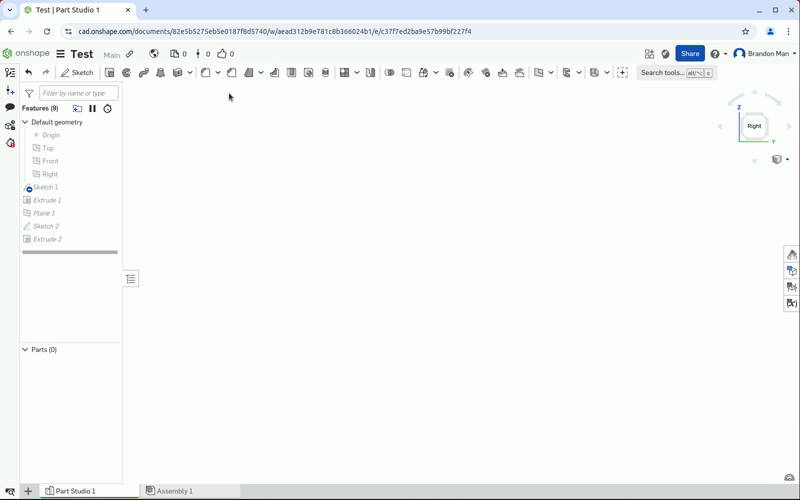
key(shift+s)
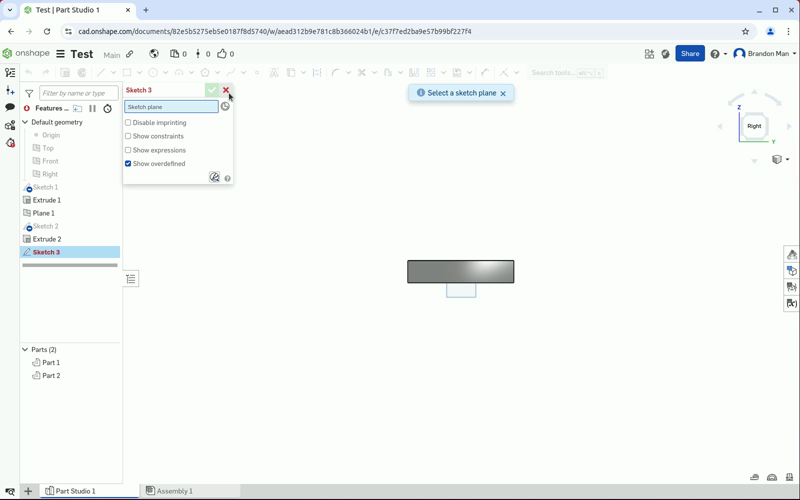
mouse_move(73, 215)
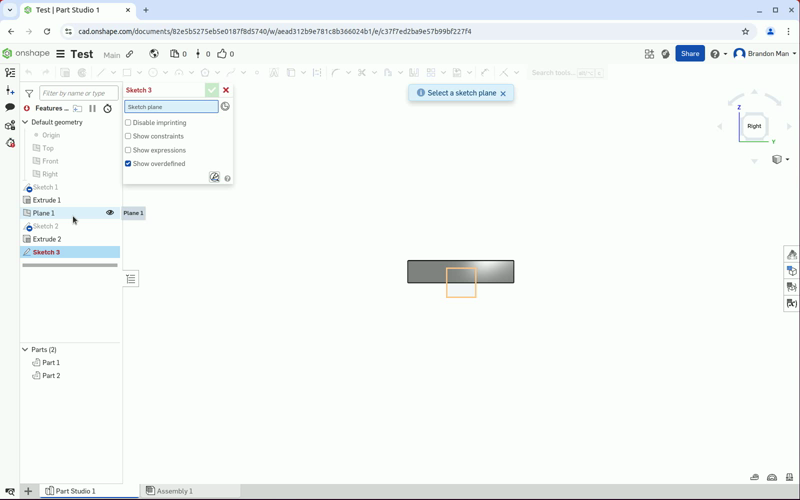
click(73, 215)
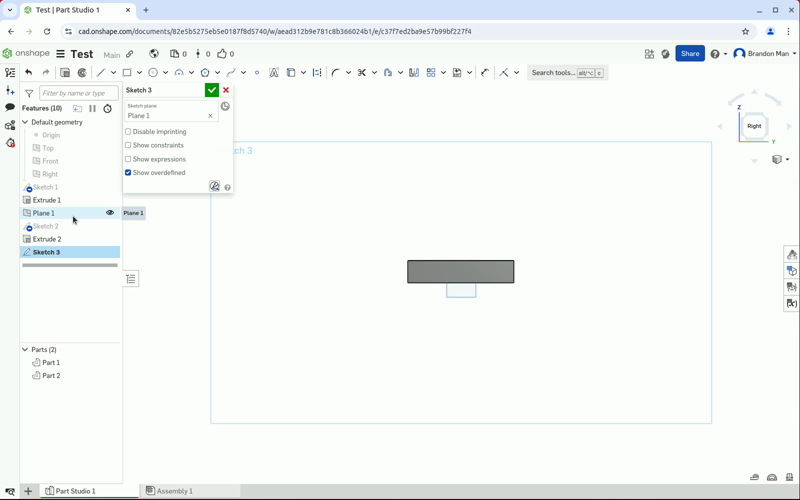
mouse_move(73, 352)
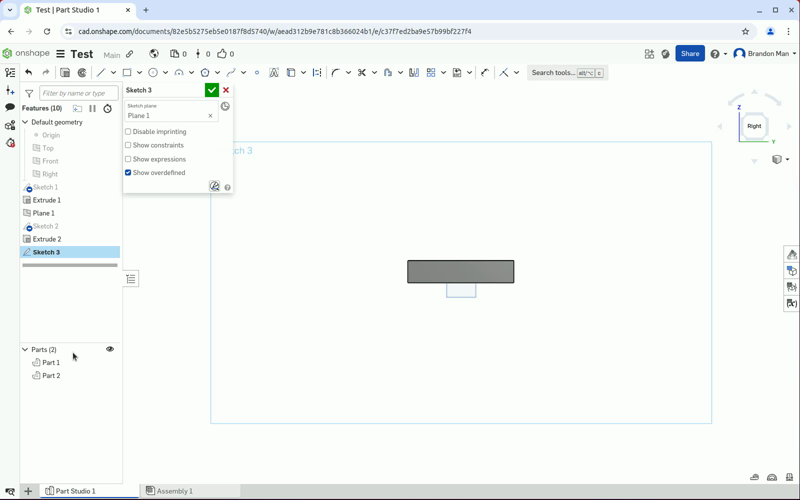
key(y)
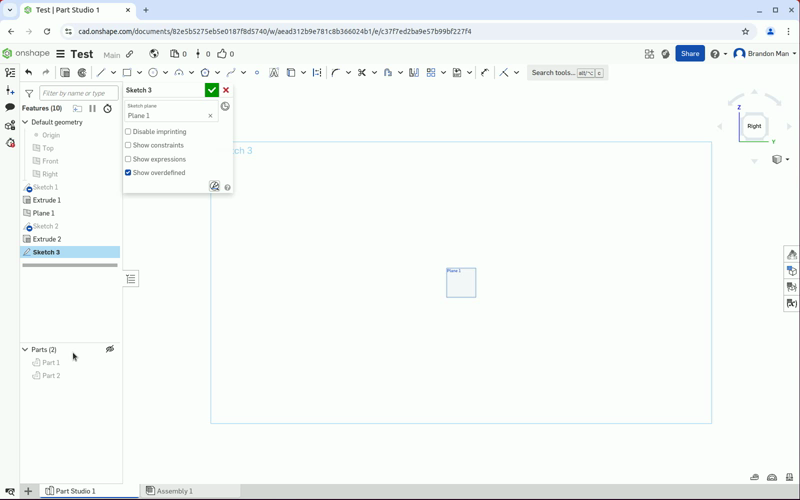
key(l)
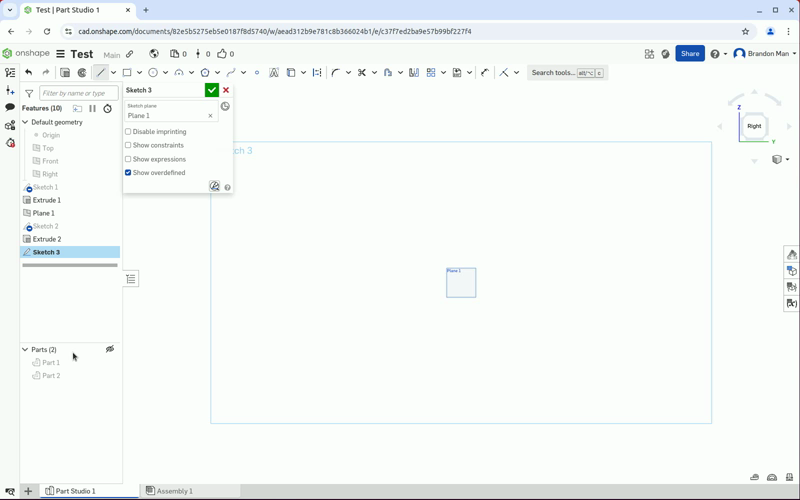
key_down(shift)
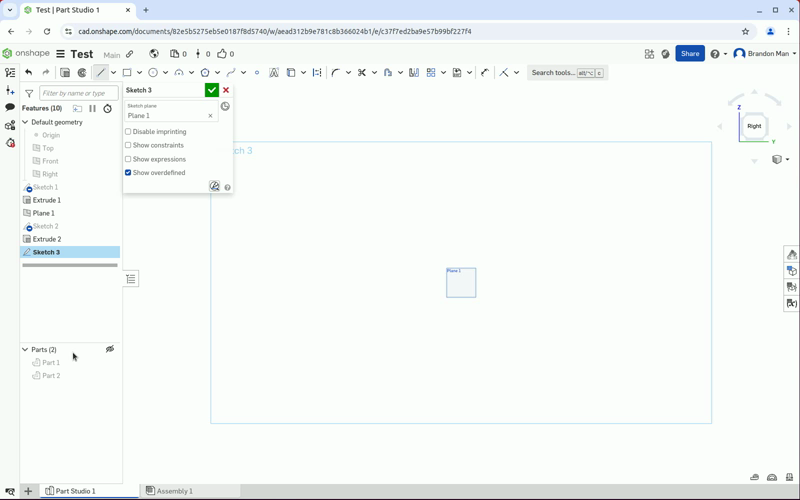
mouse_move(407, 260)
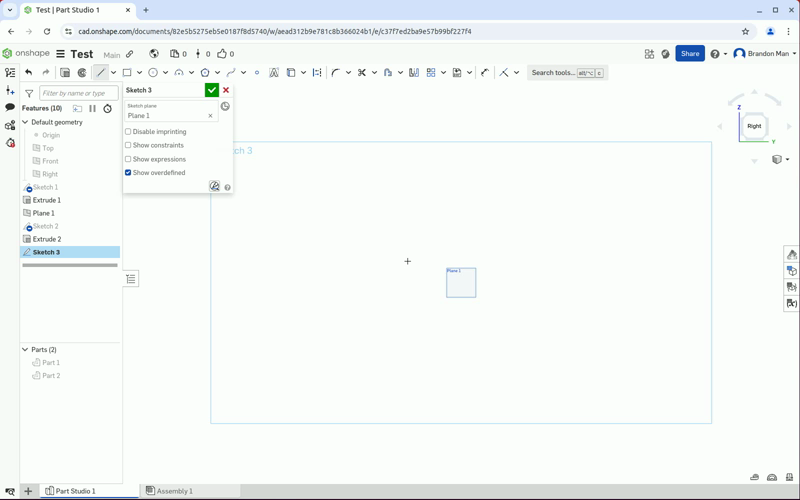
click(407, 260)
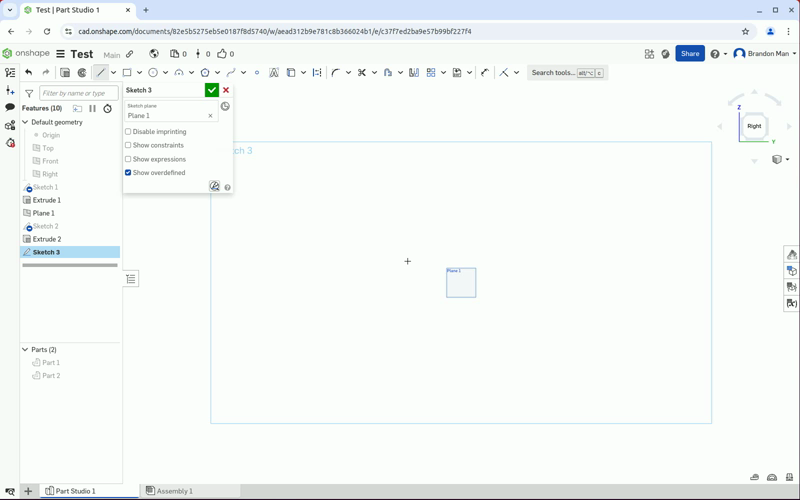
key_up(shift)
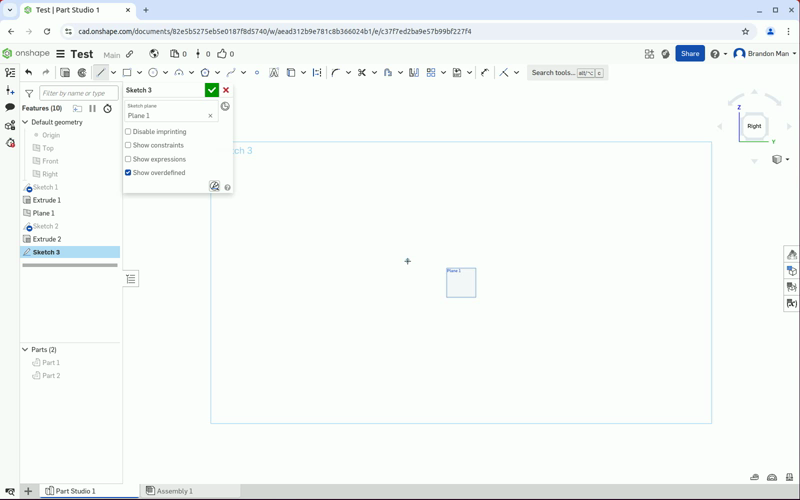
key_down(shift)
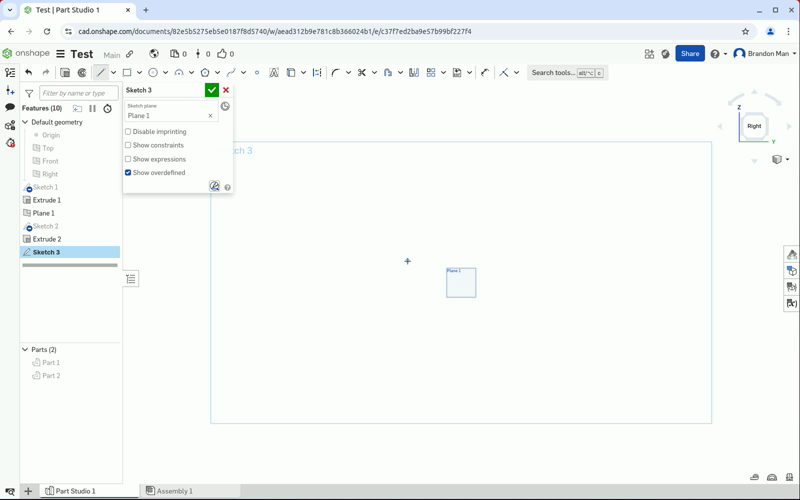
mouse_move(513, 260)
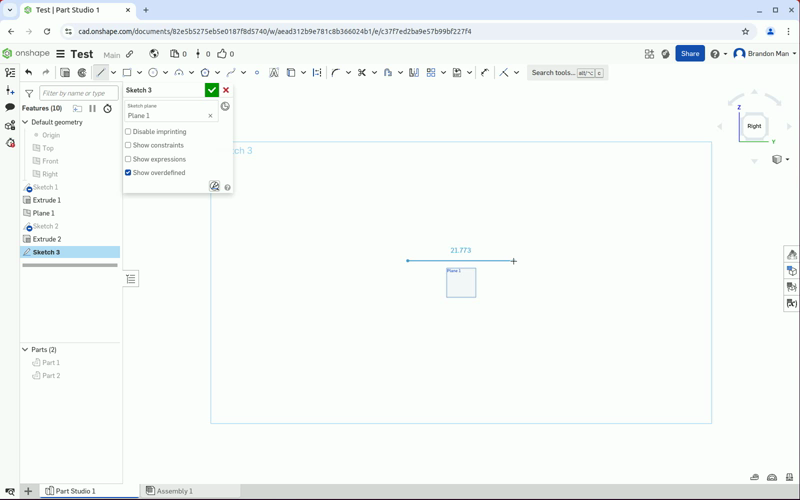
click(513, 260)
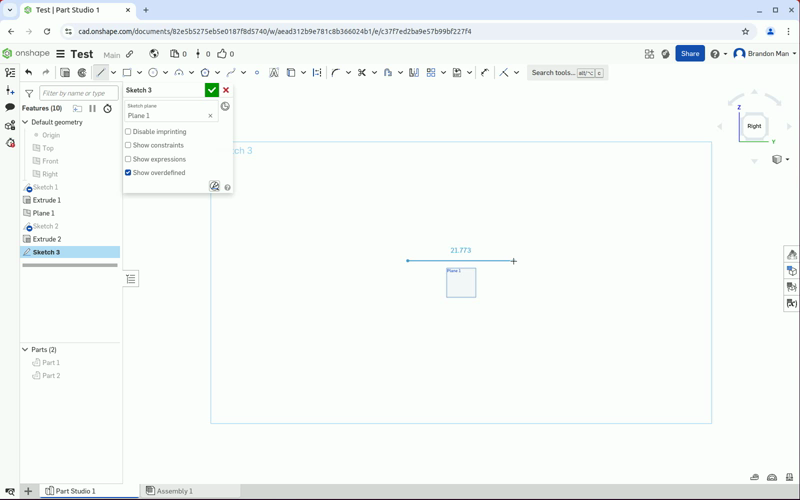
key_up(shift)
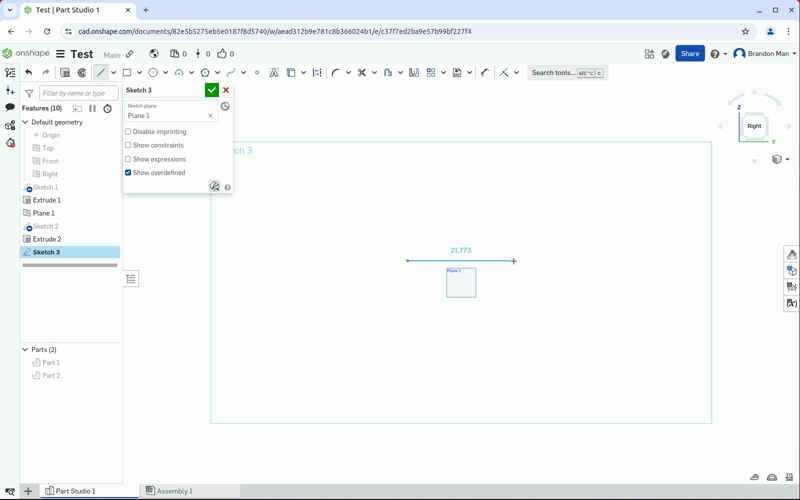
key_down(shift)
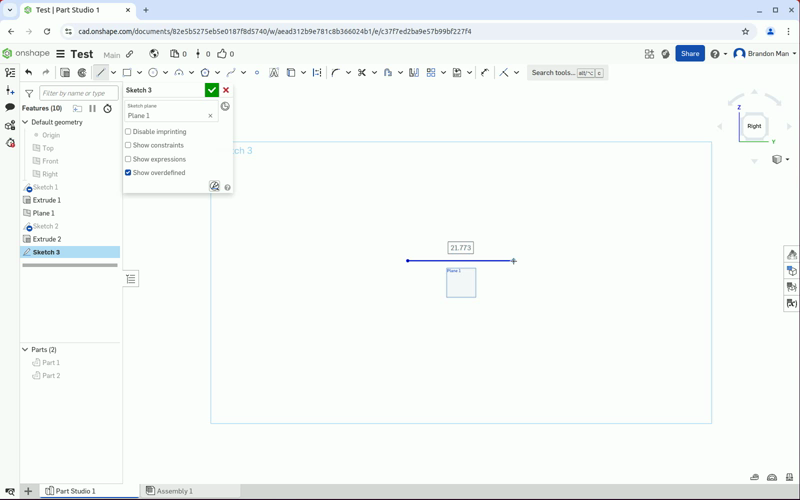
mouse_move(543, 260)
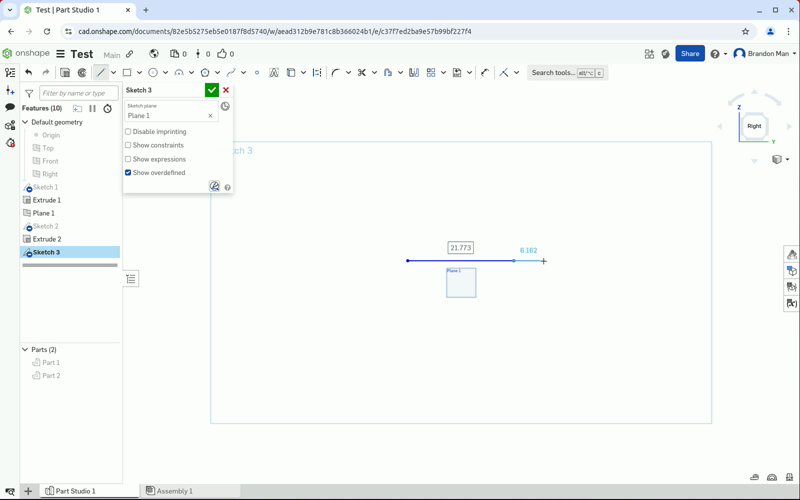
mouse_move(513, 257)
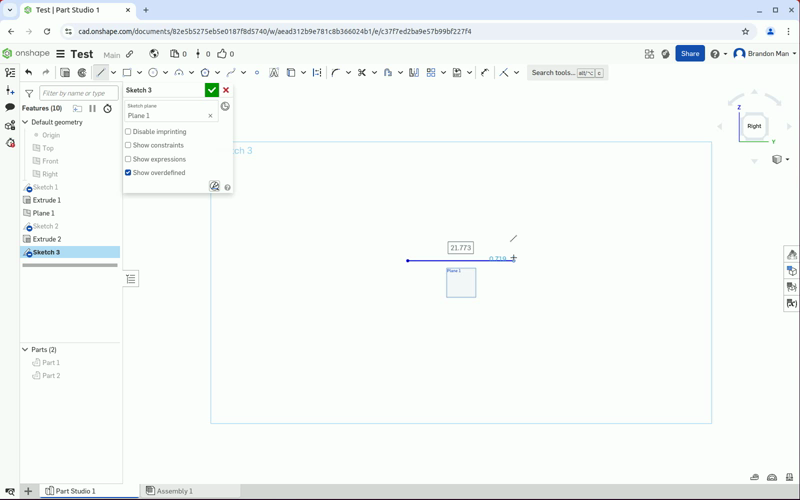
scroll(6)
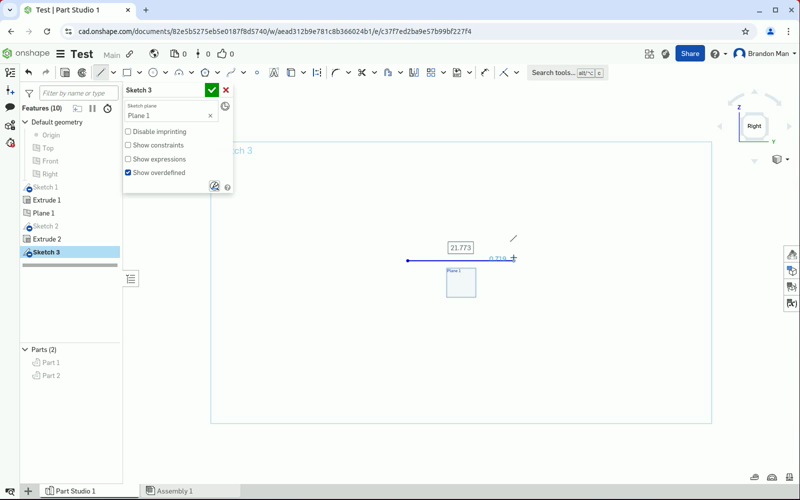
scroll(6)
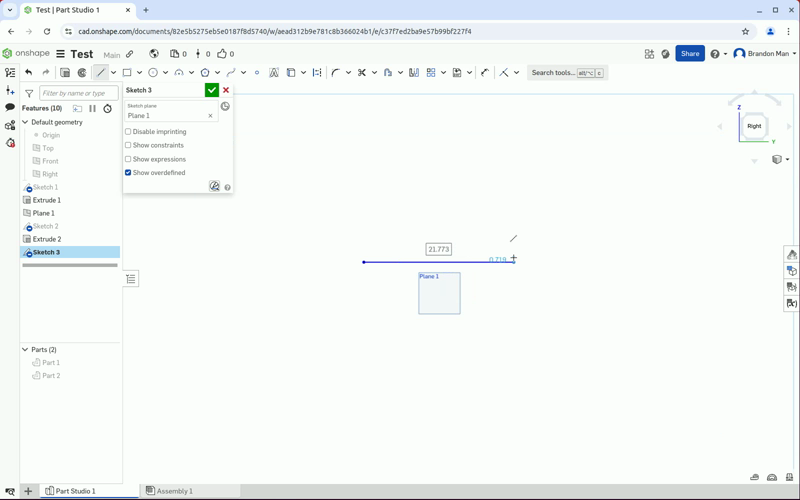
scroll(6)
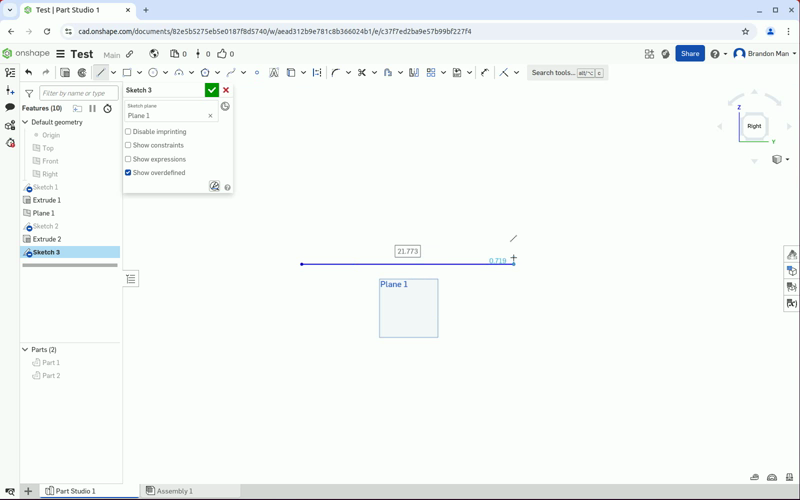
scroll(6)
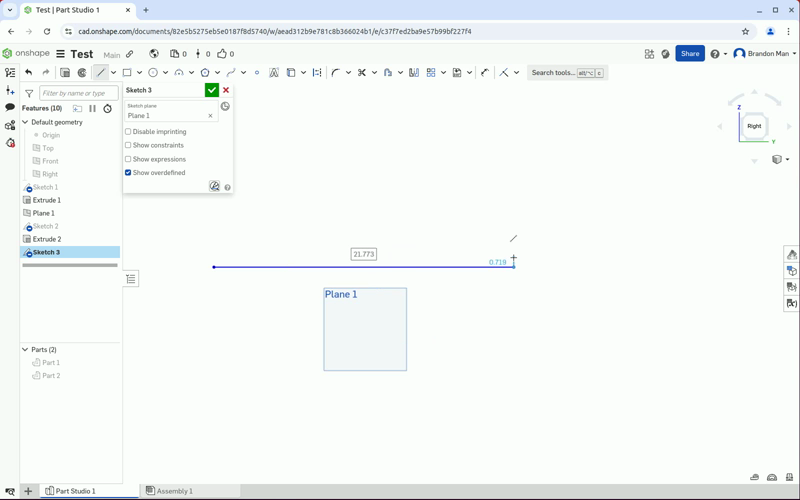
scroll(6)
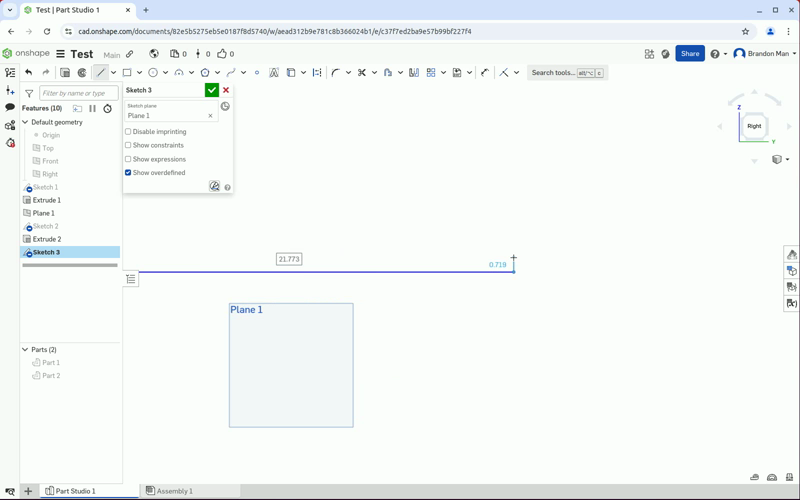
scroll(6)
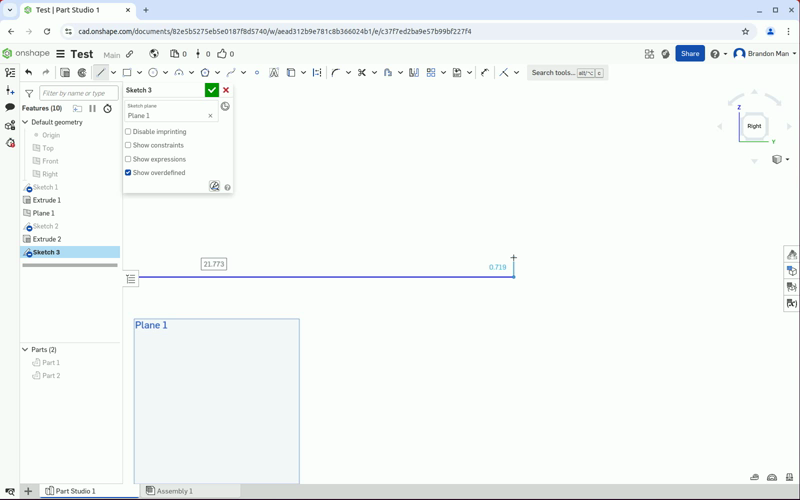
scroll(6)
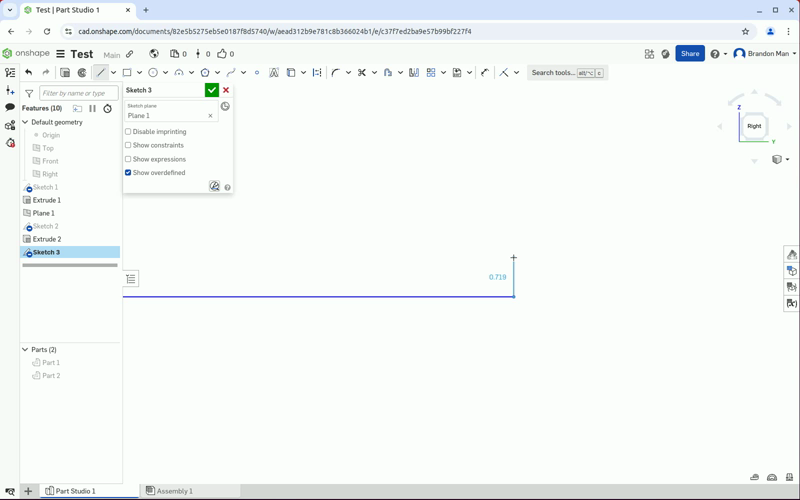
click(513, 257)
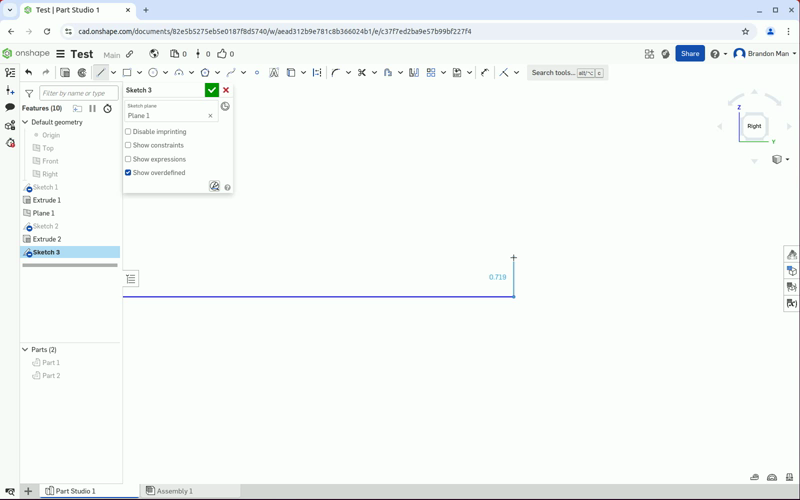
scroll(-6)
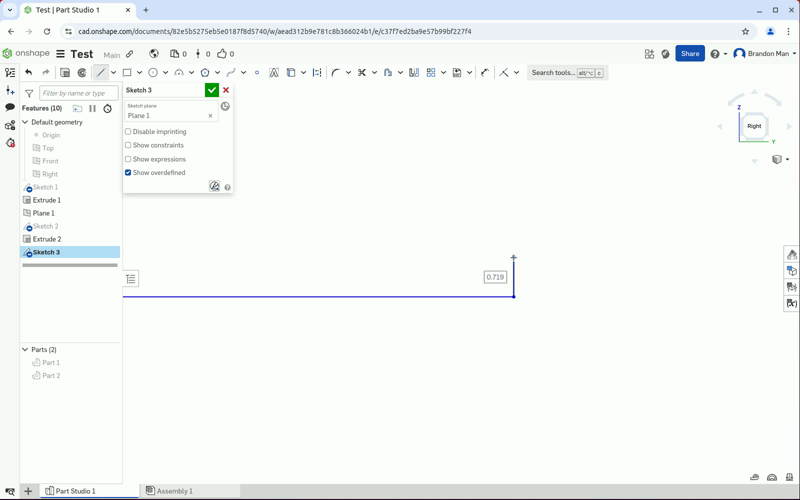
scroll(-6)
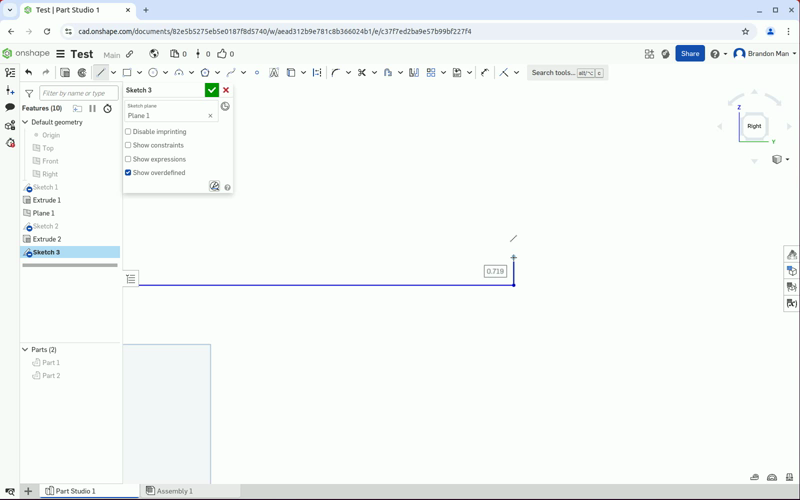
scroll(-6)
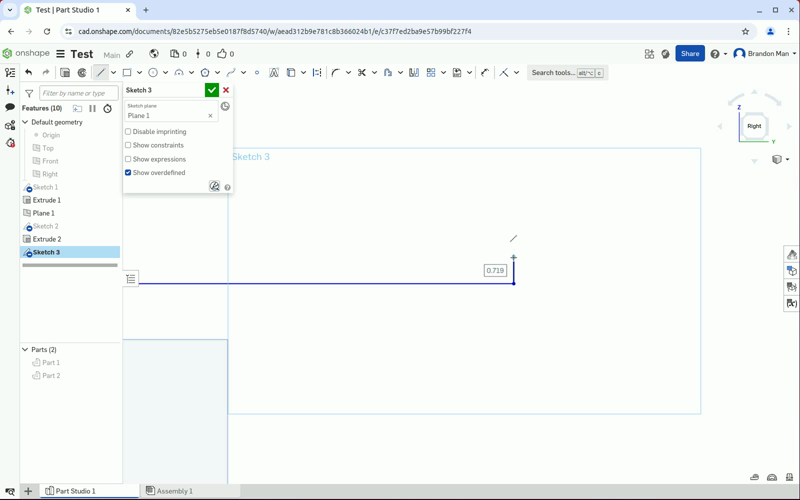
scroll(-6)
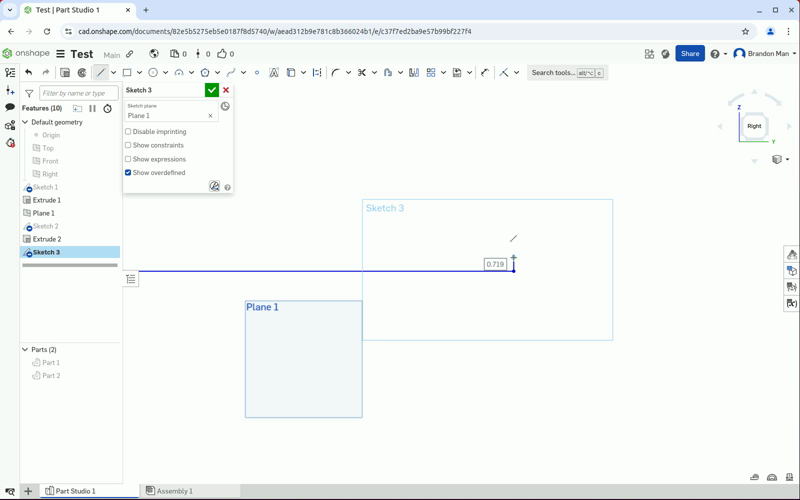
scroll(-6)
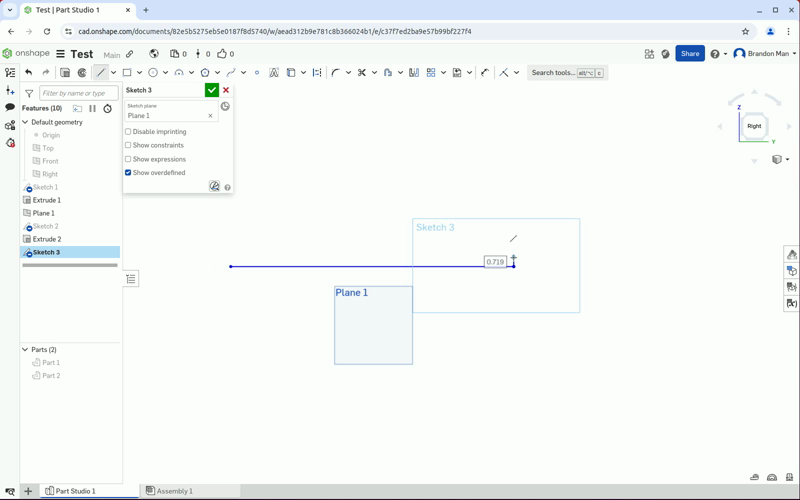
scroll(-6)
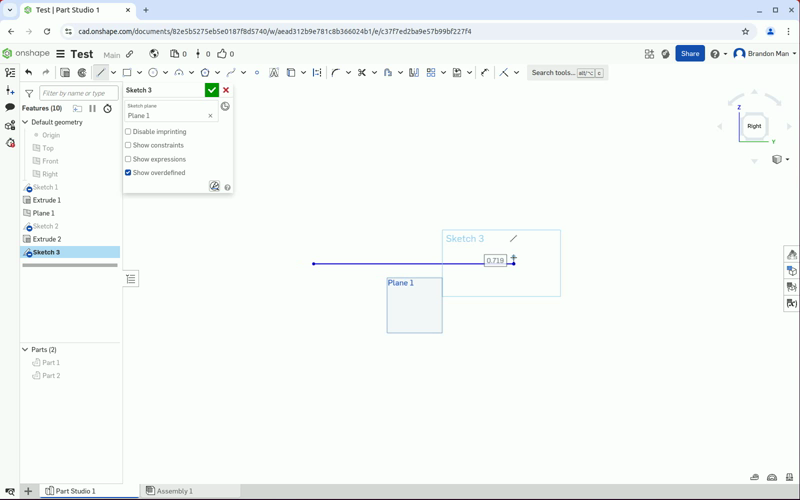
scroll(-6)
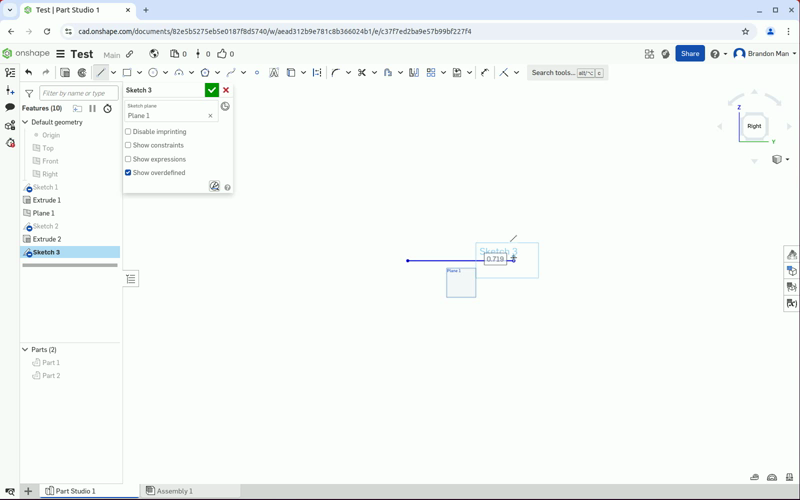
key_up(shift)
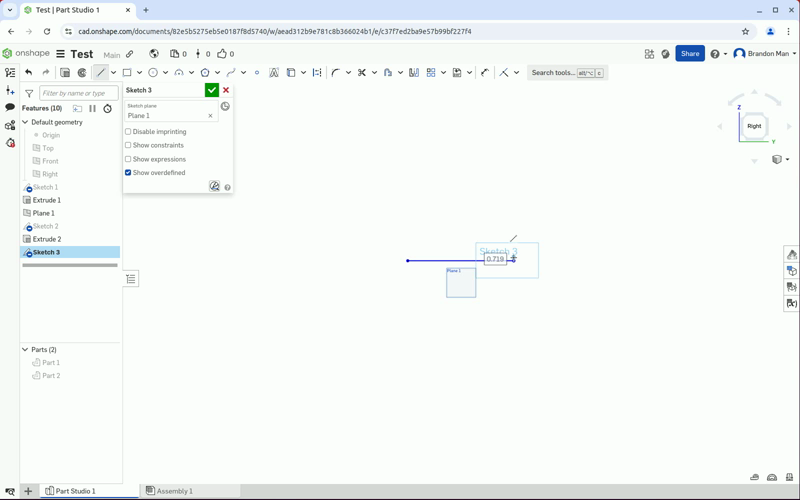
key_down(shift)
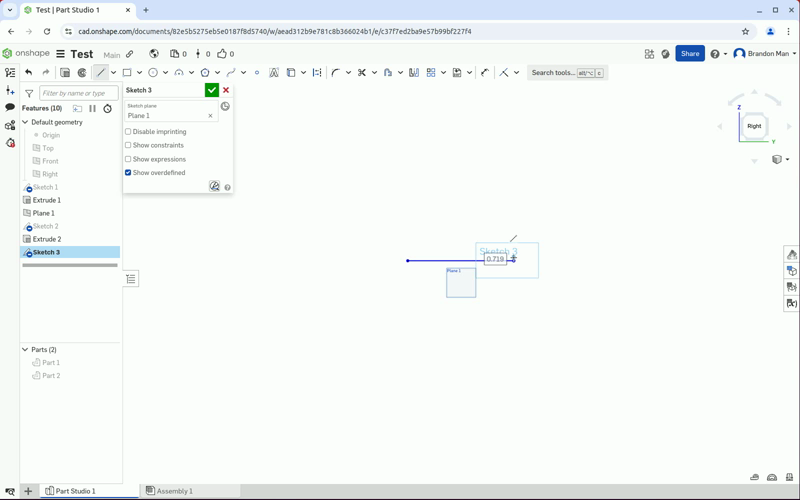
mouse_move(407, 257)
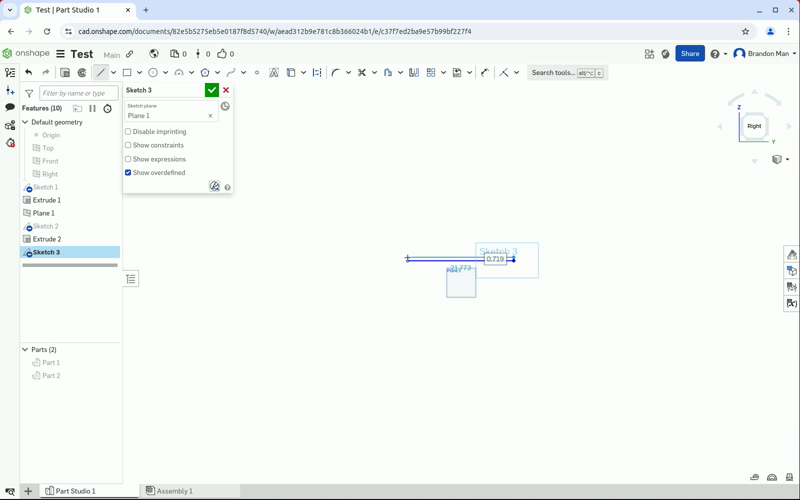
scroll(6)
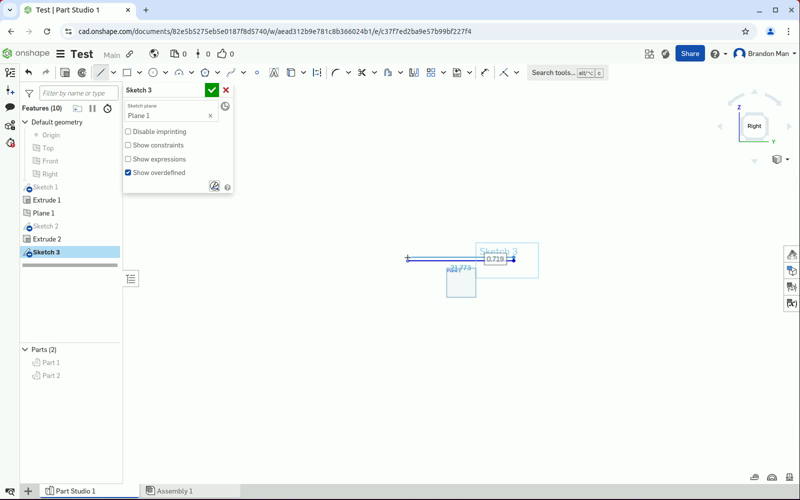
scroll(6)
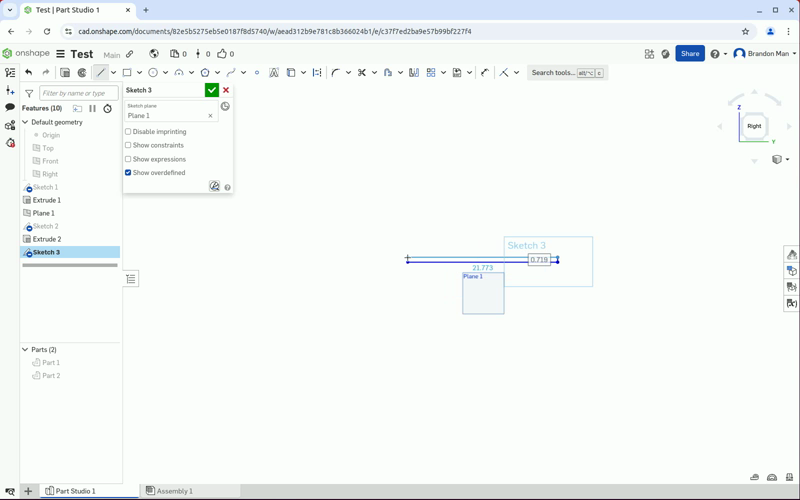
scroll(6)
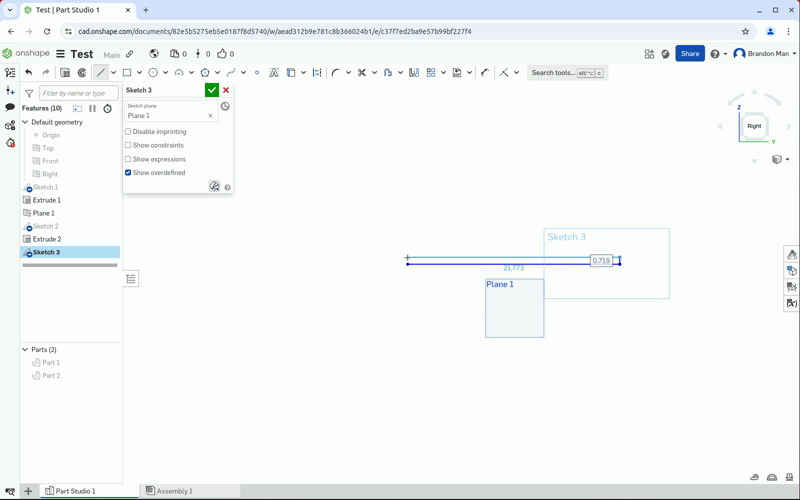
scroll(6)
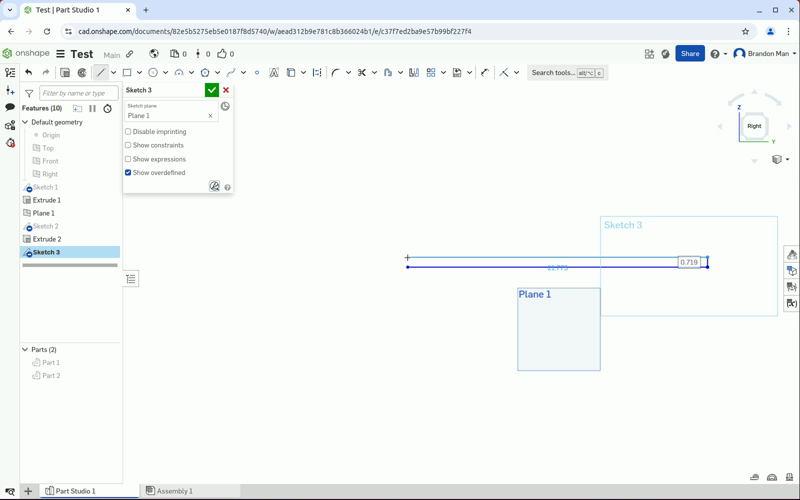
scroll(6)
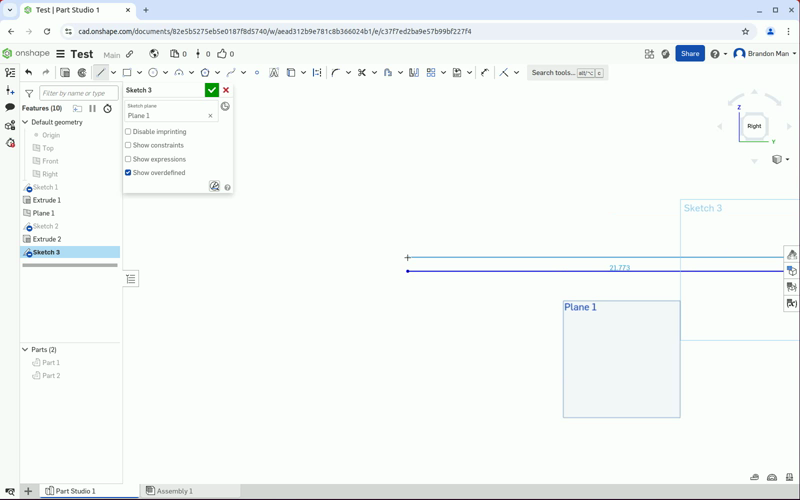
scroll(6)
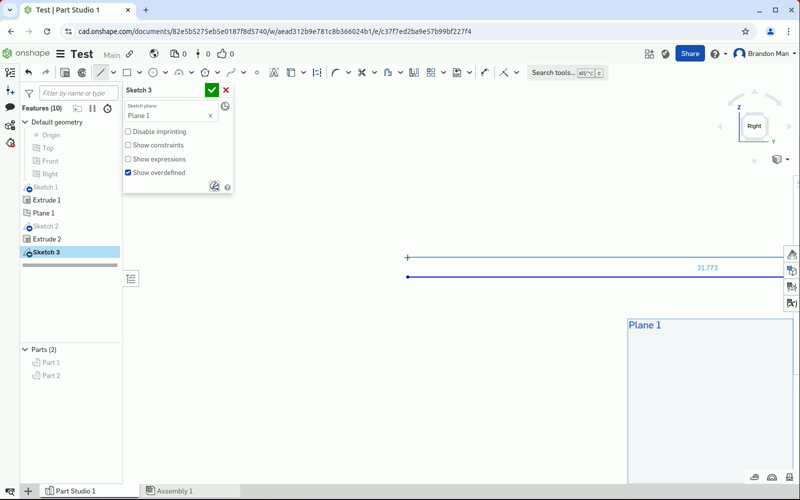
scroll(6)
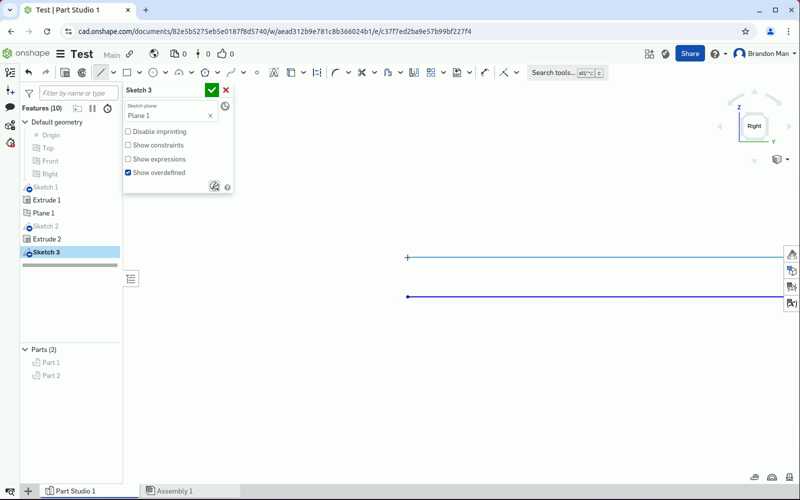
click(407, 257)
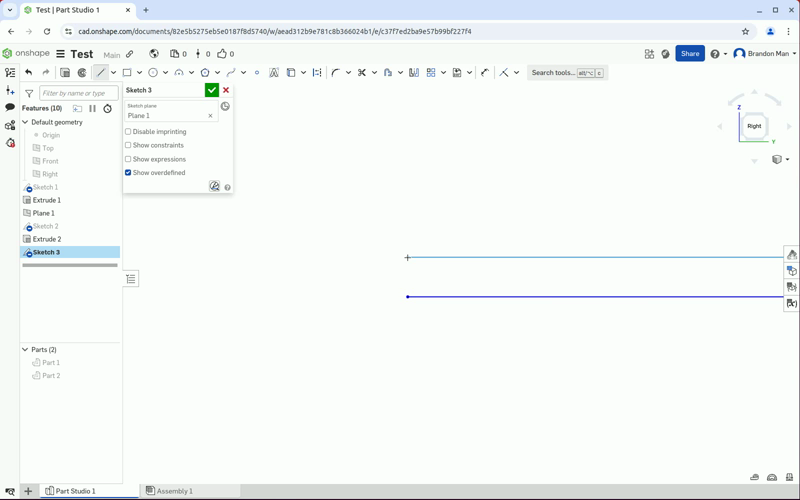
scroll(-6)
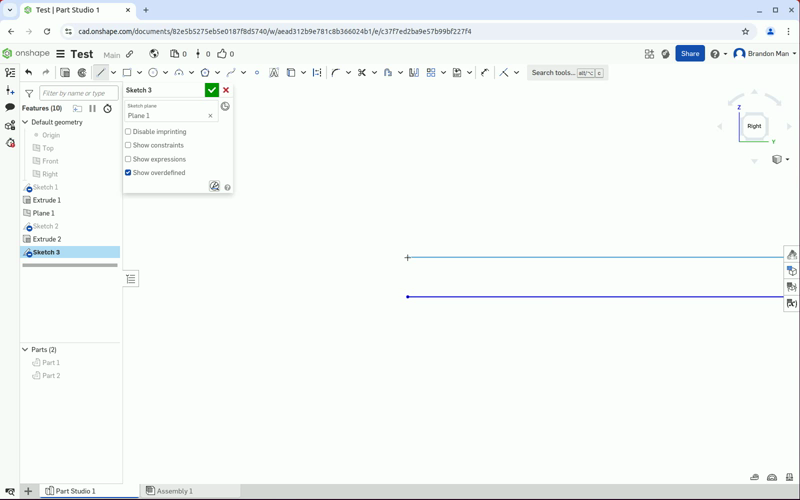
scroll(-6)
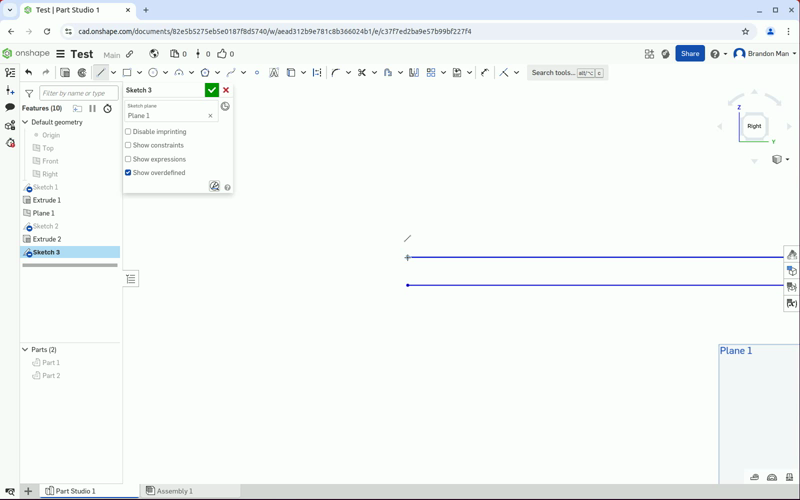
scroll(-6)
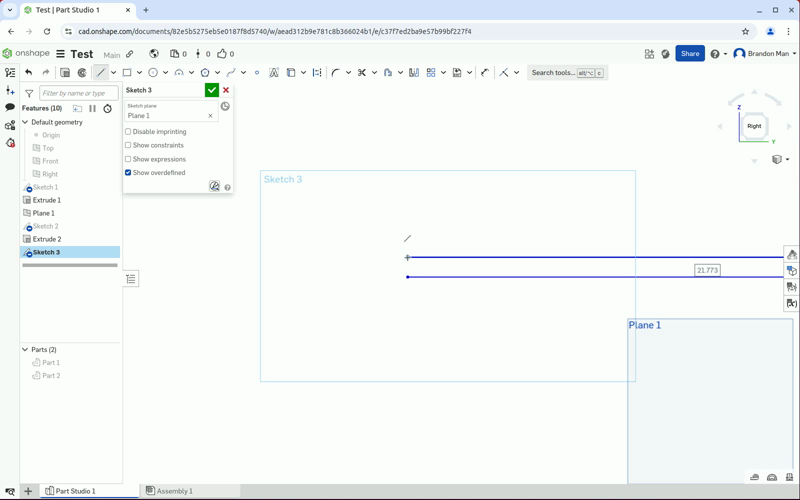
scroll(-6)
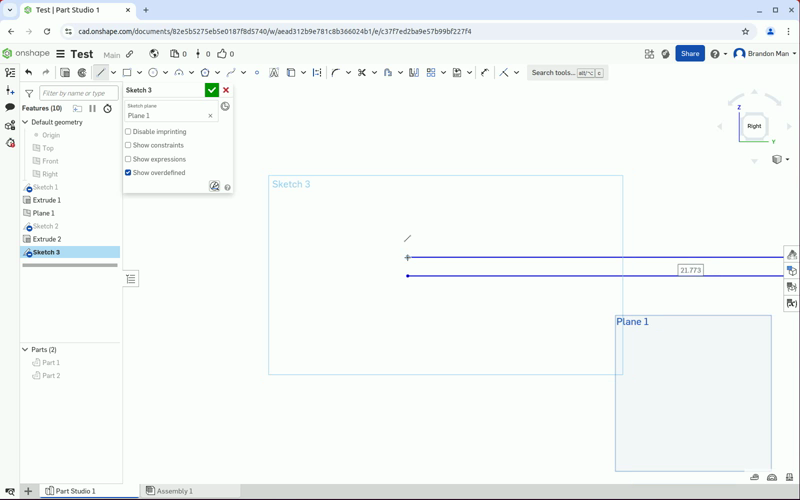
scroll(-6)
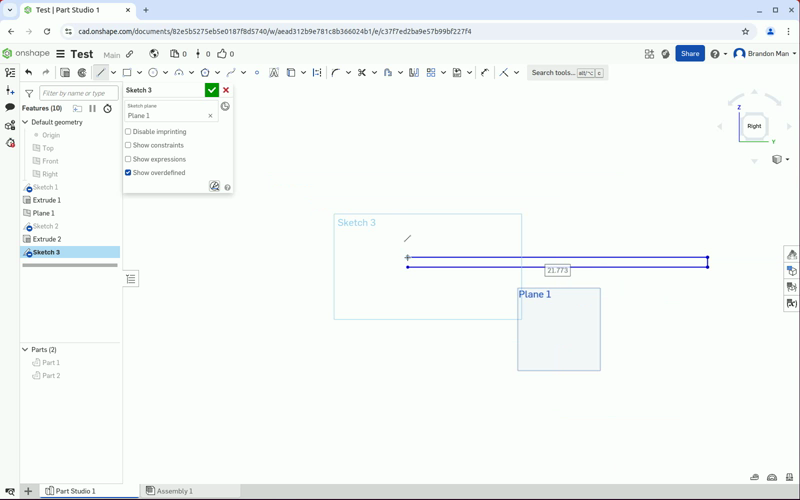
scroll(-6)
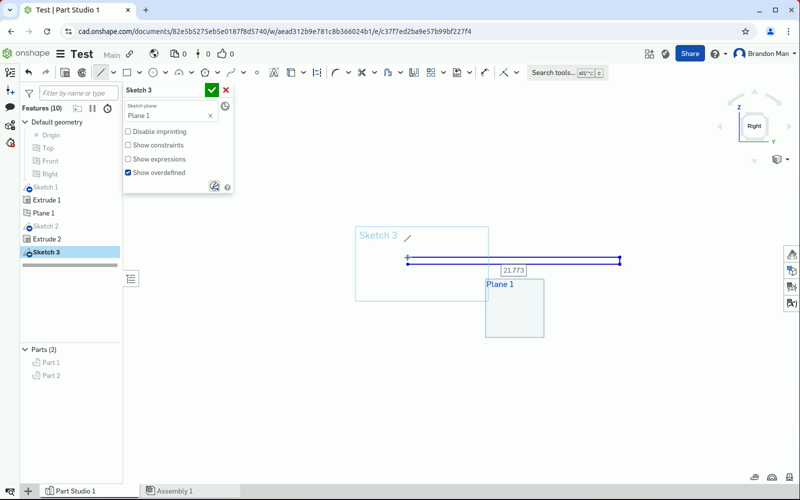
scroll(-6)
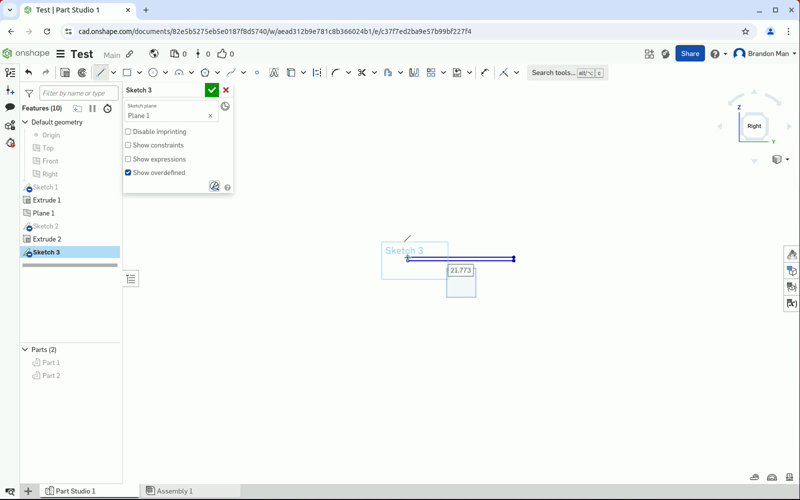
key_up(shift)
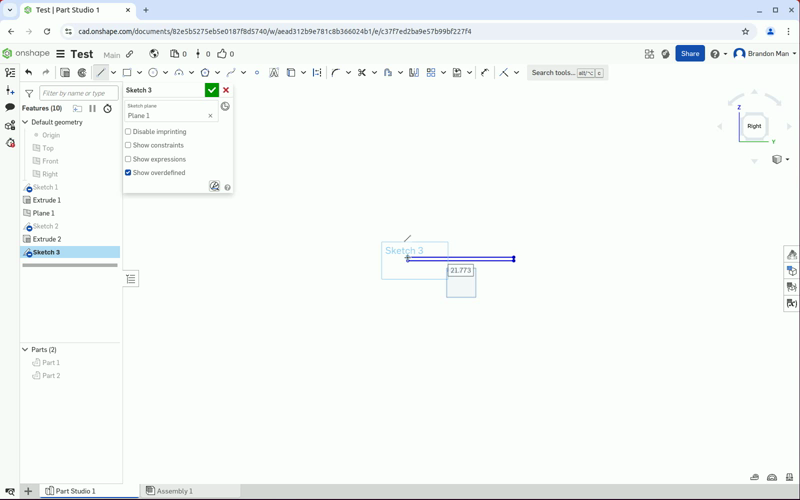
mouse_move(437, 257)
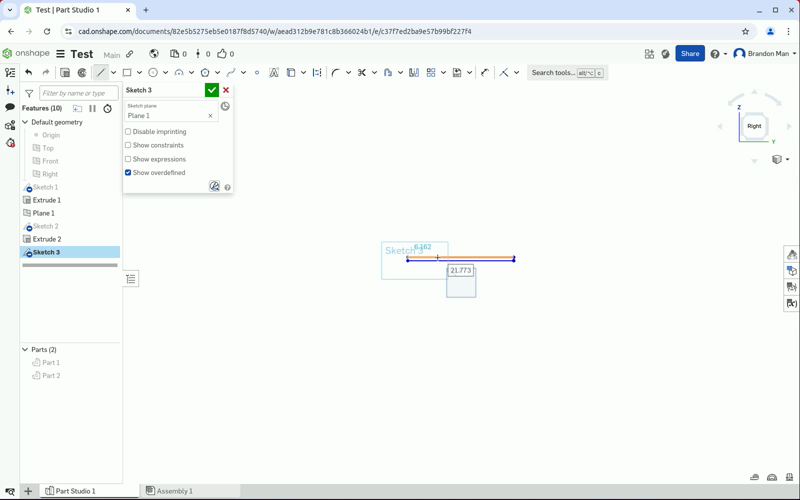
key_down(shift)
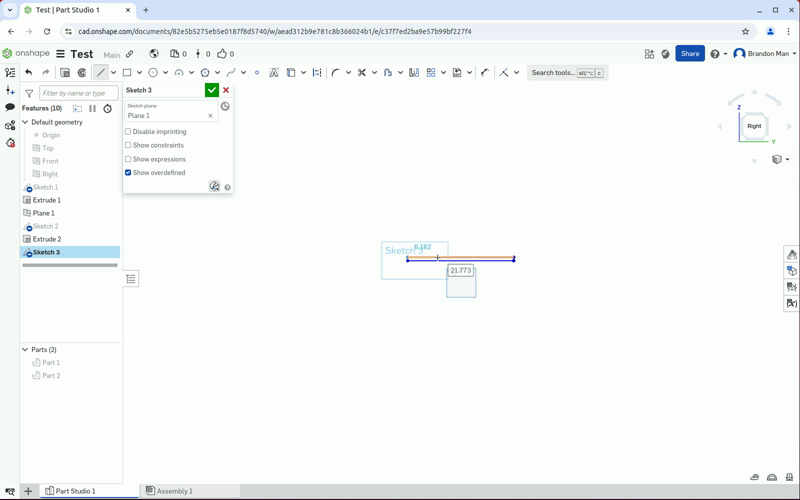
mouse_move(407, 260)
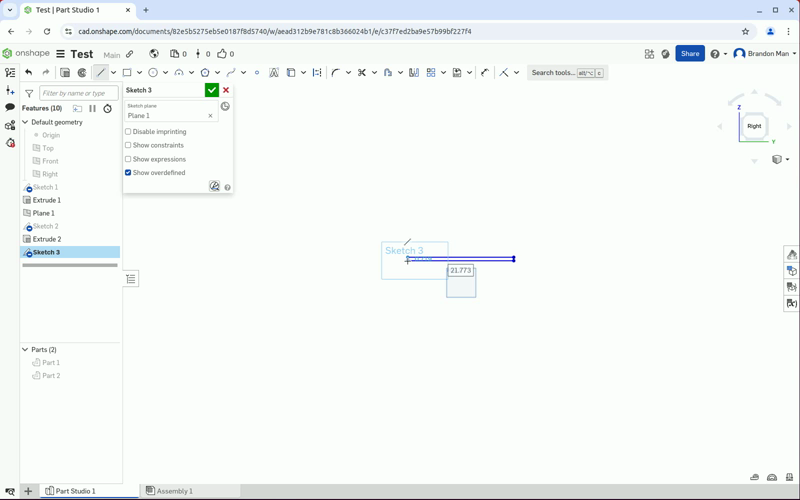
scroll(6)
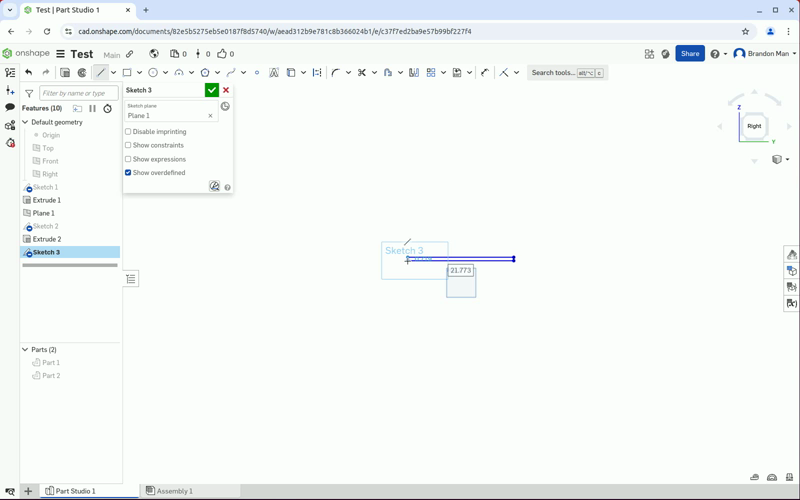
scroll(6)
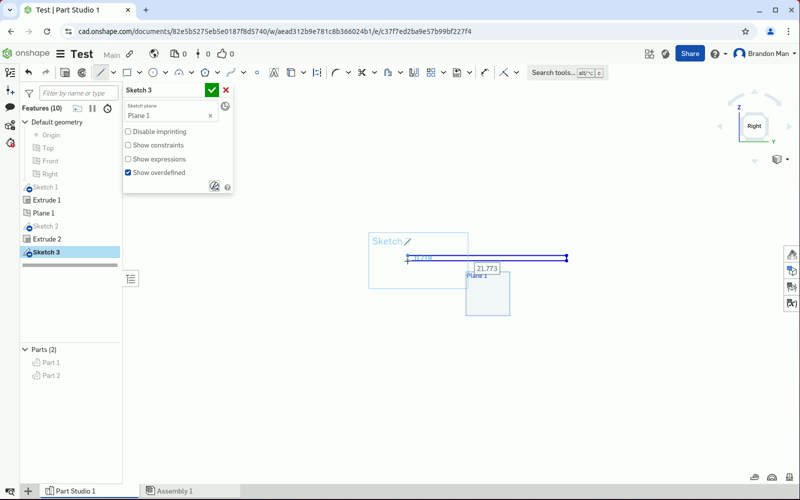
scroll(6)
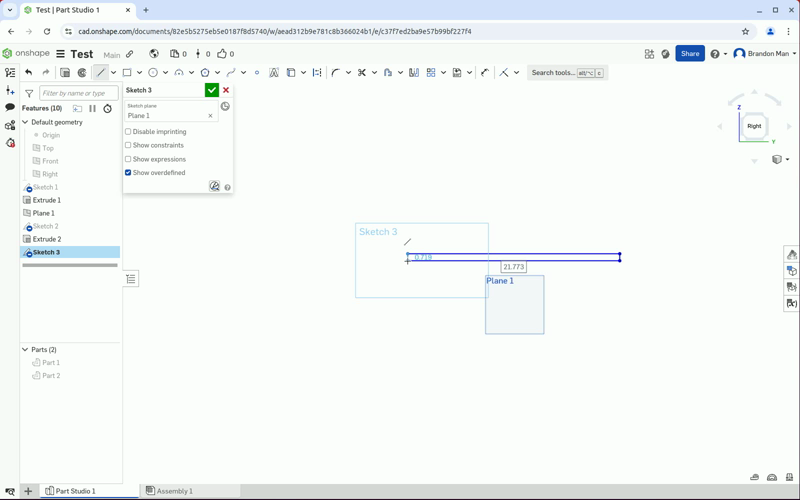
scroll(6)
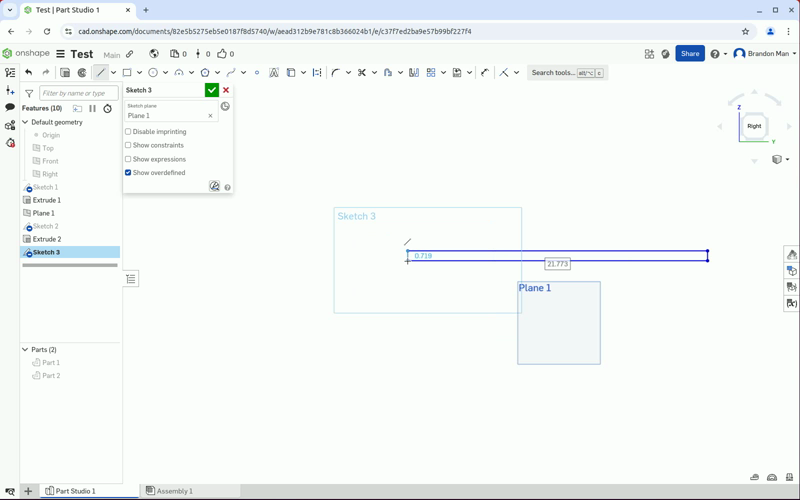
scroll(6)
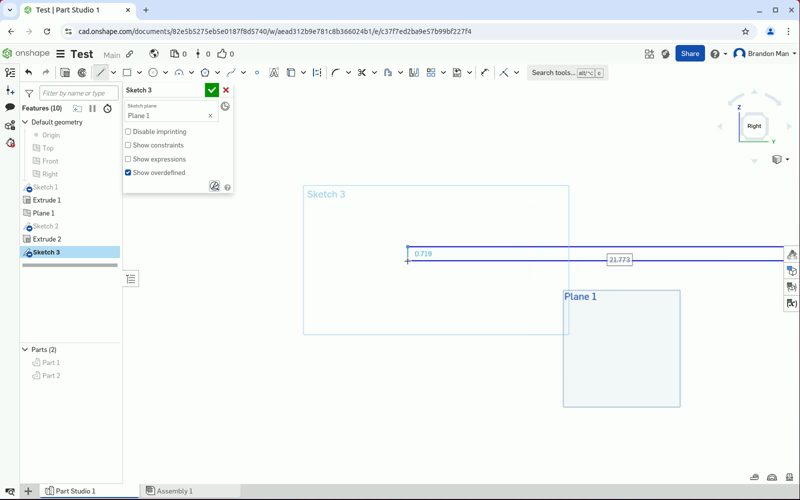
scroll(6)
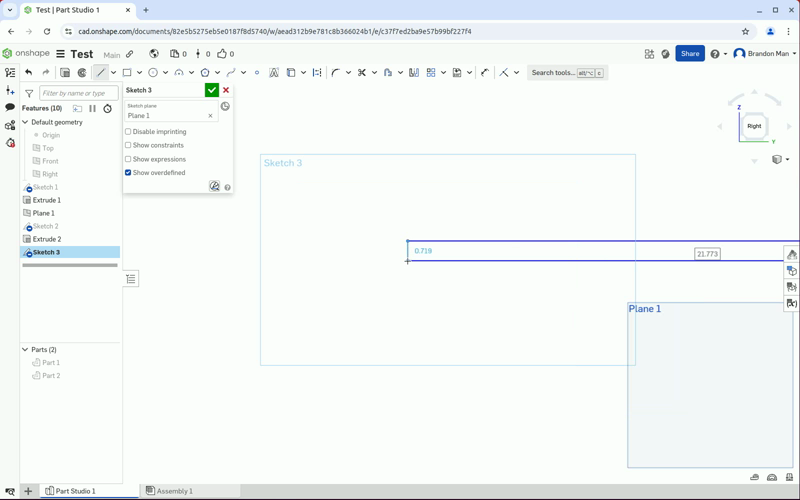
scroll(6)
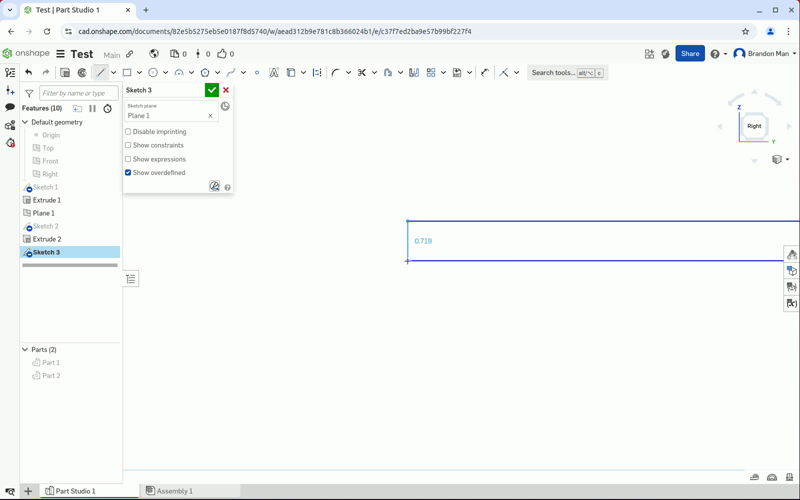
key_up(shift)
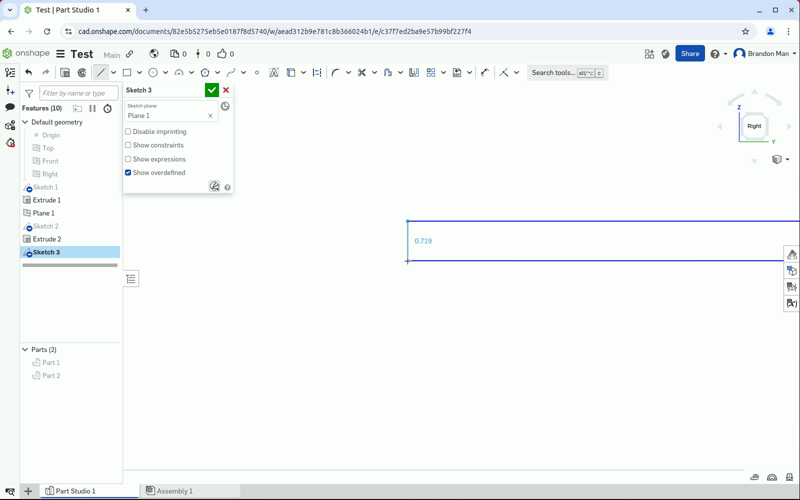
click(407, 260)
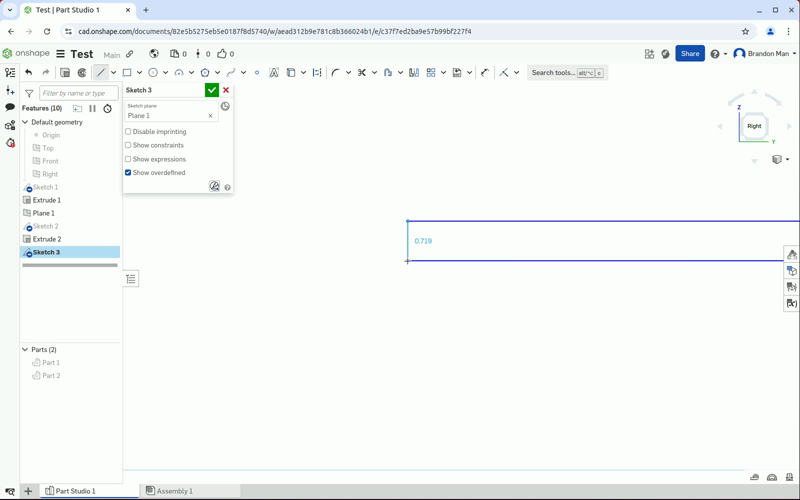
scroll(-6)
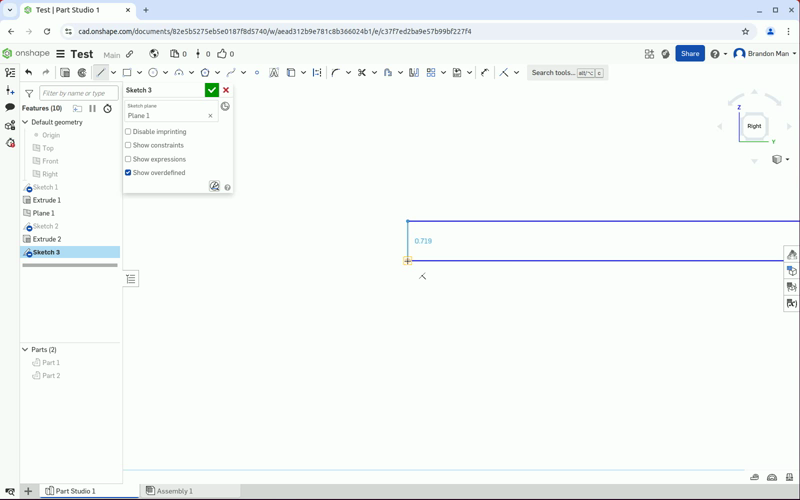
scroll(-6)
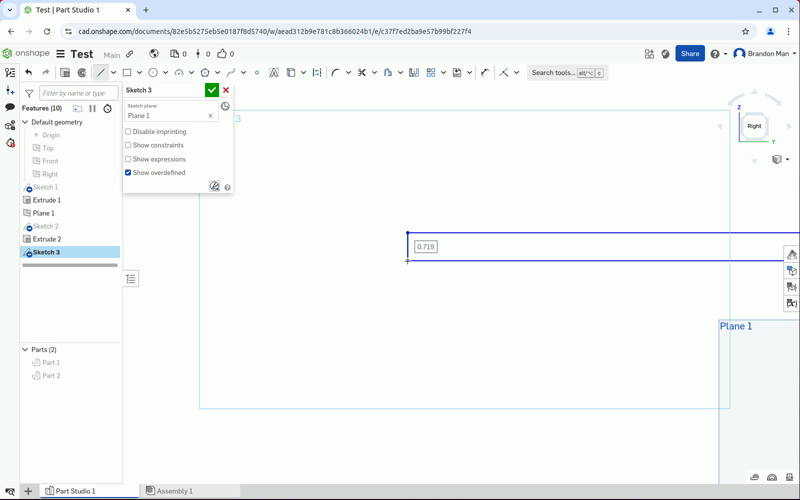
scroll(-6)
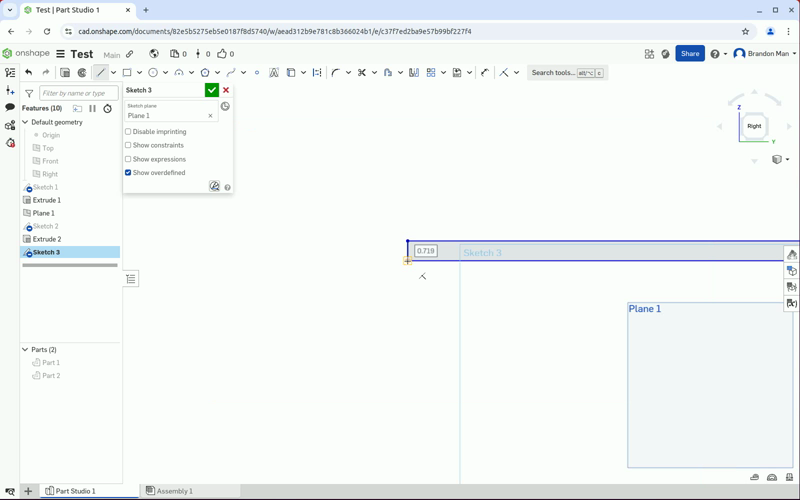
scroll(-6)
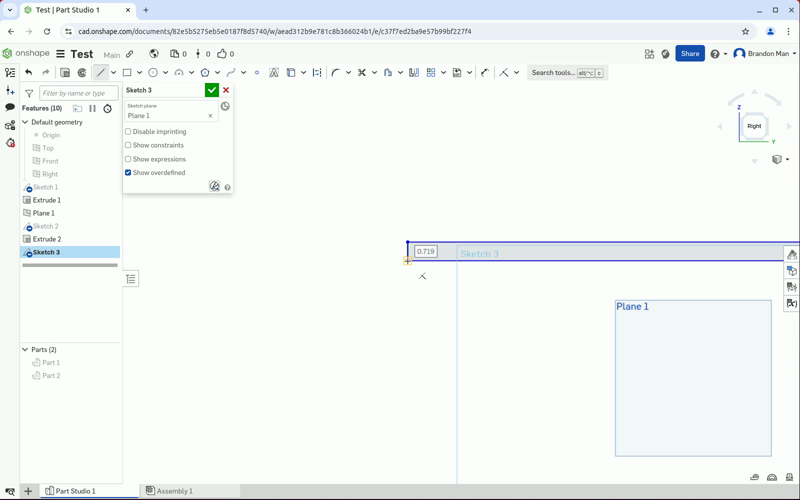
scroll(-6)
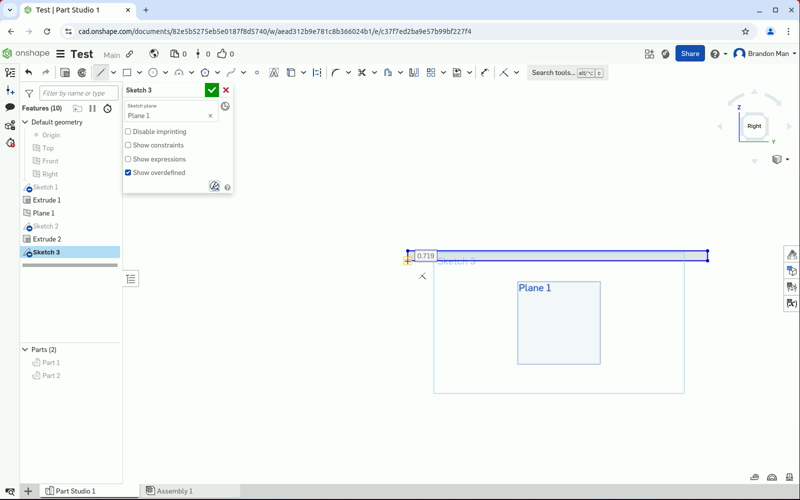
scroll(-6)
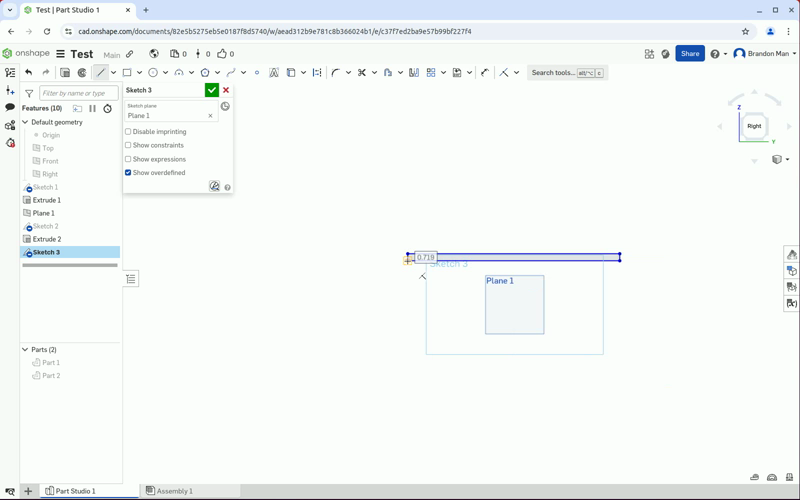
scroll(-6)
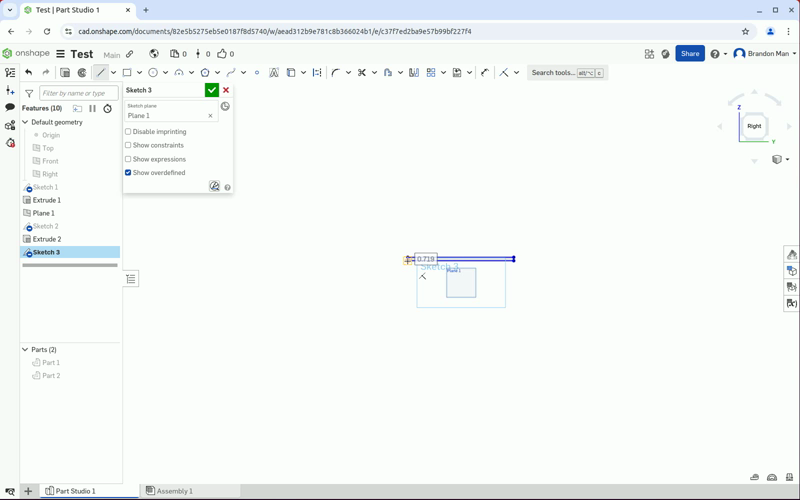
key(esc)
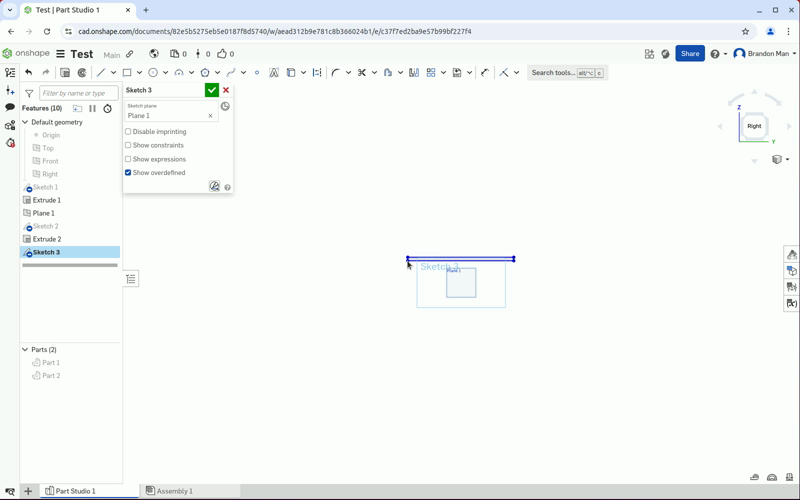
mouse_move(509, 259)
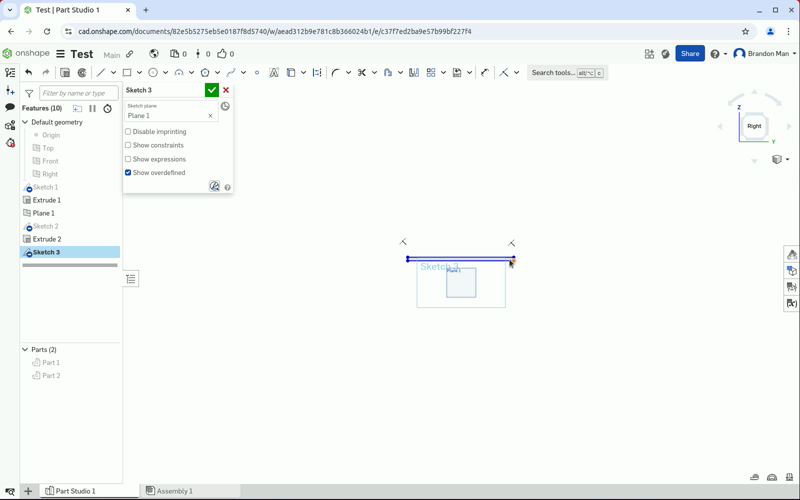
scroll(6)
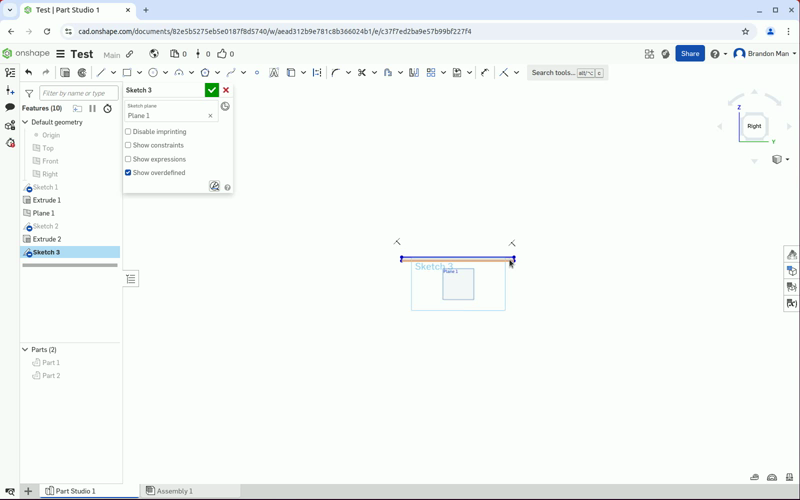
scroll(6)
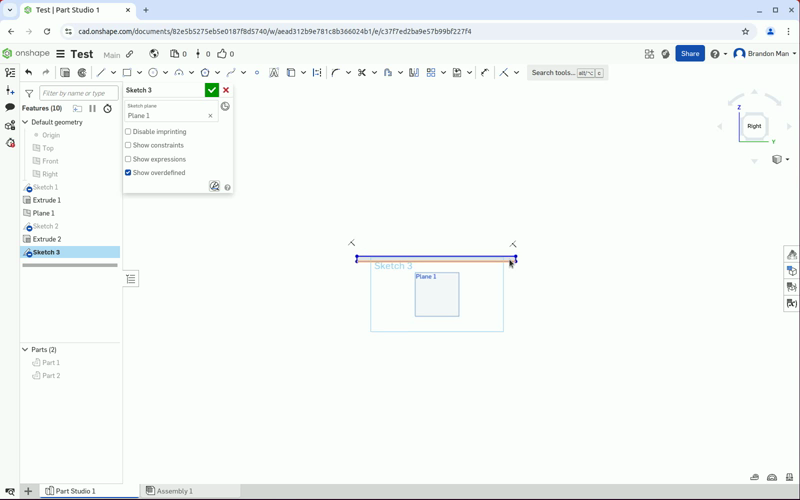
scroll(6)
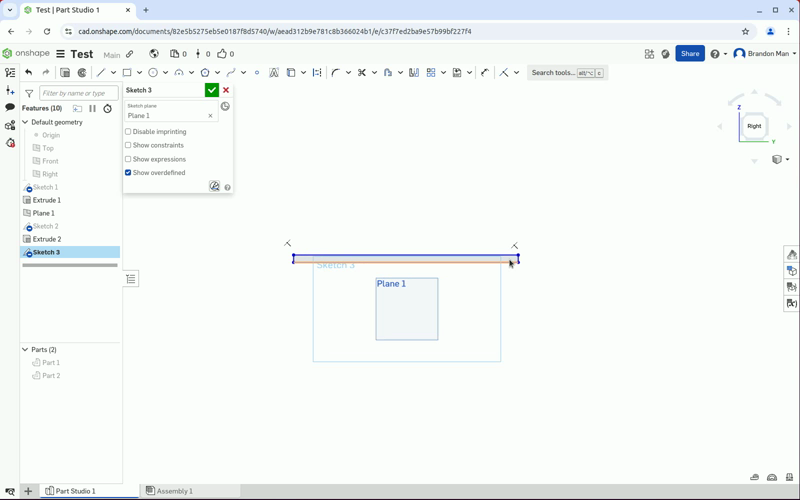
scroll(6)
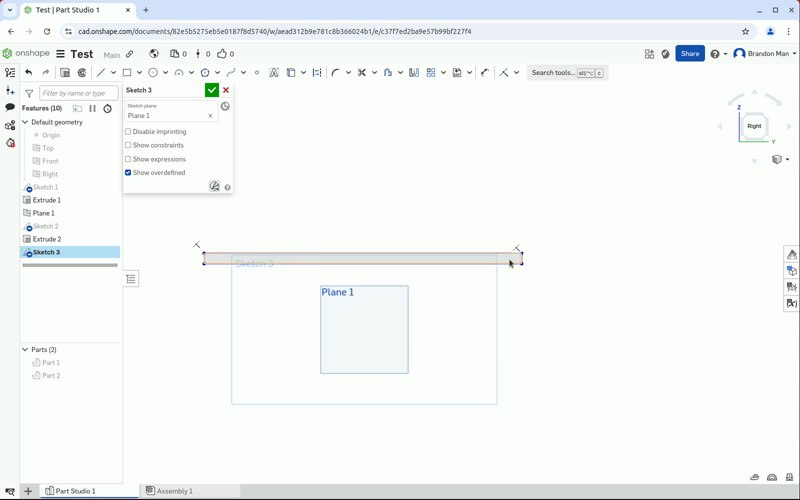
scroll(6)
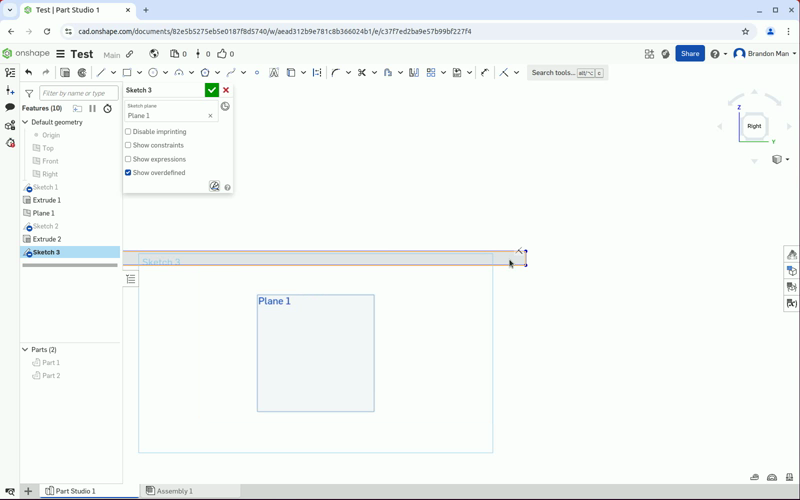
scroll(6)
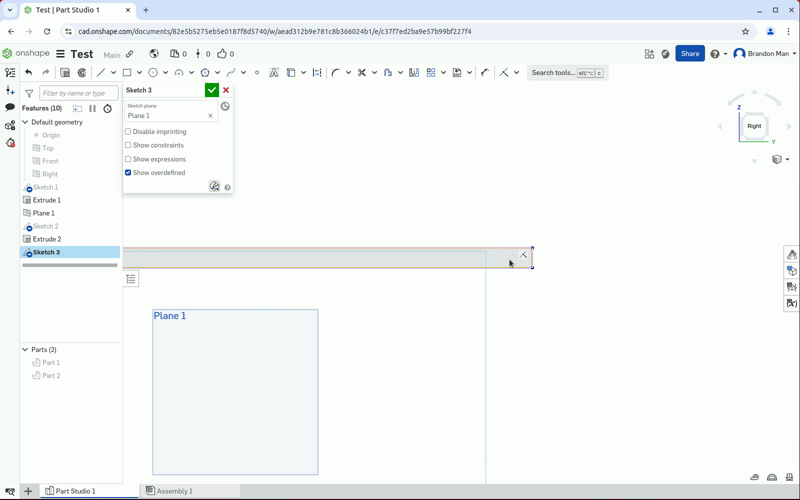
scroll(6)
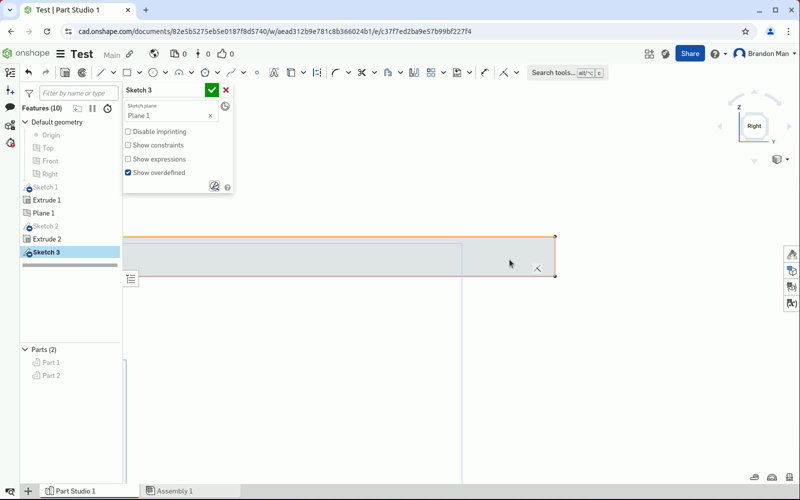
click(509, 259)
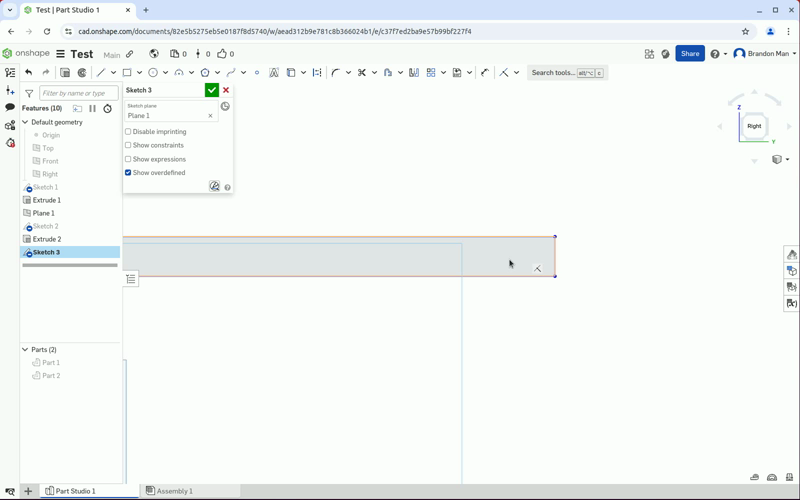
scroll(-6)
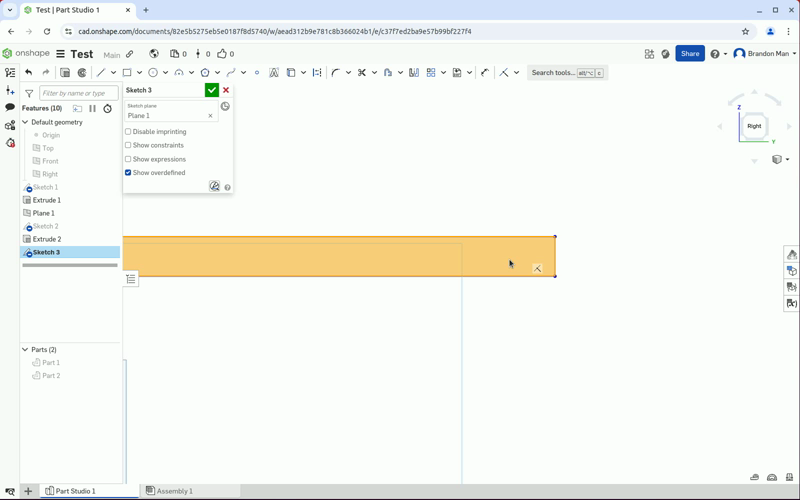
scroll(-6)
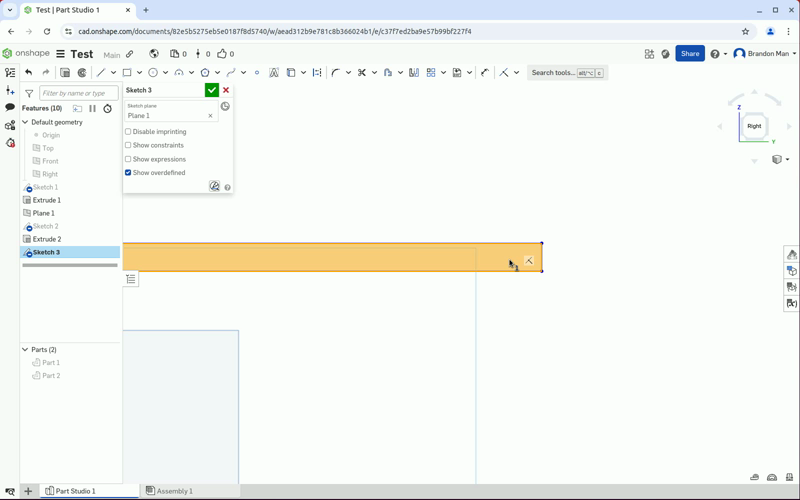
scroll(-6)
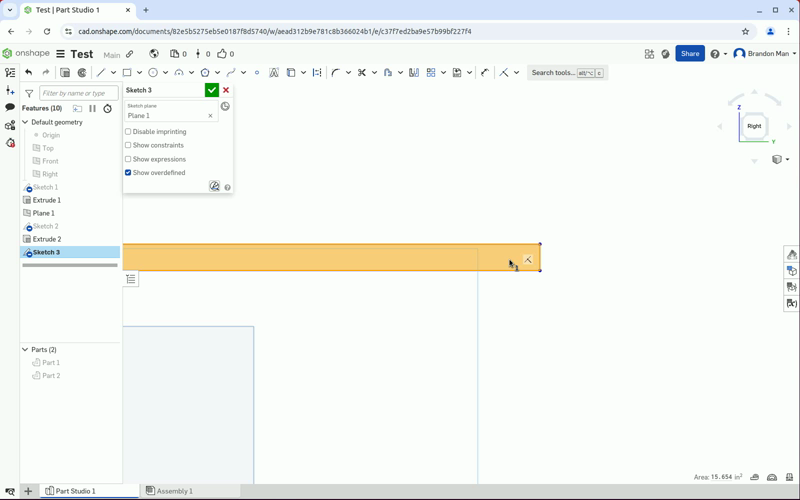
scroll(-6)
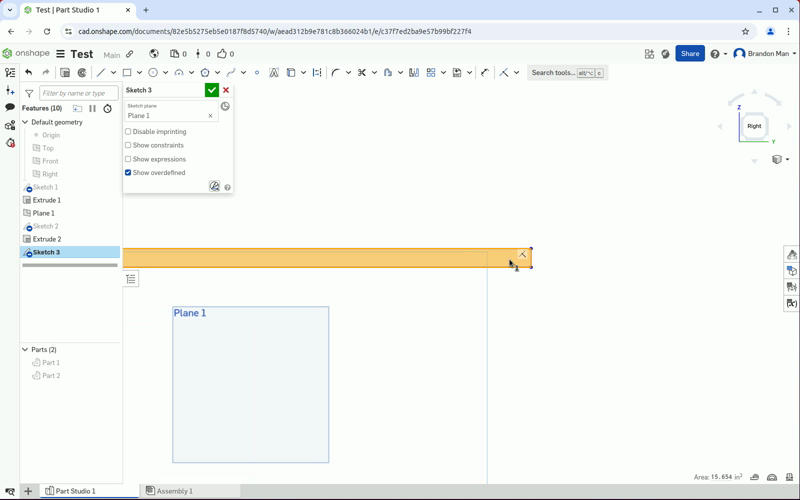
scroll(-6)
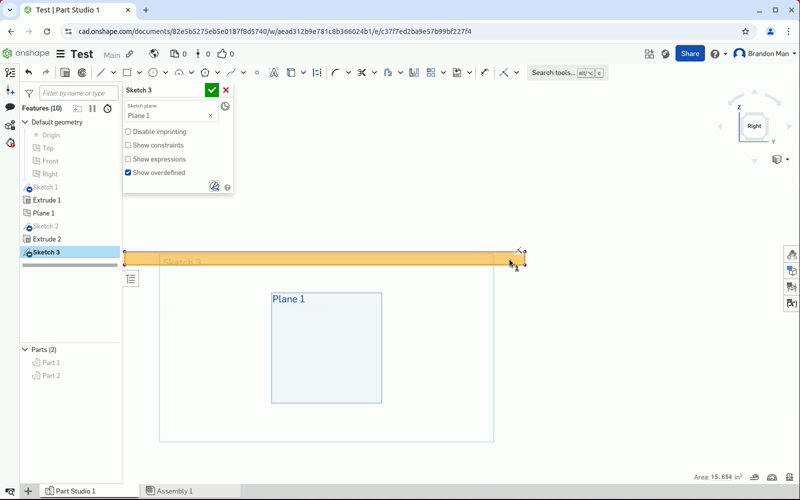
scroll(-6)
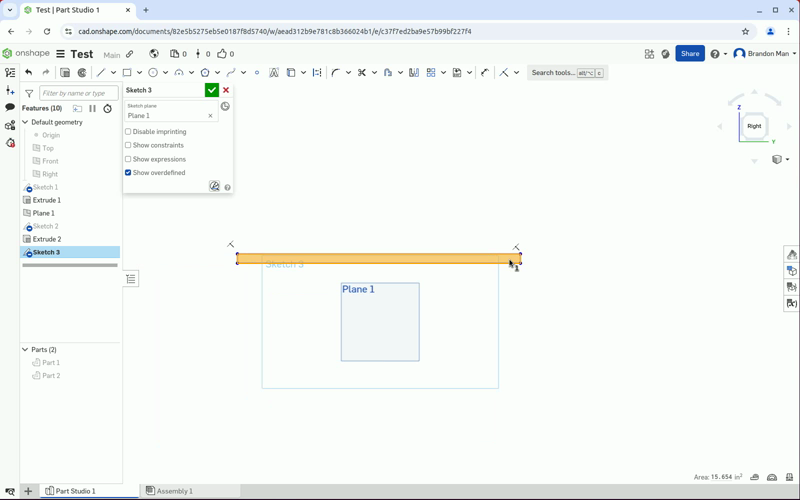
scroll(-6)
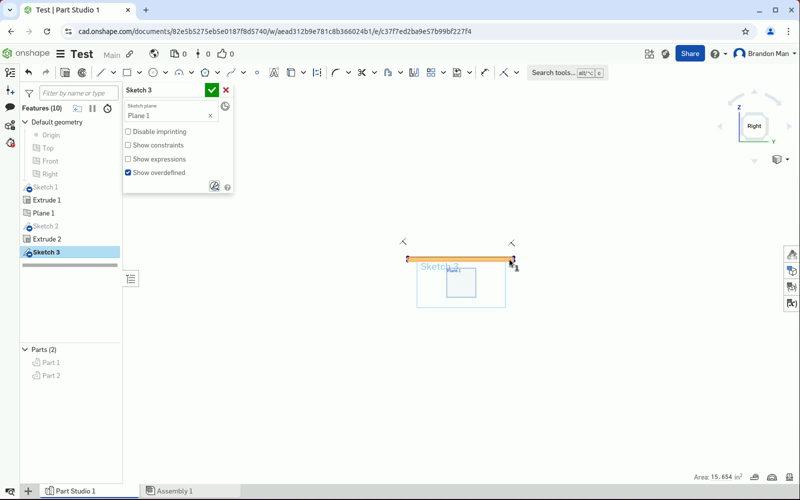
mouse_move(73, 352)
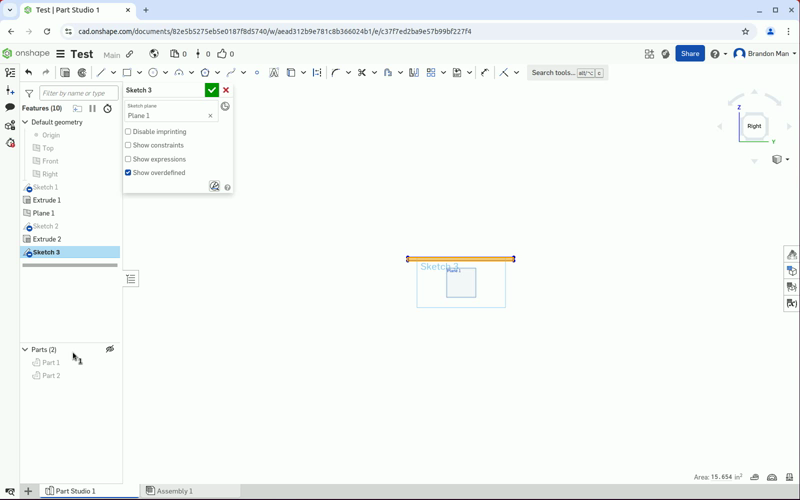
key(shift+y)
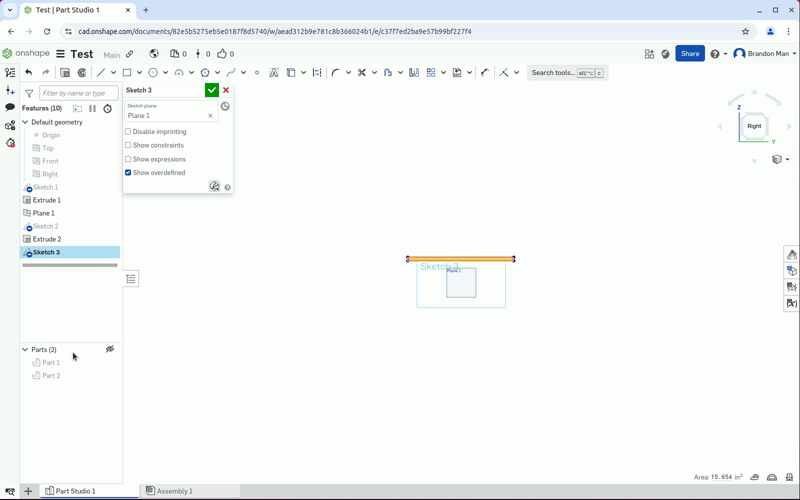
key(shift+e)
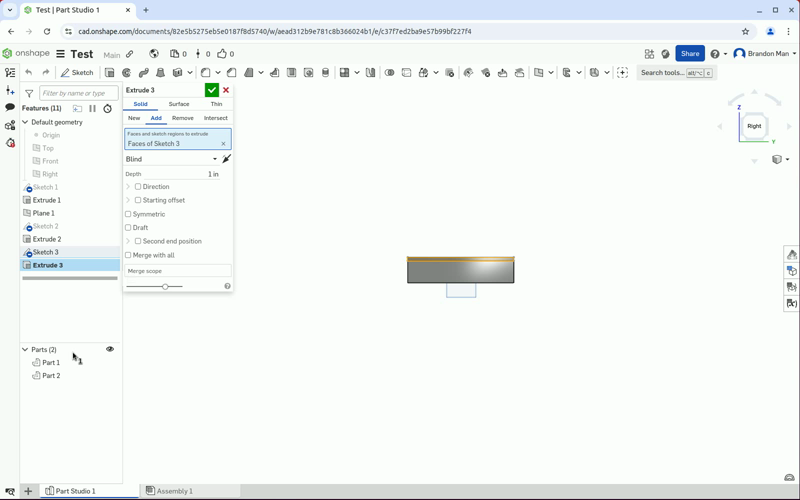
mouse_move(143, 106)
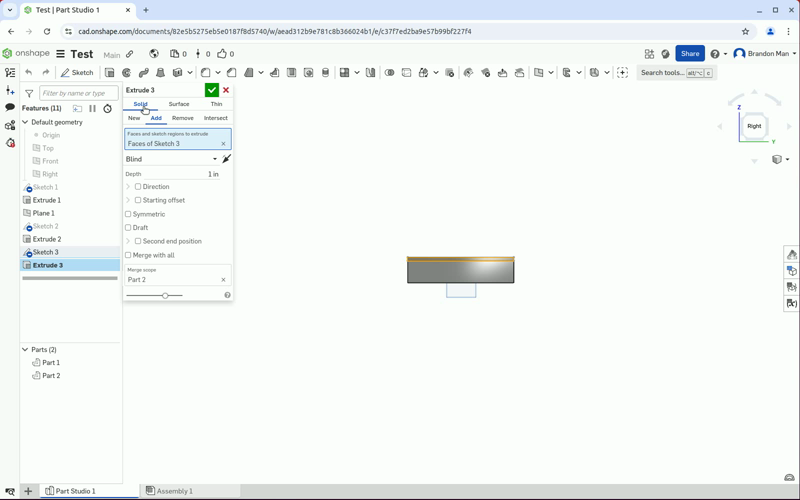
click(143, 106)
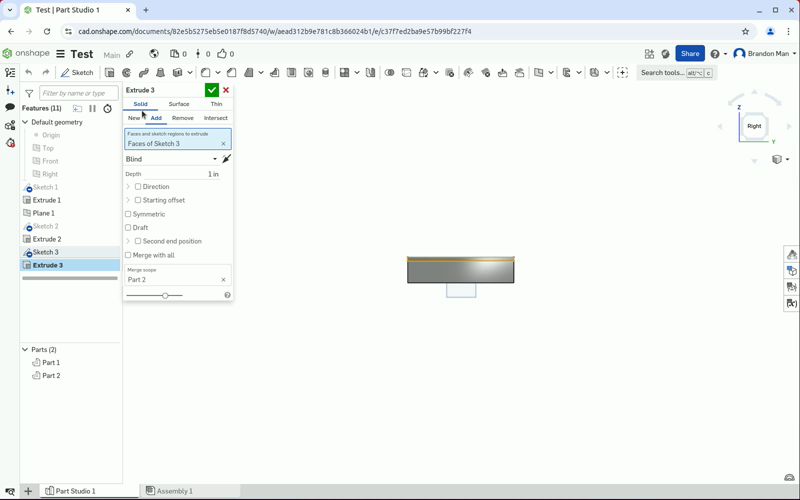
mouse_move(137, 120)
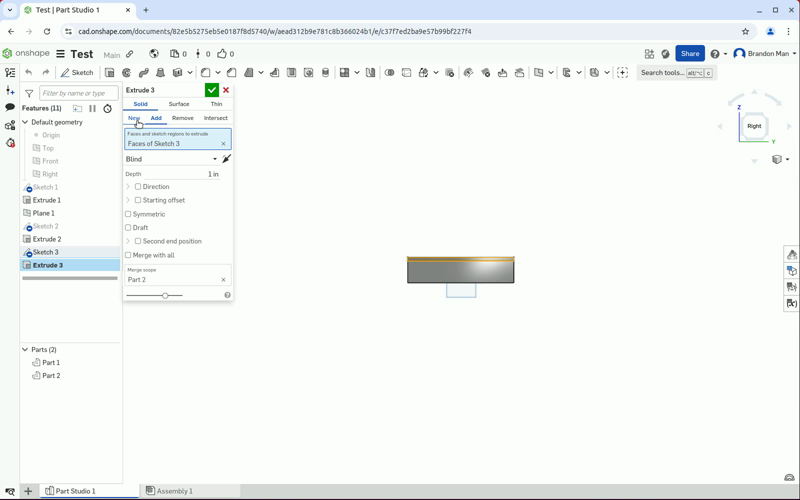
click(137, 120)
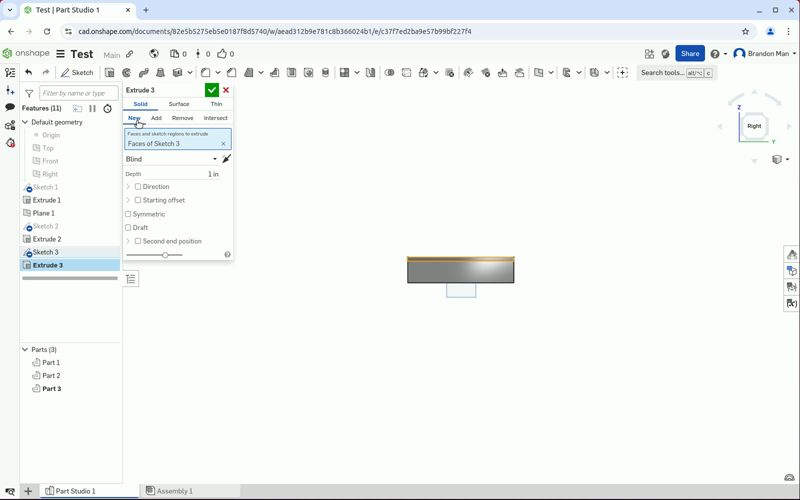
key(tab, 4)
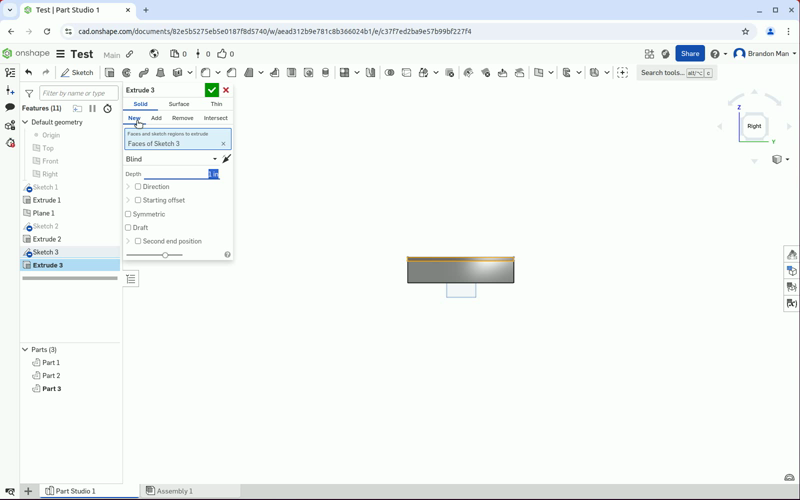
text(0.722)
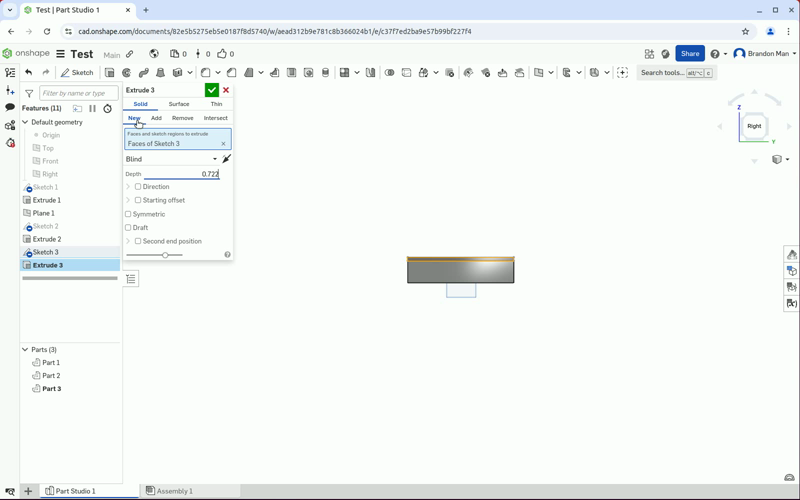
key(enter)
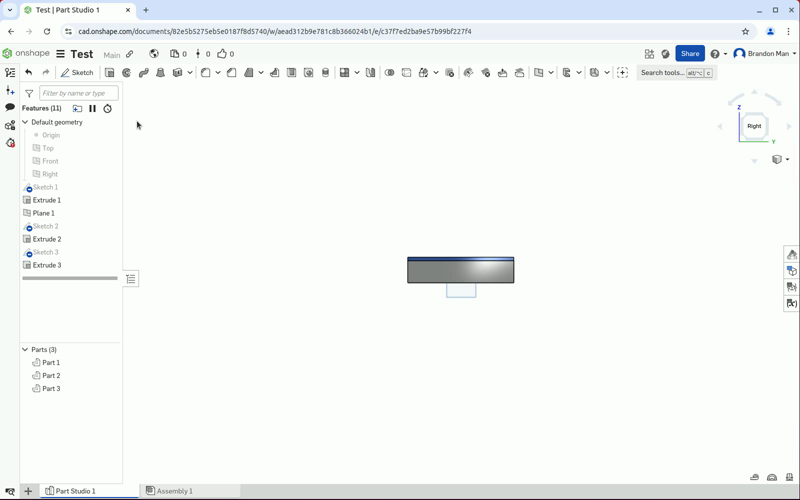
key(shift+h)
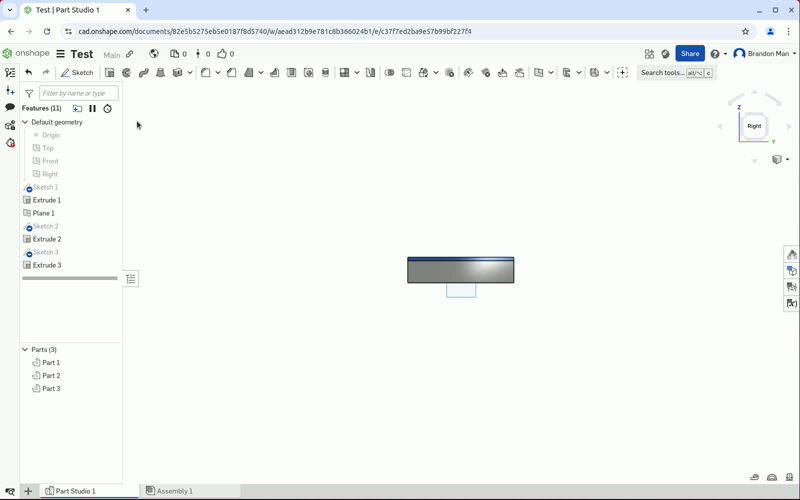
key(shift+h)
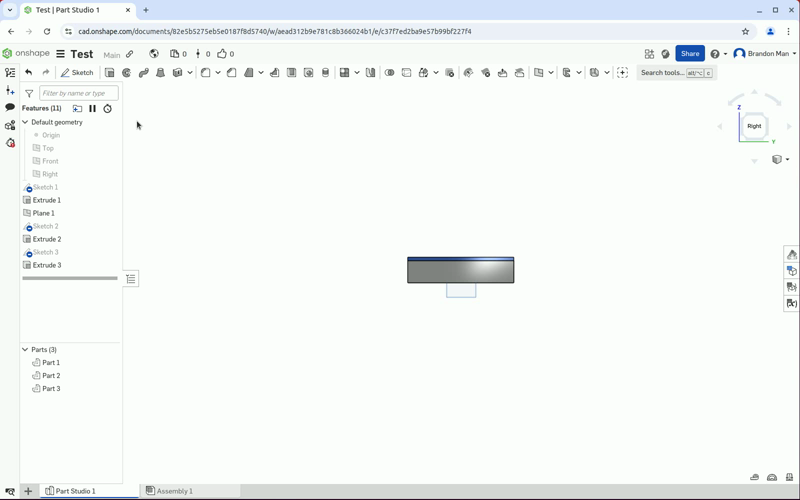
mouse_move(73, 189)
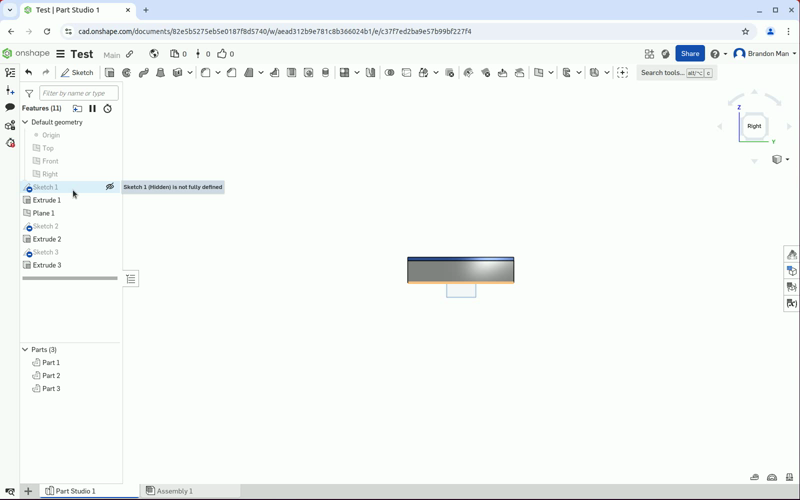
click(73, 189)
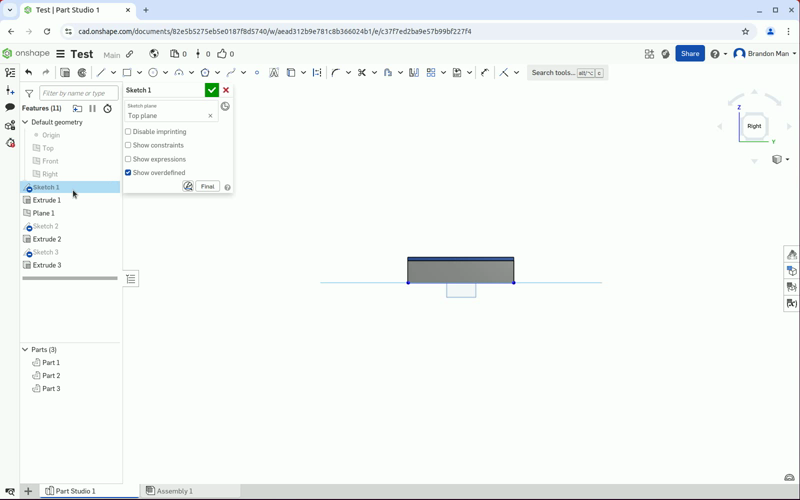
mouse_move(229, 92)
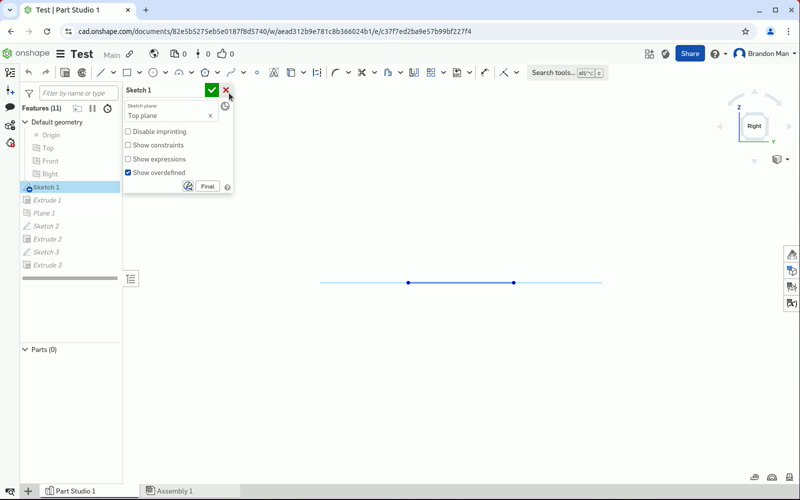
click(229, 92)
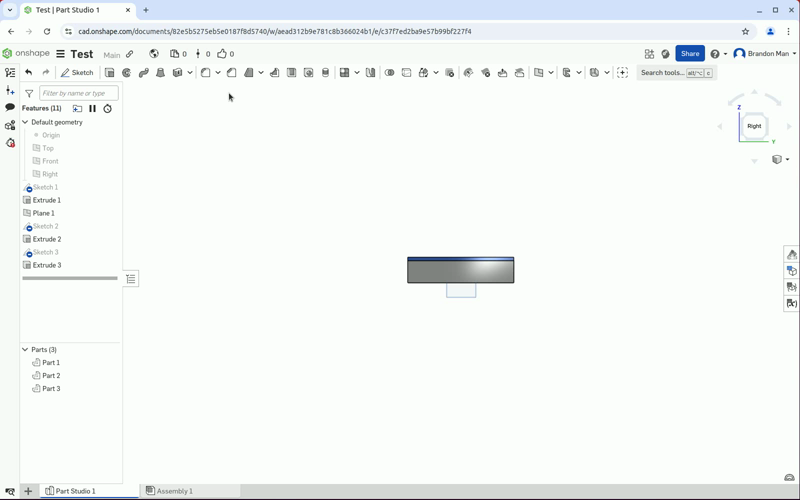
mouse_move(73, 352)
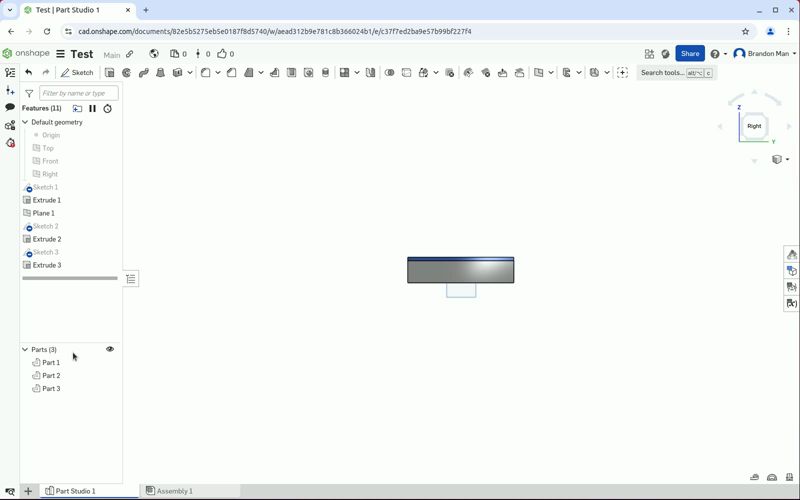
key(y)
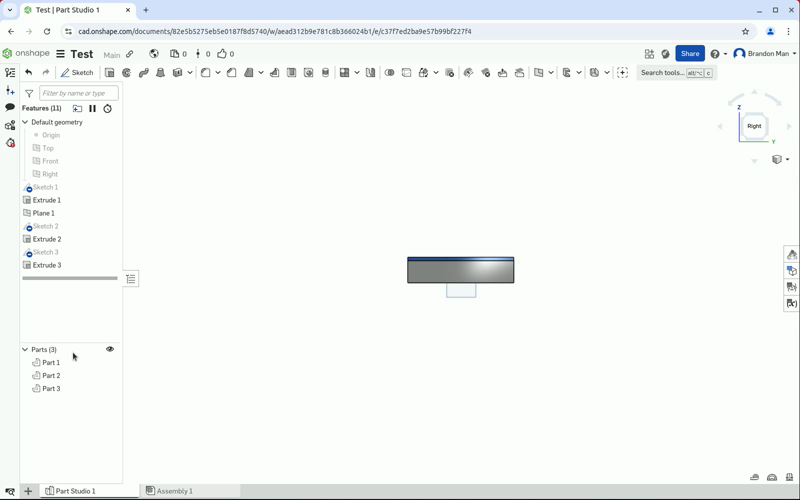
key(shift+p)
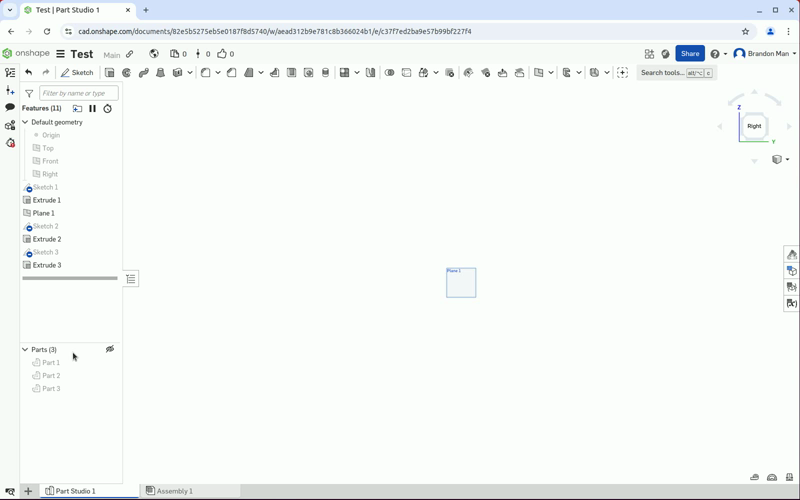
key(space)
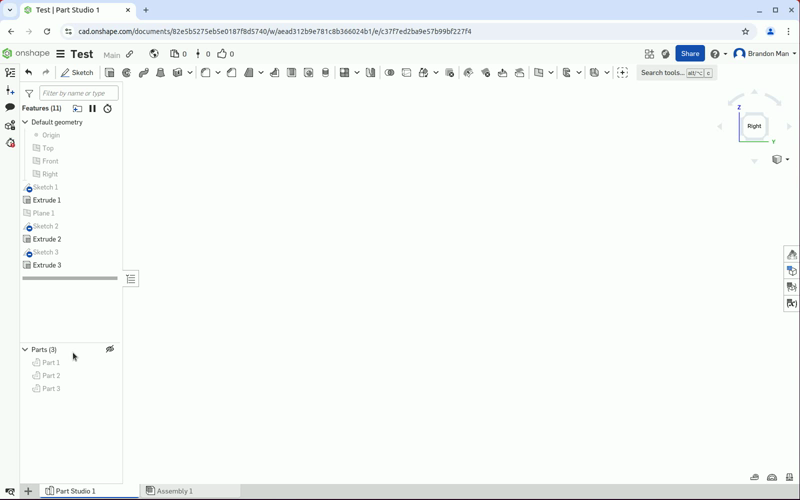
key_down(shift)
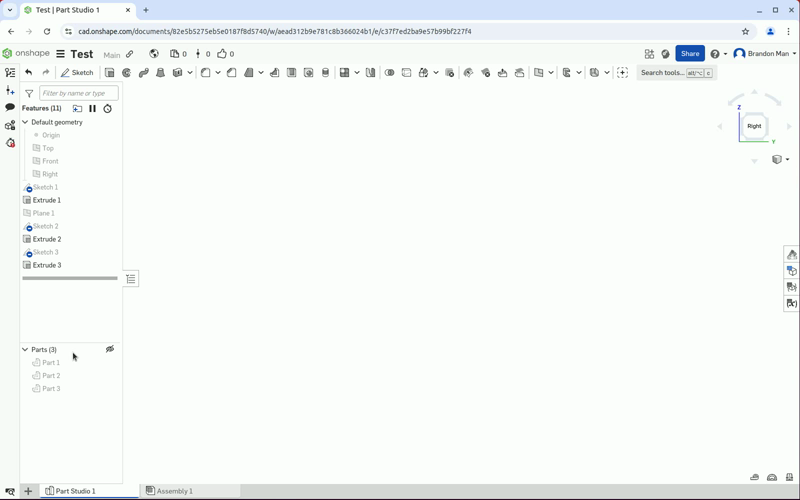
key(right)
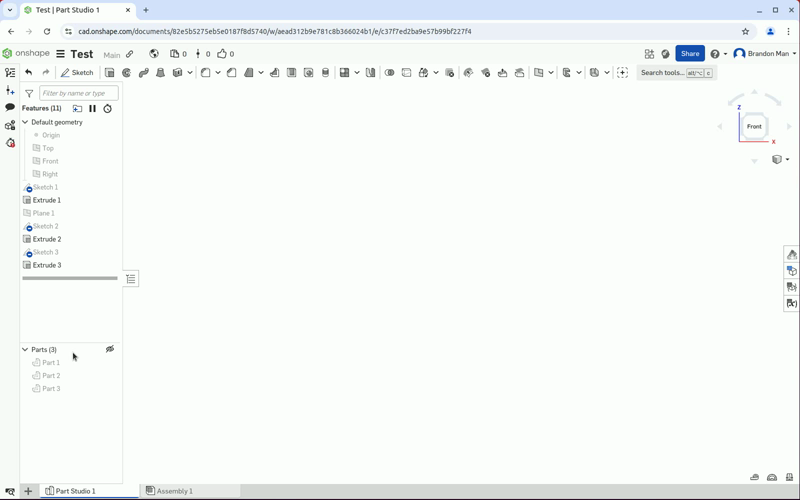
key_up(shift)
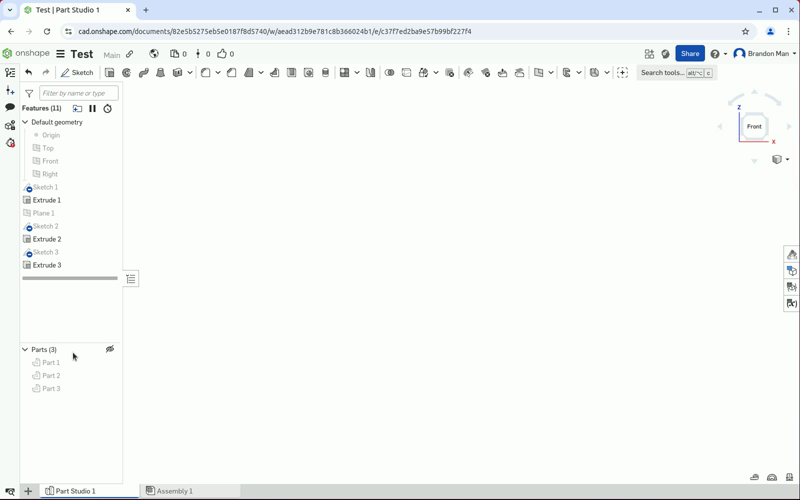
mouse_move(73, 352)
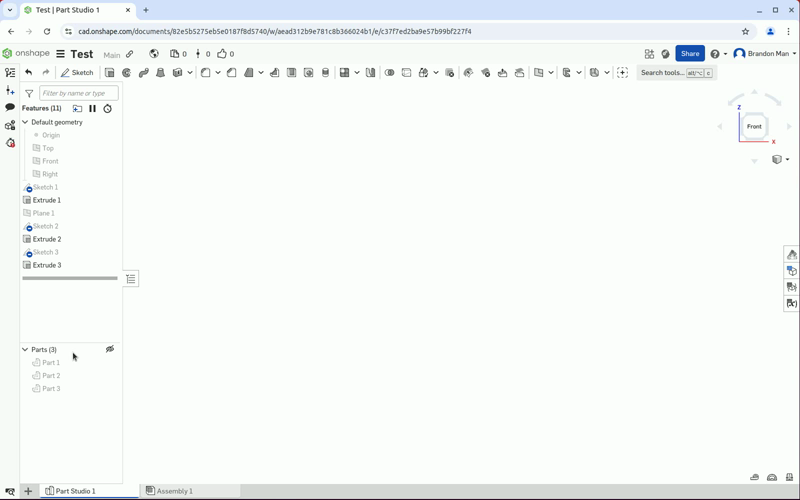
key(shift+y)
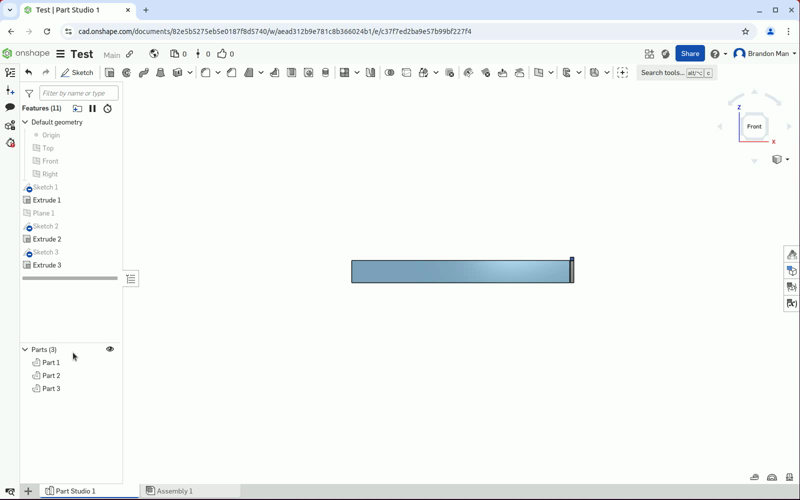
mouse_move(541, 75)
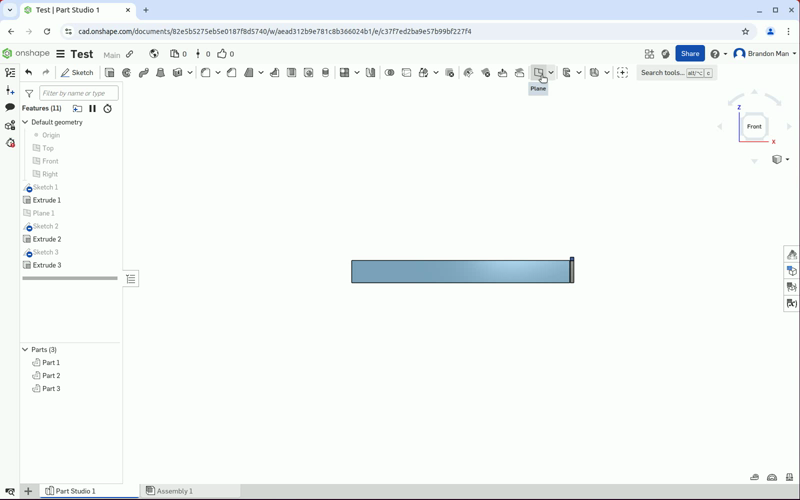
click(541, 75)
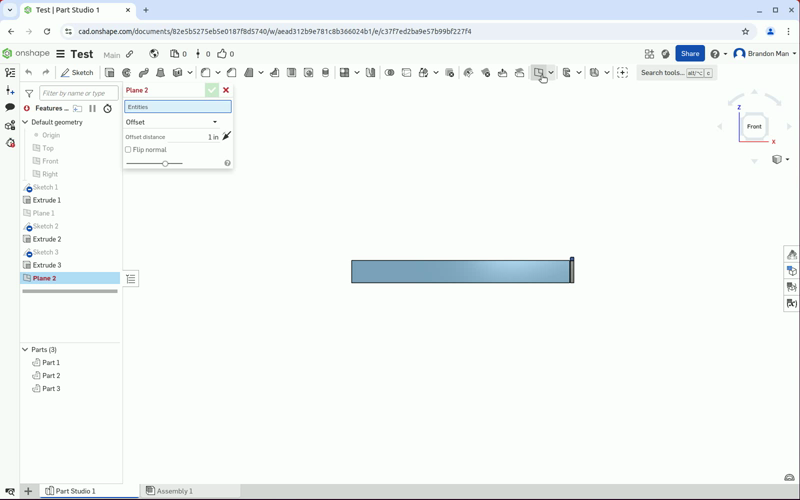
mouse_move(73, 163)
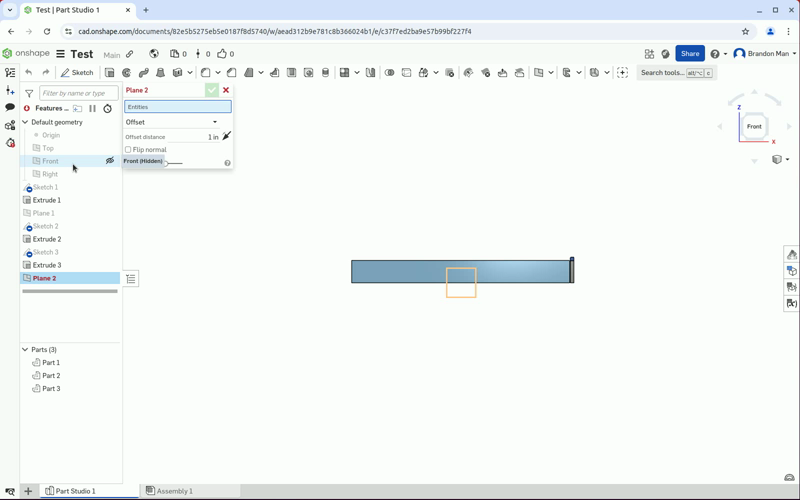
click(73, 163)
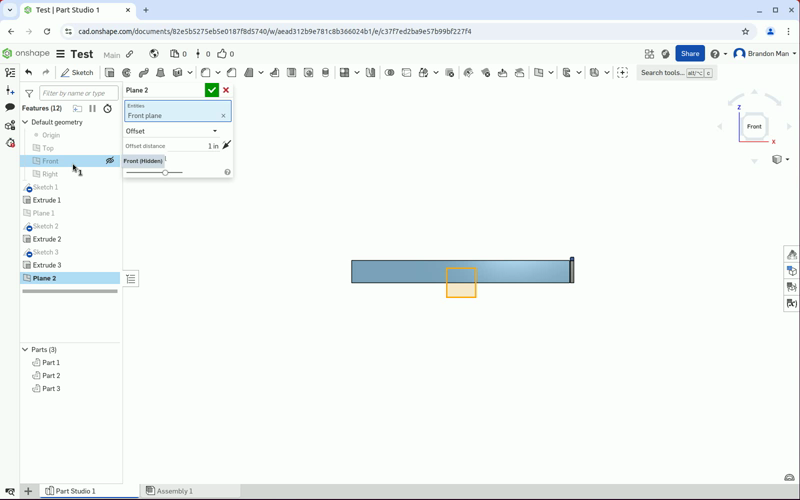
key(tab, 2)
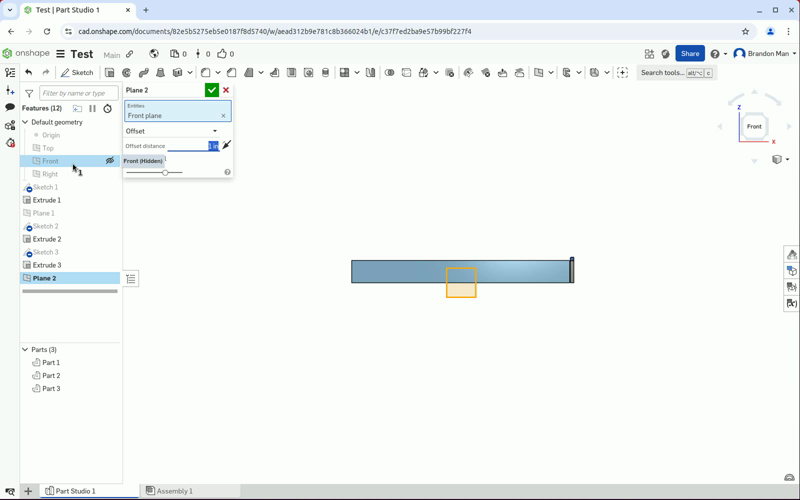
text(10.845)
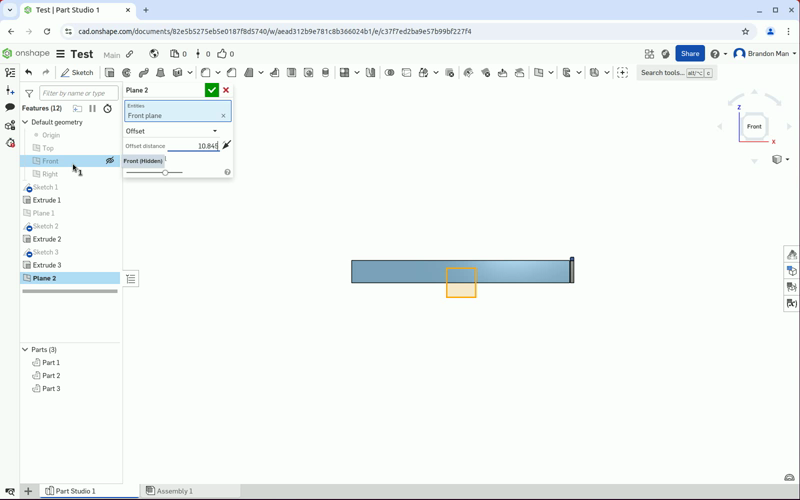
key(enter, 2)
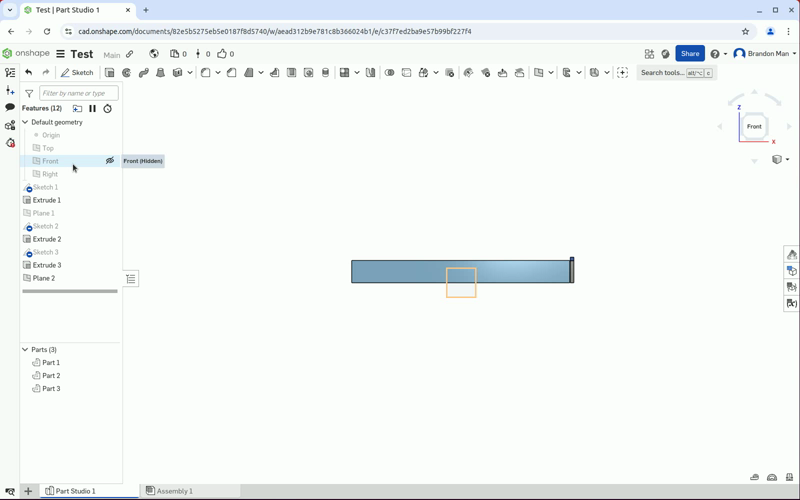
key(shift+s)
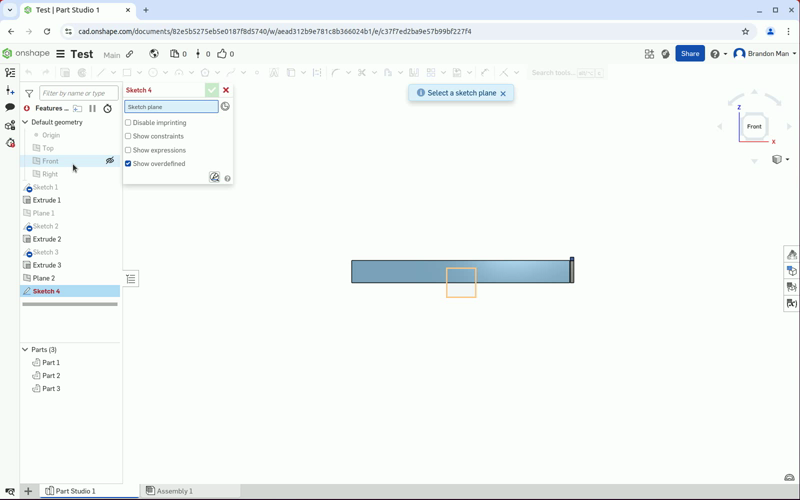
mouse_move(73, 280)
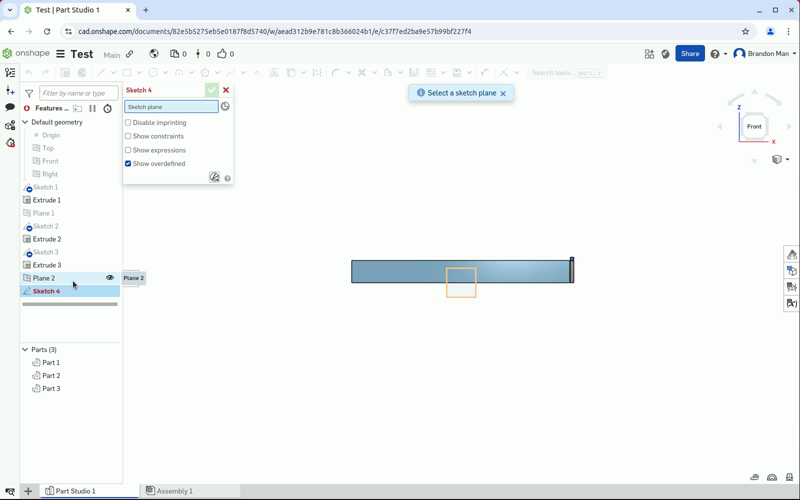
click(73, 280)
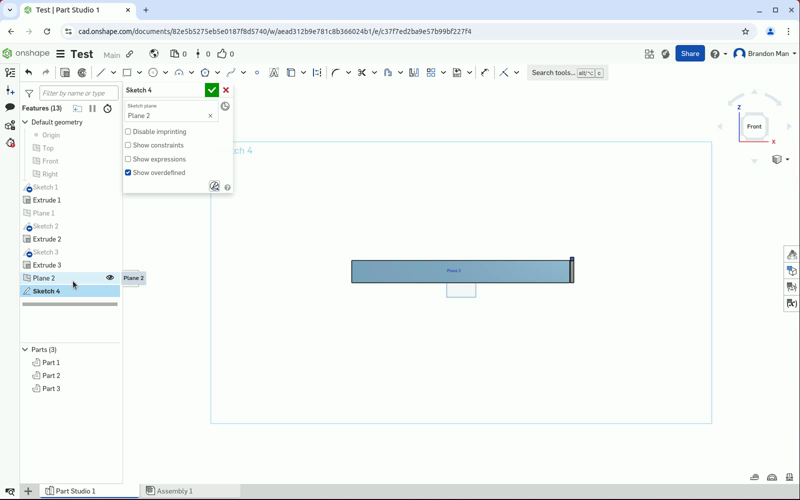
mouse_move(73, 352)
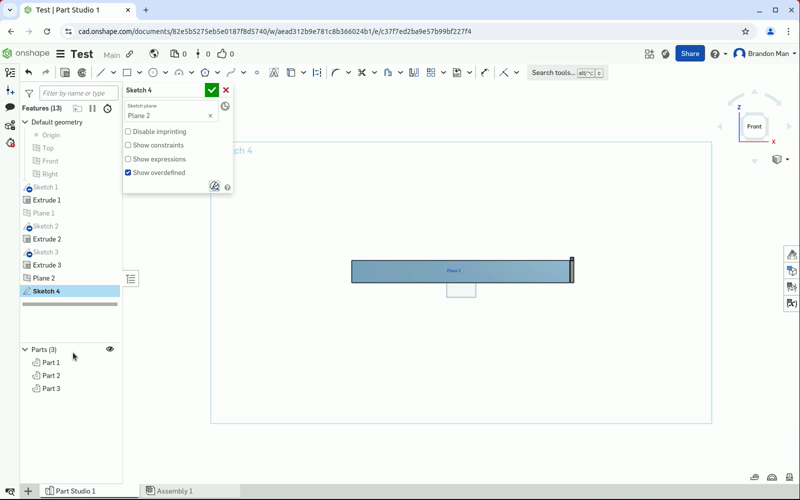
key(y)
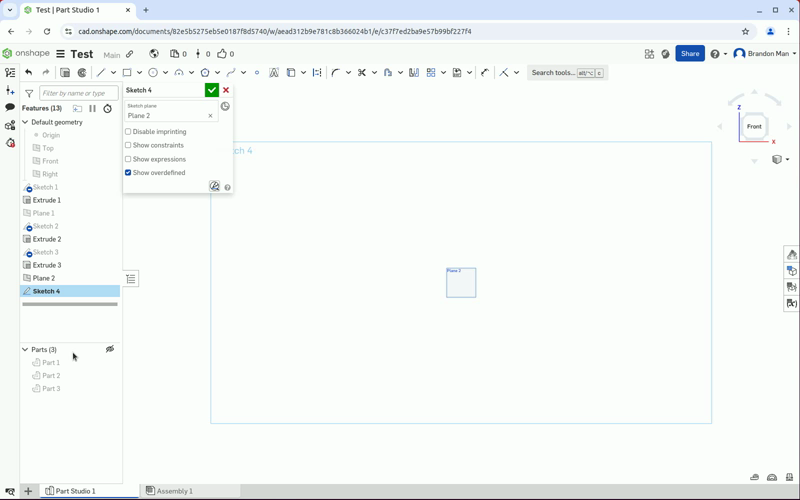
key(l)
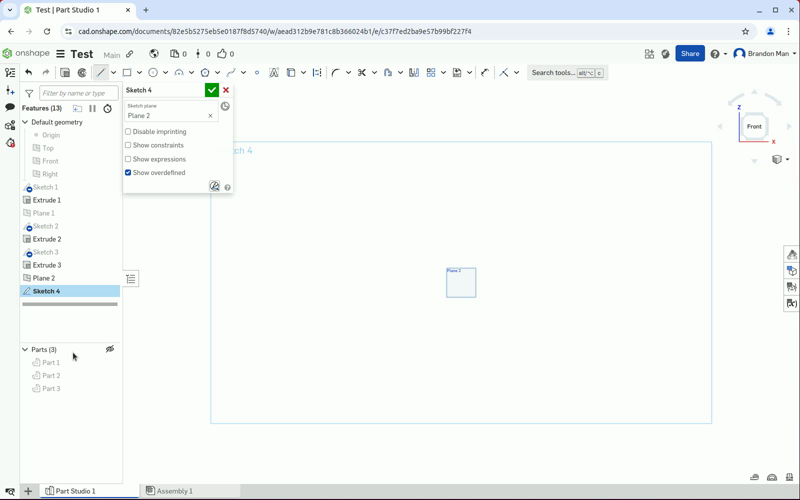
key_down(shift)
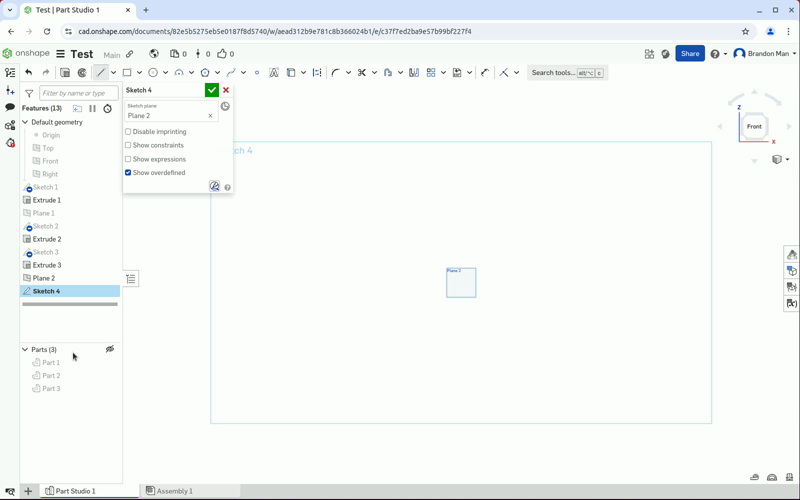
mouse_move(348, 282)
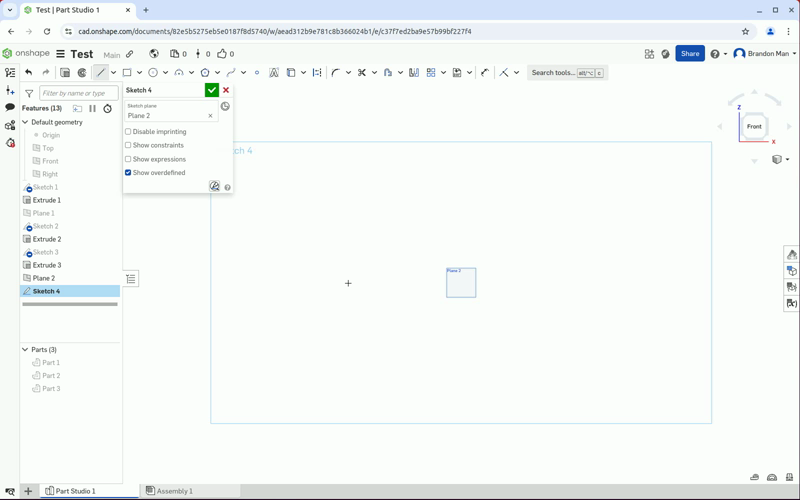
click(348, 282)
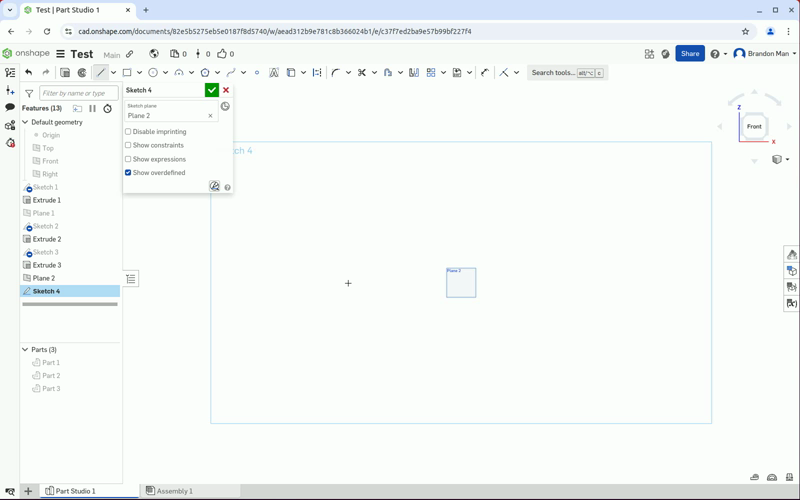
key_up(shift)
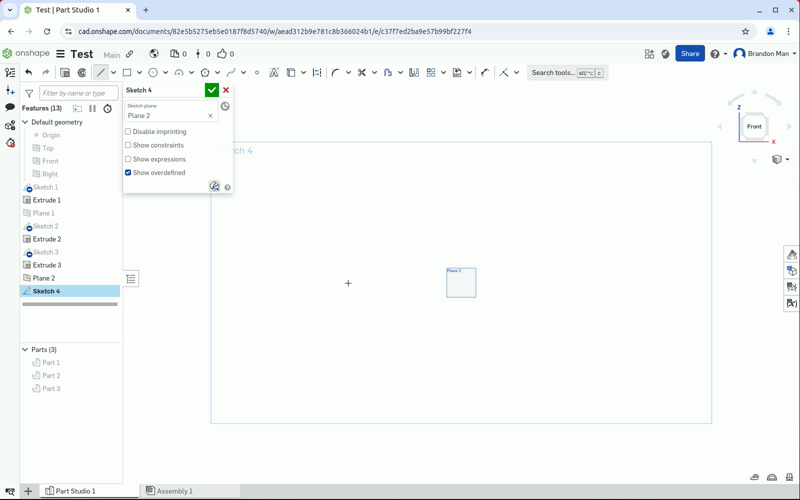
key_down(shift)
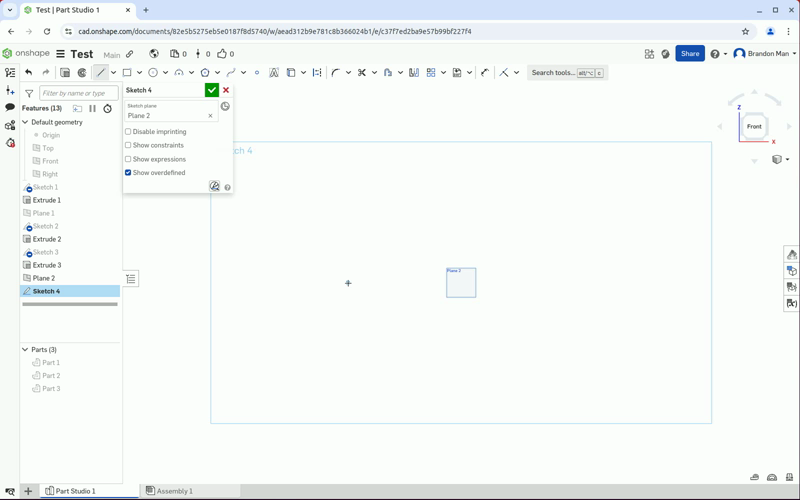
mouse_move(378, 282)
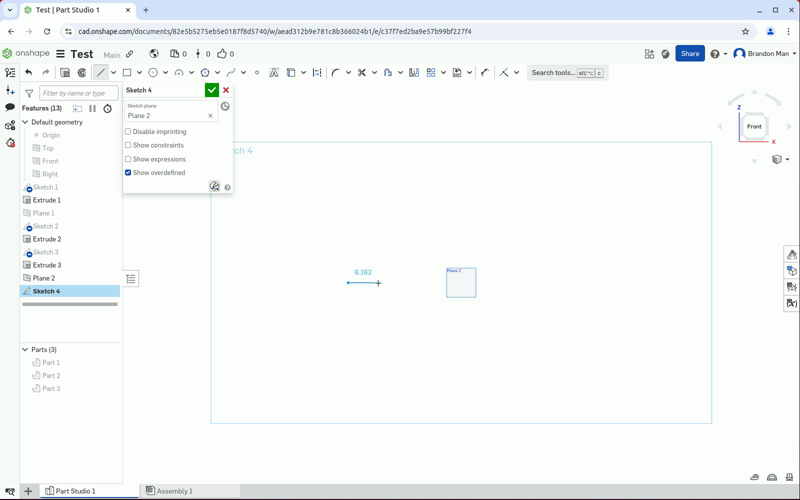
mouse_move(350, 282)
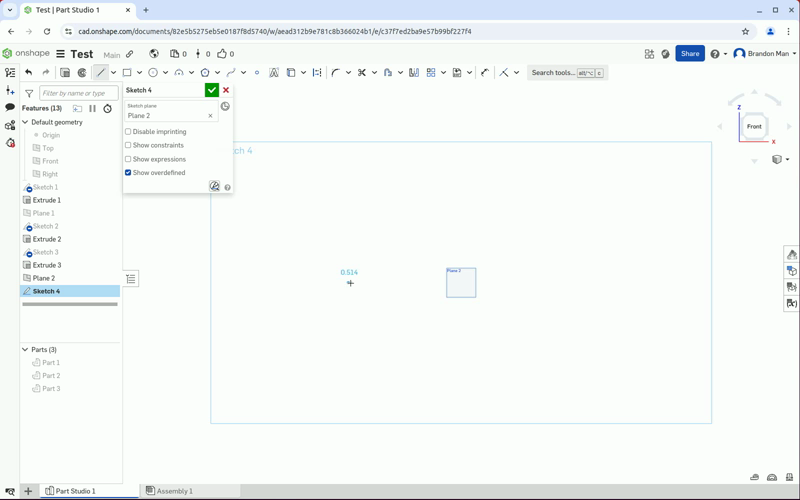
scroll(6)
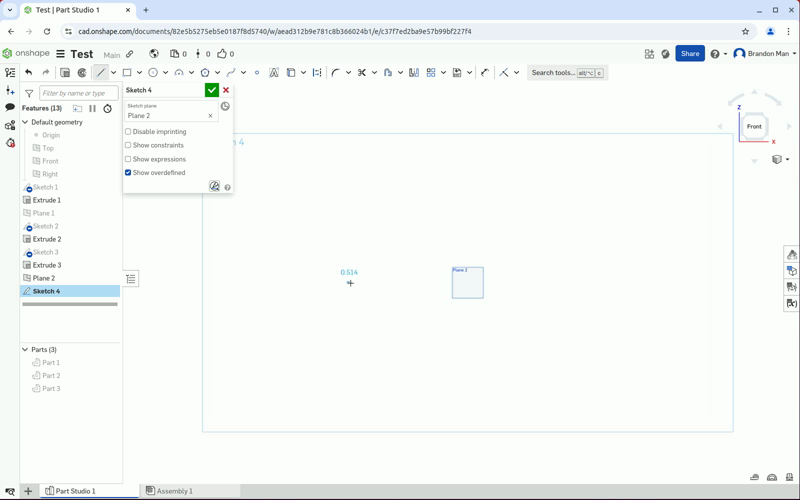
scroll(6)
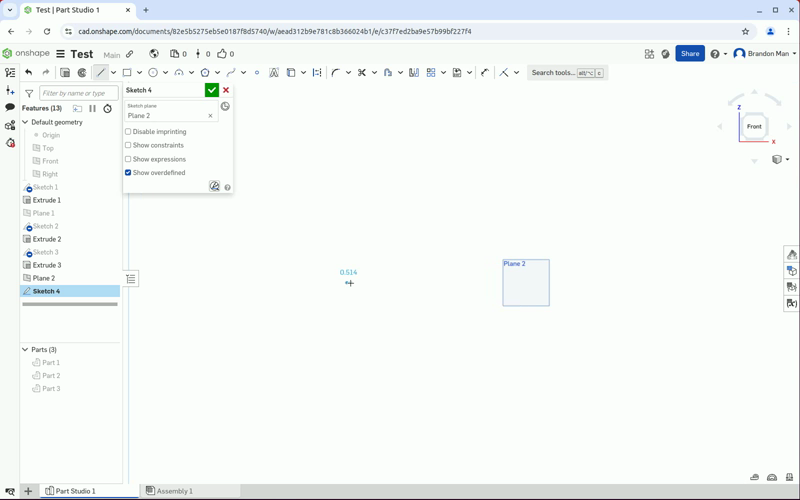
scroll(6)
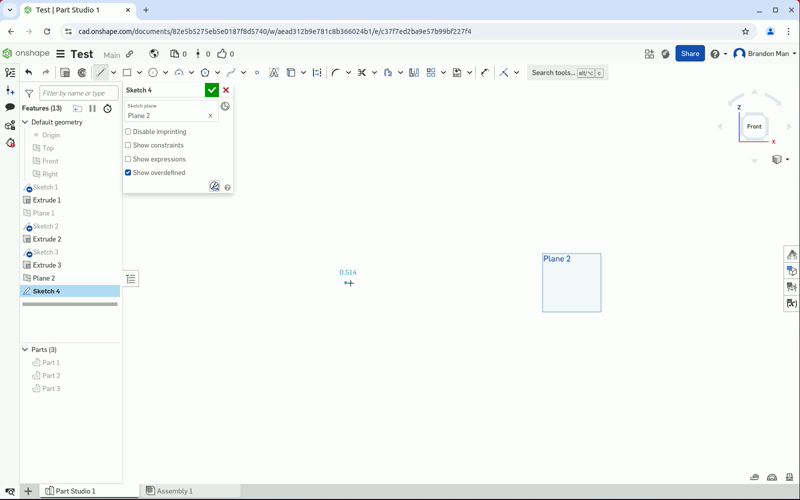
scroll(6)
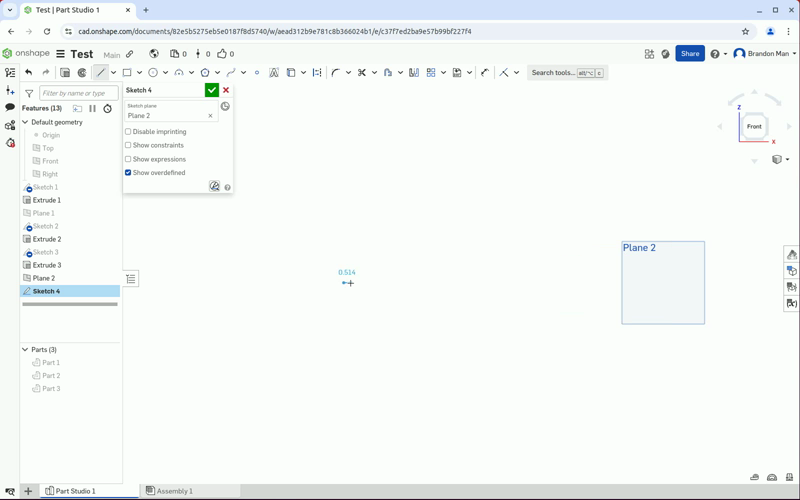
scroll(6)
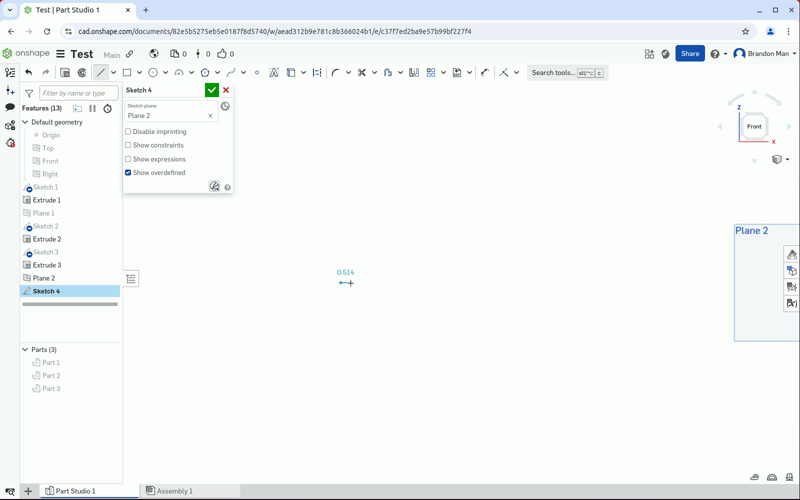
scroll(6)
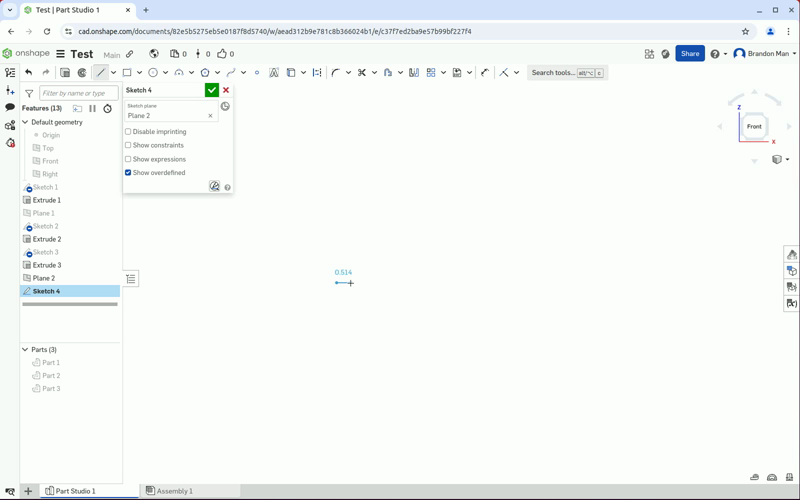
scroll(6)
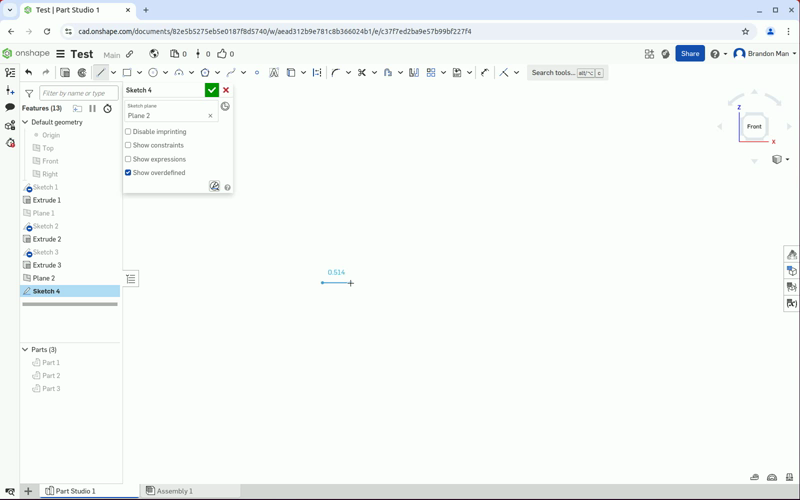
click(350, 282)
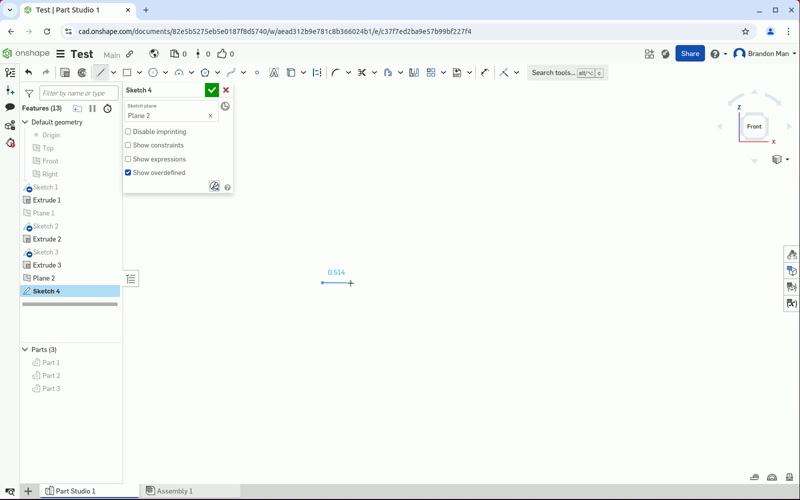
scroll(-6)
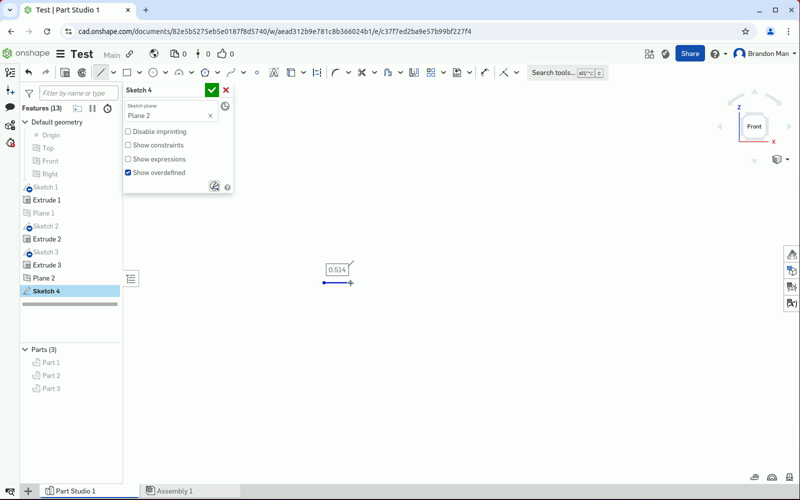
scroll(-6)
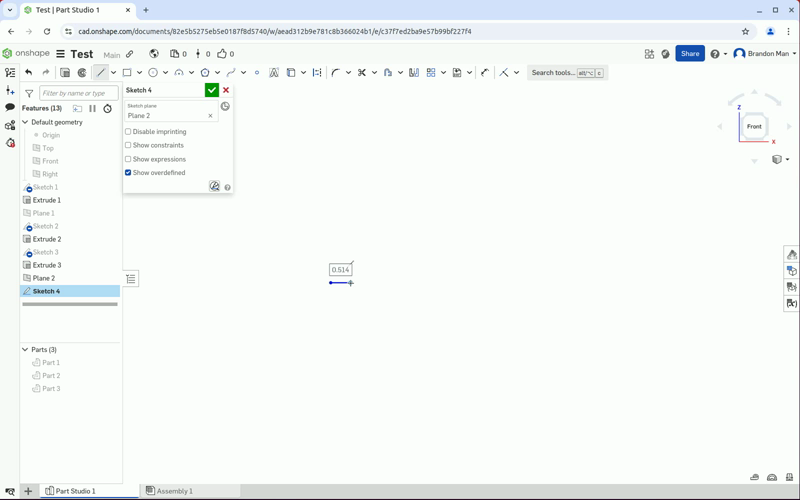
scroll(-6)
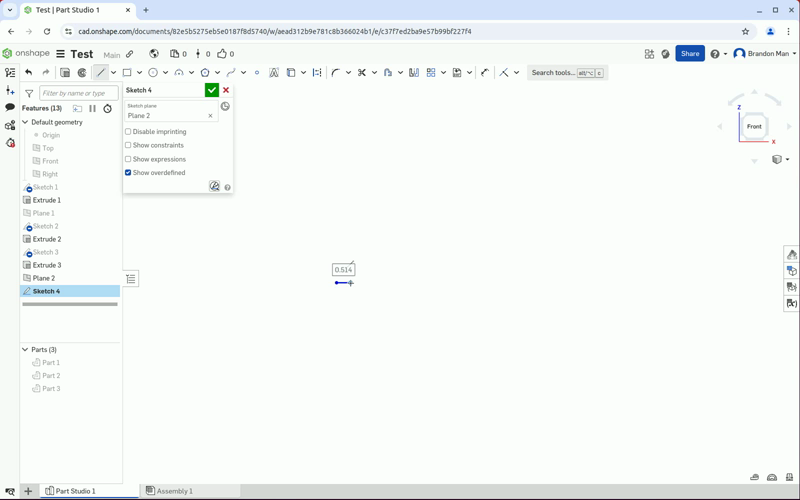
scroll(-6)
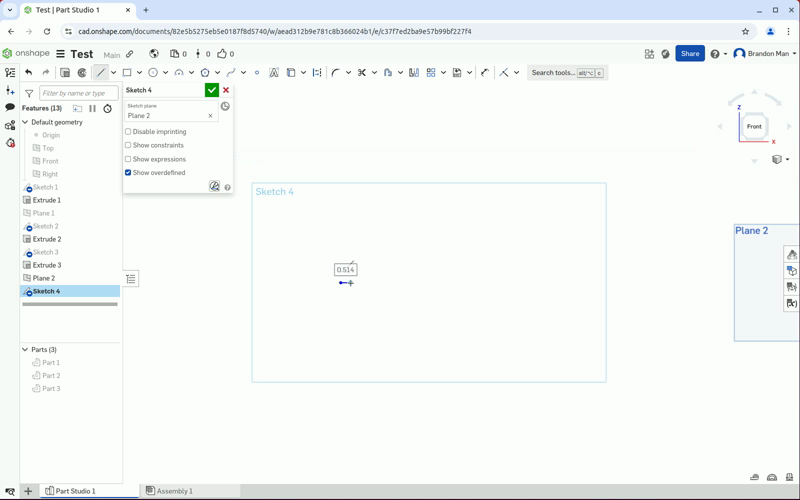
scroll(-6)
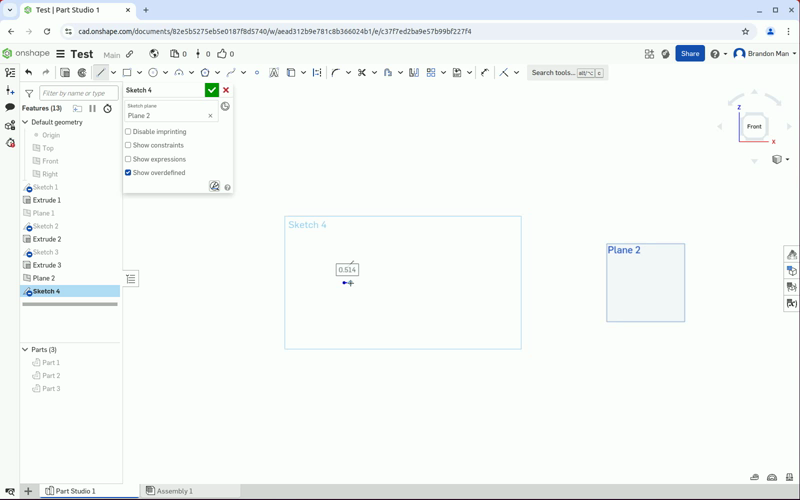
scroll(-6)
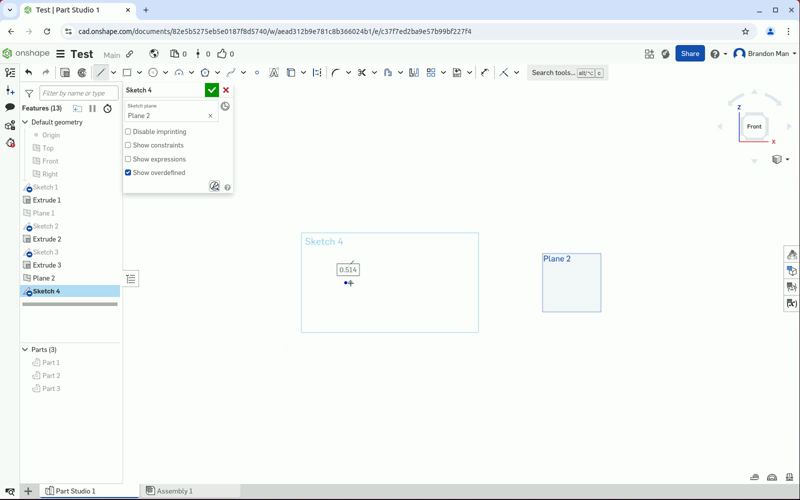
scroll(-6)
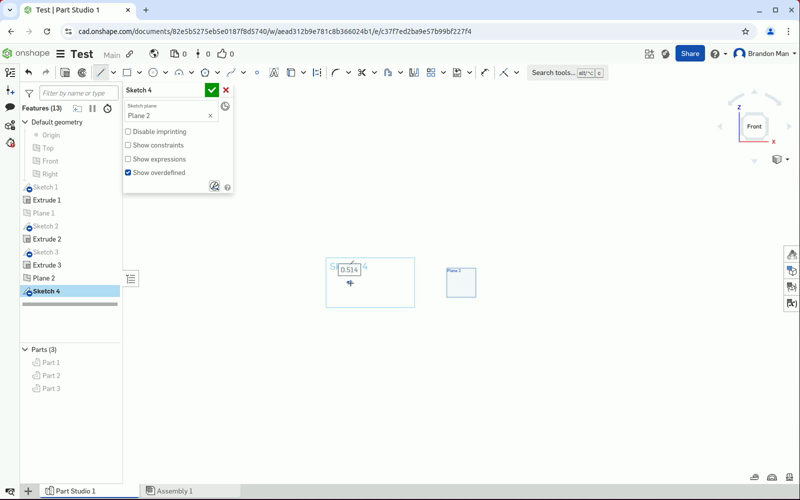
key_up(shift)
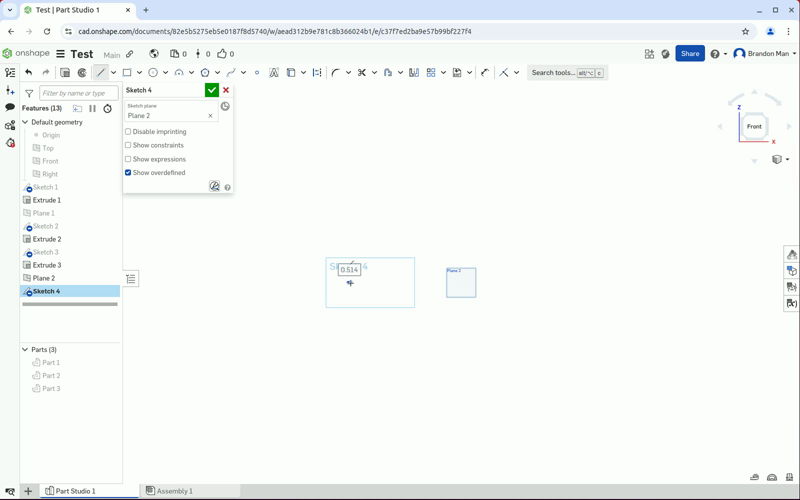
key_down(shift)
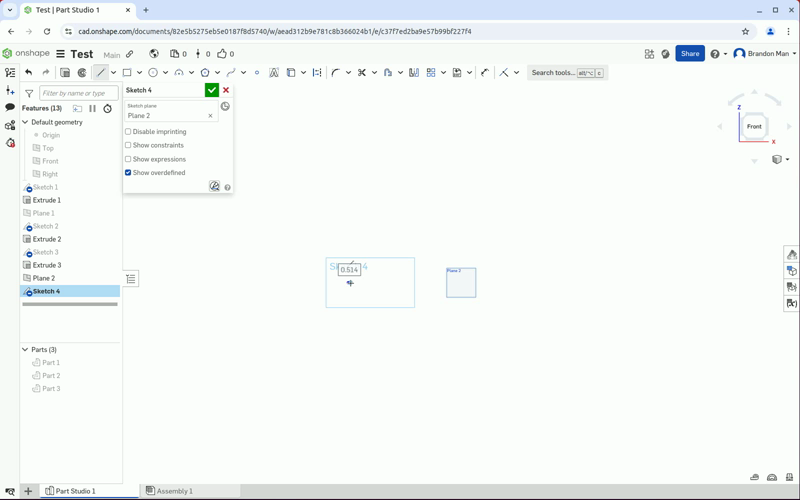
mouse_move(380, 282)
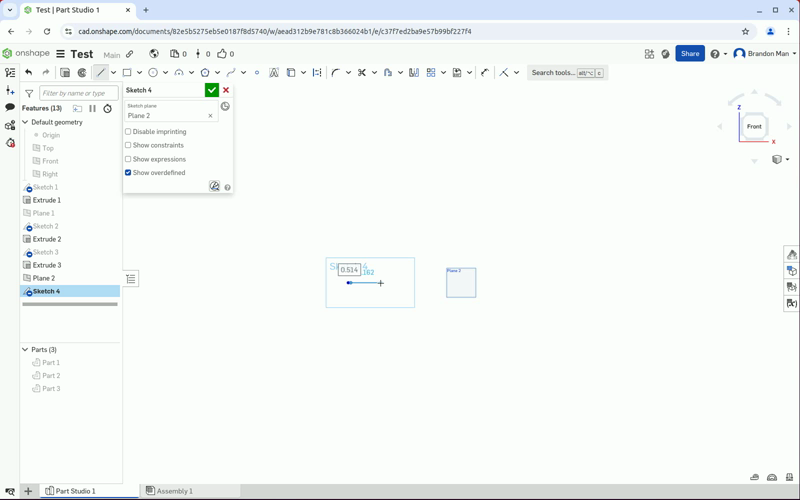
mouse_move(350, 259)
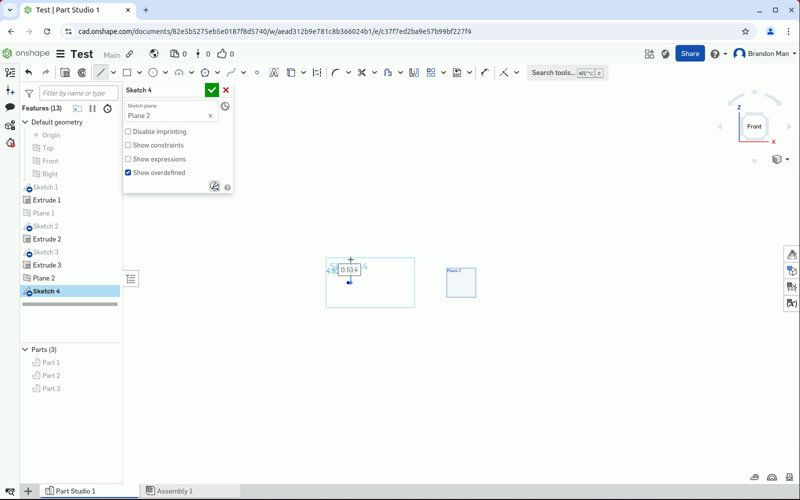
click(350, 259)
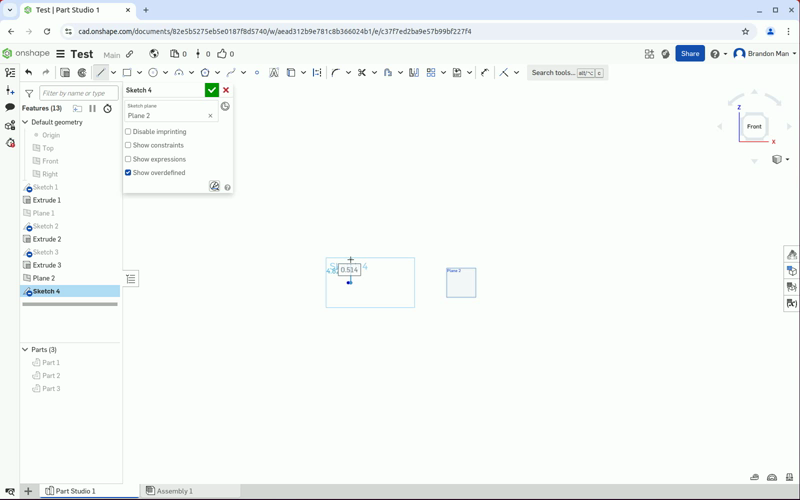
key_up(shift)
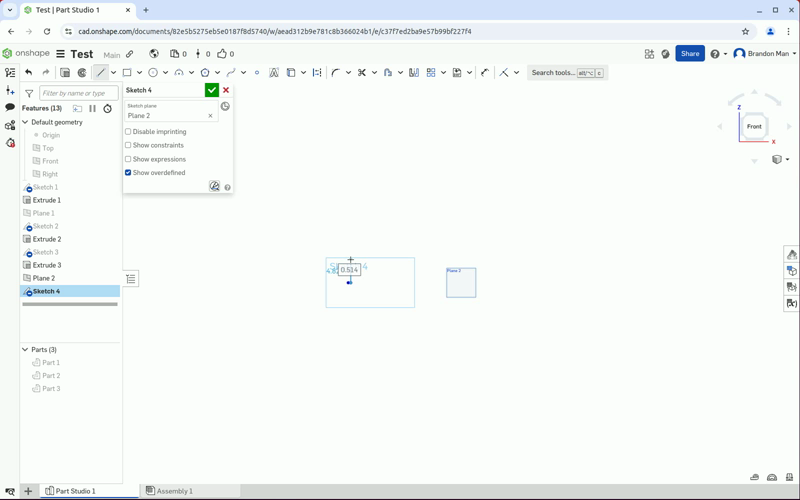
key_down(shift)
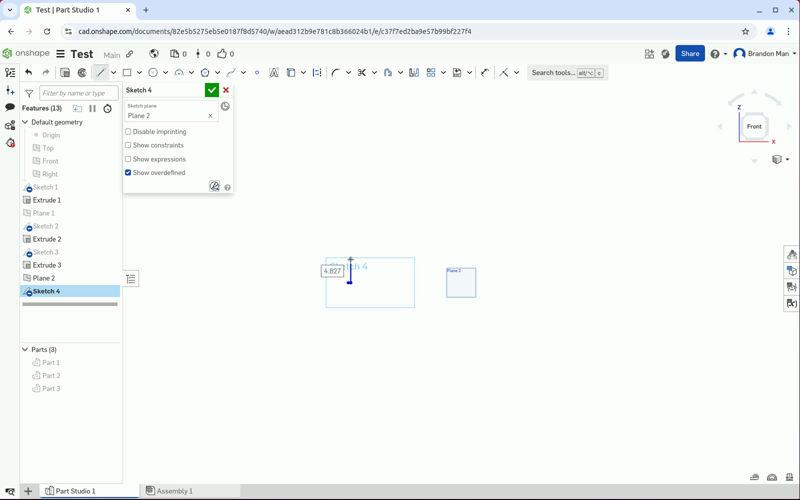
mouse_move(569, 259)
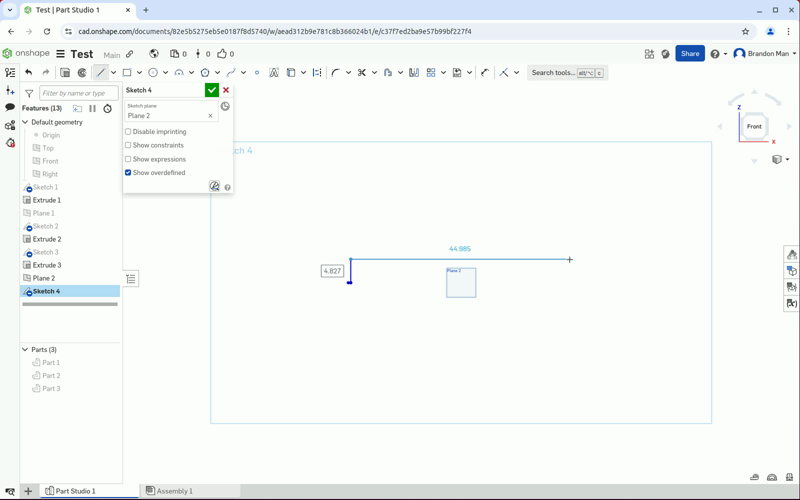
click(569, 259)
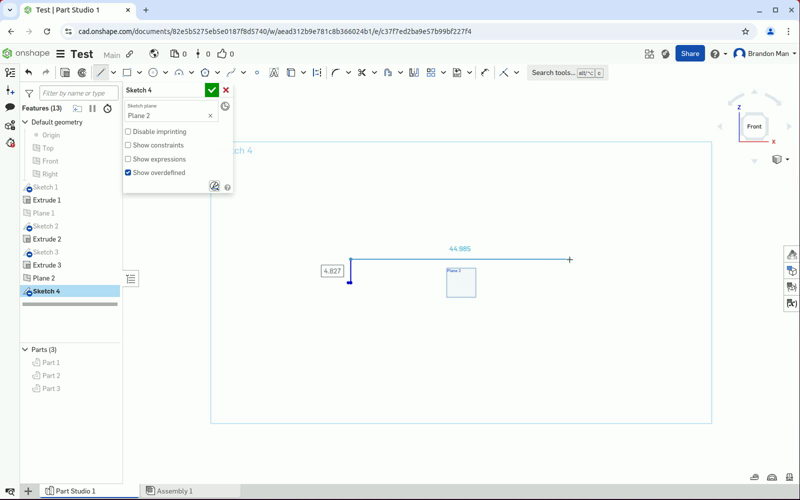
key_up(shift)
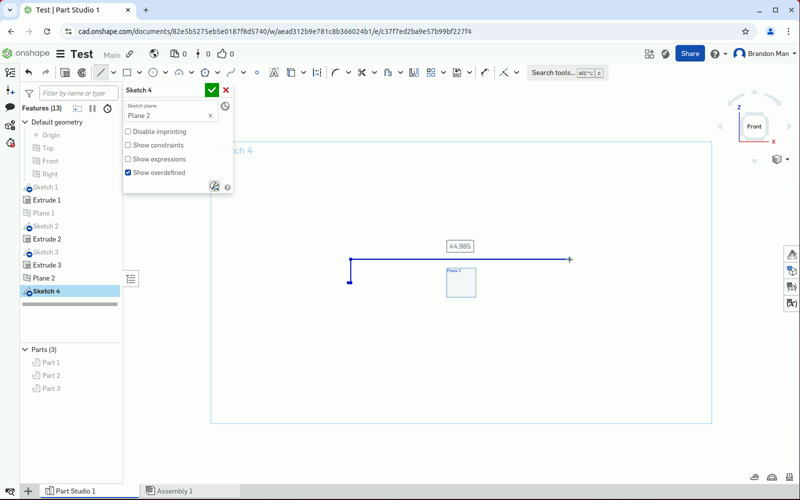
key_down(shift)
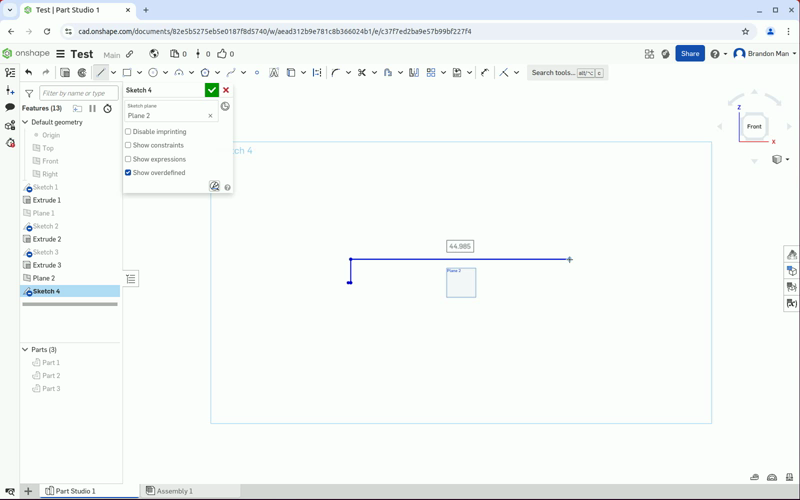
mouse_move(589, 259)
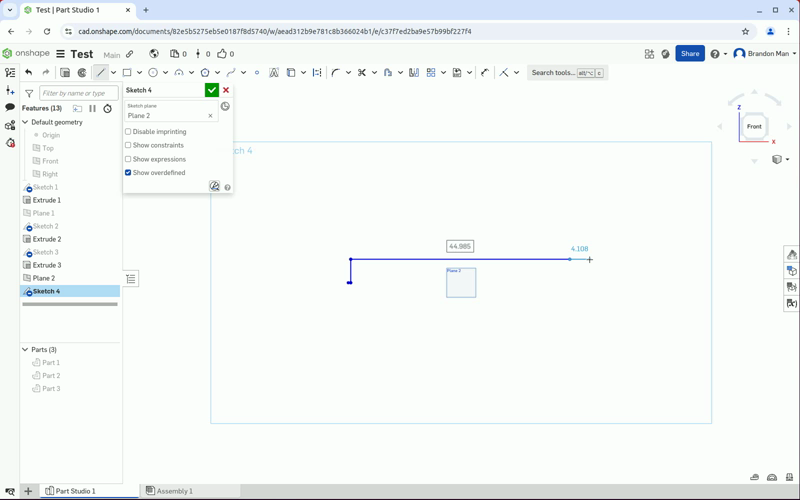
mouse_move(569, 282)
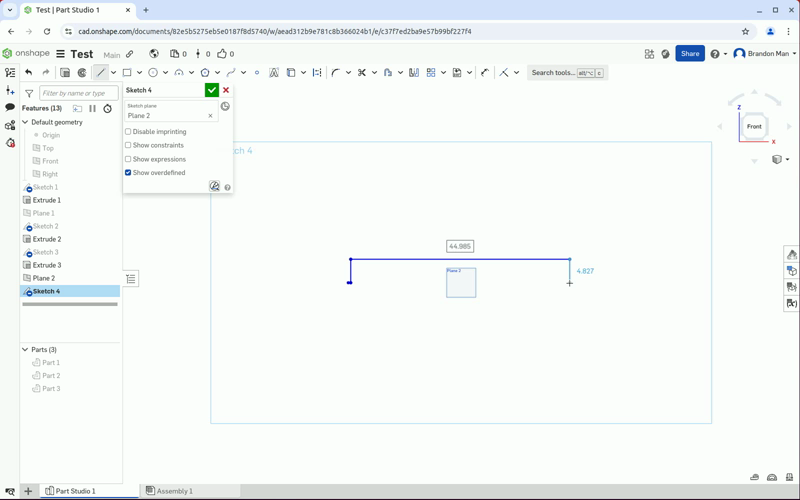
click(569, 282)
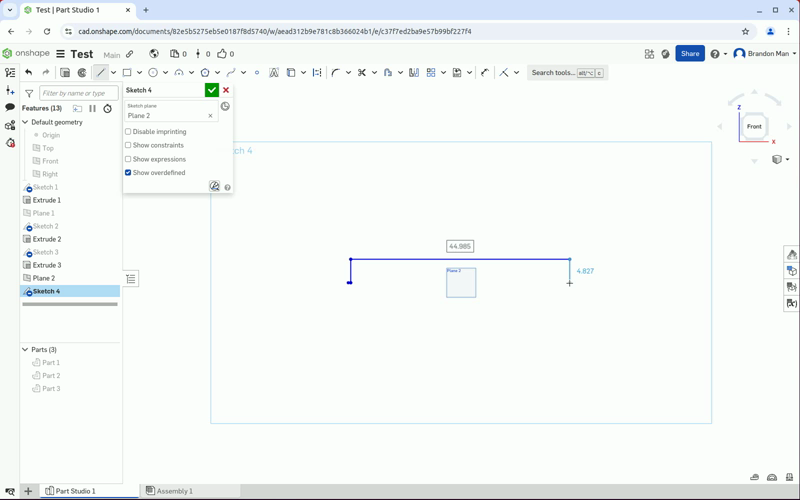
key_up(shift)
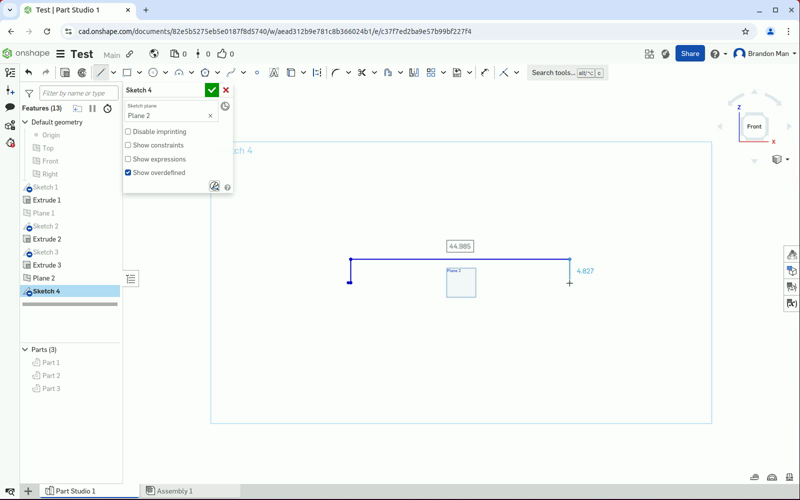
key_down(shift)
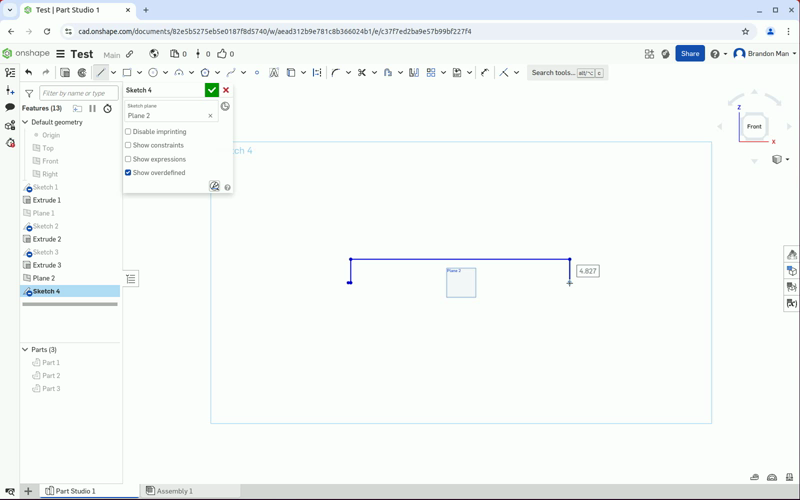
mouse_move(589, 282)
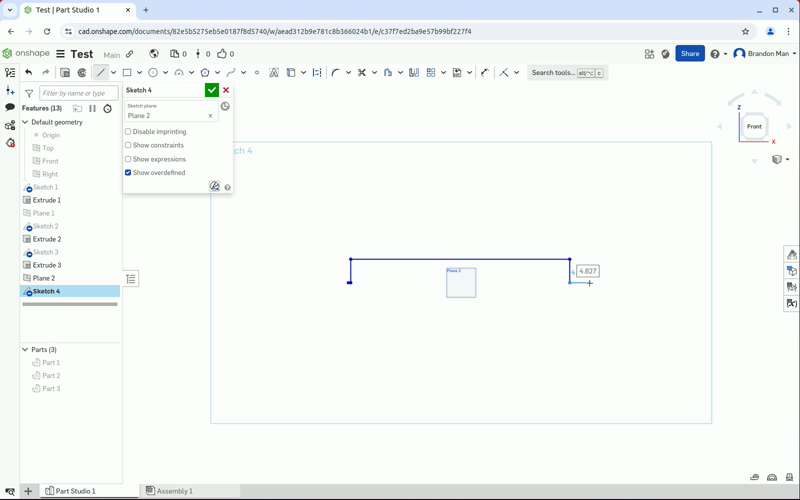
mouse_move(572, 282)
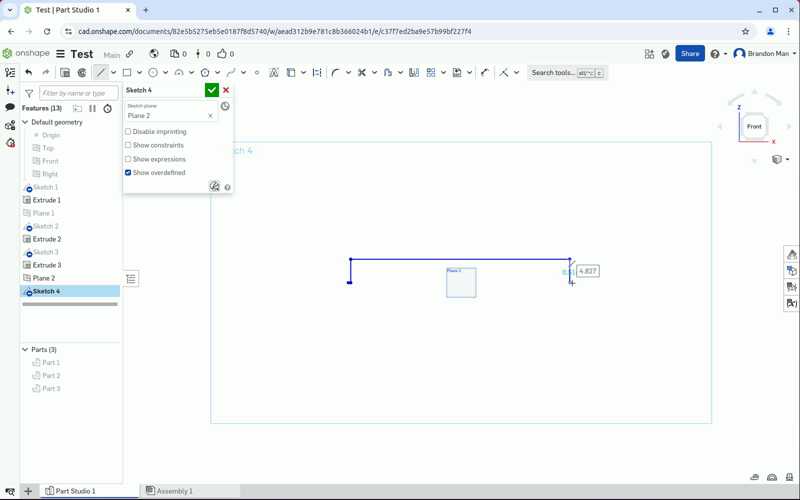
scroll(6)
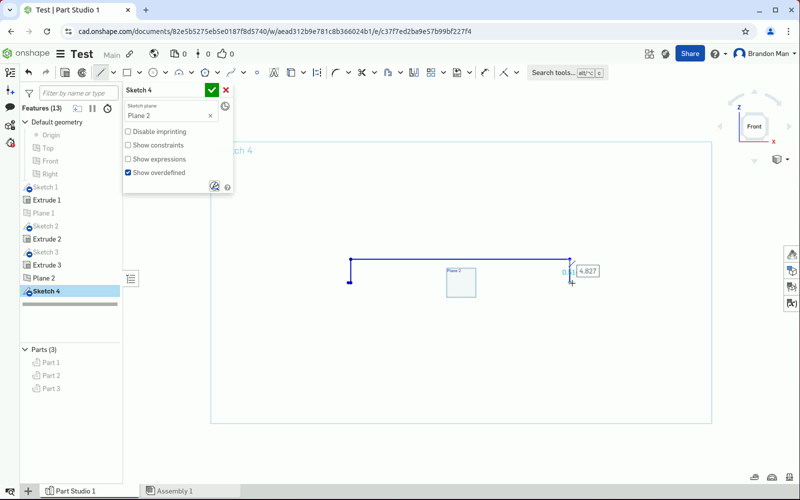
scroll(6)
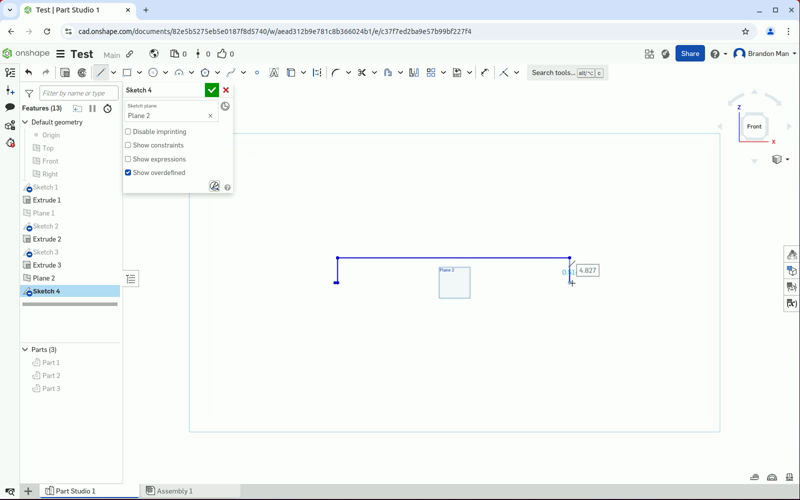
scroll(6)
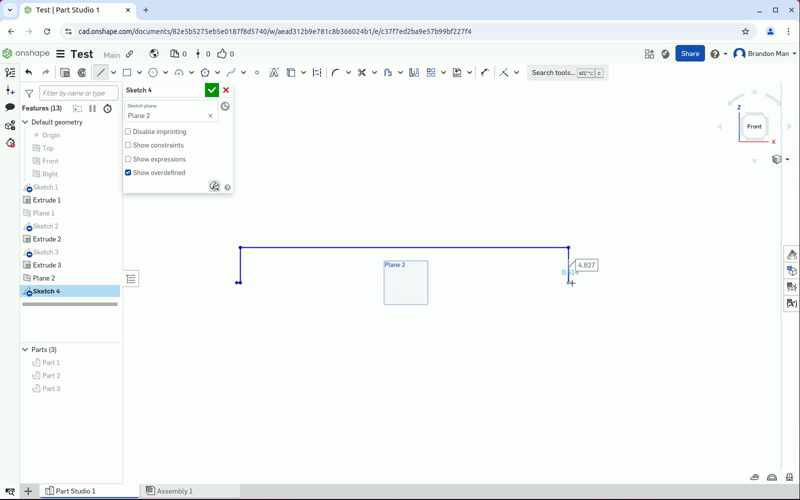
scroll(6)
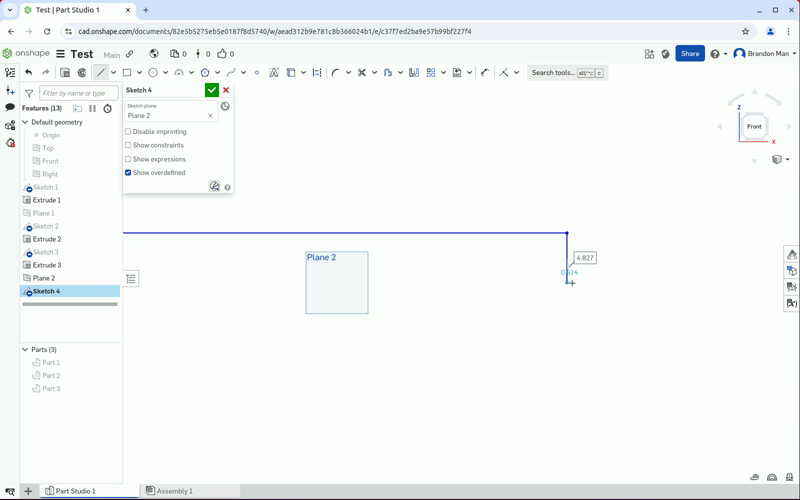
scroll(6)
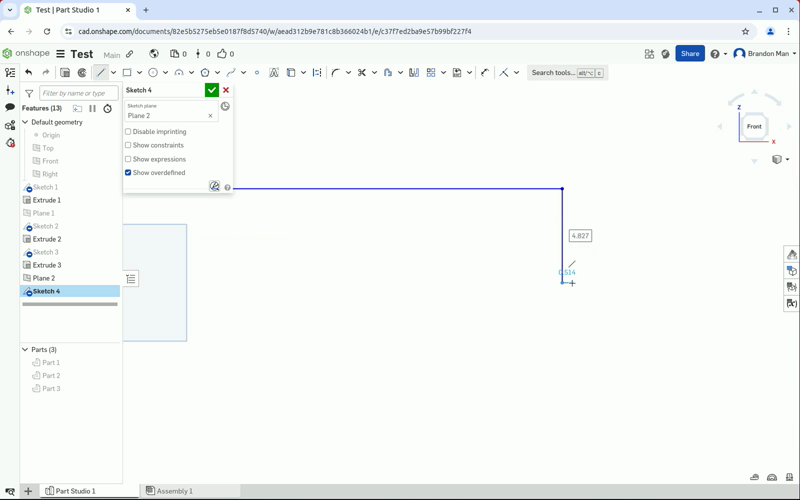
scroll(6)
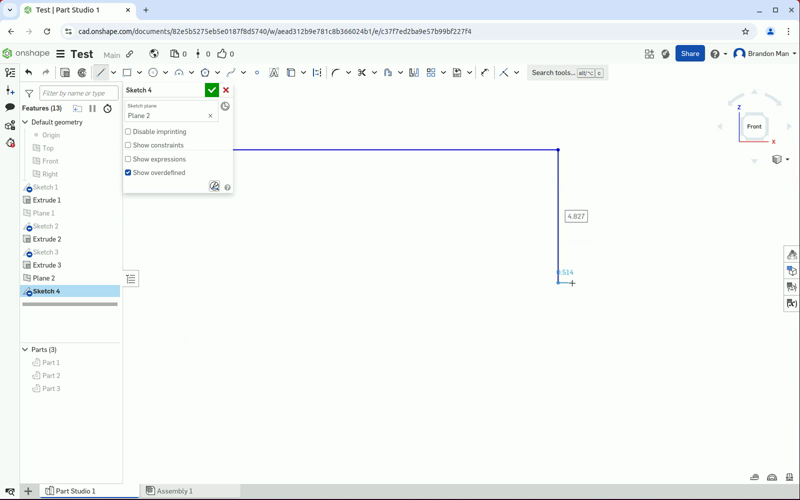
scroll(6)
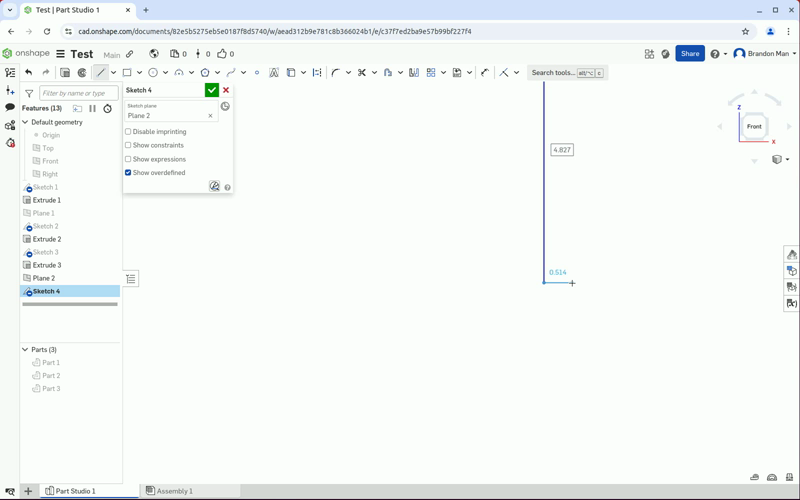
click(572, 282)
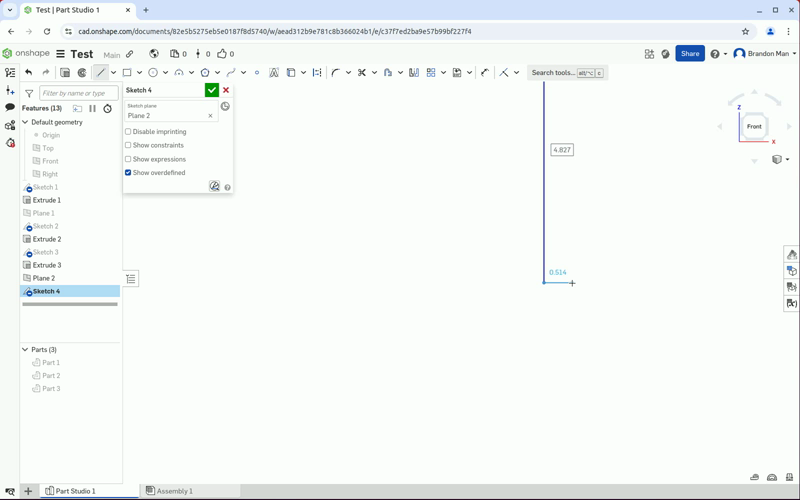
scroll(-6)
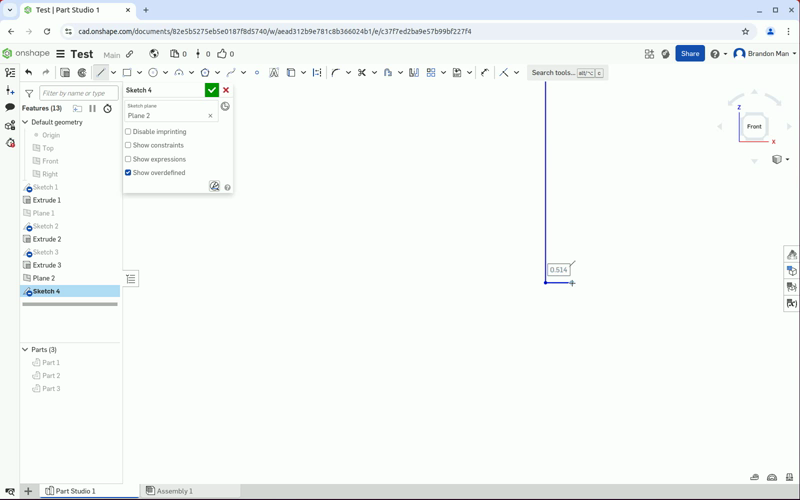
scroll(-6)
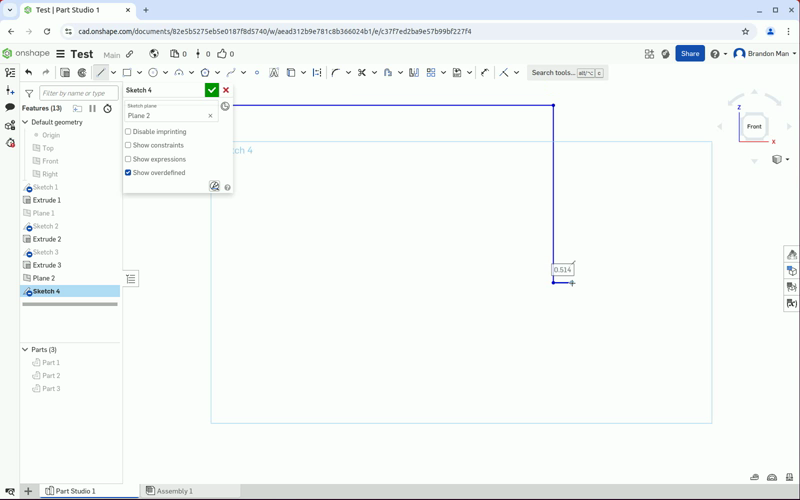
scroll(-6)
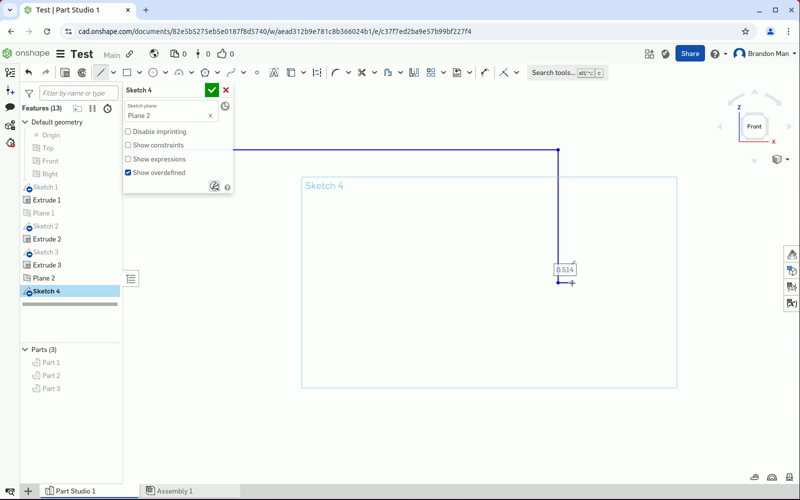
scroll(-6)
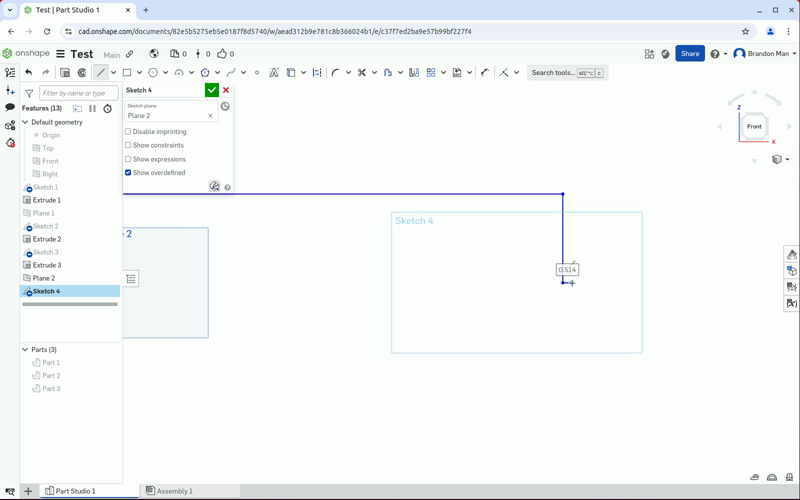
scroll(-6)
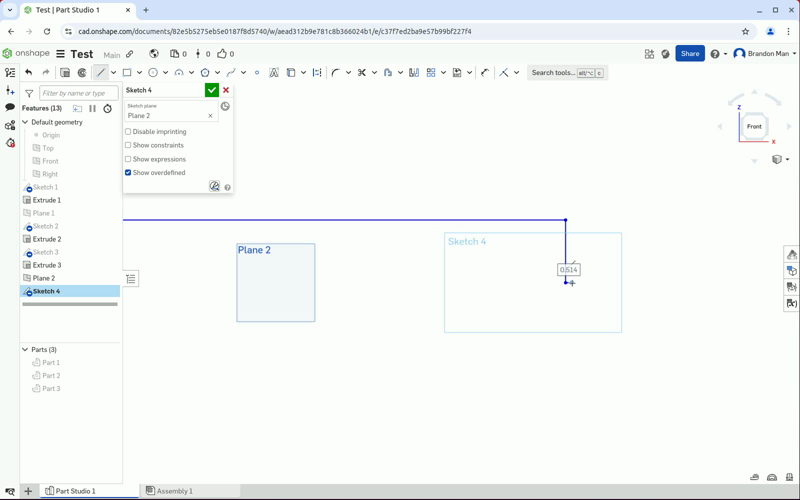
scroll(-6)
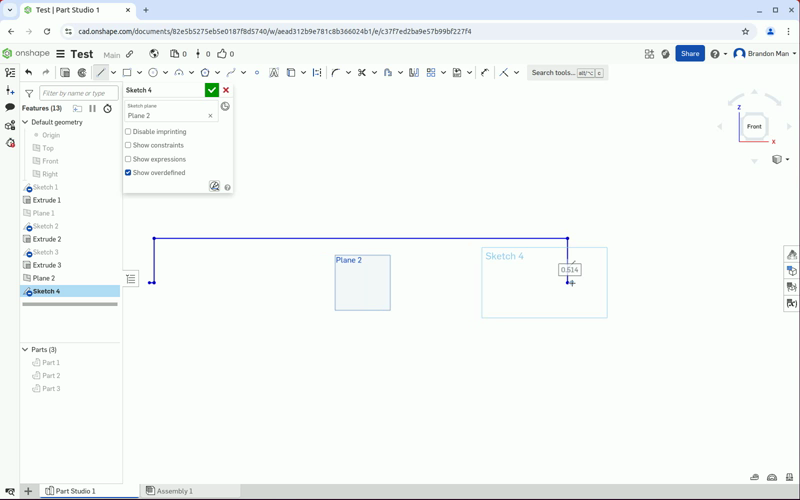
scroll(-6)
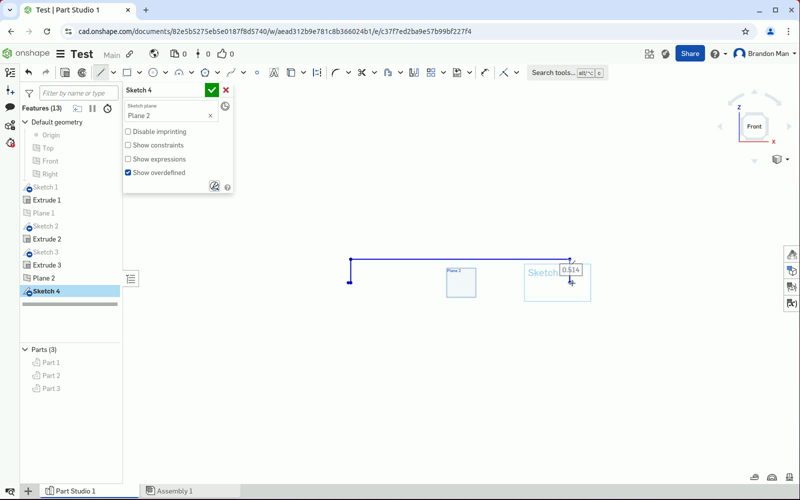
key_up(shift)
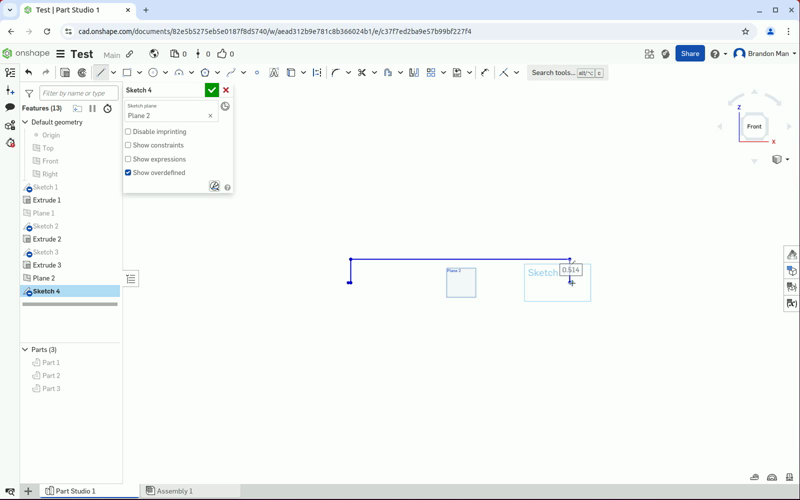
key_down(shift)
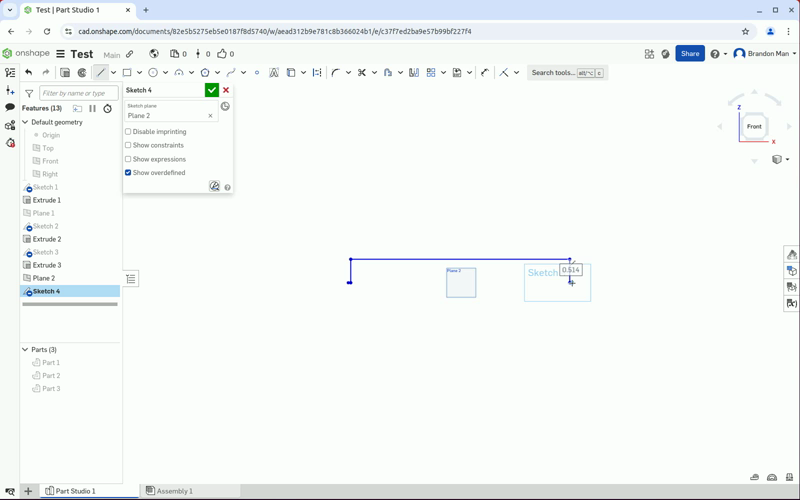
mouse_move(589, 282)
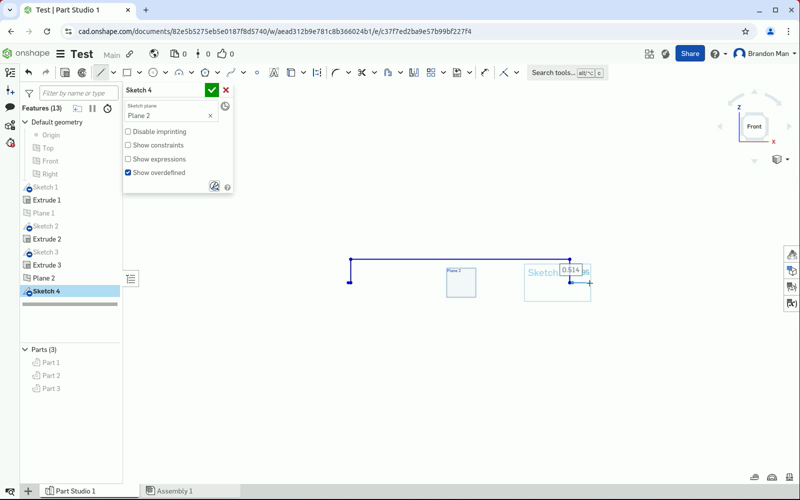
mouse_move(572, 257)
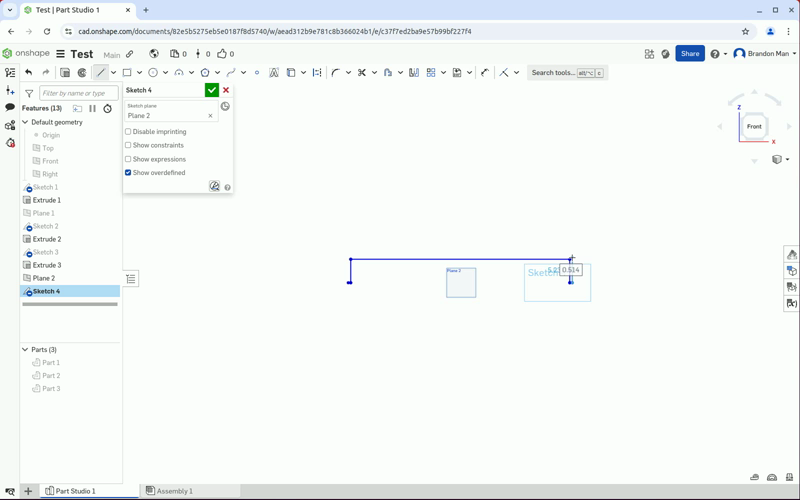
scroll(6)
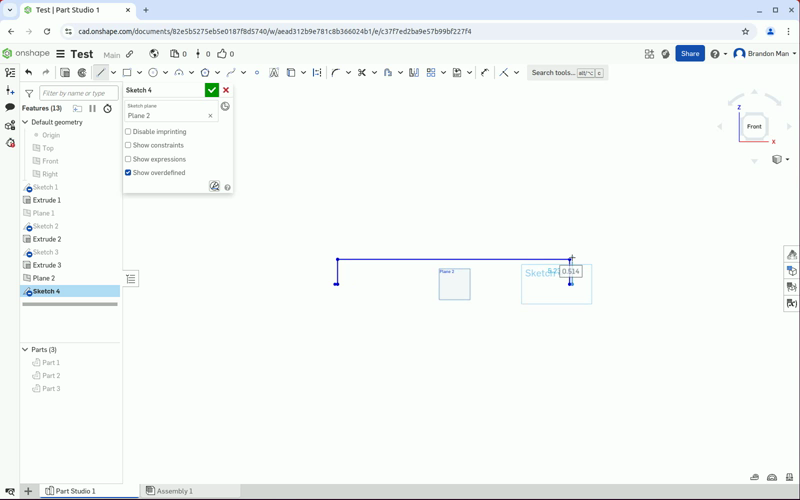
scroll(6)
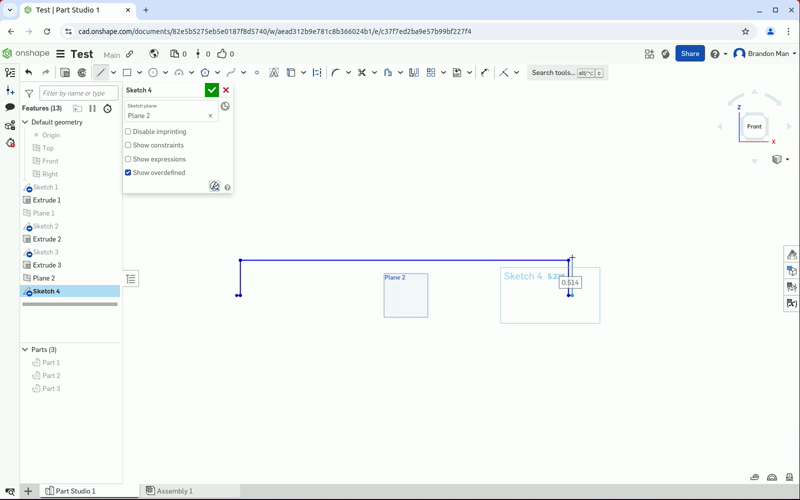
scroll(6)
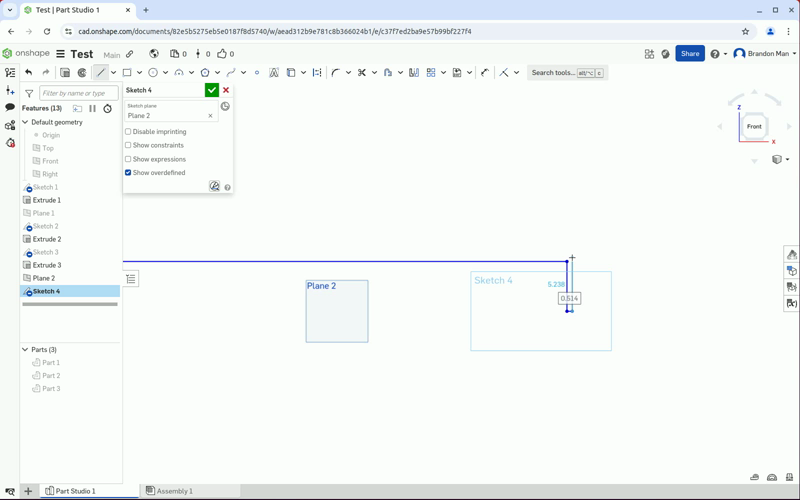
scroll(6)
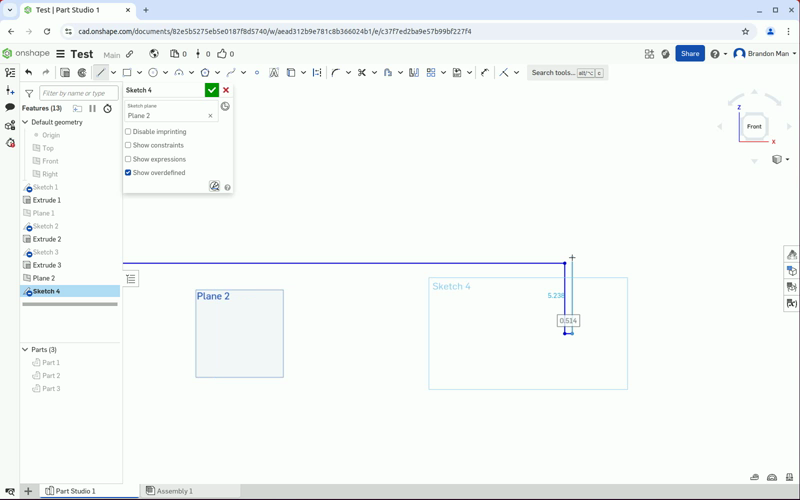
scroll(6)
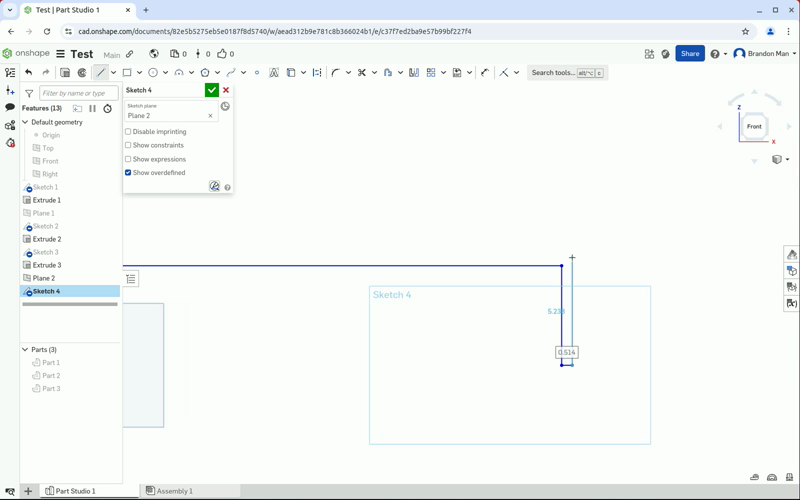
scroll(6)
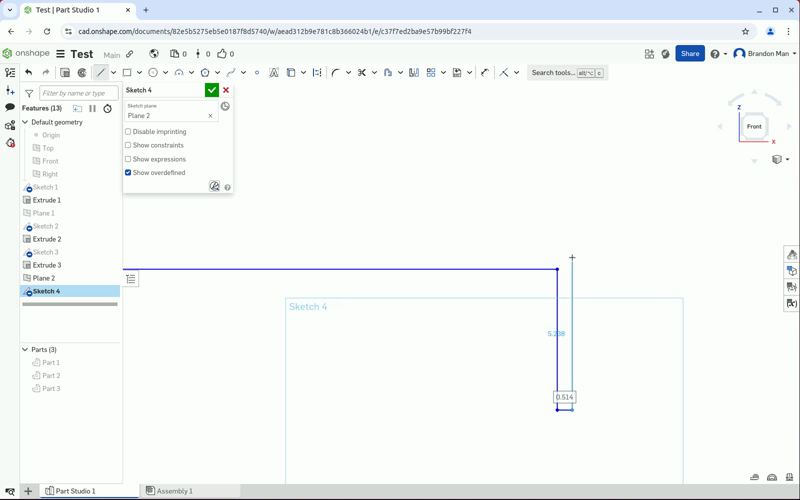
scroll(6)
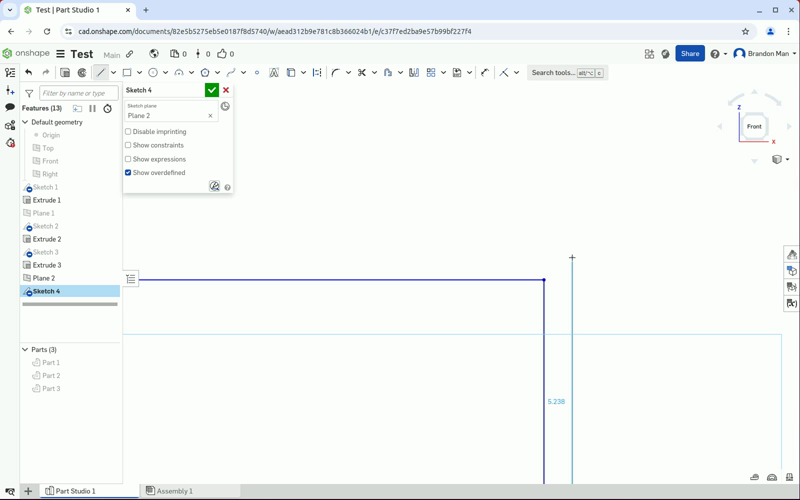
click(572, 257)
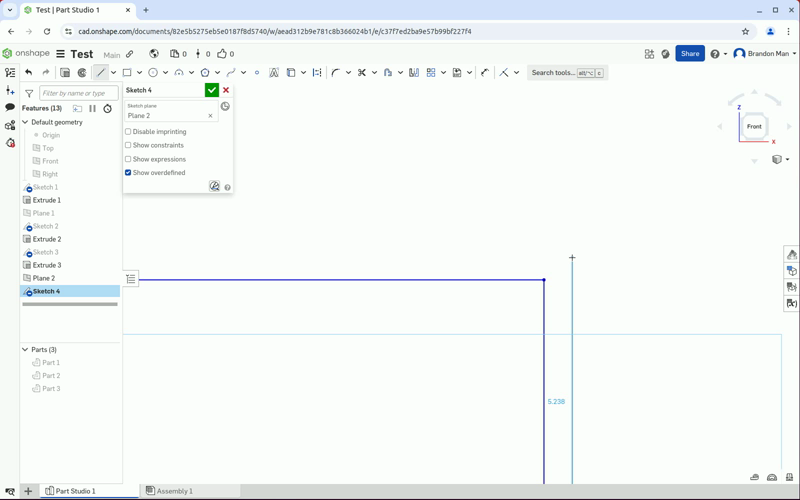
scroll(-6)
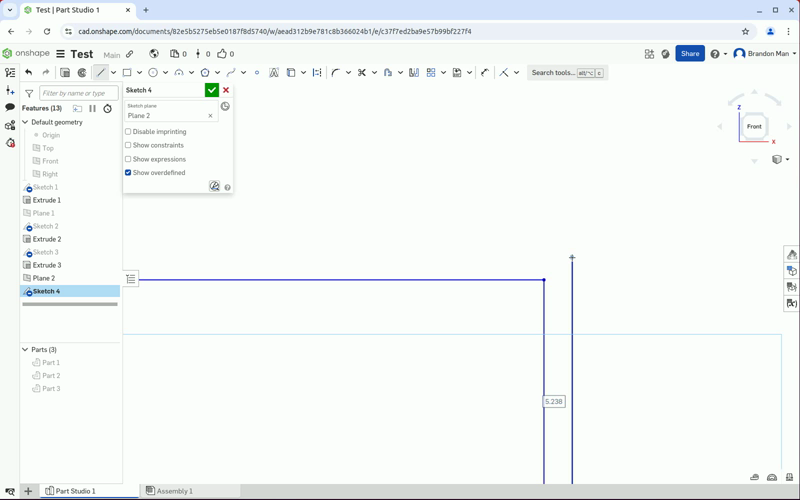
scroll(-6)
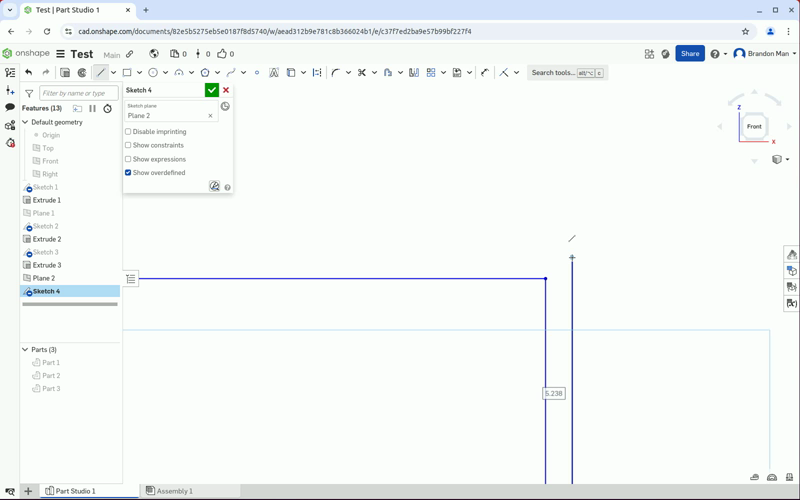
scroll(-6)
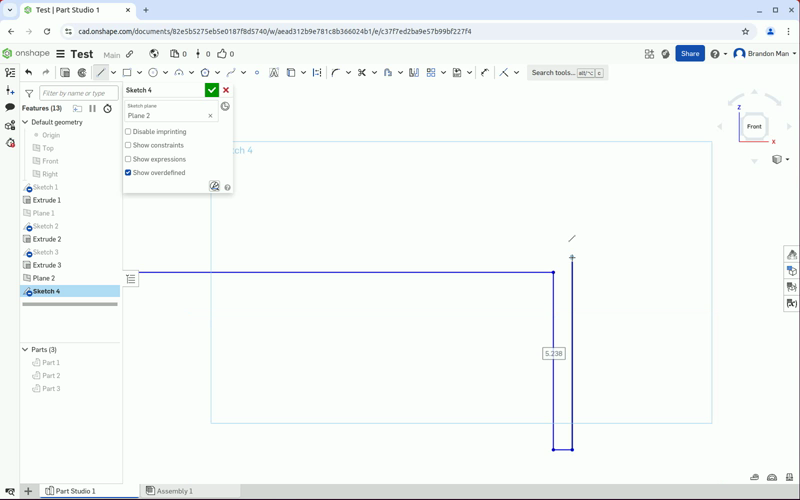
scroll(-6)
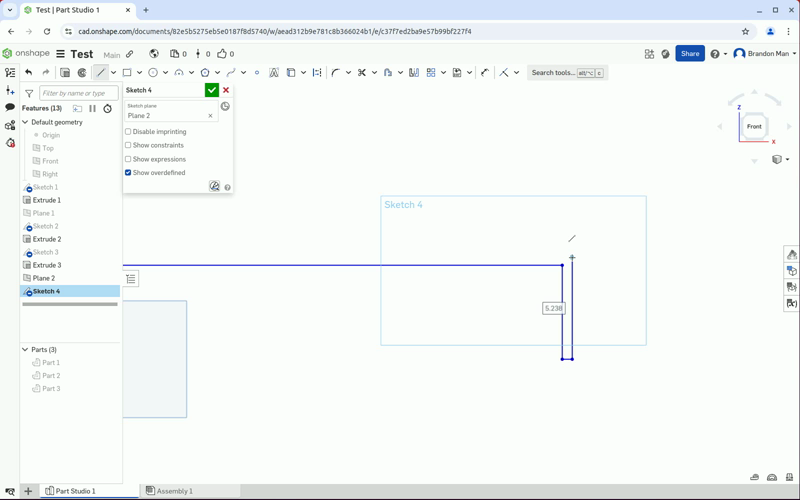
scroll(-6)
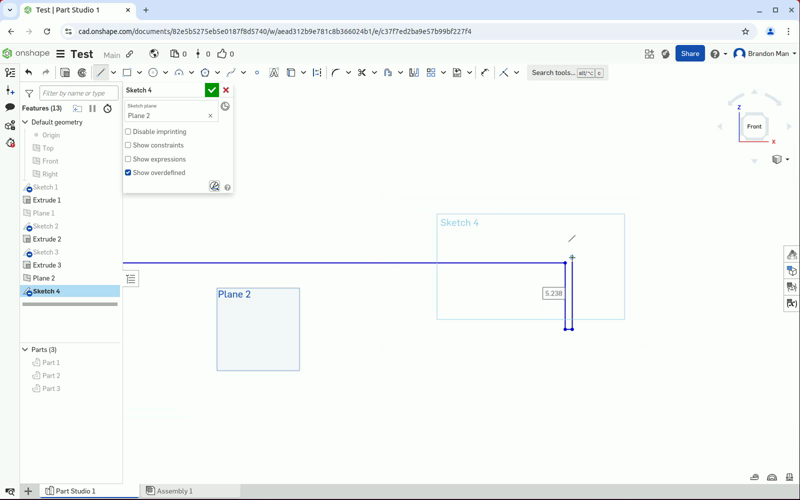
scroll(-6)
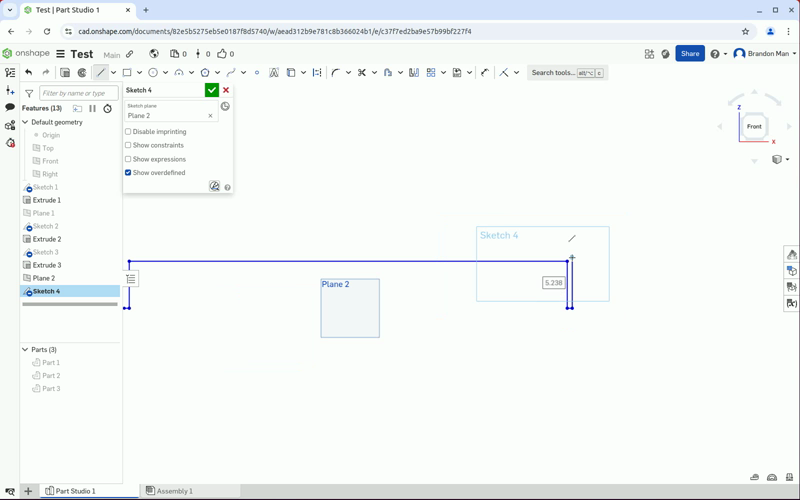
scroll(-6)
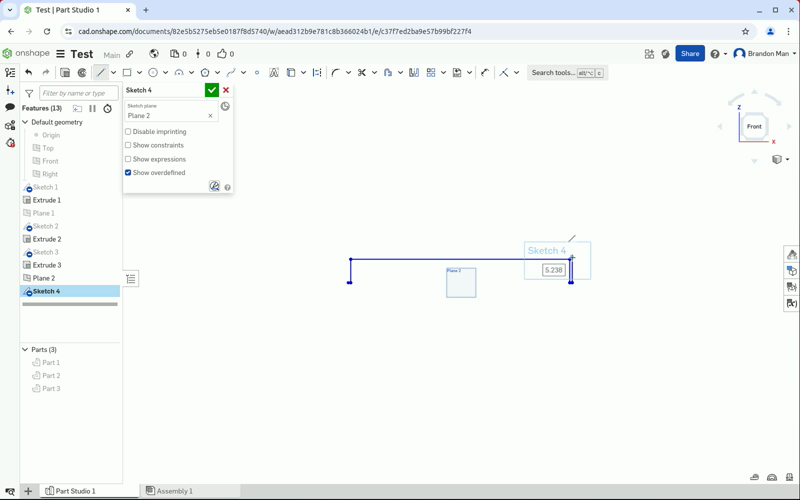
key_up(shift)
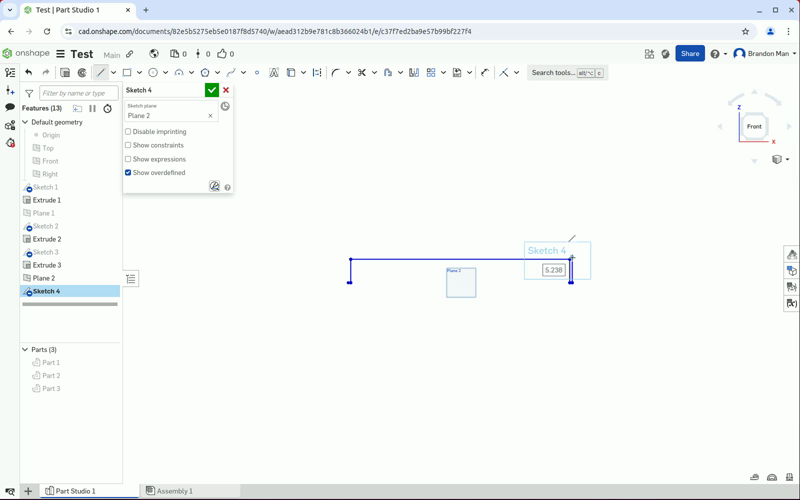
key_down(shift)
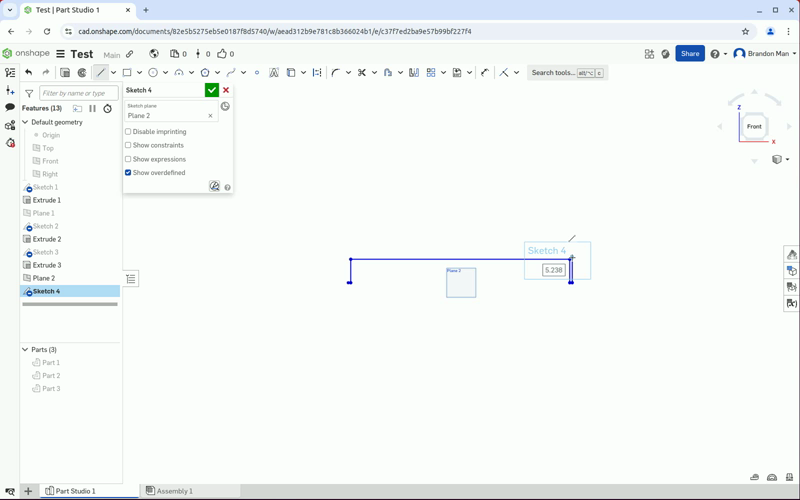
mouse_move(348, 257)
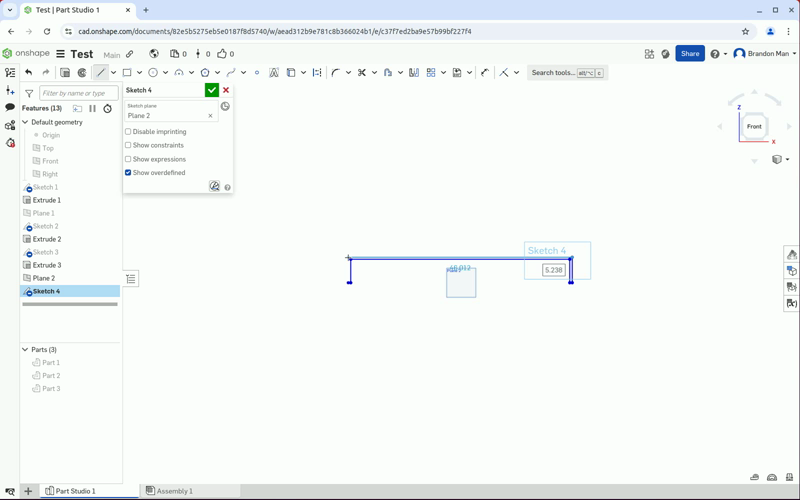
scroll(6)
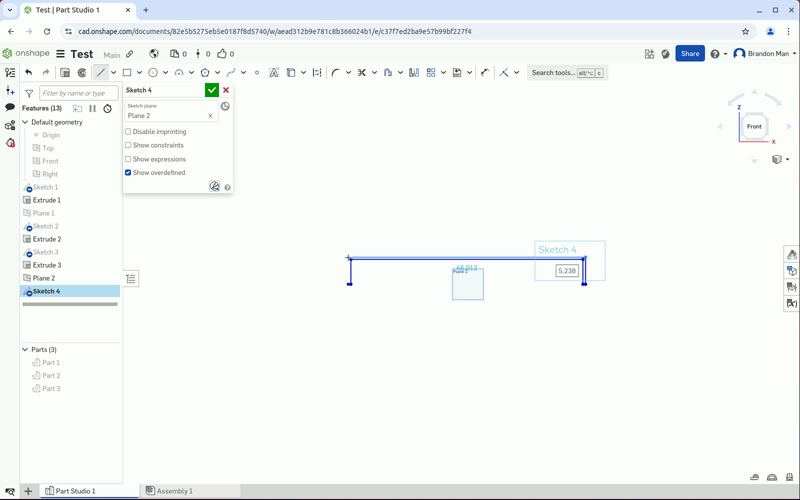
scroll(6)
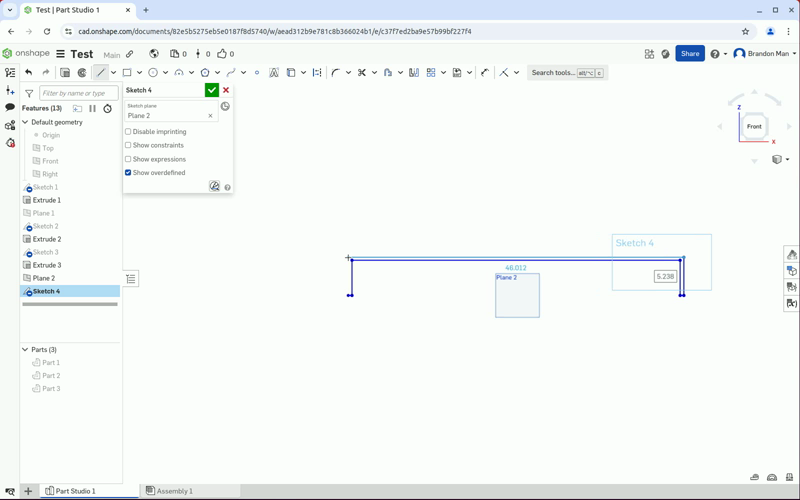
scroll(6)
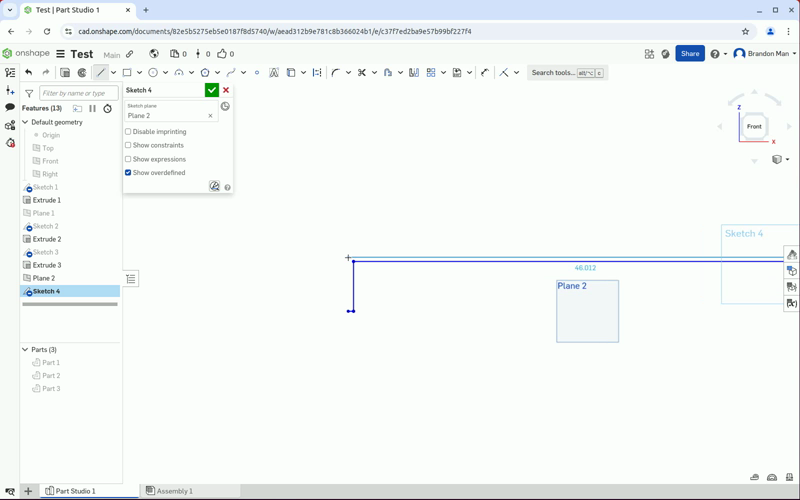
scroll(6)
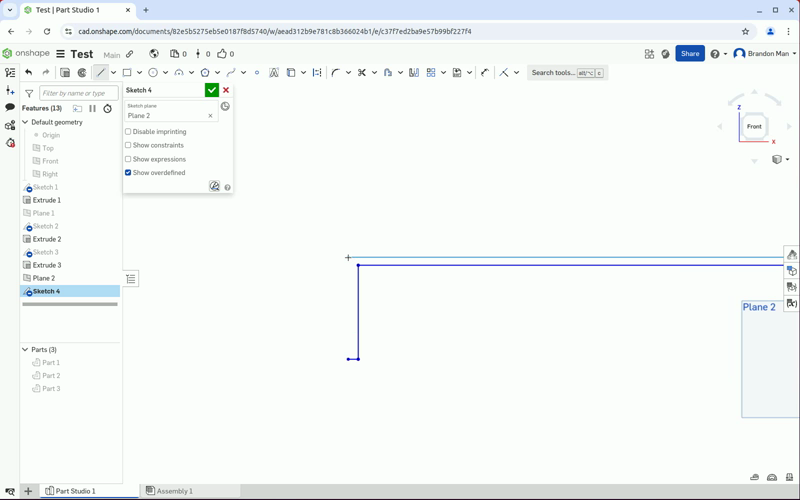
scroll(6)
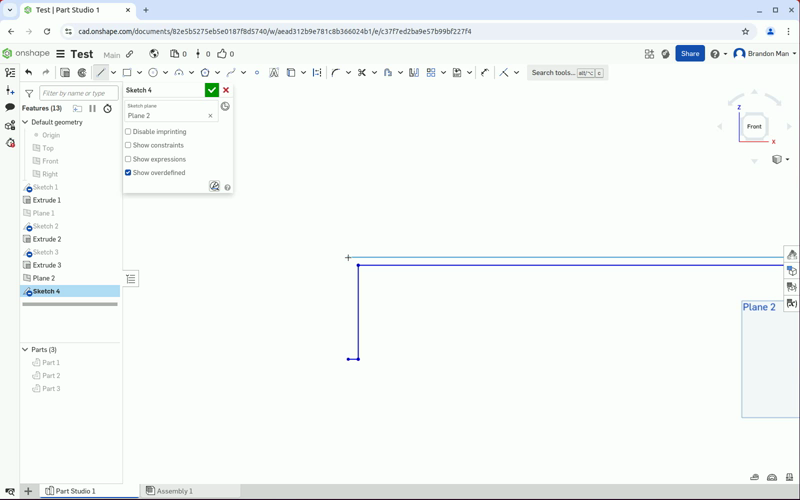
scroll(6)
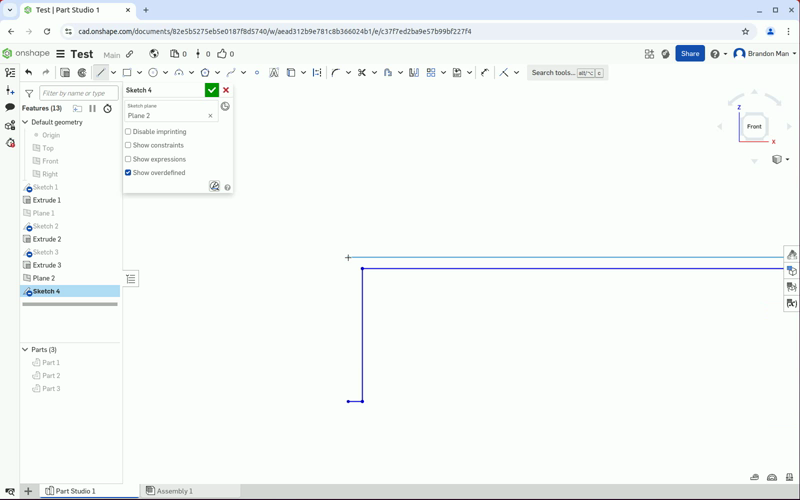
scroll(6)
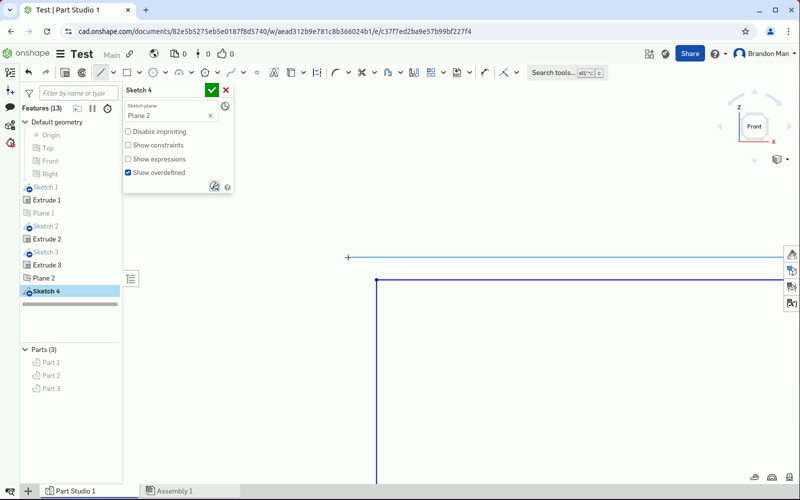
click(348, 257)
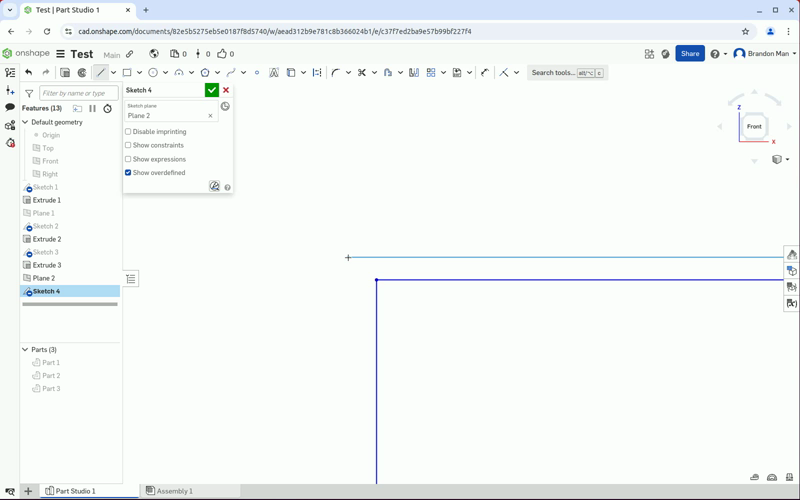
scroll(-6)
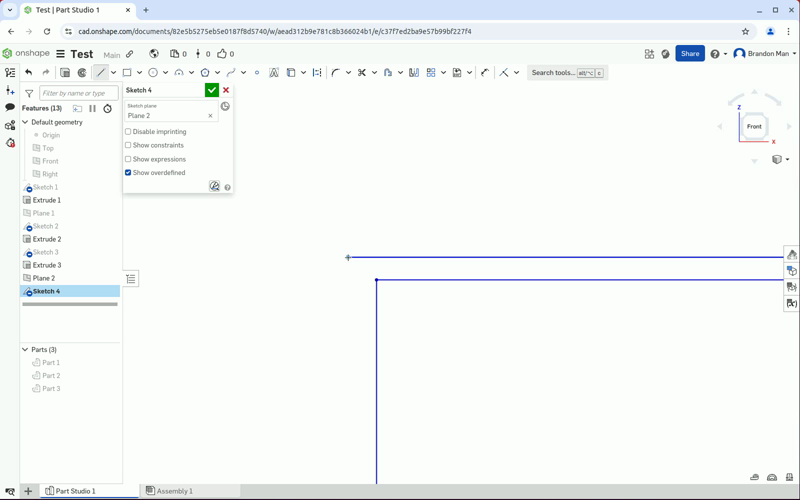
scroll(-6)
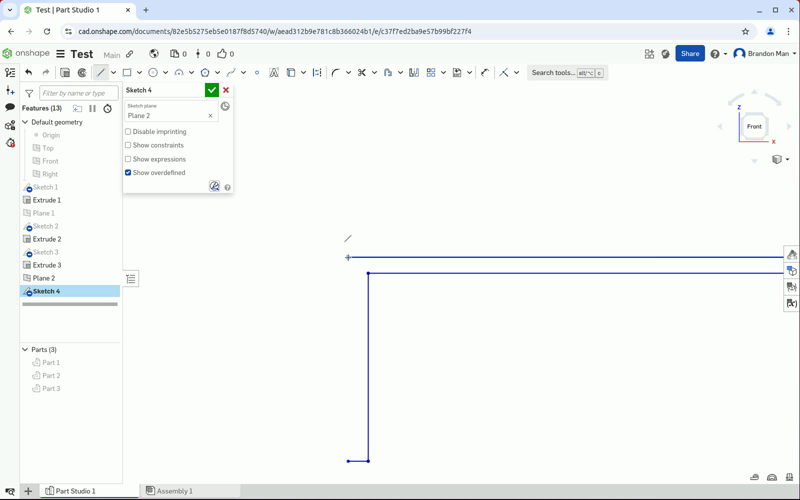
scroll(-6)
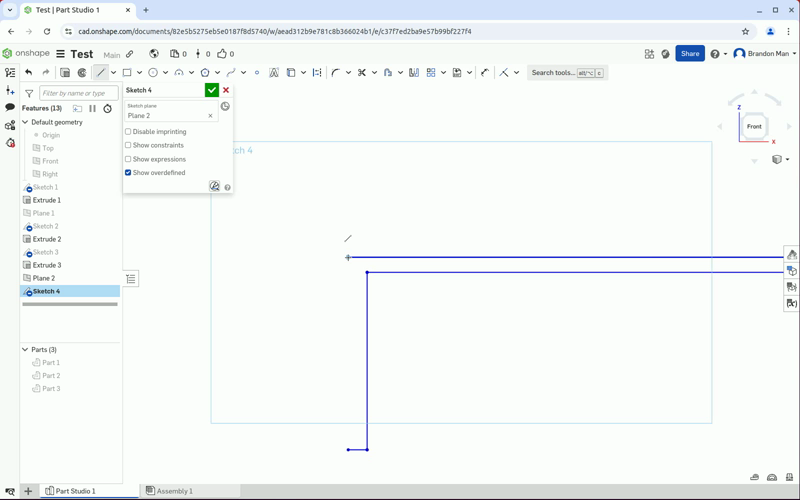
scroll(-6)
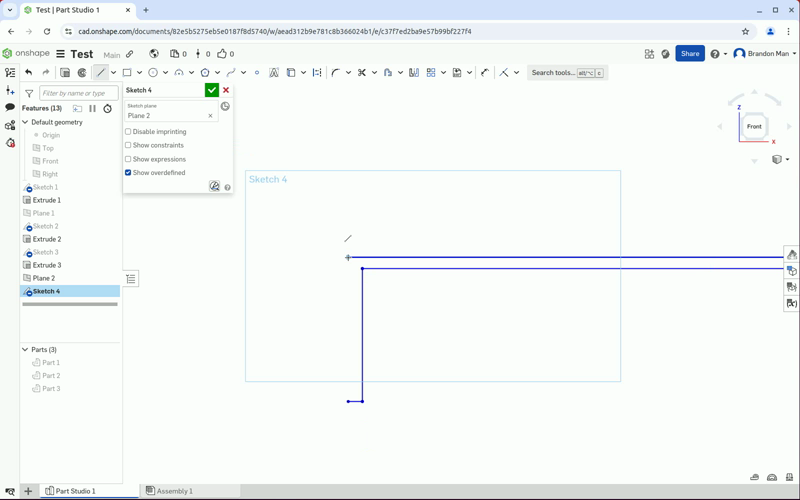
scroll(-6)
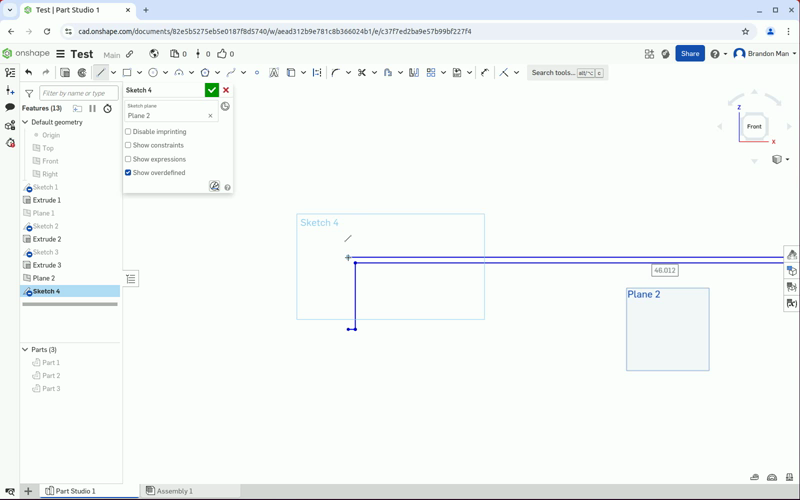
scroll(-6)
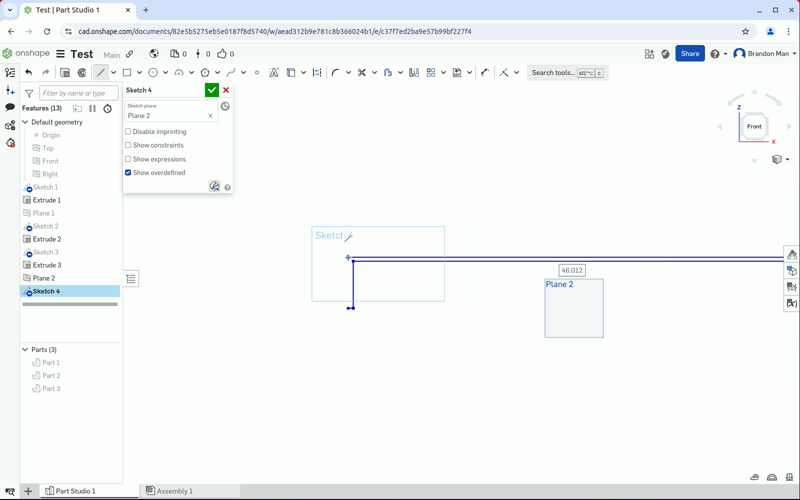
scroll(-6)
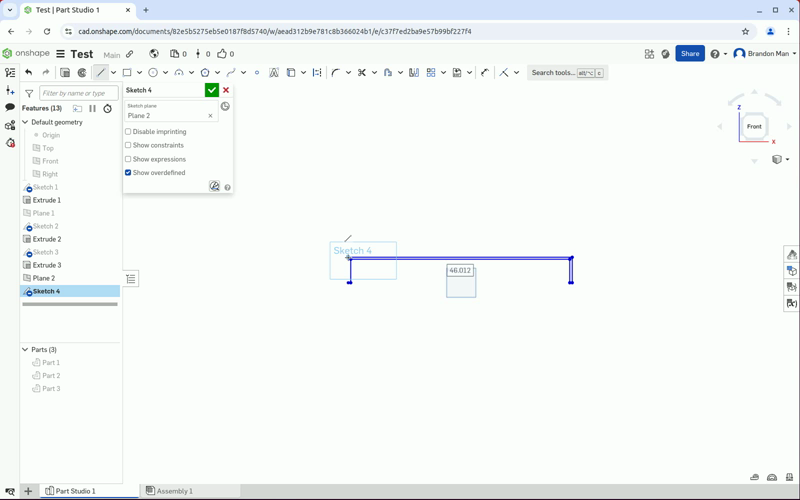
key_up(shift)
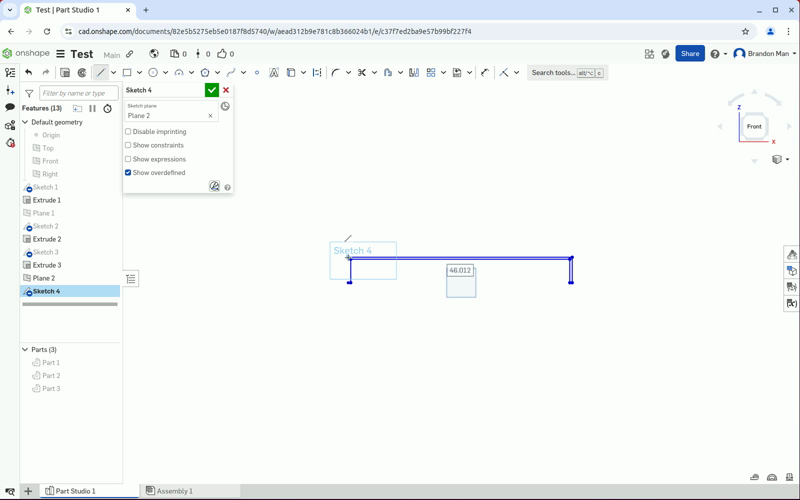
mouse_move(378, 257)
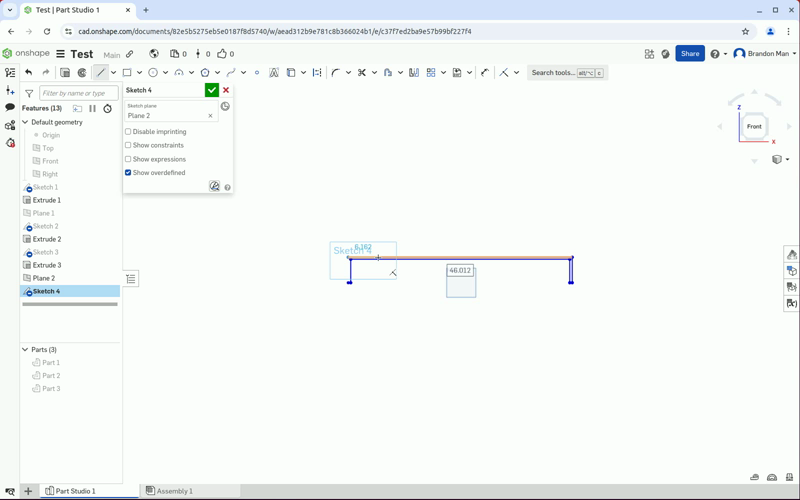
key_down(shift)
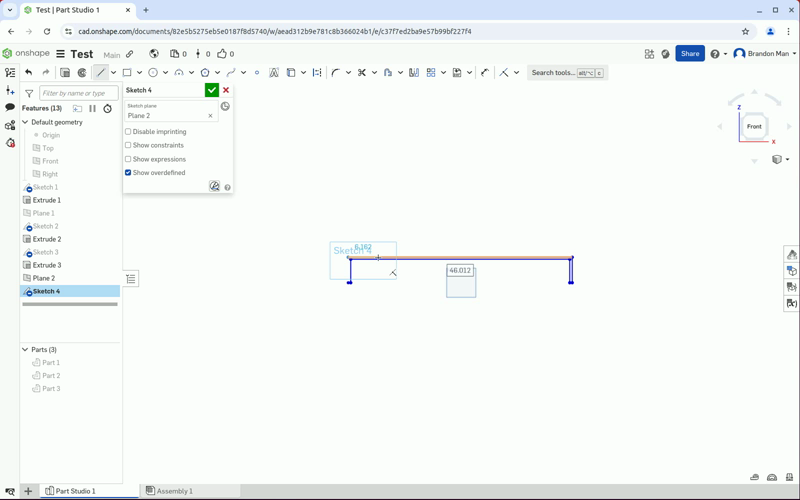
mouse_move(348, 282)
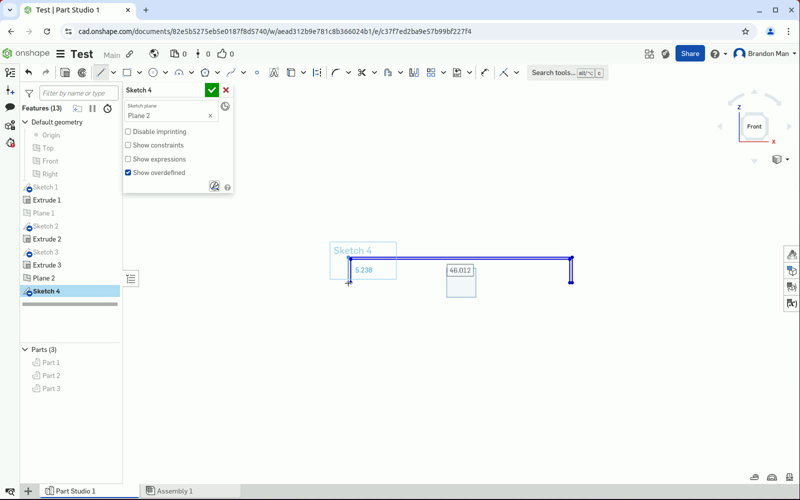
scroll(6)
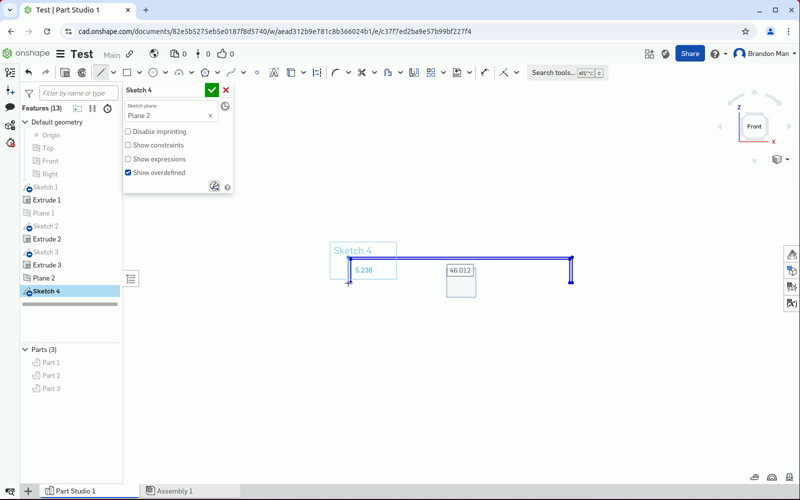
scroll(6)
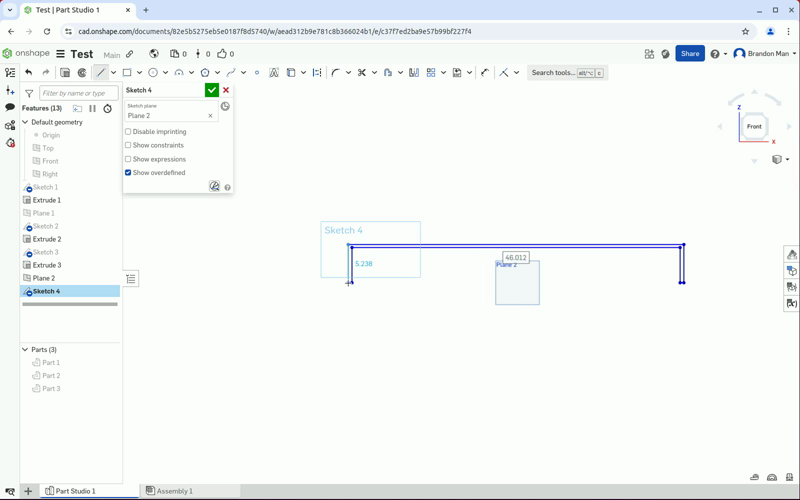
scroll(6)
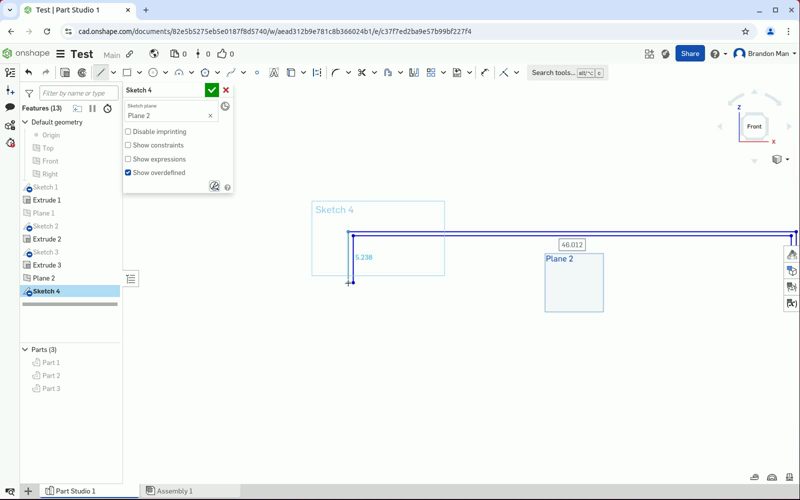
scroll(6)
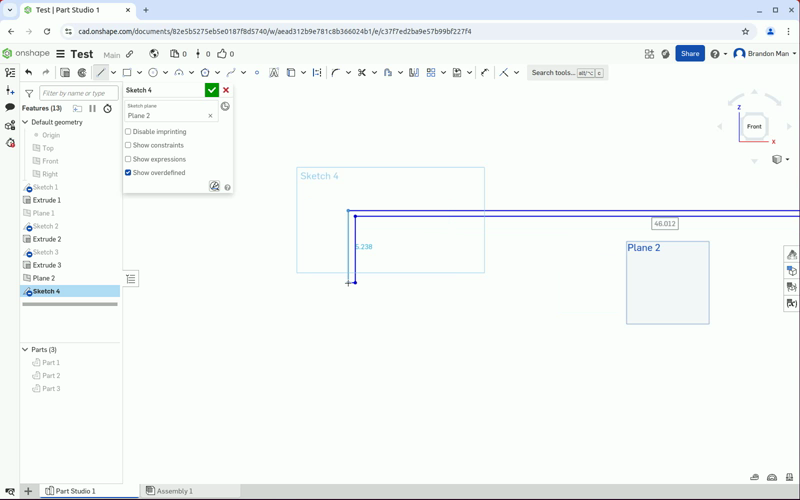
scroll(6)
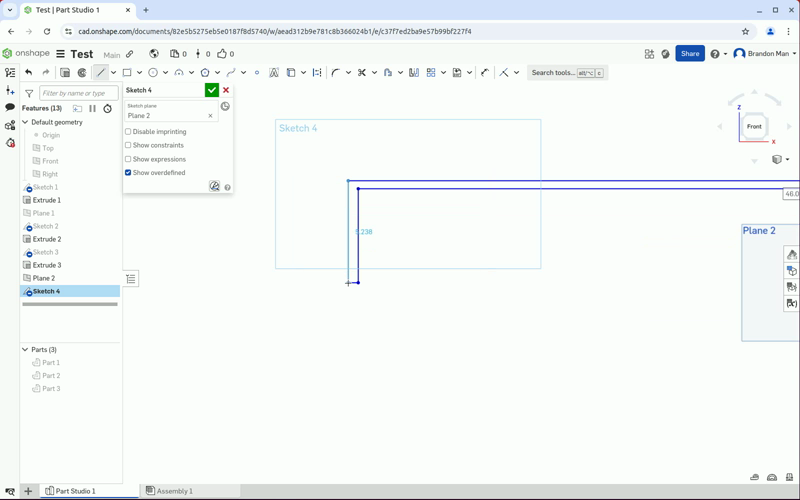
scroll(6)
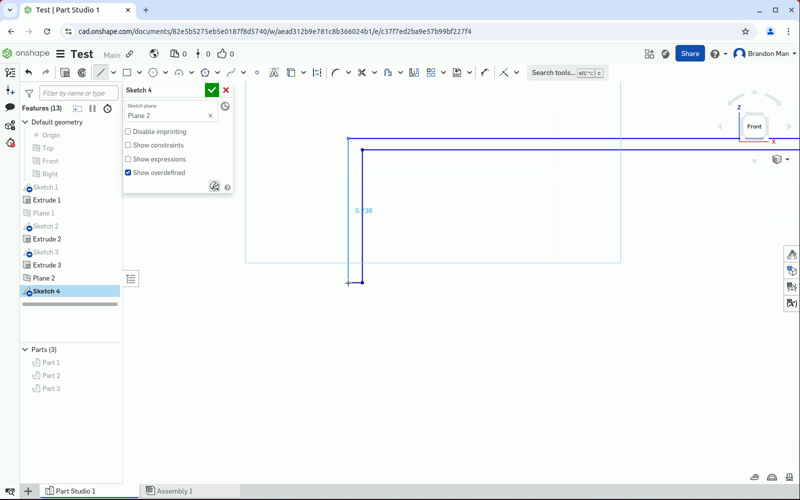
scroll(6)
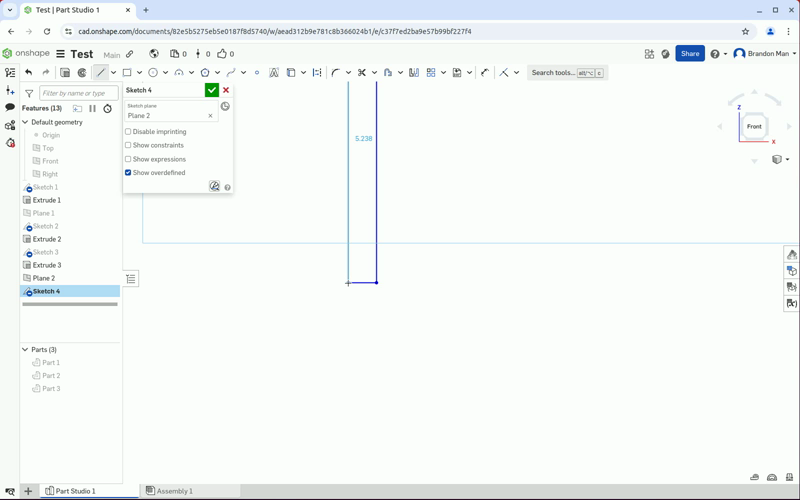
key_up(shift)
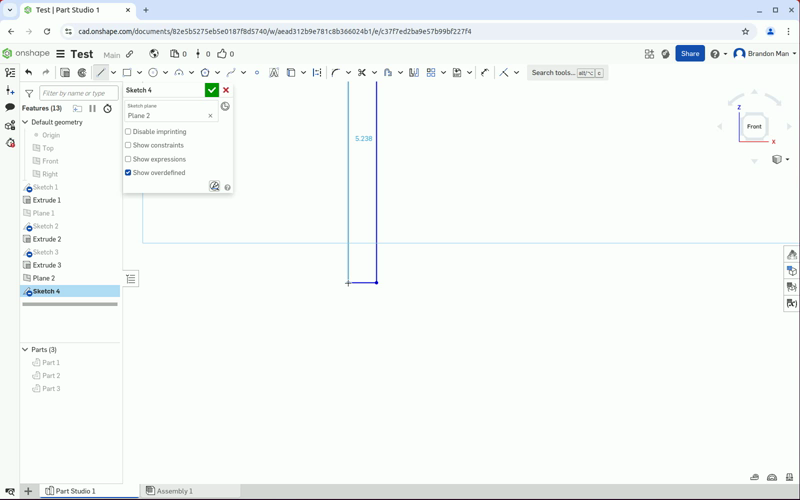
click(348, 282)
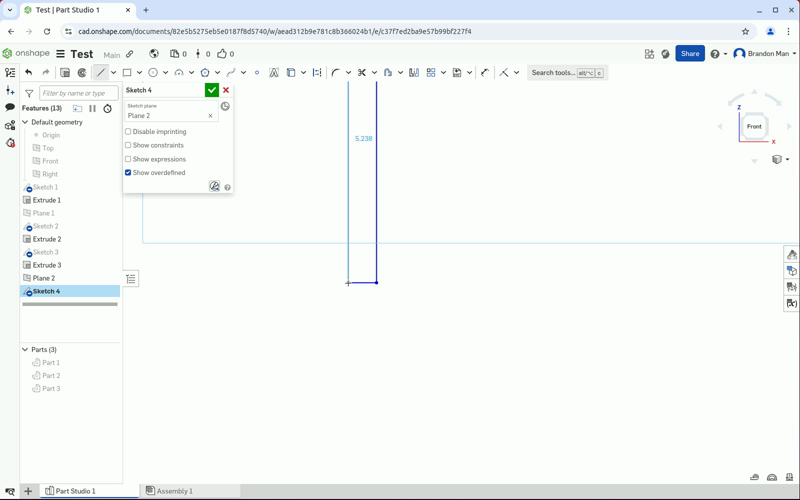
scroll(-6)
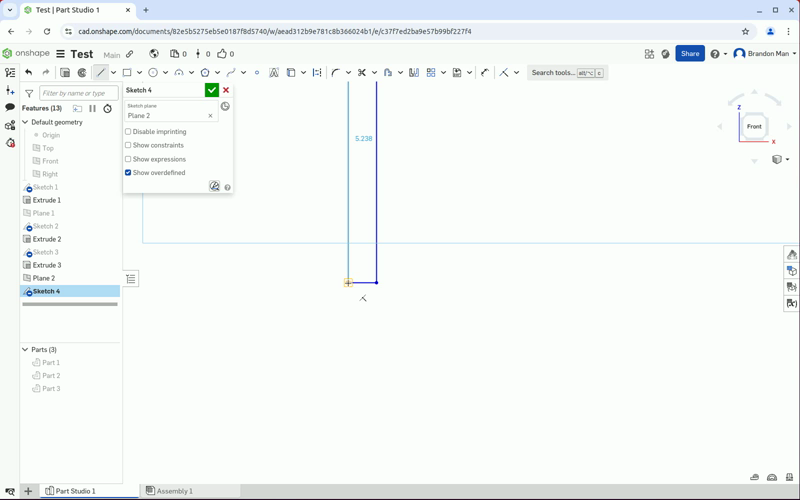
scroll(-6)
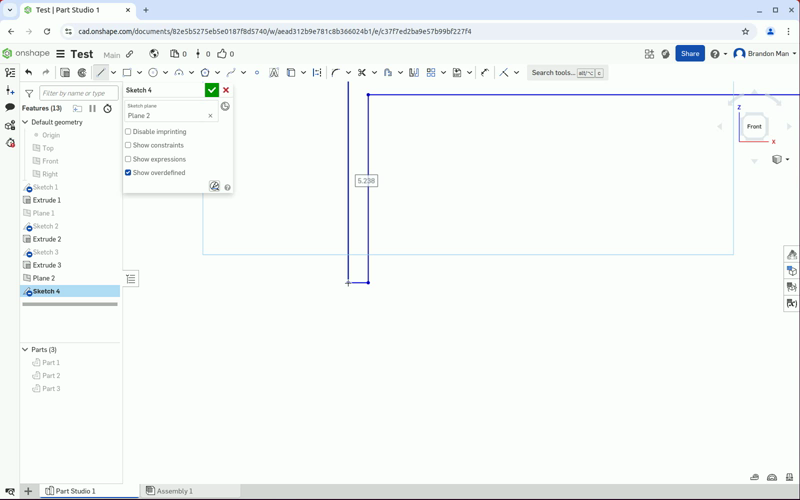
scroll(-6)
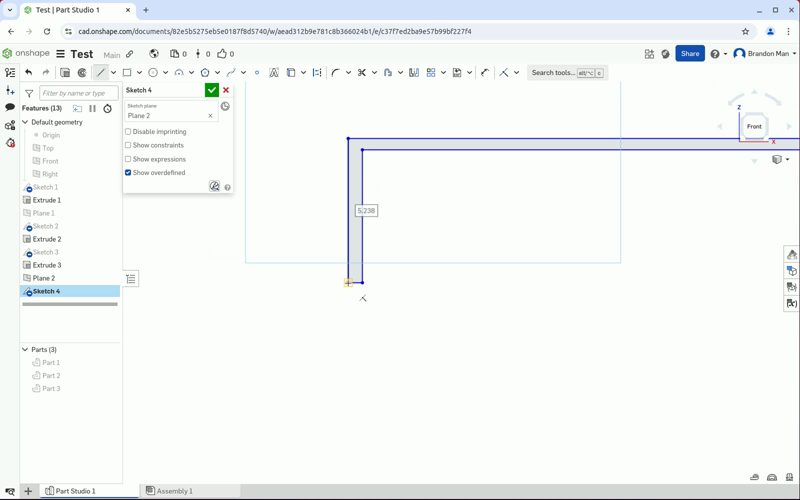
scroll(-6)
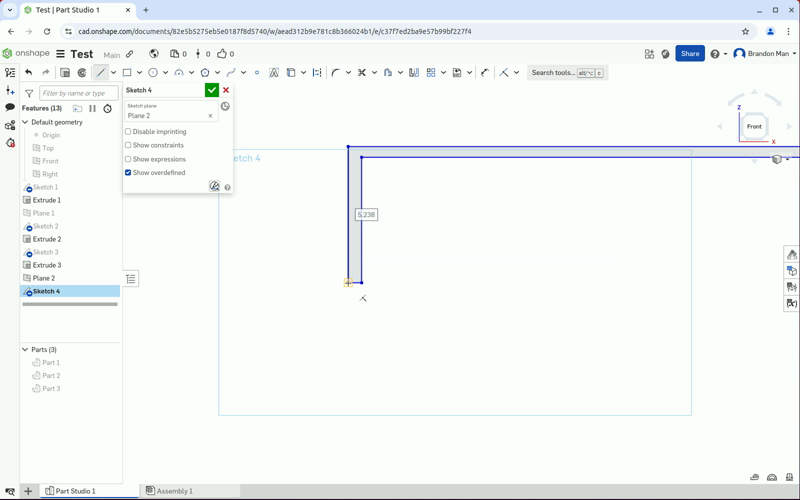
scroll(-6)
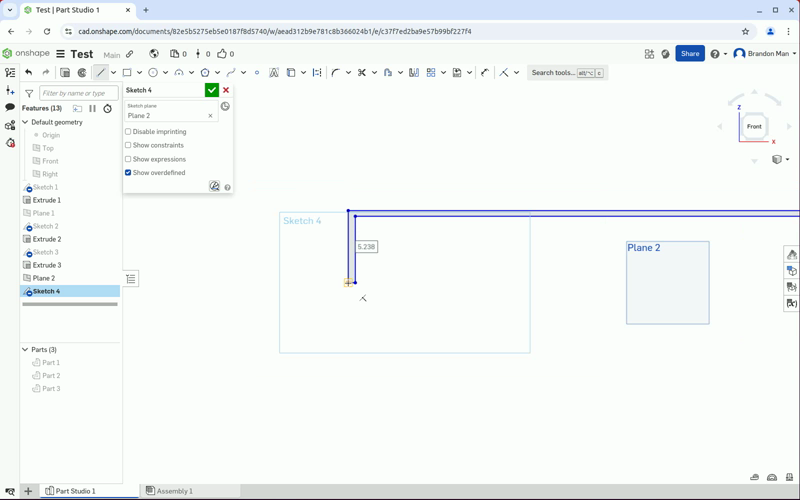
scroll(-6)
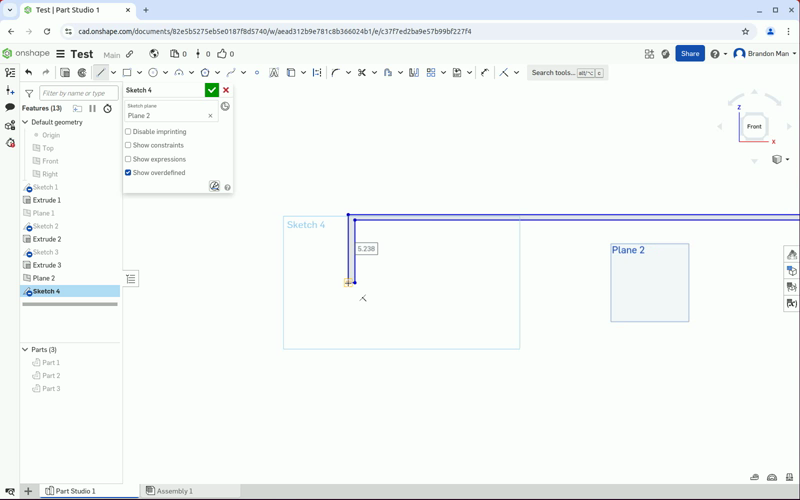
scroll(-6)
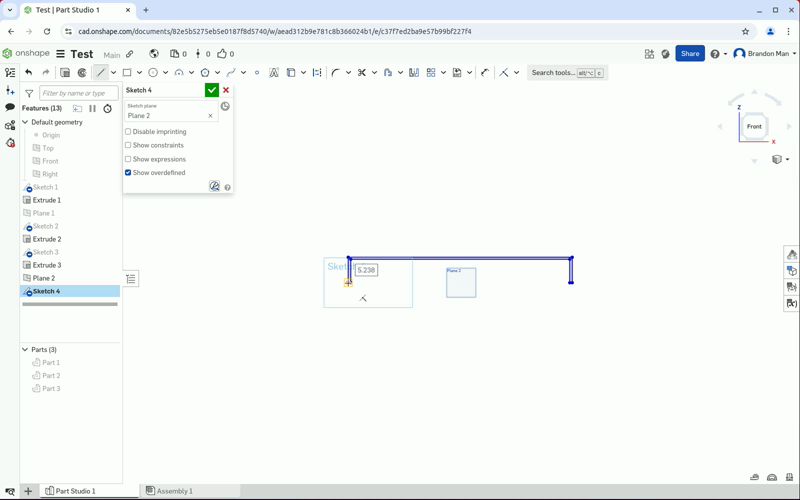
key(esc)
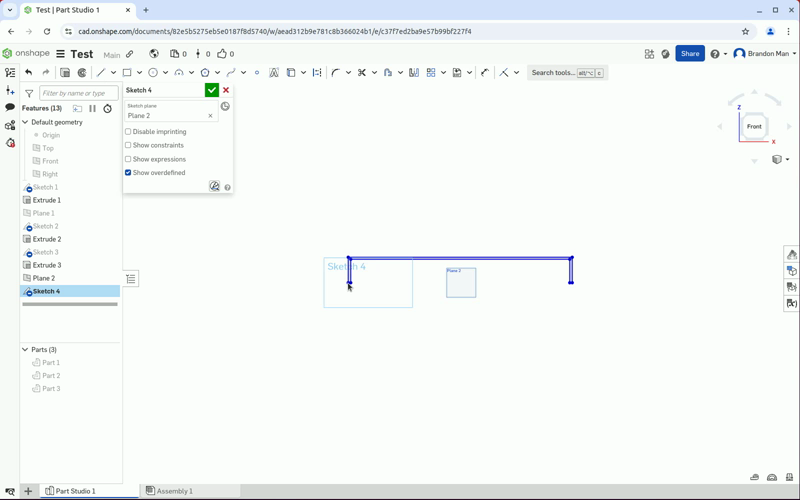
mouse_move(442, 258)
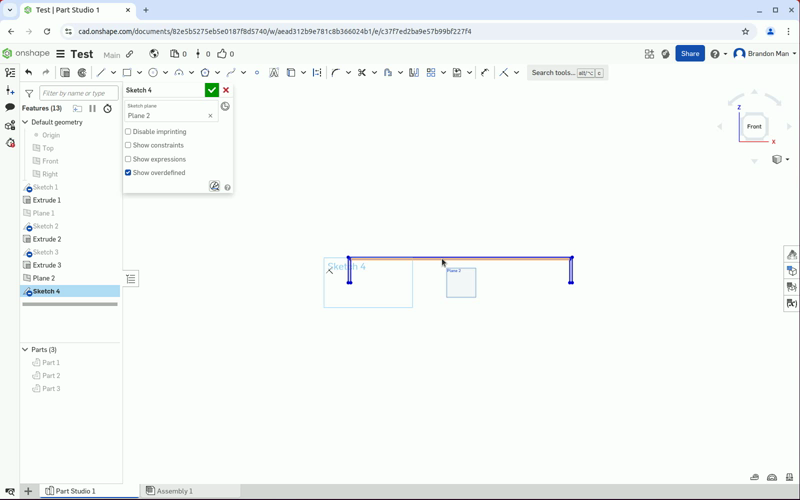
scroll(6)
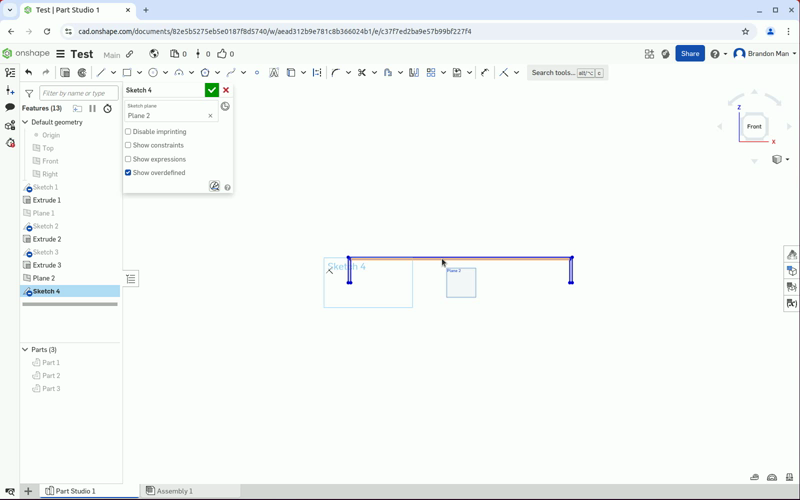
scroll(6)
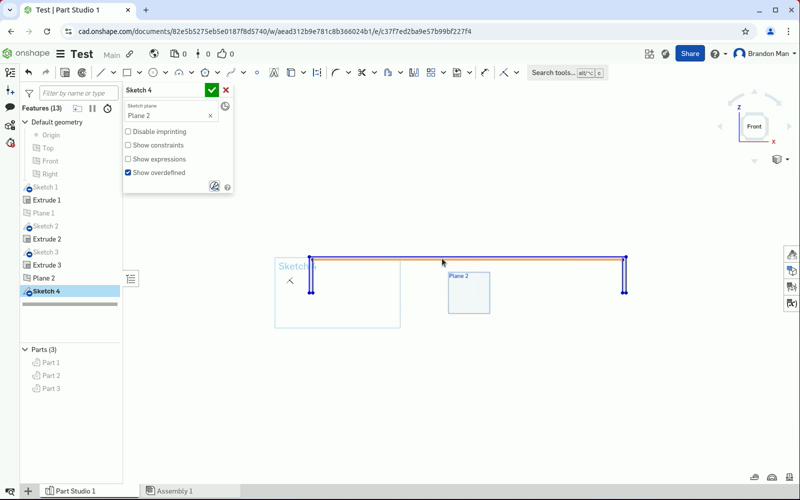
scroll(6)
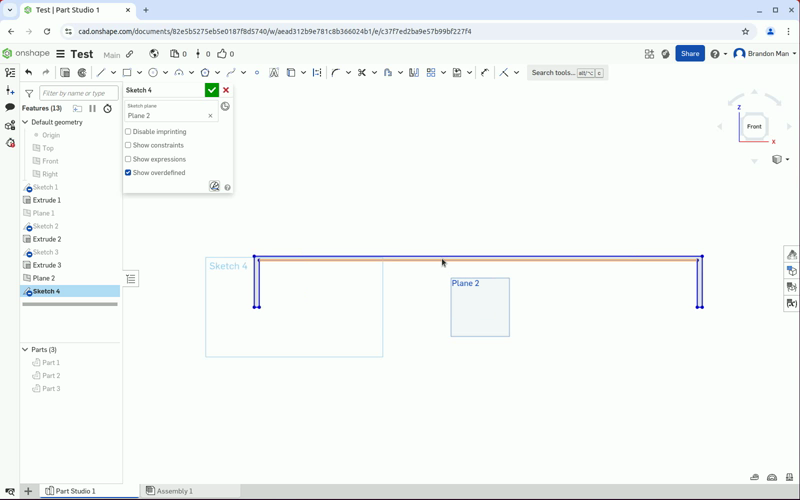
scroll(6)
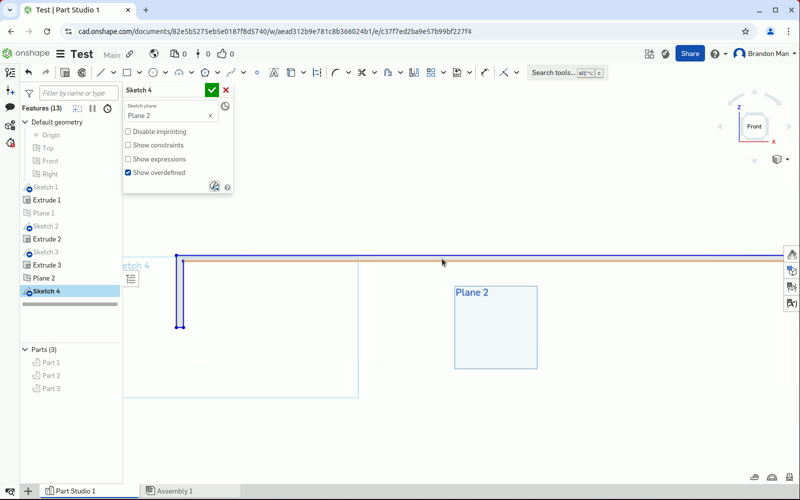
scroll(6)
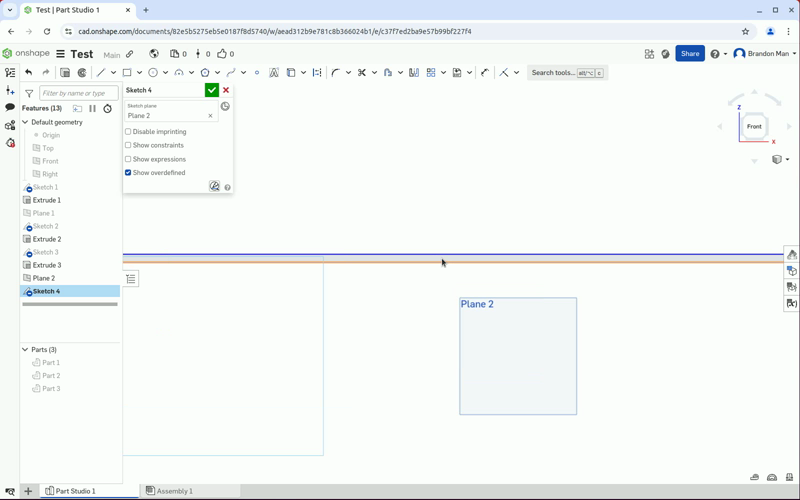
scroll(6)
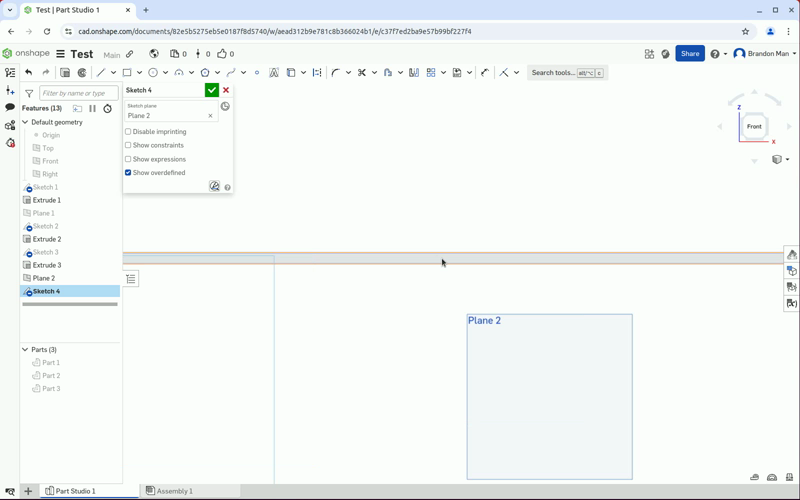
scroll(6)
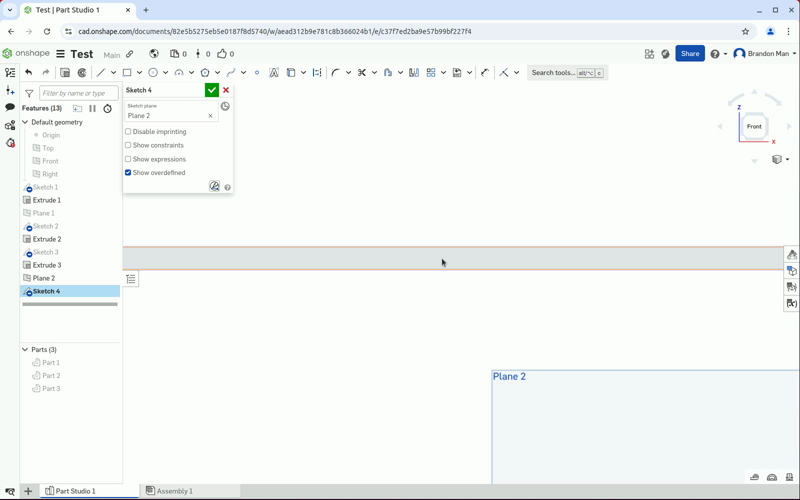
click(442, 258)
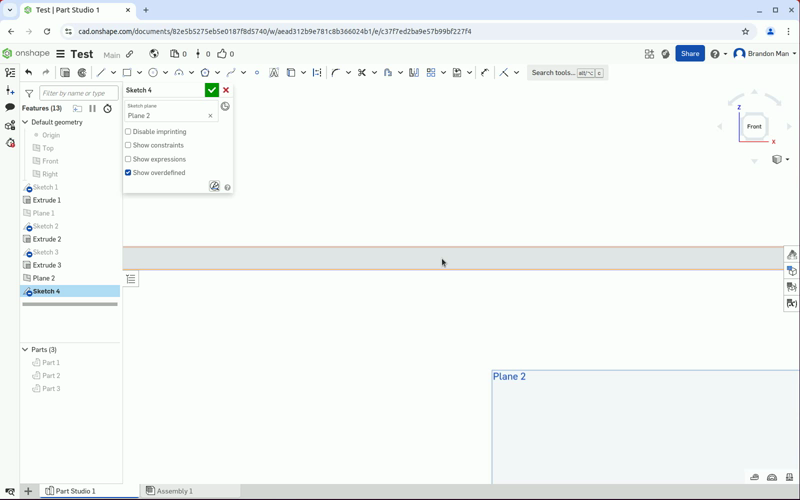
scroll(-6)
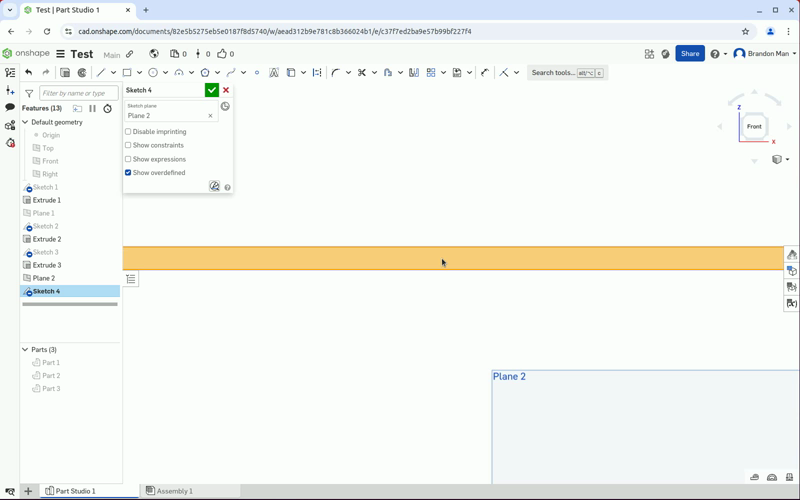
scroll(-6)
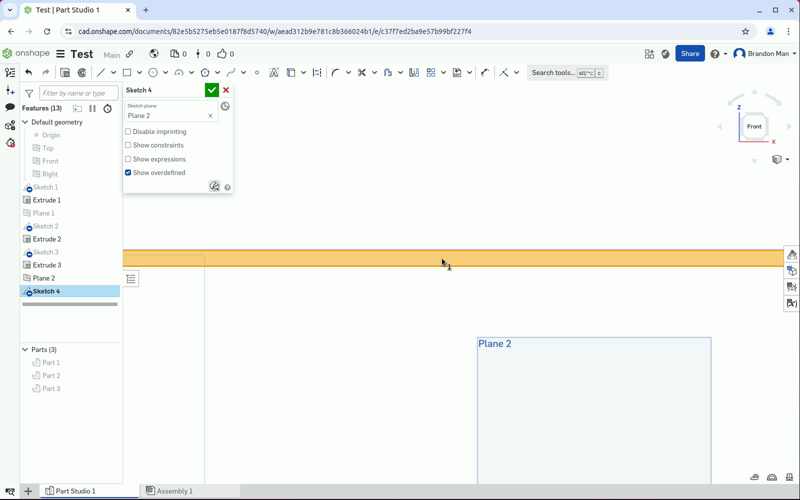
scroll(-6)
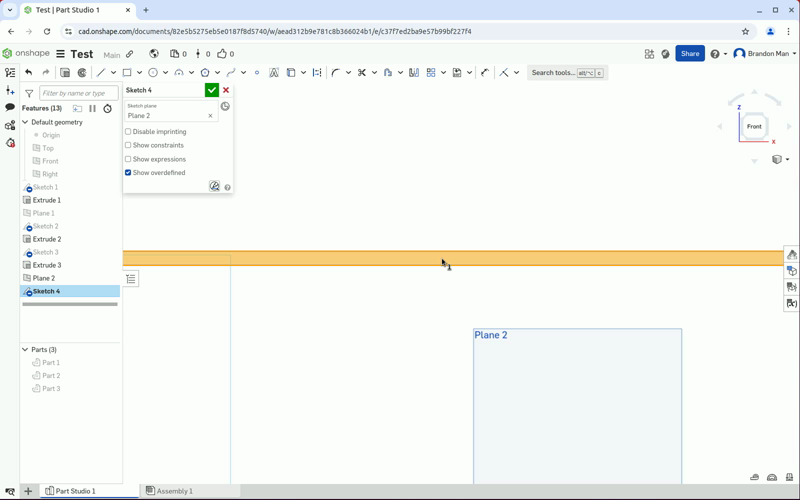
scroll(-6)
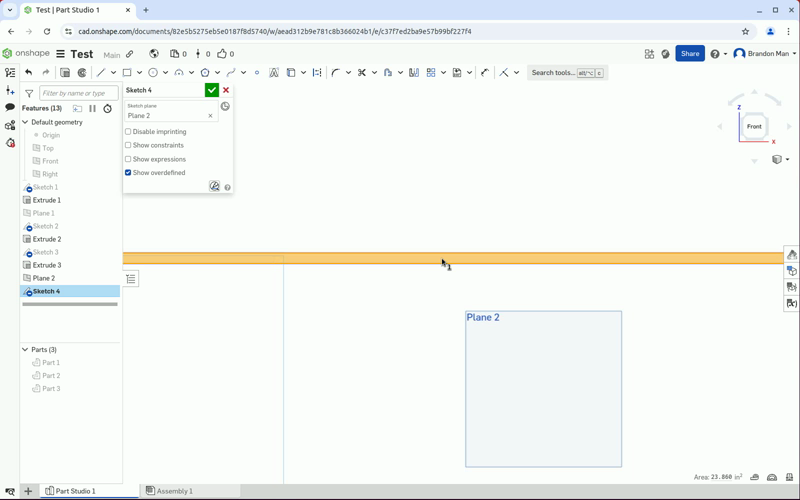
scroll(-6)
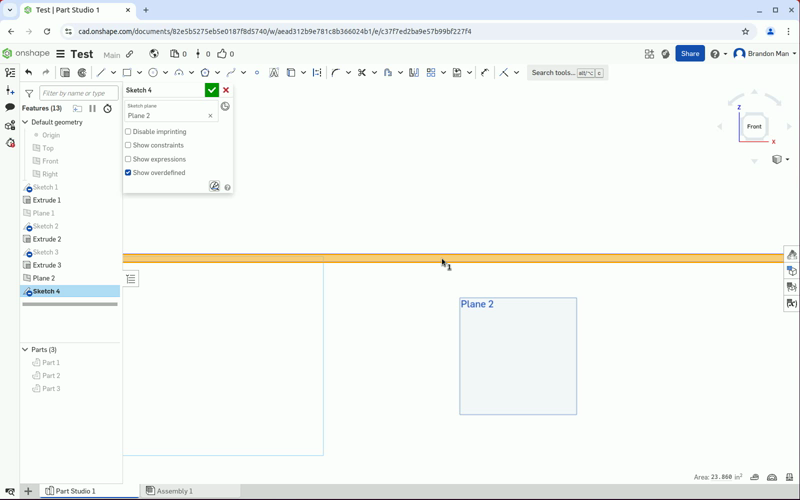
scroll(-6)
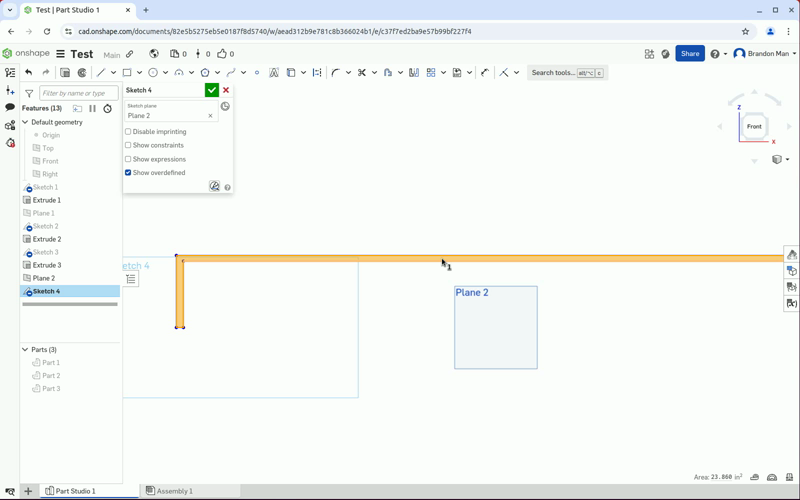
scroll(-6)
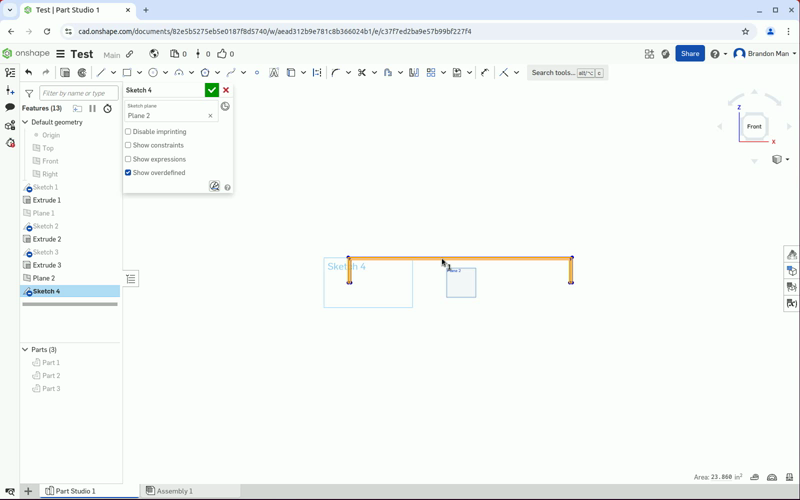
mouse_move(73, 352)
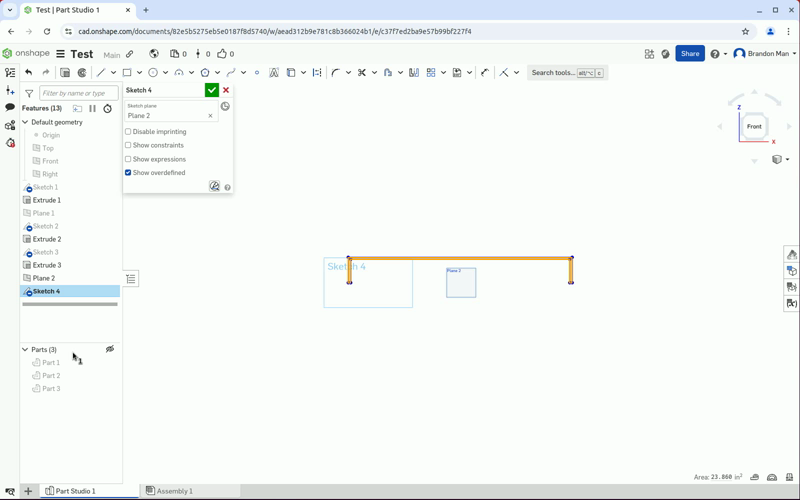
key(shift+y)
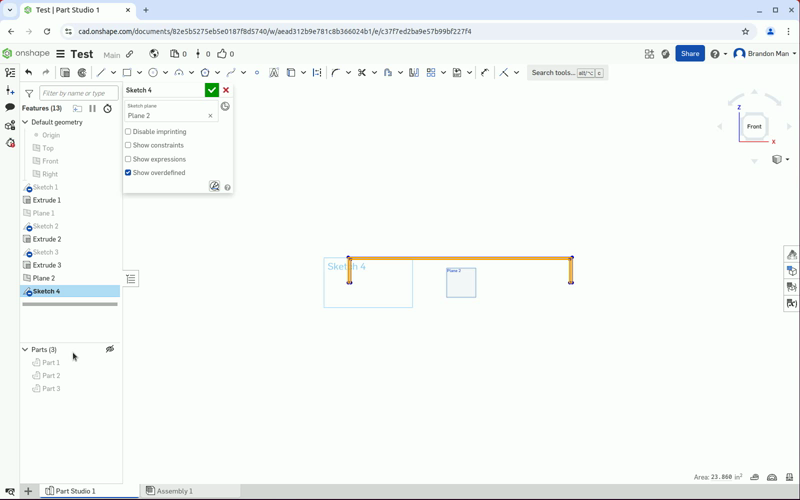
key(shift+e)
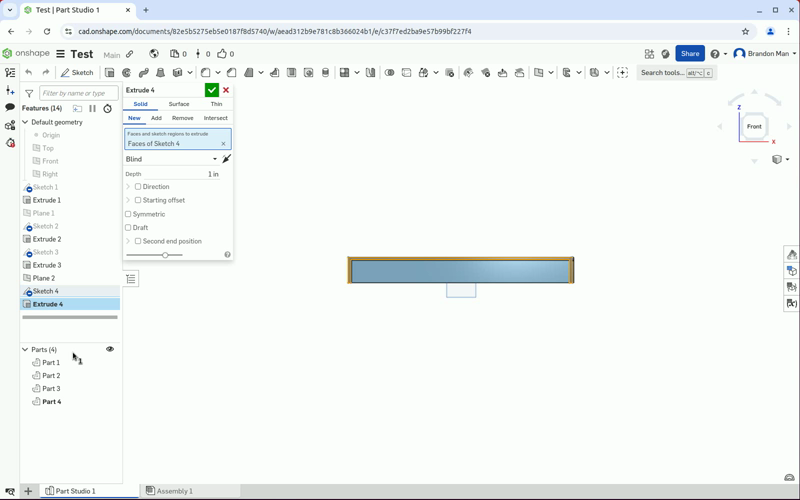
mouse_move(143, 106)
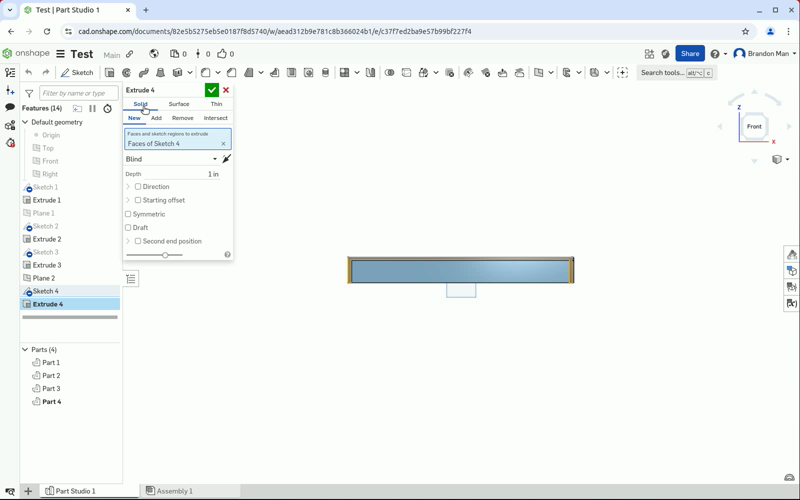
click(143, 106)
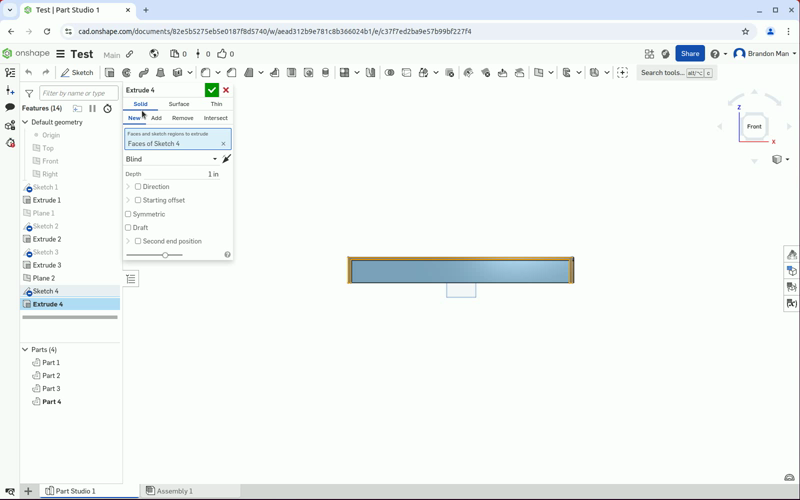
mouse_move(137, 120)
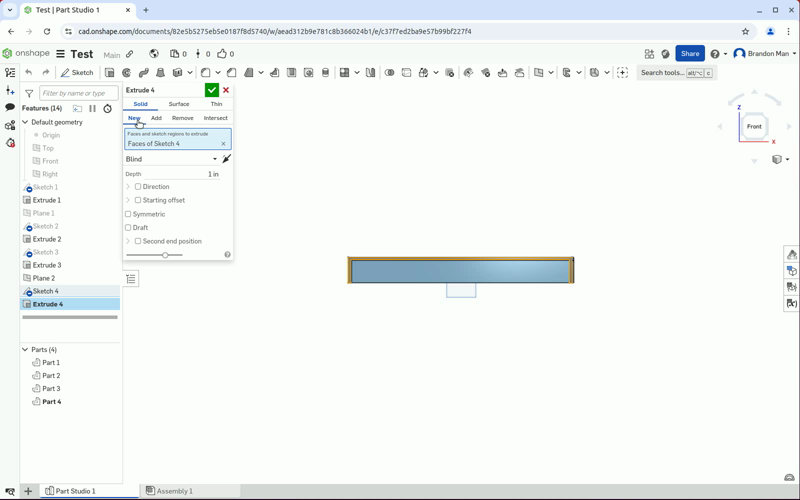
click(137, 120)
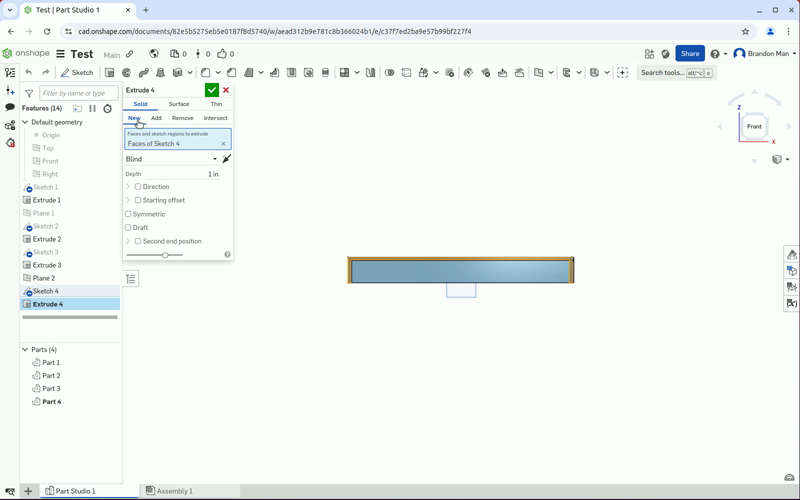
key(tab, 4)
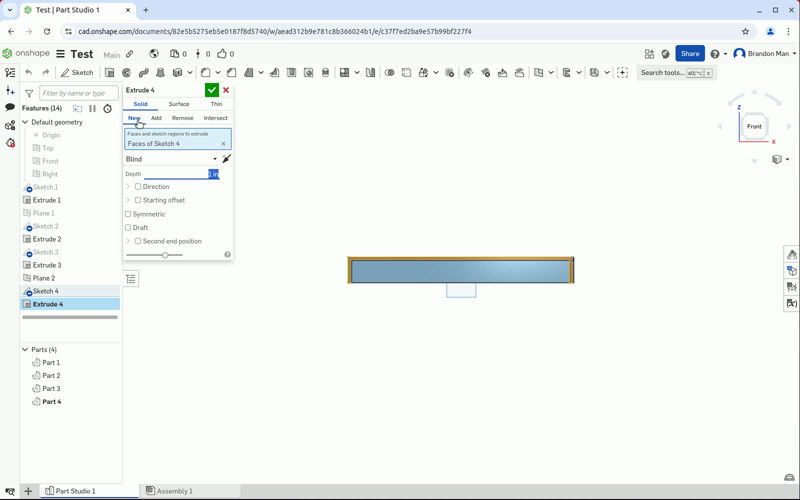
text(0.722)
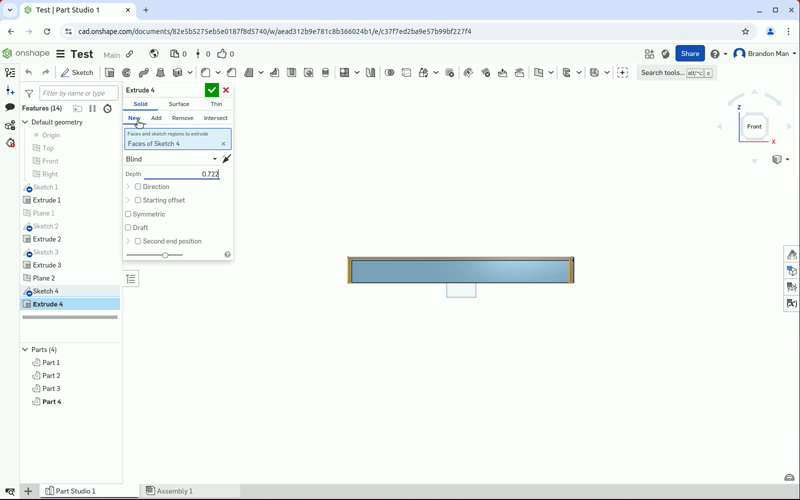
key(enter)
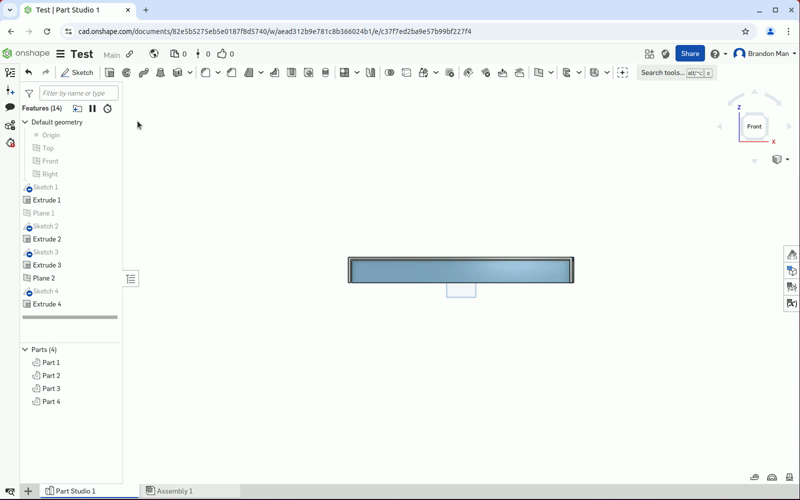
key(shift+h)
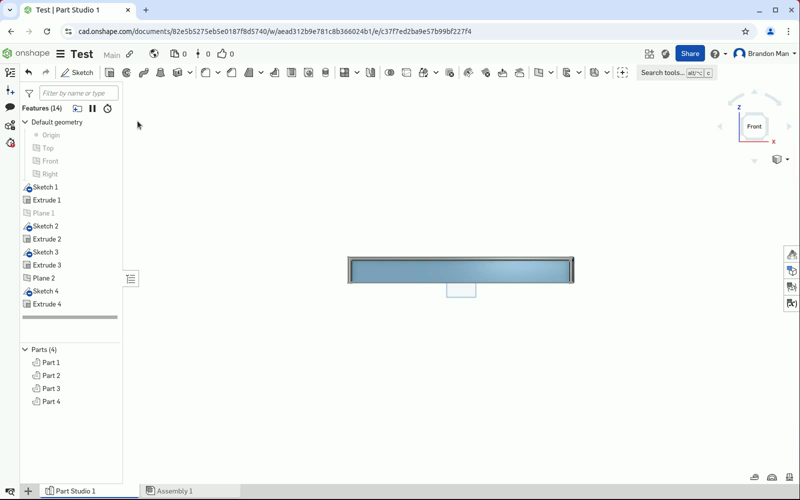
key(shift+h)
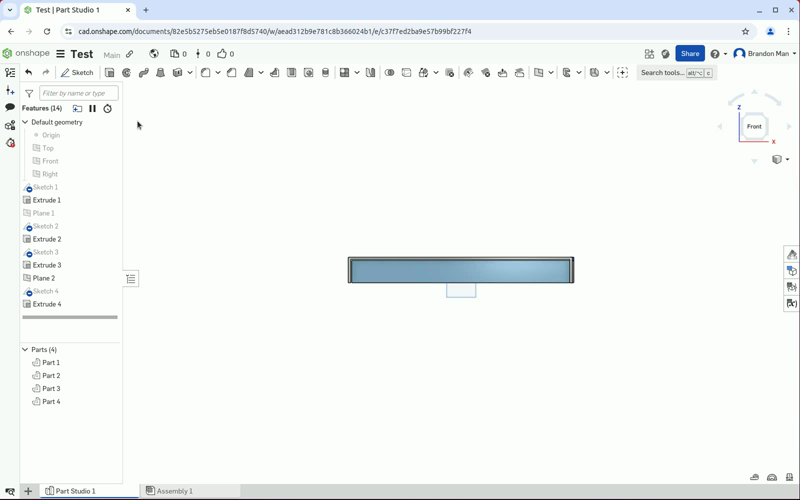
mouse_move(73, 189)
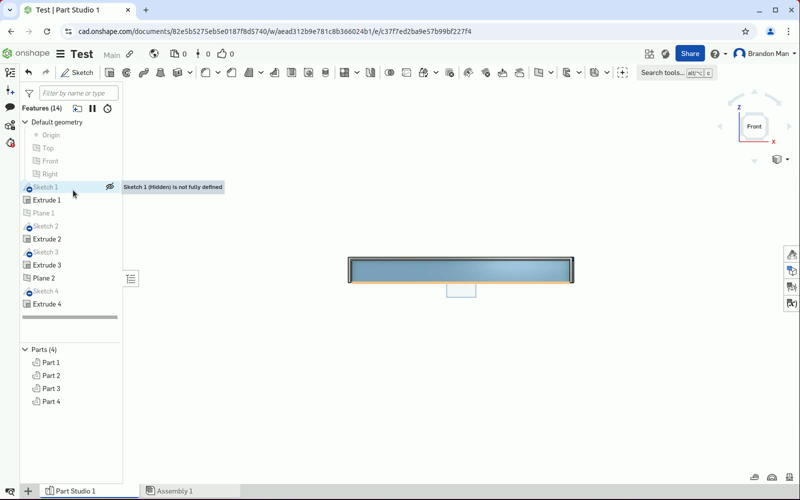
click(73, 189)
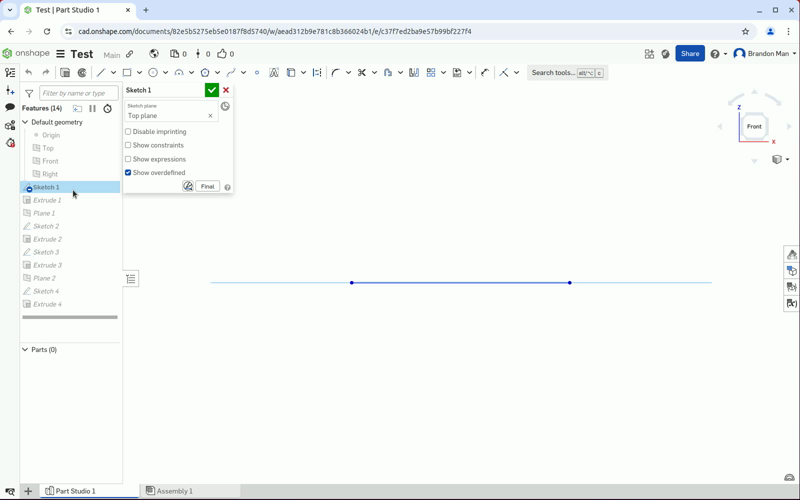
mouse_move(229, 92)
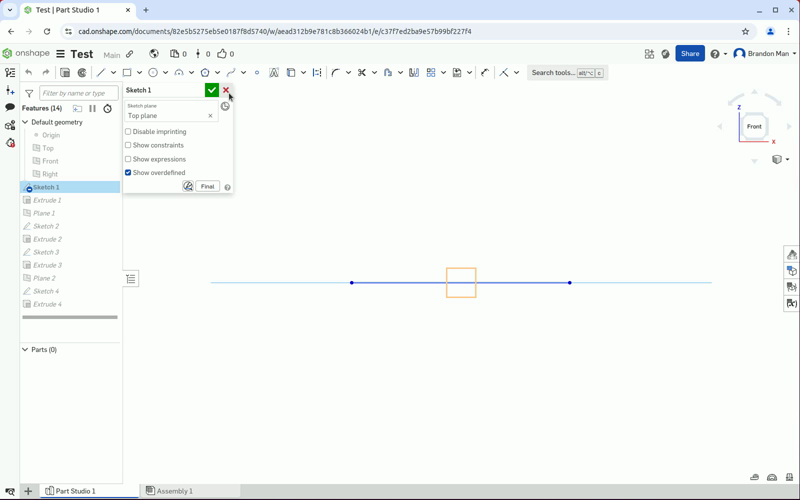
click(229, 92)
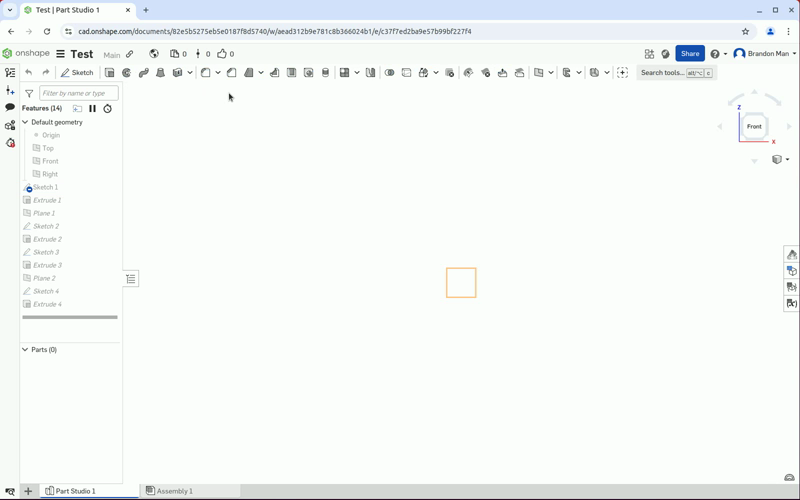
key(shift+s)
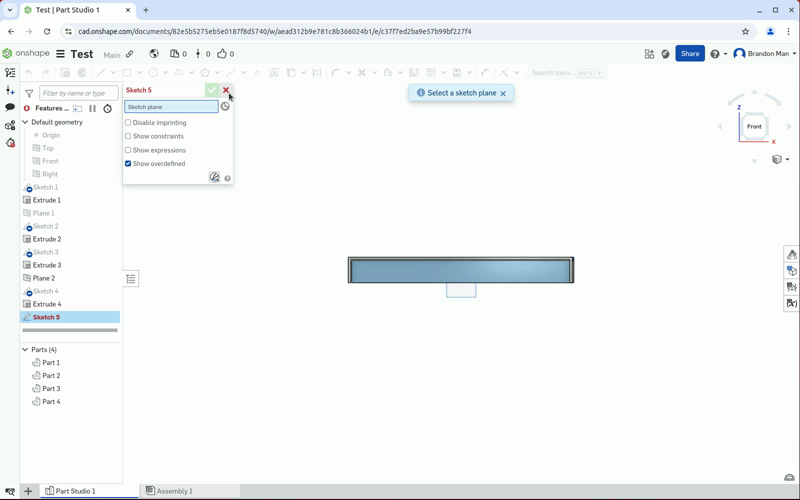
mouse_move(73, 280)
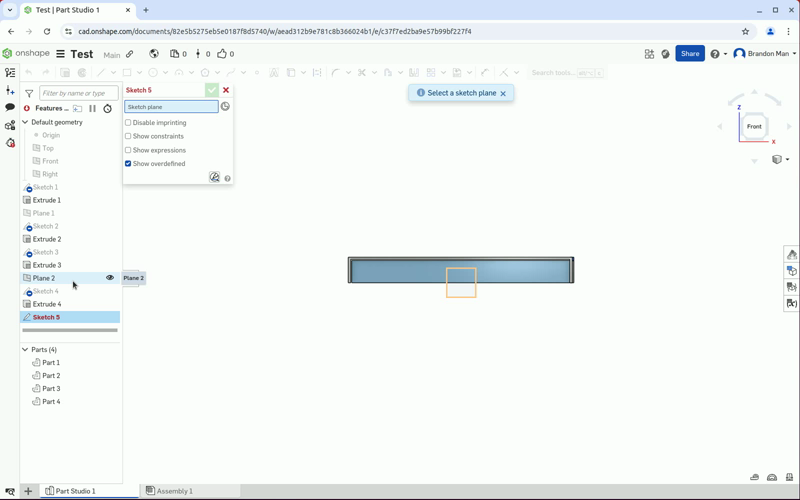
click(73, 280)
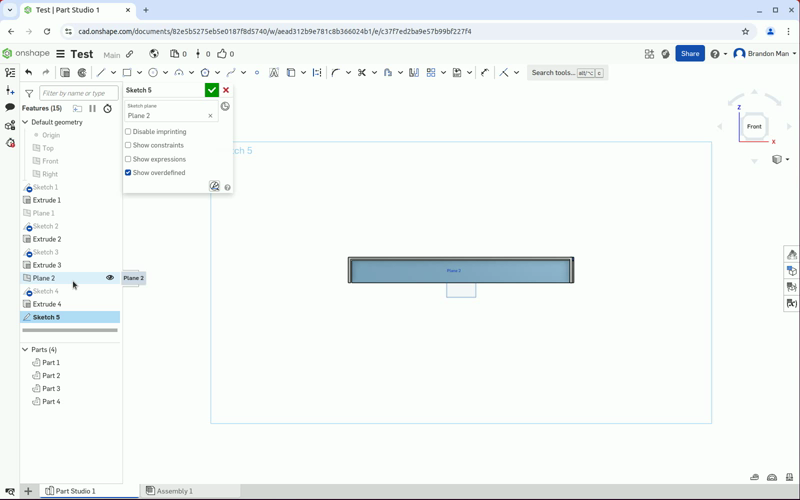
mouse_move(73, 352)
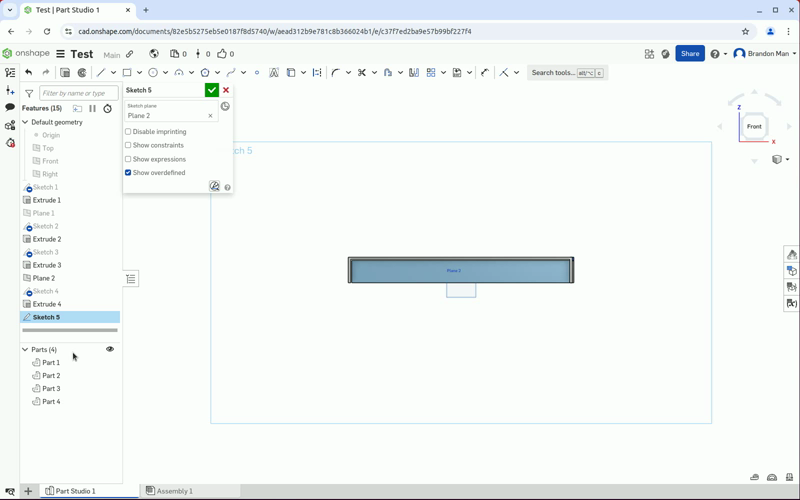
key(y)
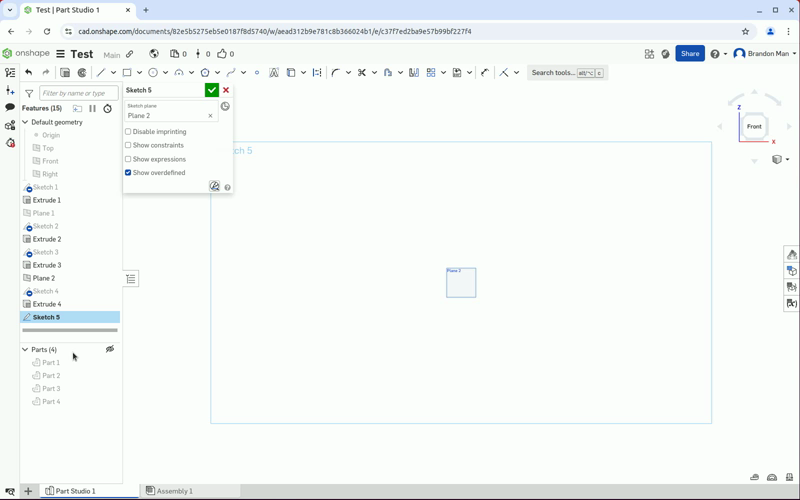
key(l)
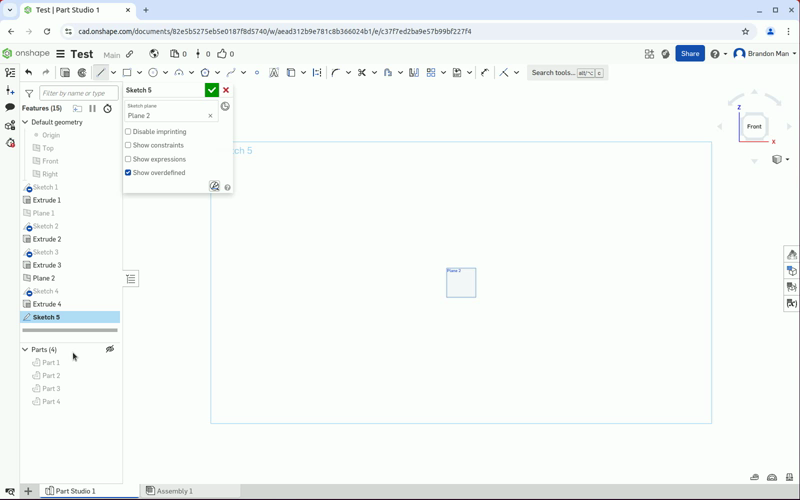
key_down(shift)
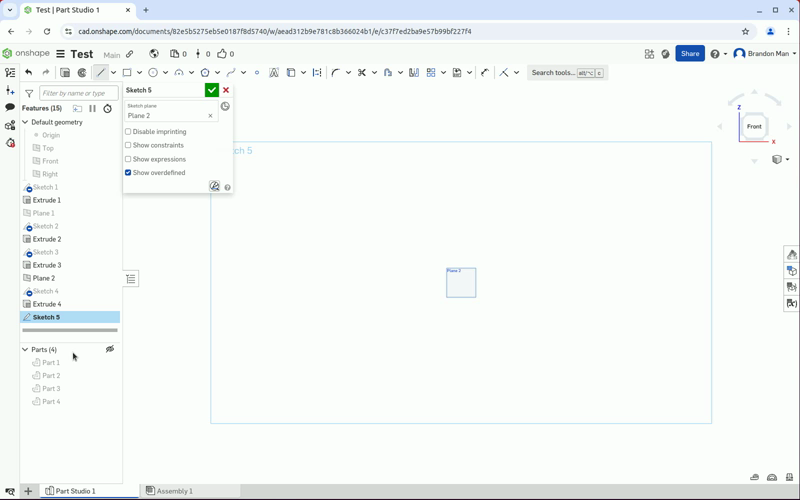
mouse_move(351, 282)
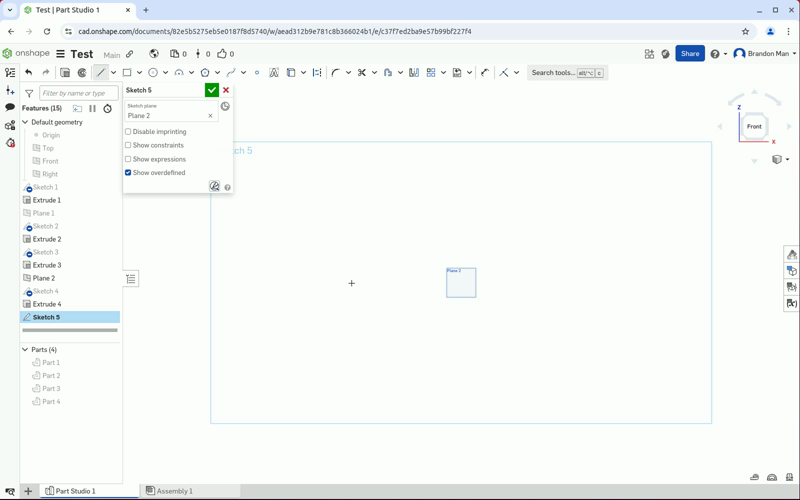
click(351, 282)
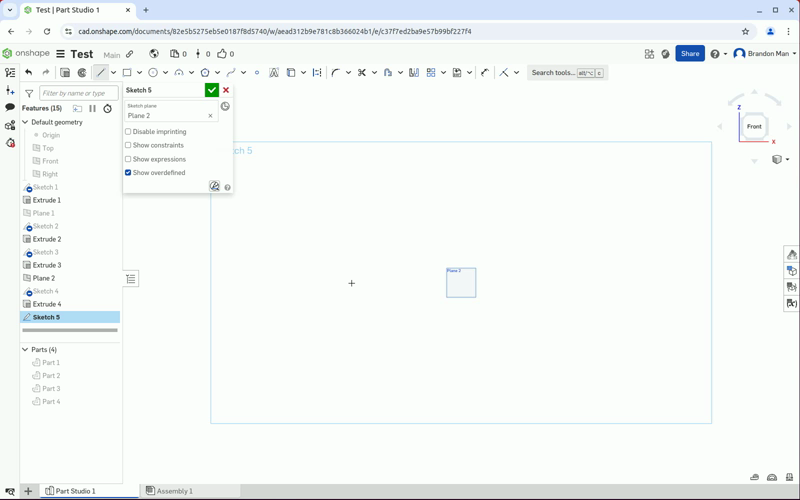
key_up(shift)
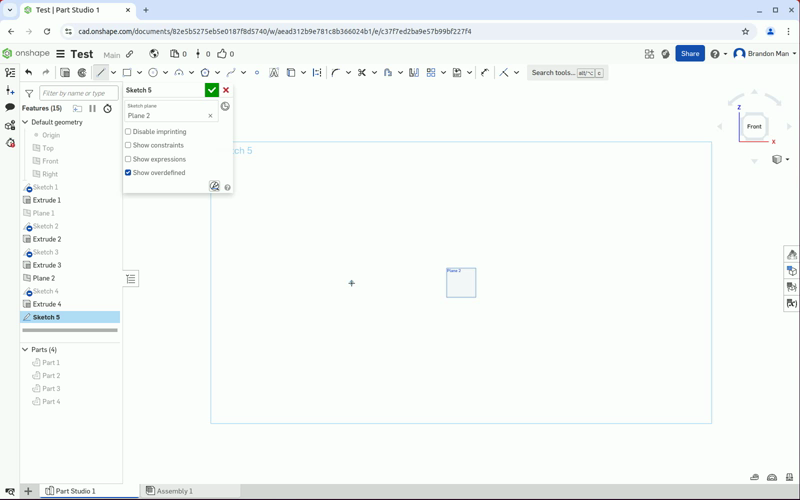
key_down(shift)
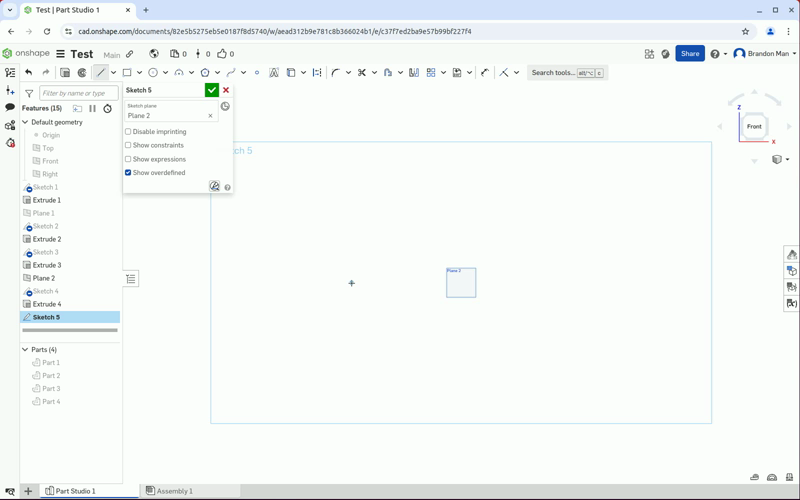
mouse_move(569, 282)
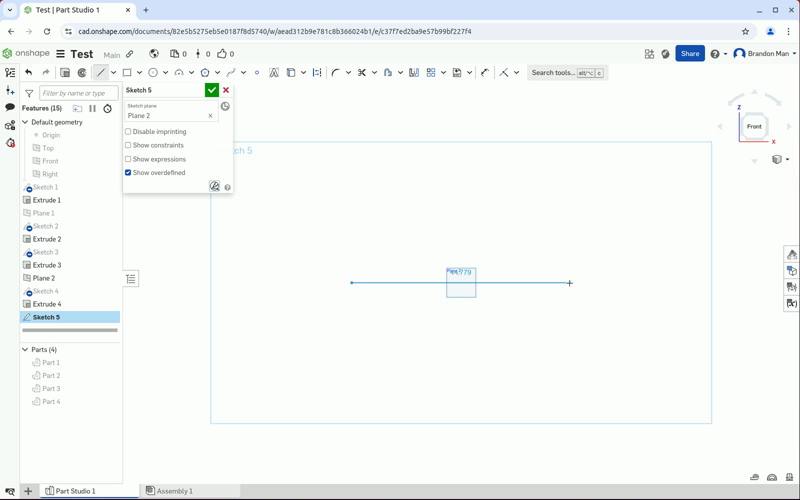
click(569, 282)
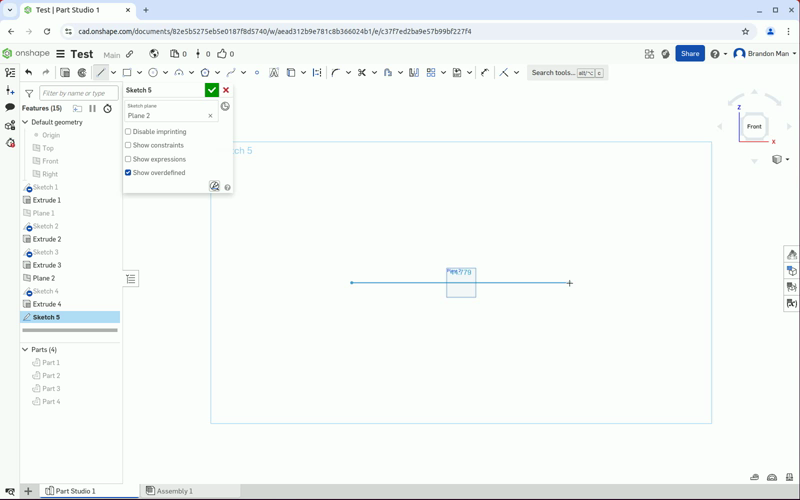
key_up(shift)
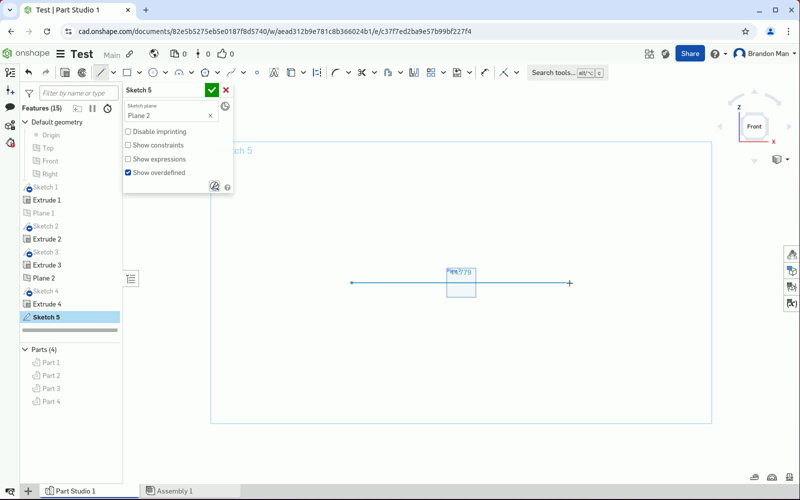
key_down(shift)
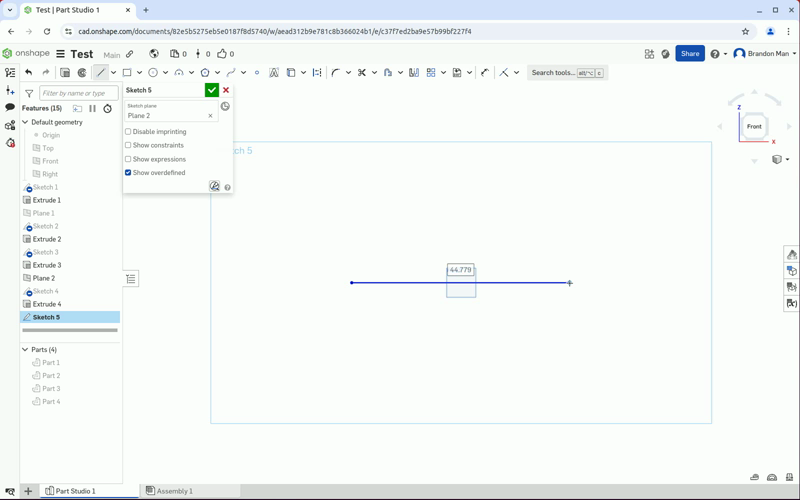
mouse_move(589, 282)
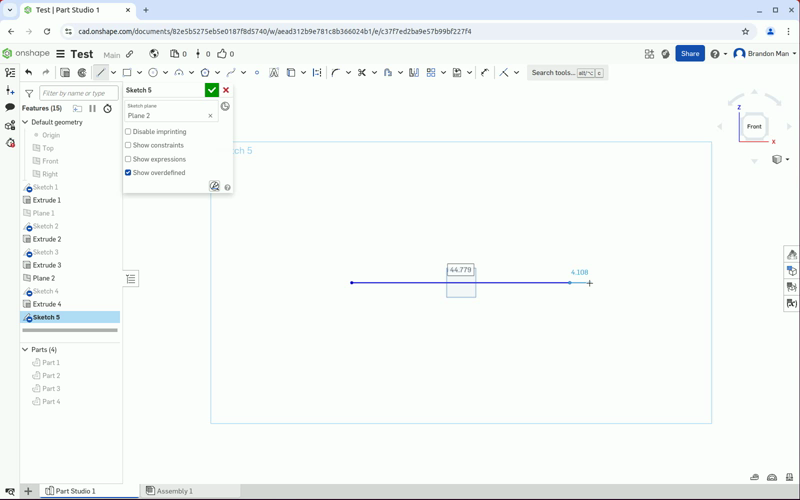
mouse_move(569, 260)
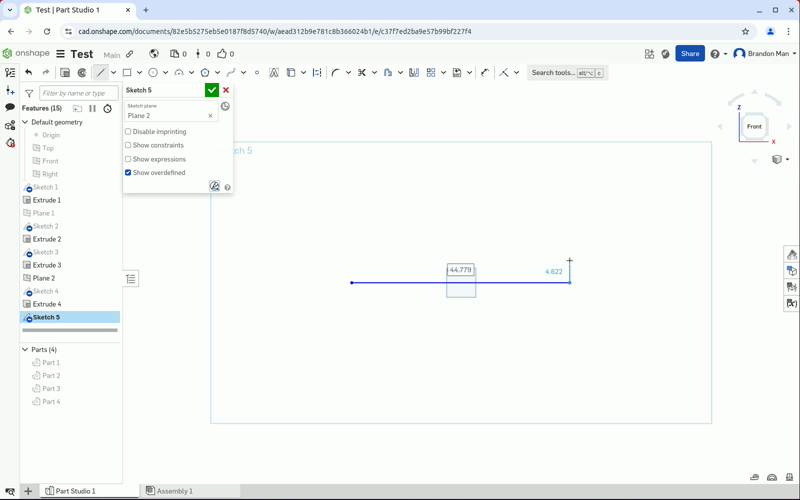
click(569, 260)
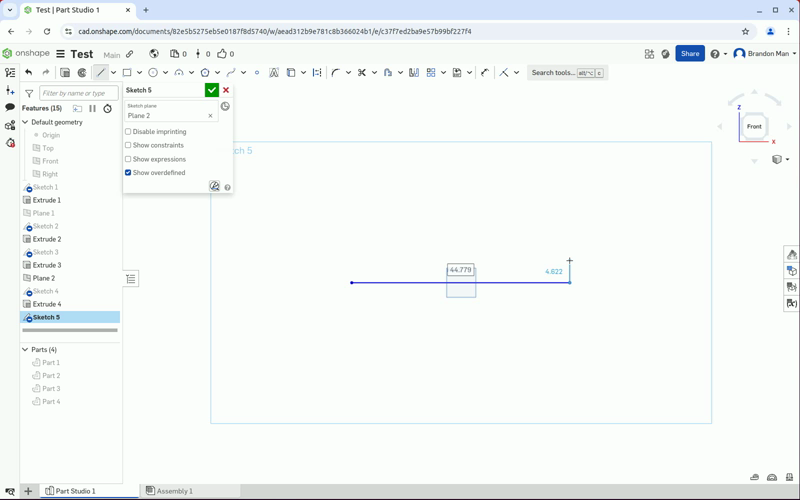
key_up(shift)
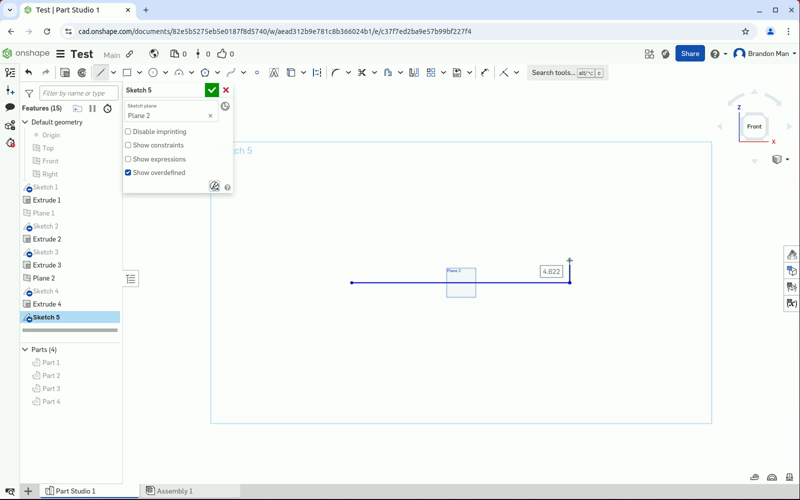
key_down(shift)
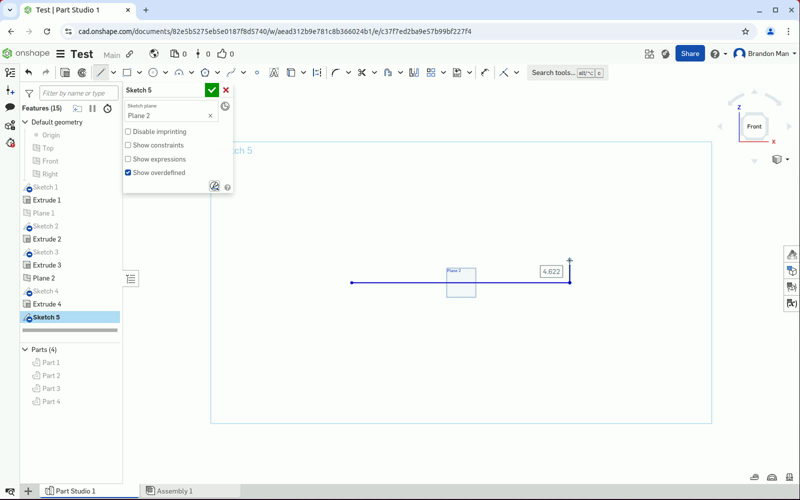
mouse_move(351, 260)
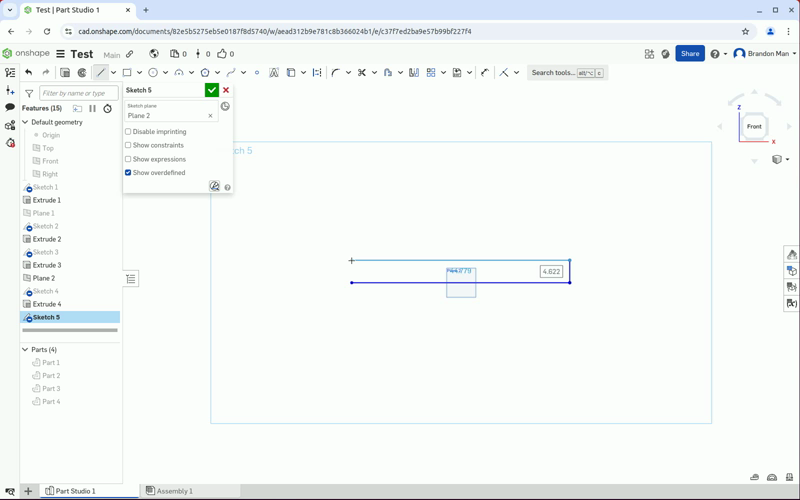
click(351, 260)
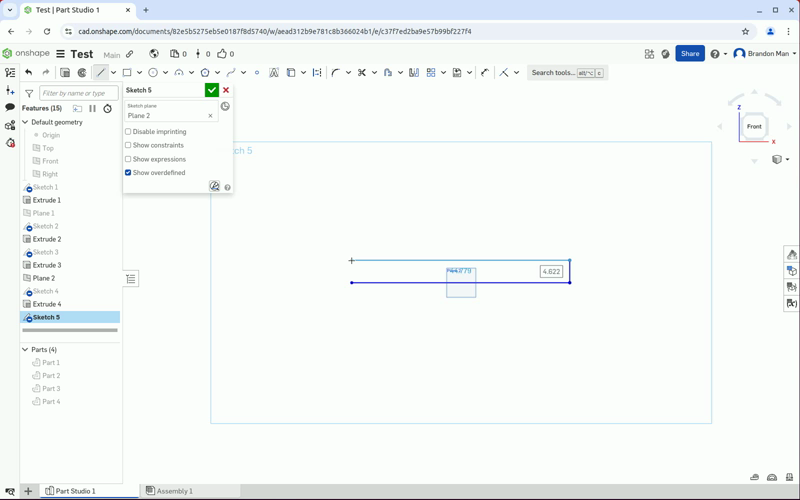
key_up(shift)
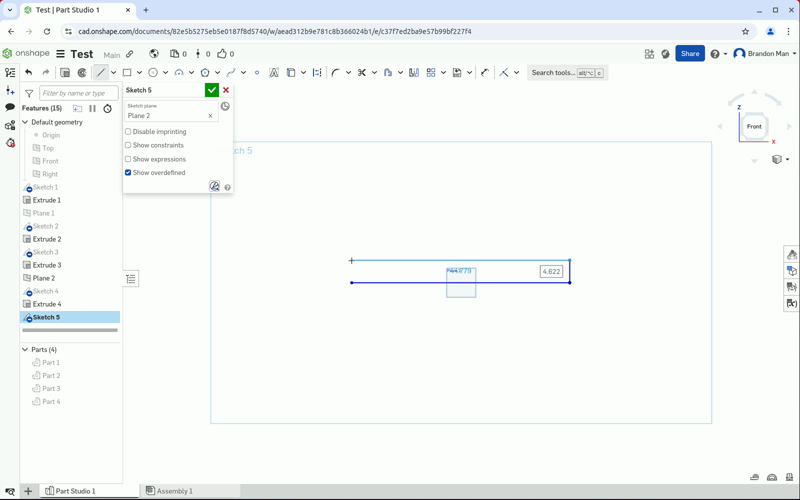
mouse_move(381, 260)
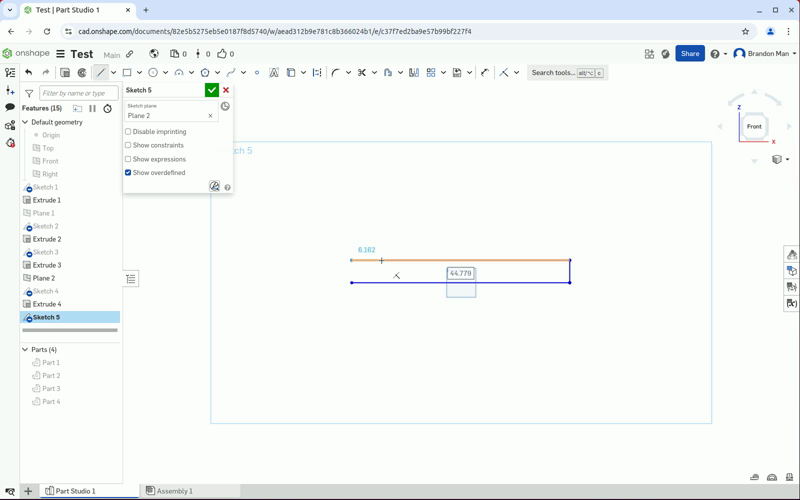
key_down(shift)
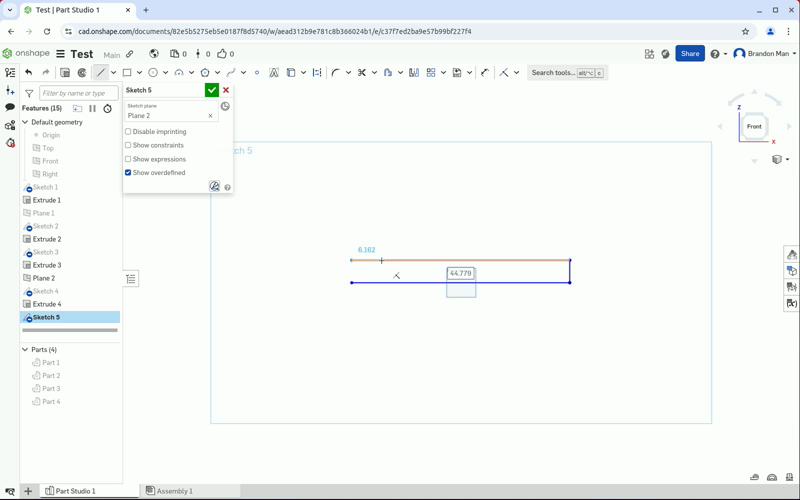
mouse_move(351, 282)
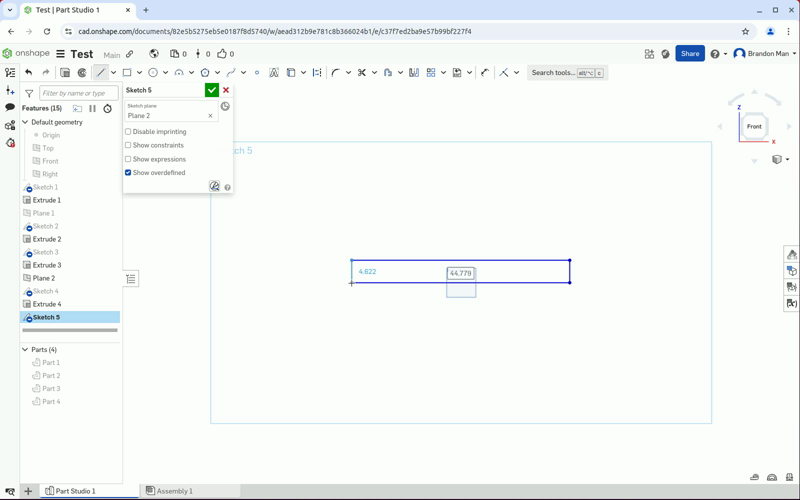
key_up(shift)
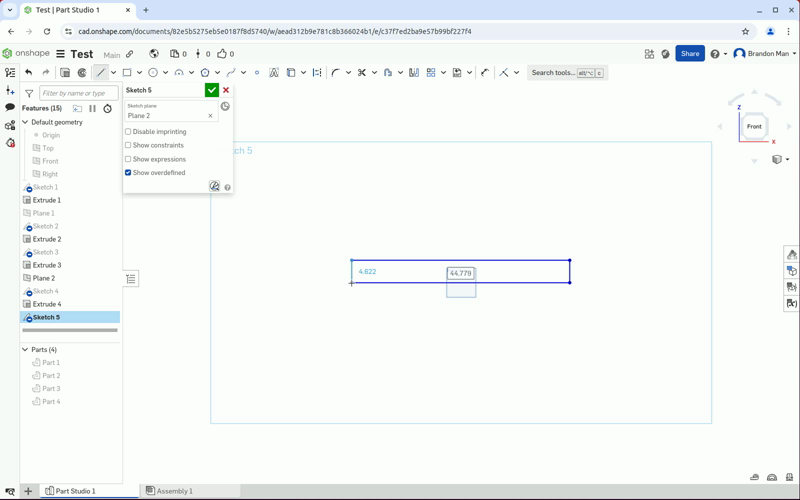
click(351, 282)
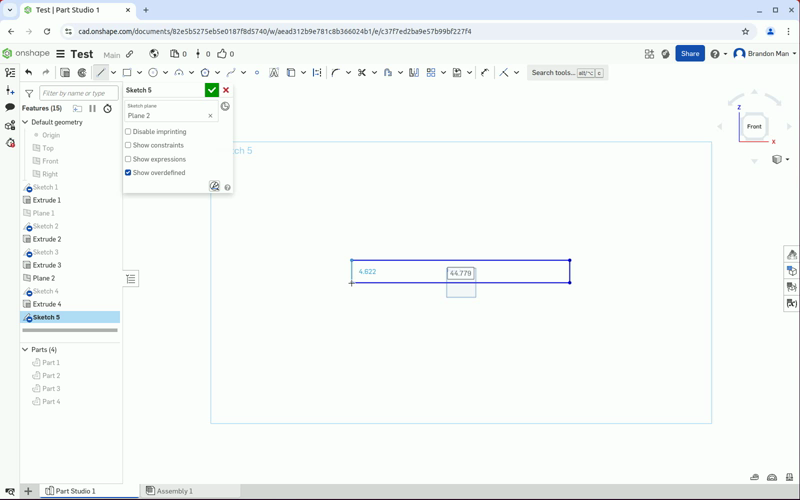
key(esc)
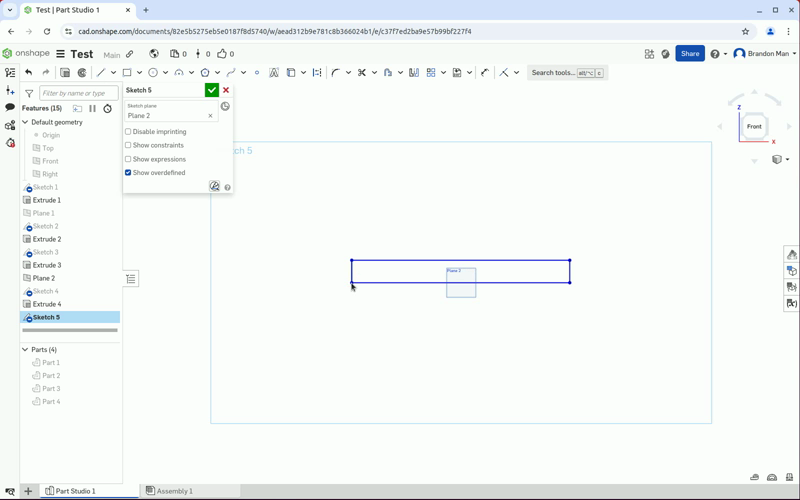
mouse_move(391, 269)
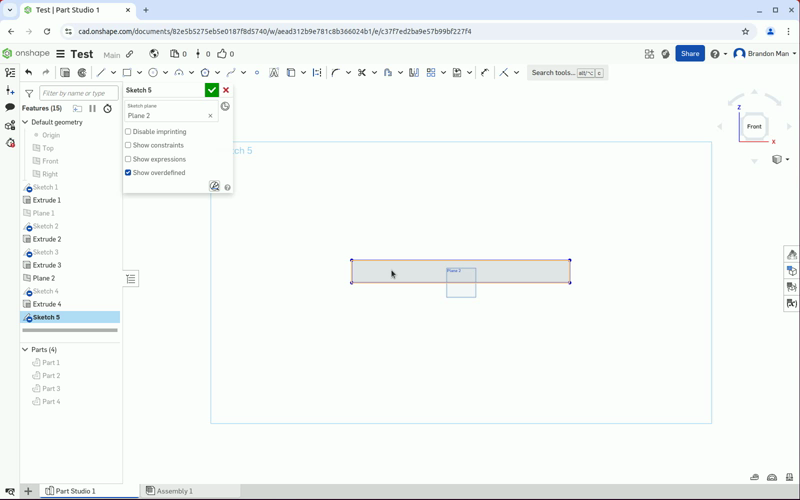
click(391, 269)
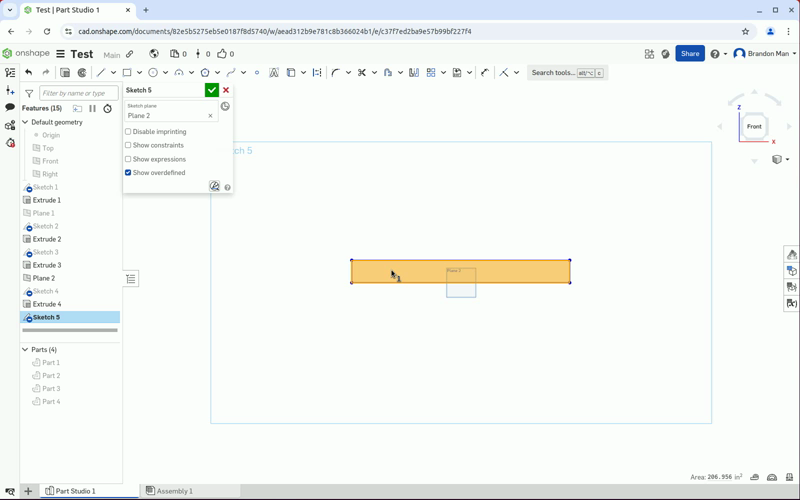
mouse_move(73, 352)
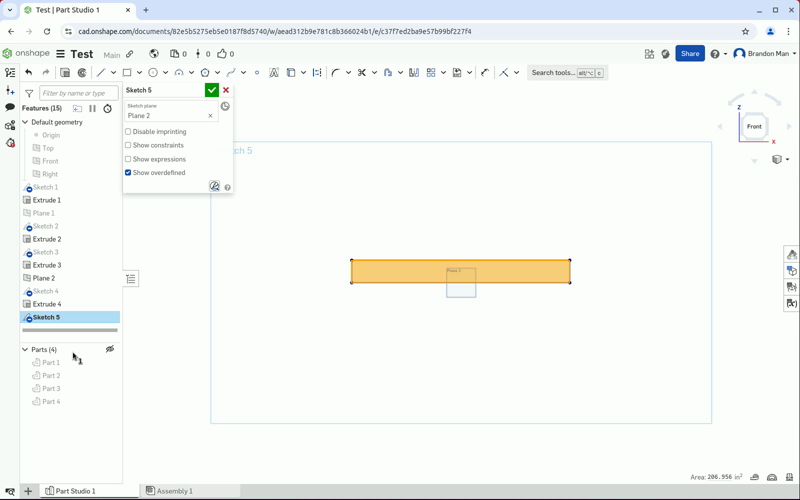
key(shift+y)
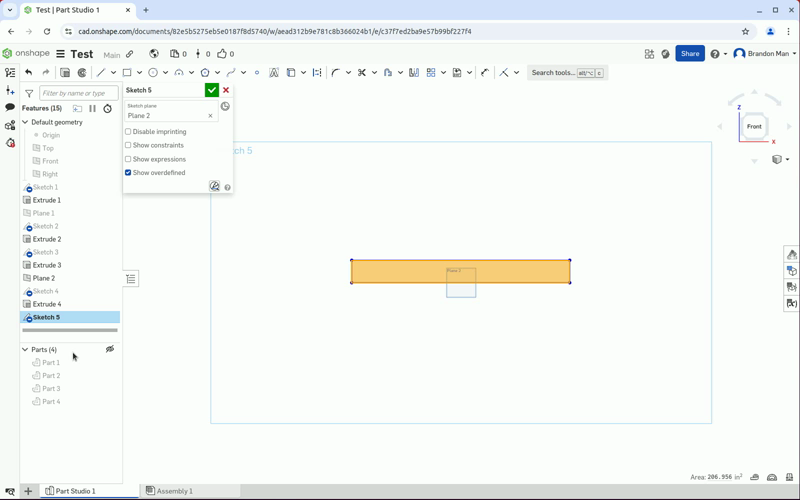
key(shift+e)
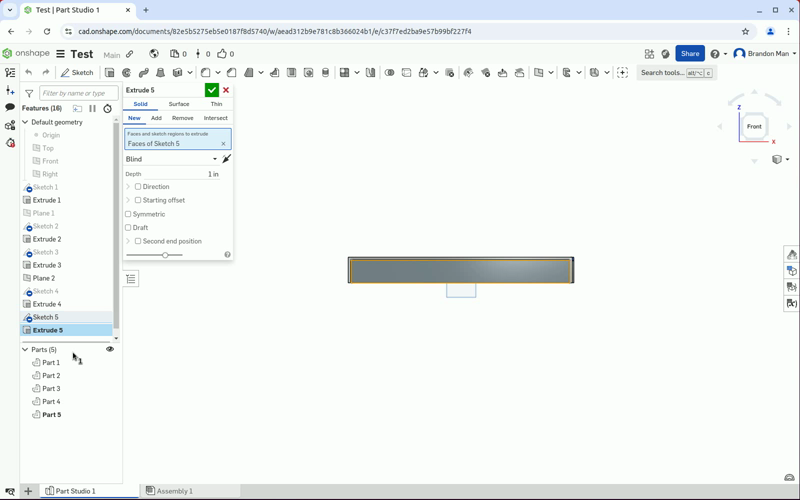
mouse_move(143, 106)
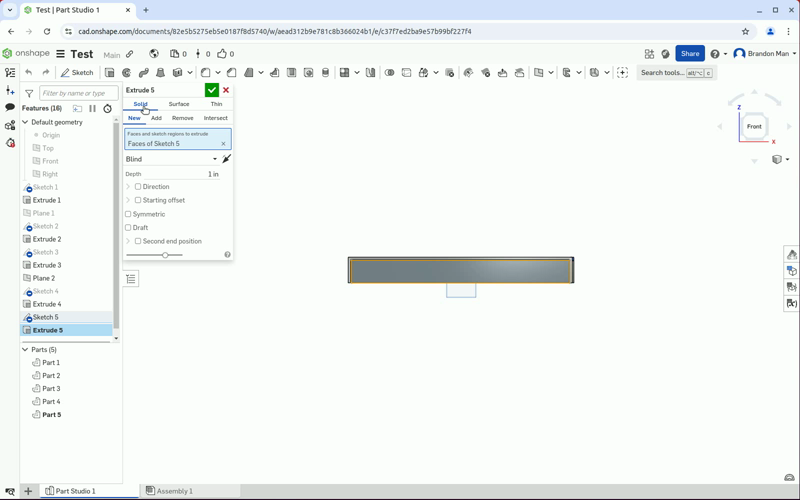
click(143, 106)
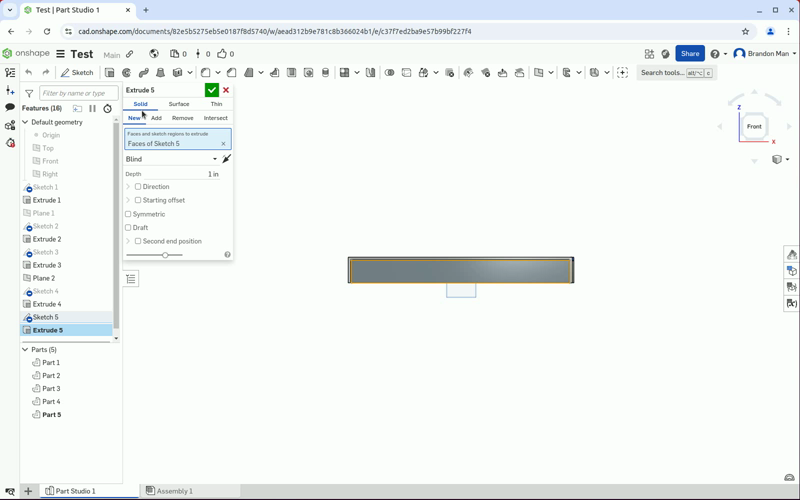
mouse_move(137, 120)
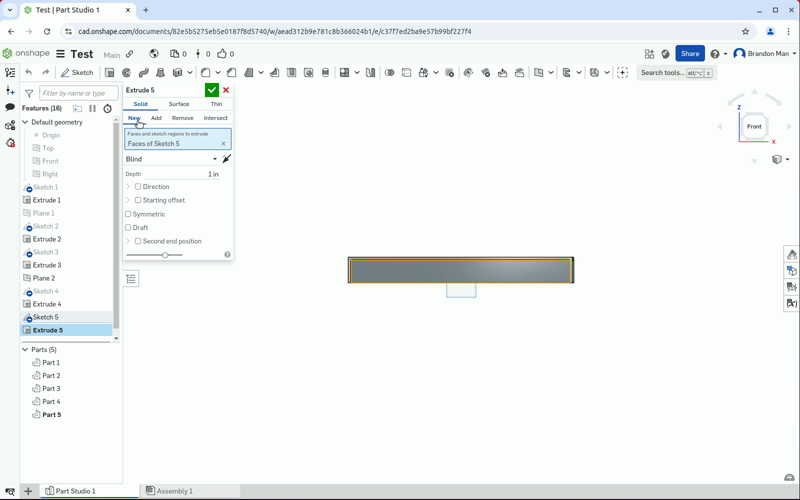
click(137, 120)
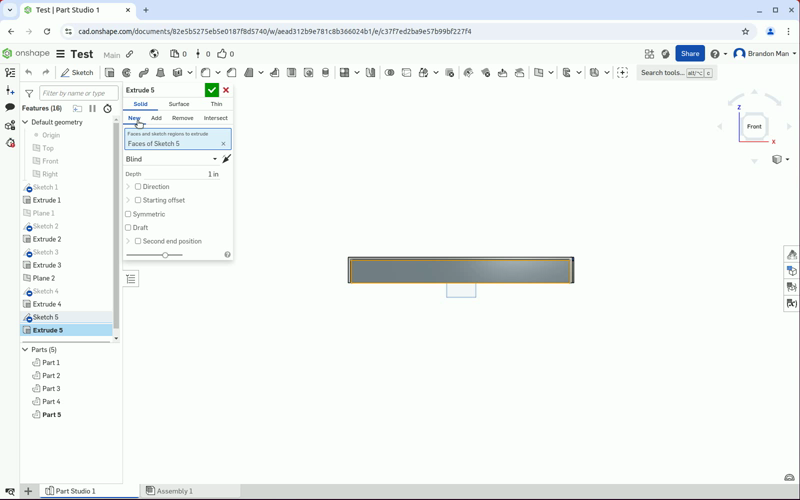
key(tab, 4)
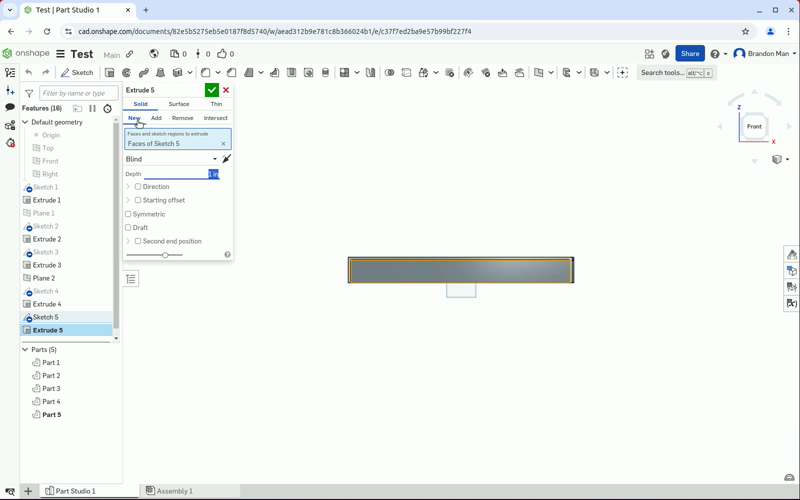
text(0.722)
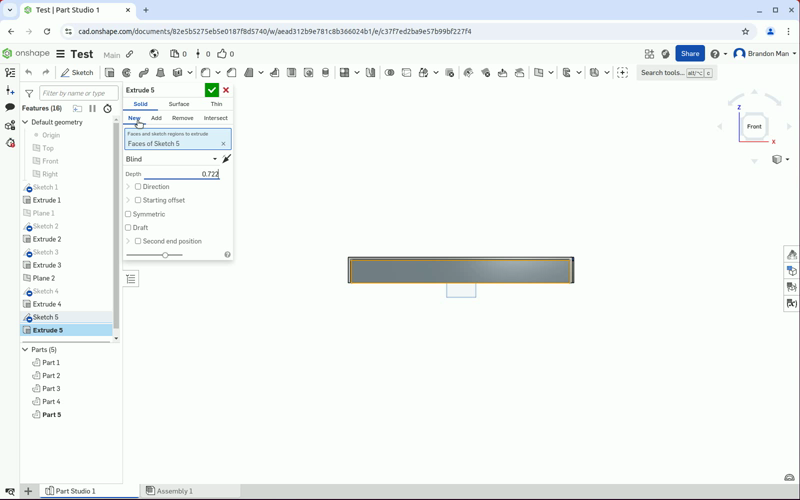
key(enter)
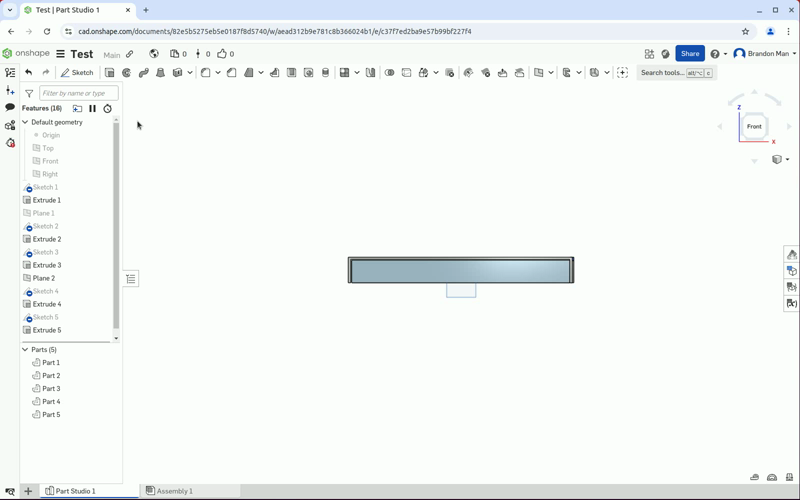
key(shift+h)
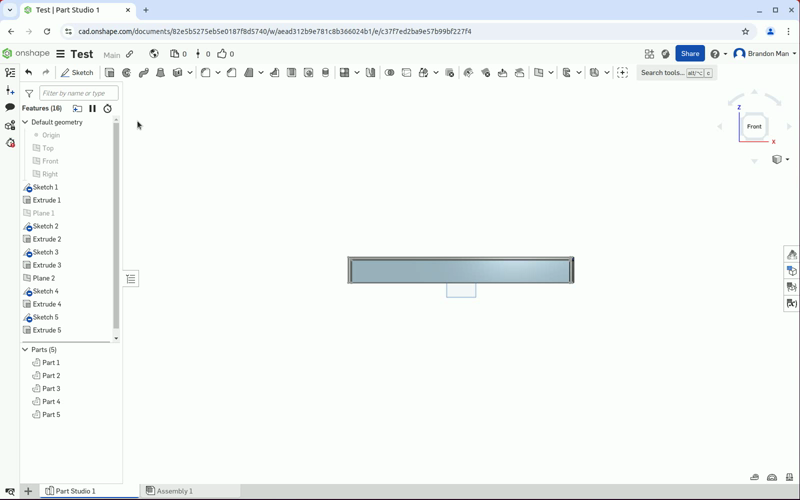
key(shift+h)
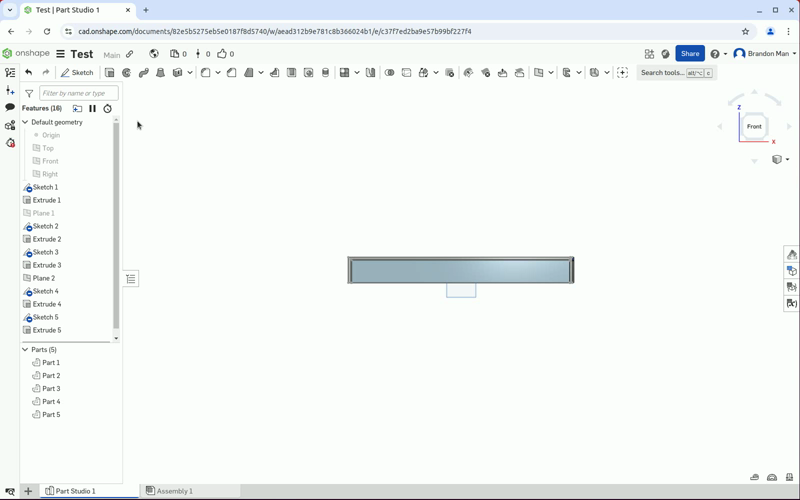
key(shift+7)
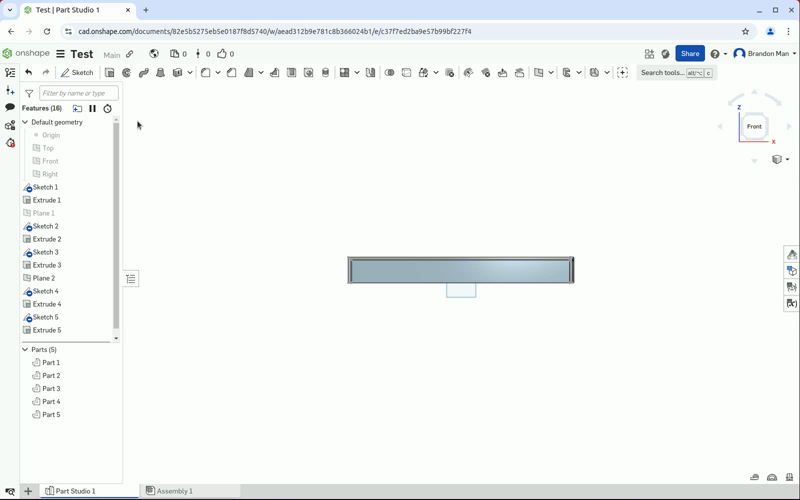
key(left, 2)
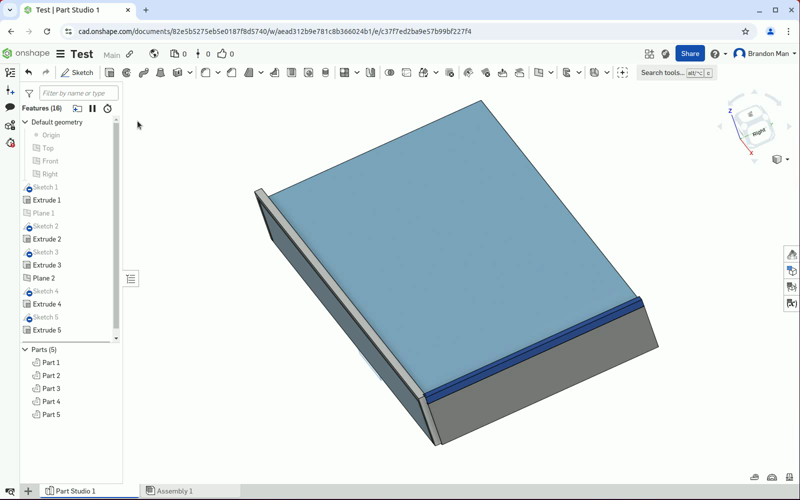
key(down, 2)
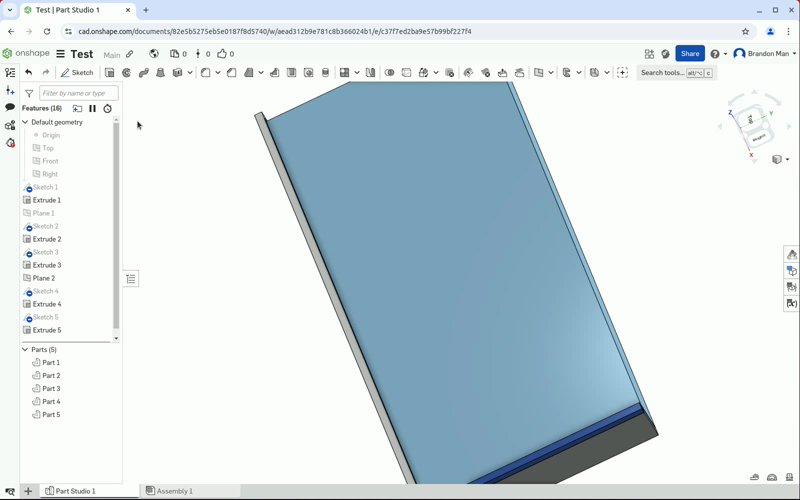
key(up, 2)
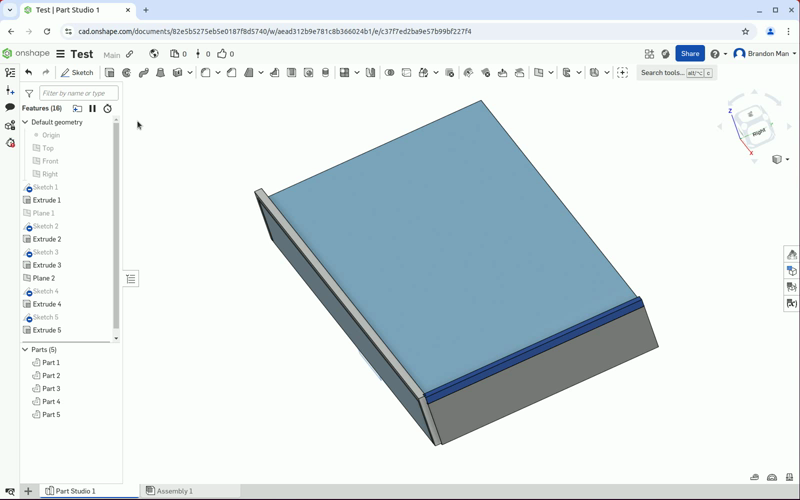
key(right, 2)
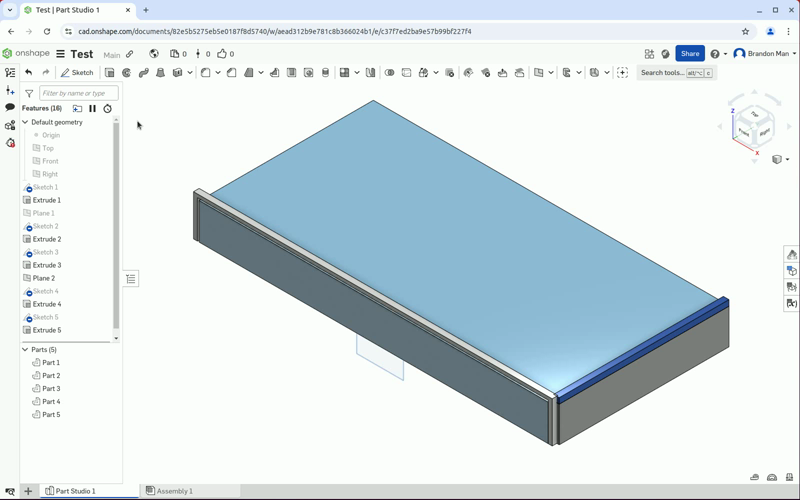
mouse_move(69, 189)
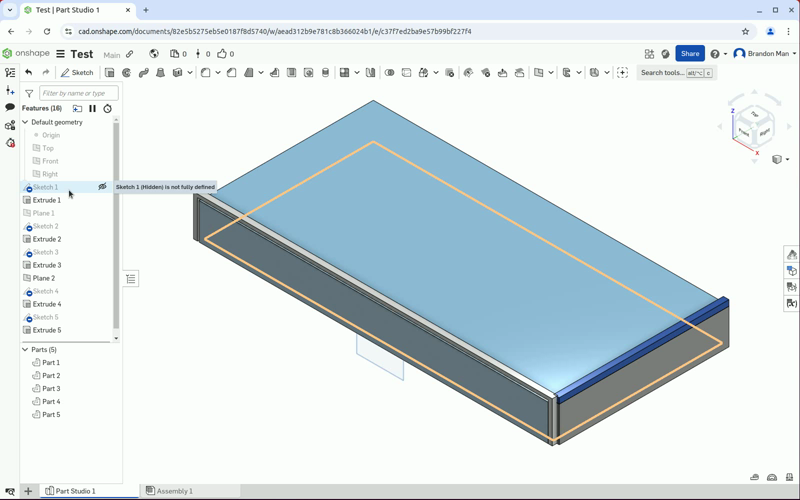
click(69, 189)